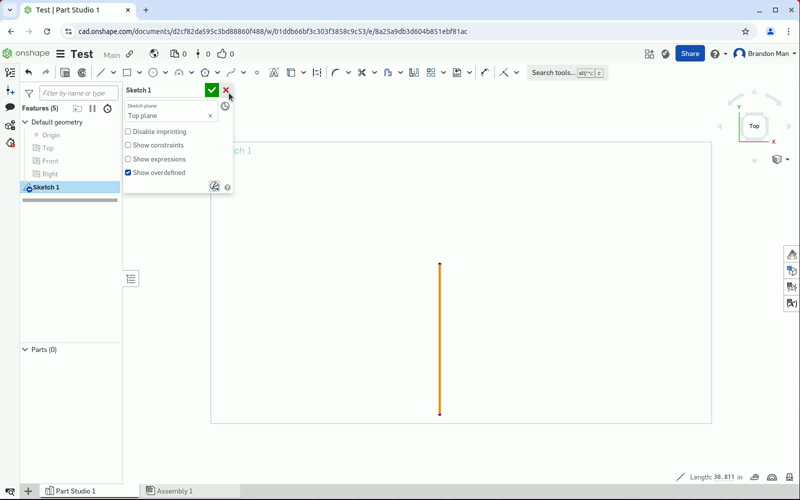
key(shift+h)
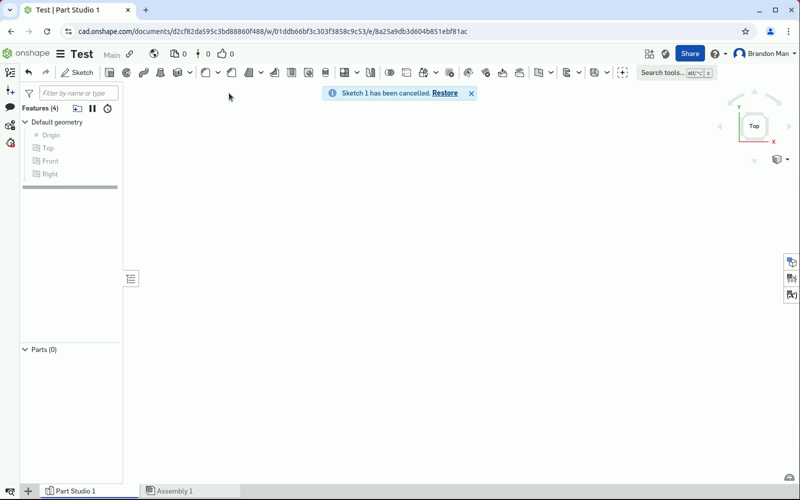
mouse_move(73, 352)
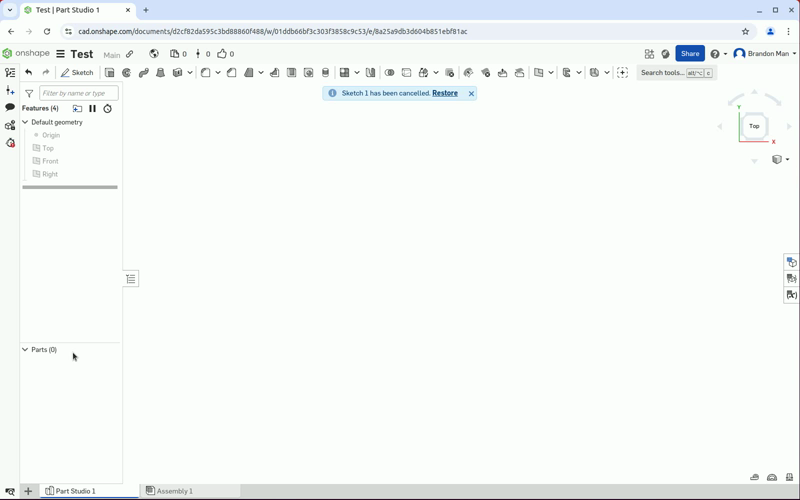
key(y)
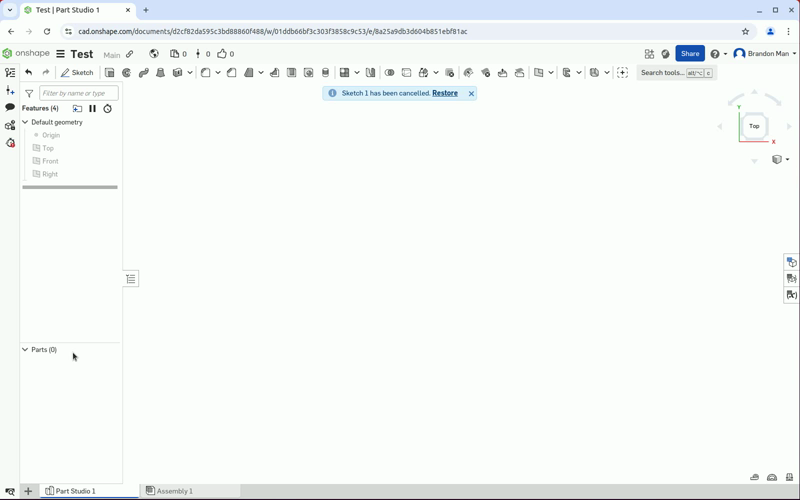
key(shift+p)
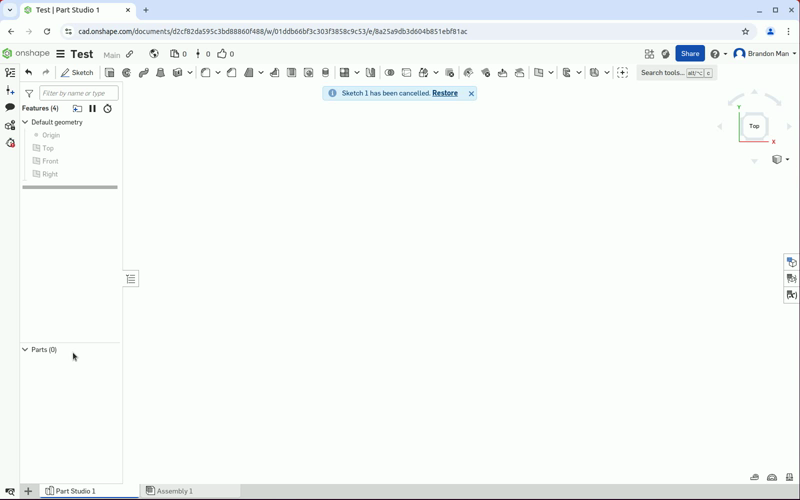
key(space)
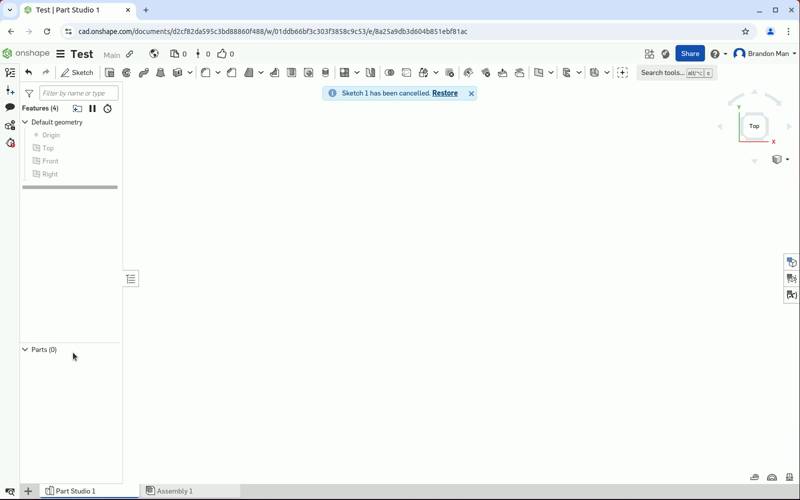
key_down(shift)
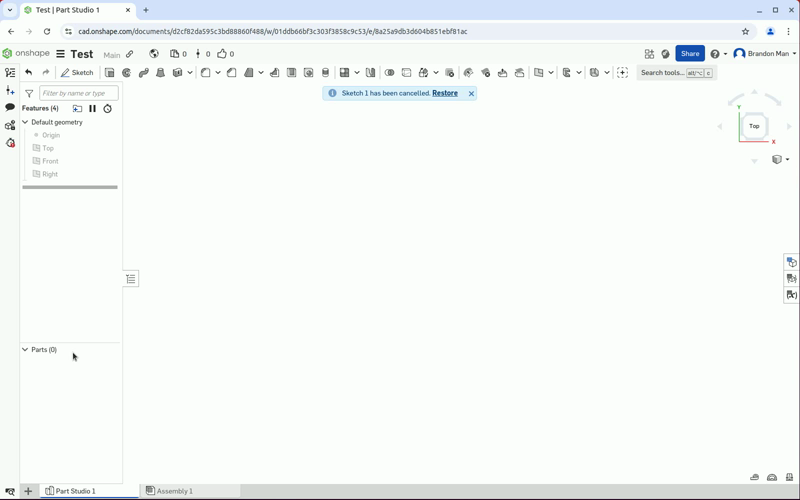
key(up)
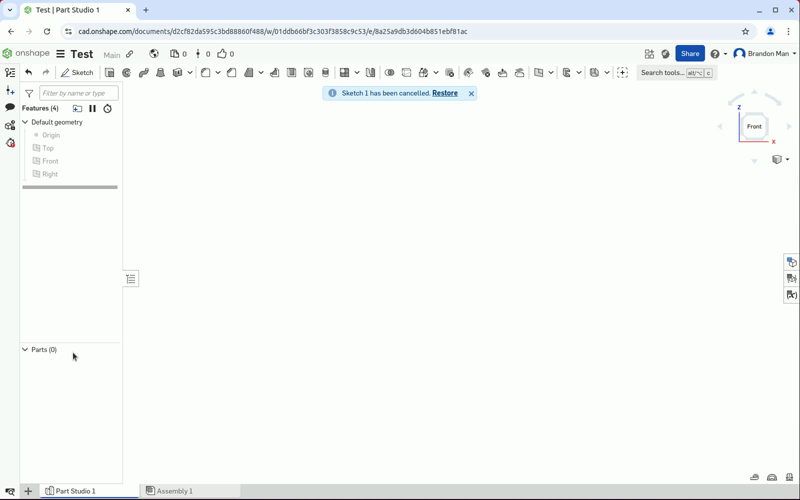
key_up(shift)
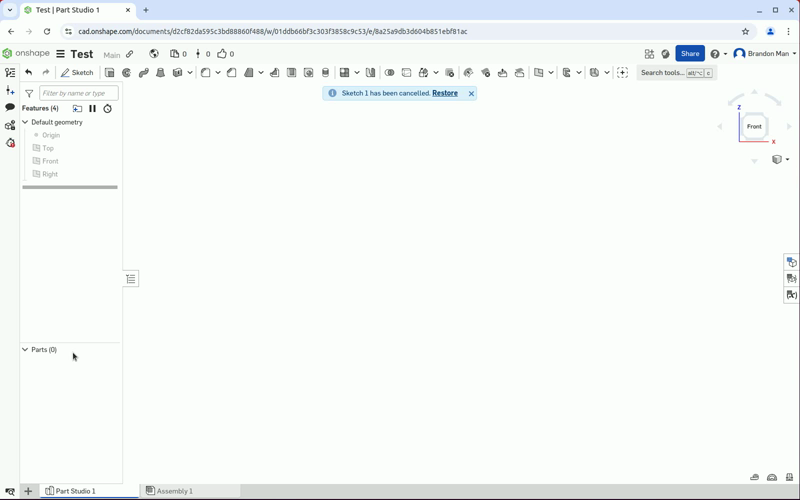
mouse_move(73, 352)
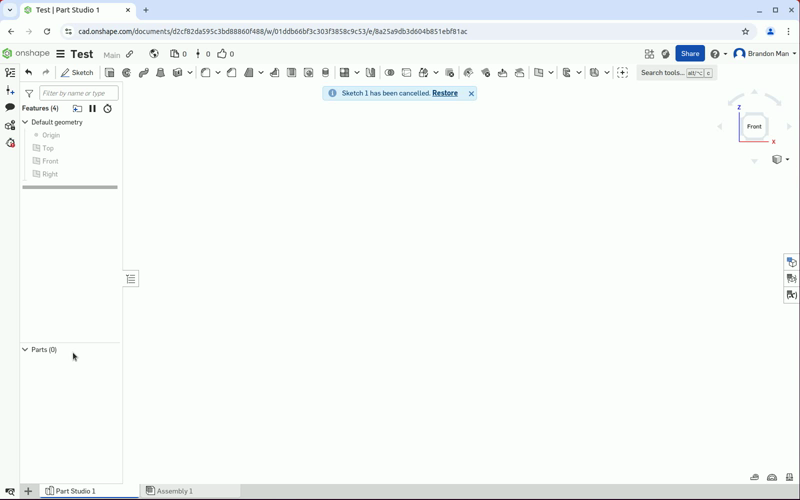
key(shift+y)
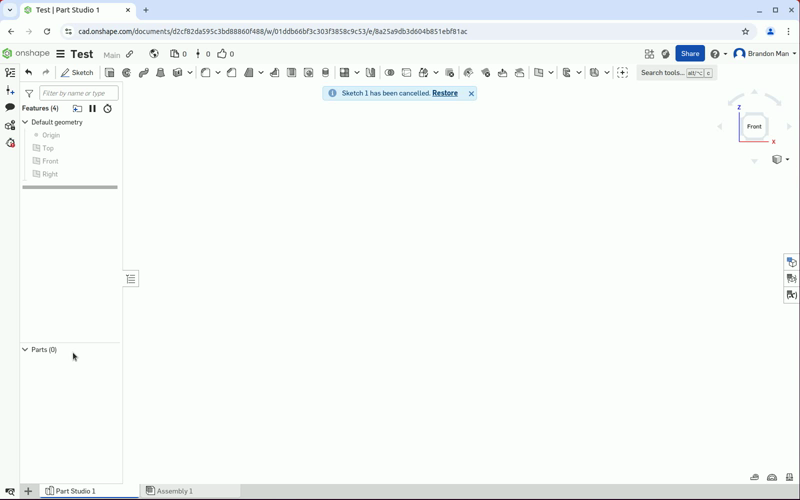
key(shift+s)
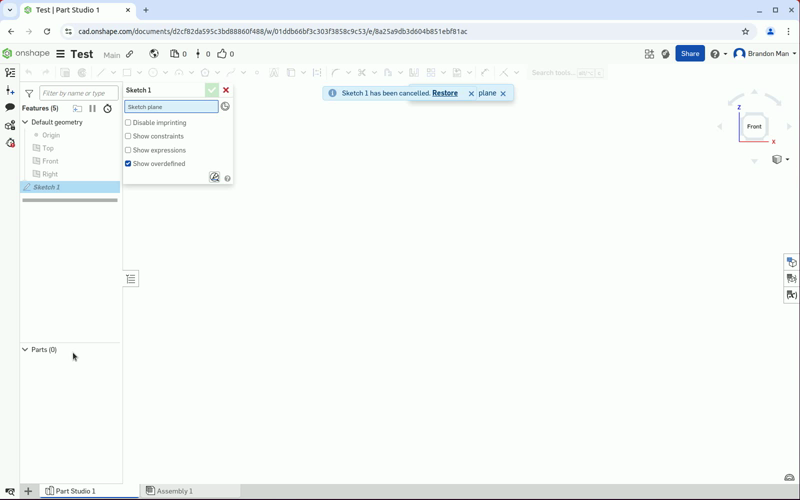
mouse_move(73, 163)
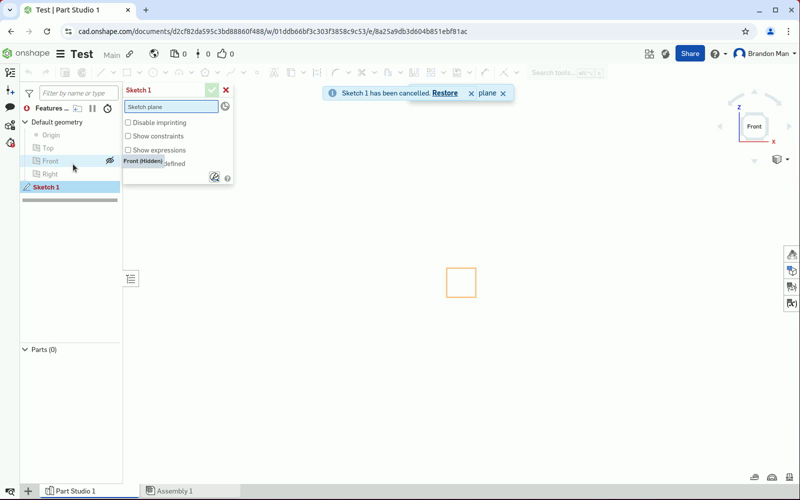
click(73, 163)
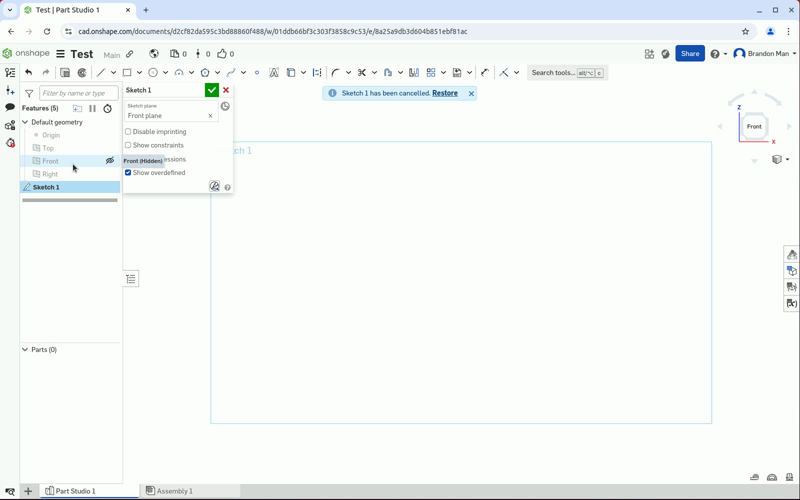
mouse_move(73, 352)
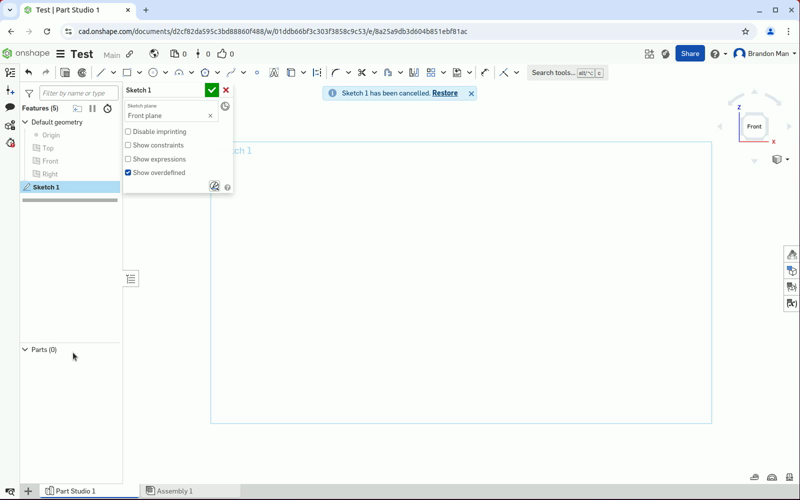
key(y)
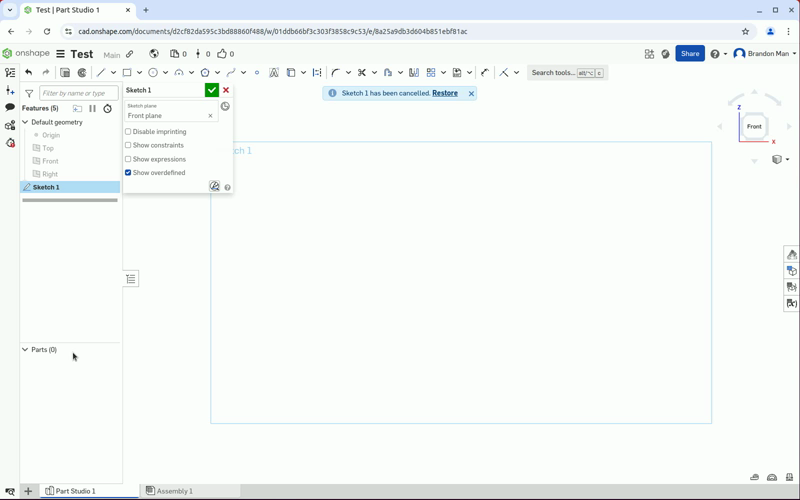
key(c)
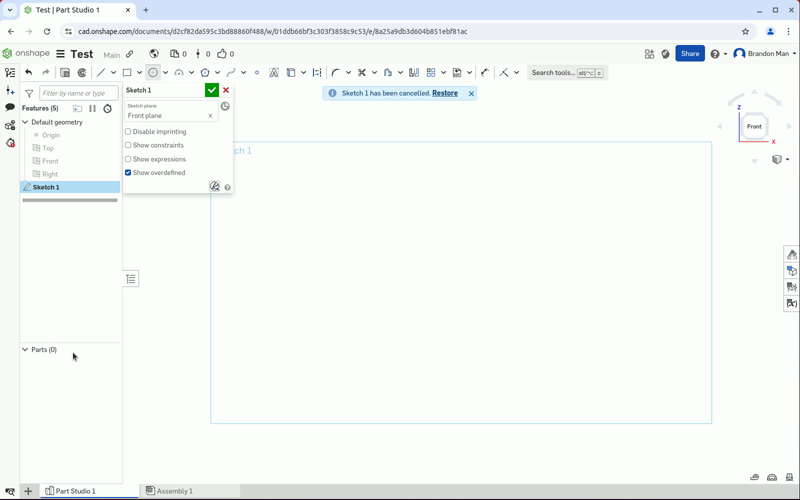
key_down(shift)
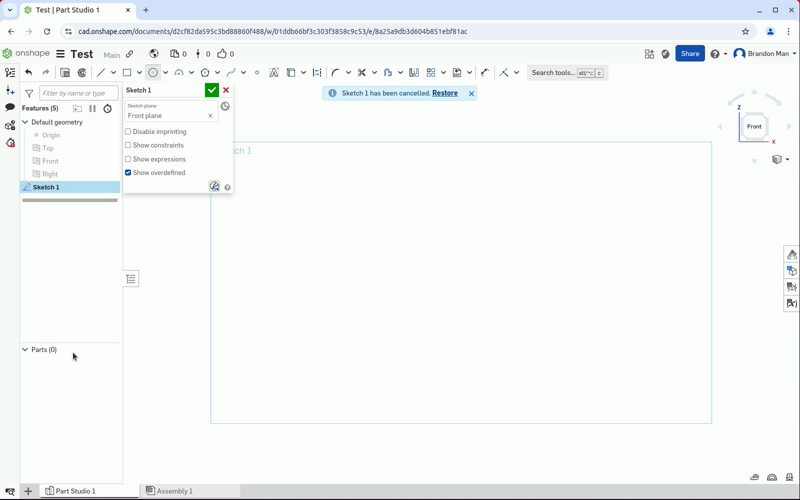
mouse_move(510, 355)
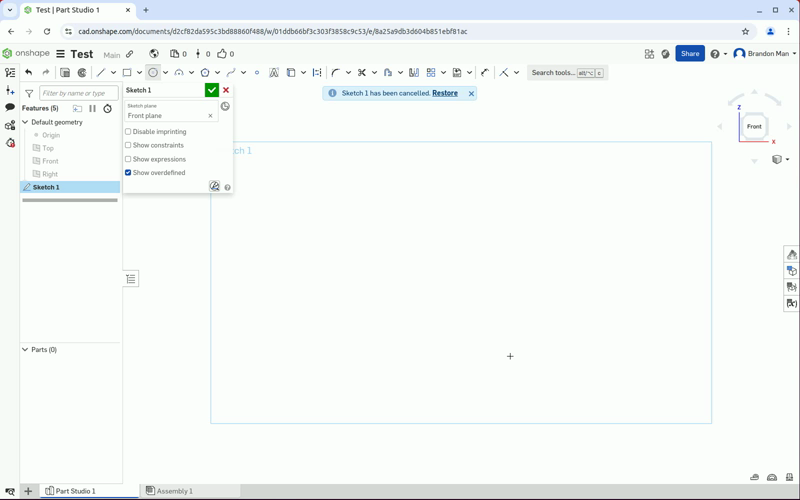
click(510, 355)
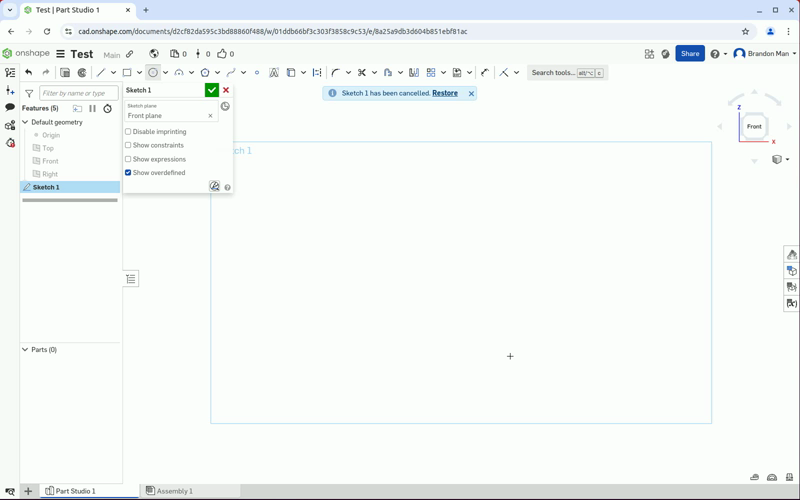
key_up(shift)
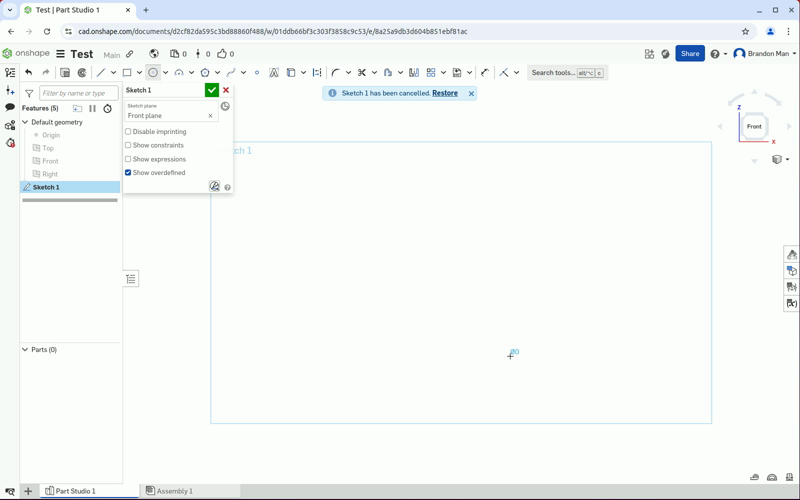
mouse_move(519, 355)
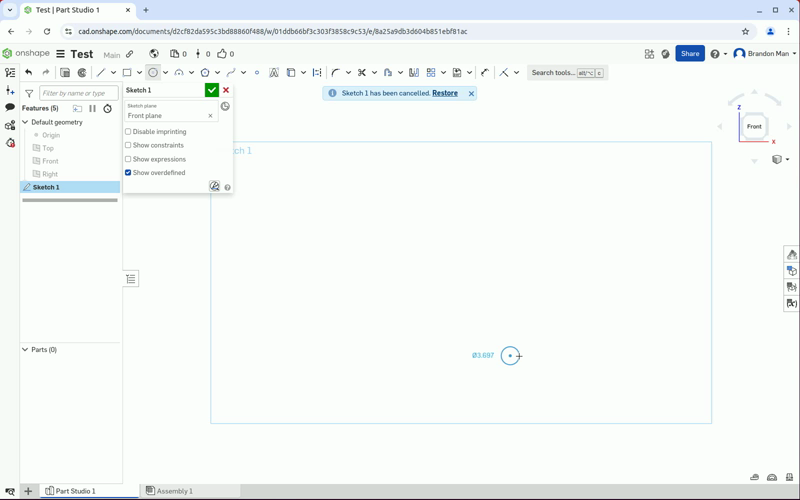
click(519, 355)
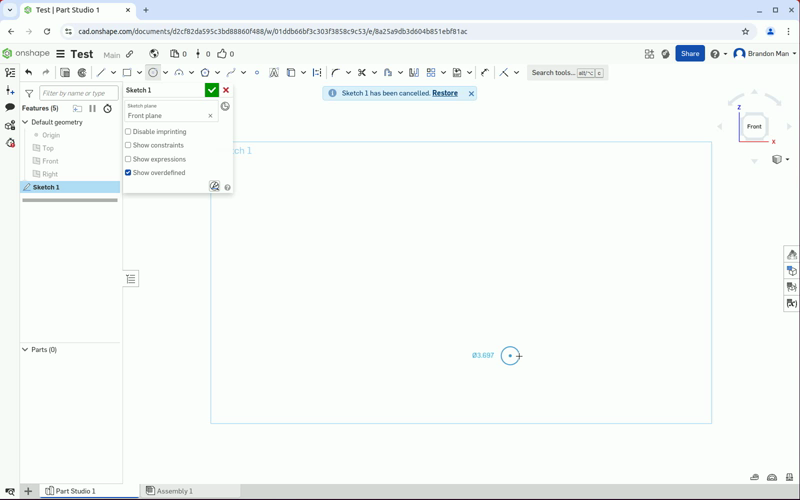
key(esc)
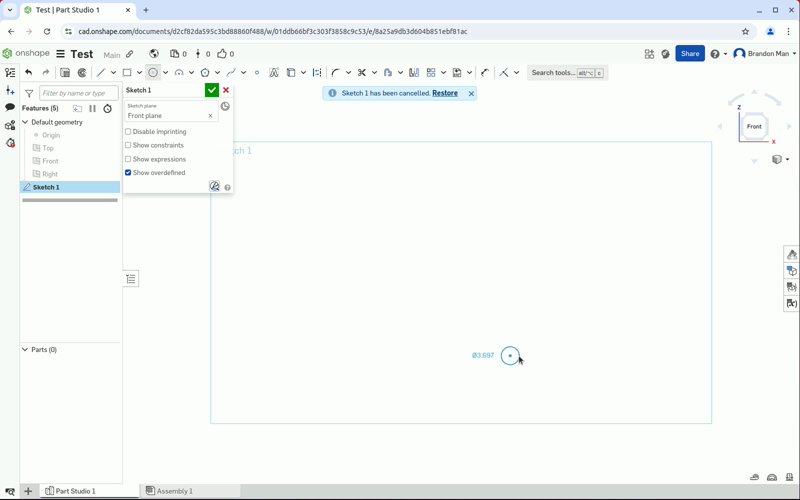
key(c)
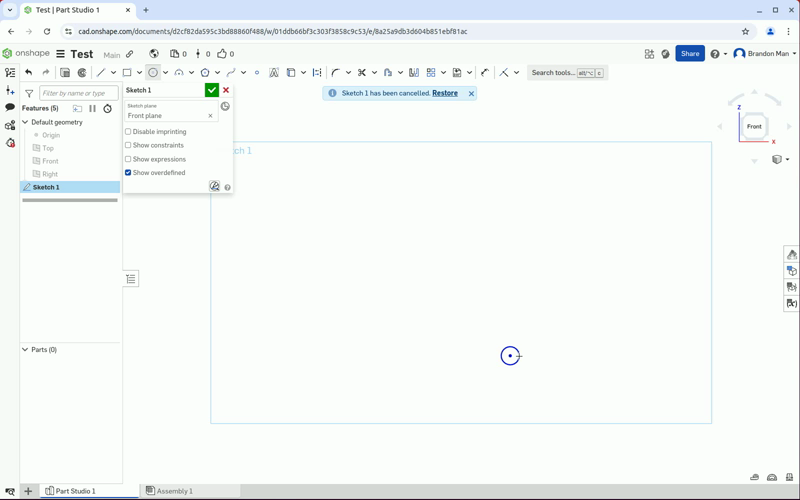
key_down(shift)
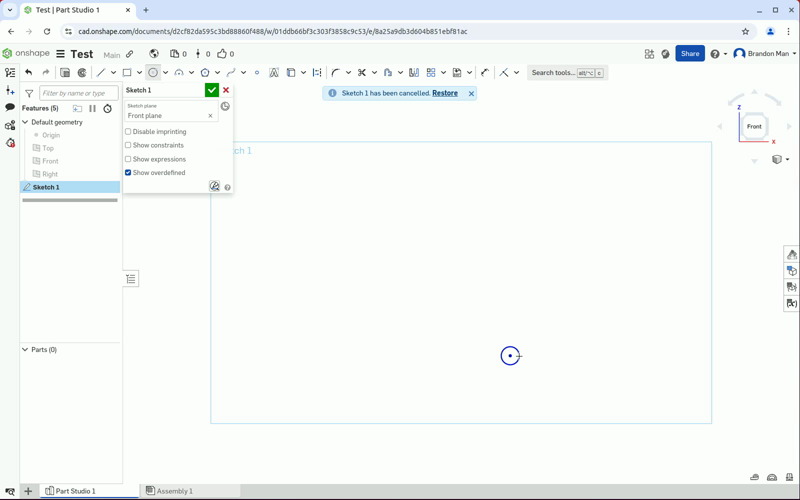
mouse_move(510, 355)
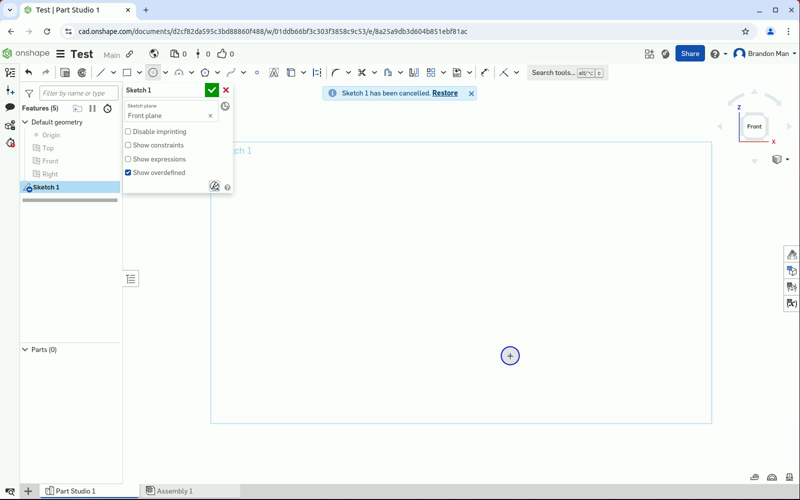
click(510, 355)
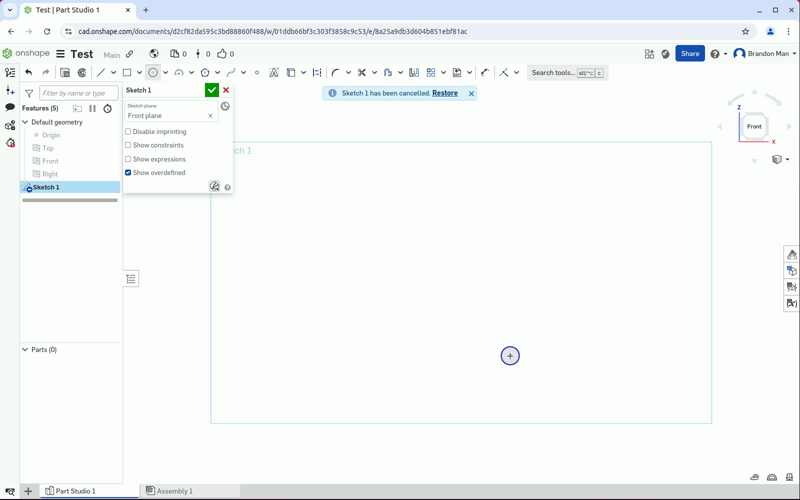
key_up(shift)
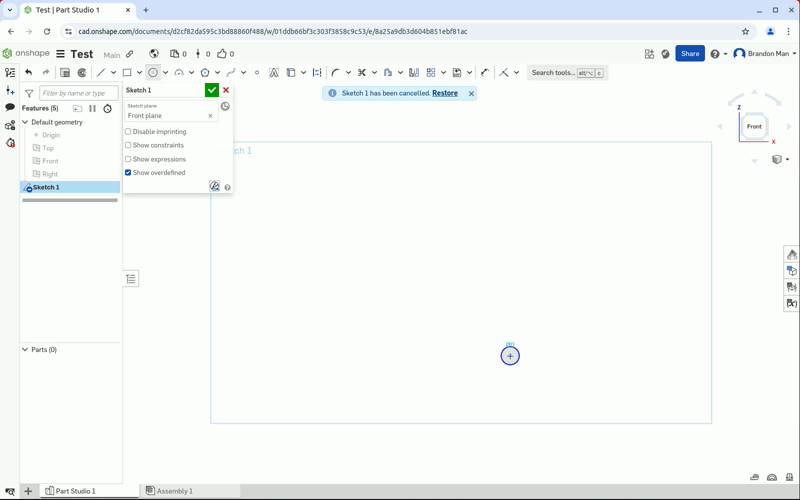
mouse_move(514, 355)
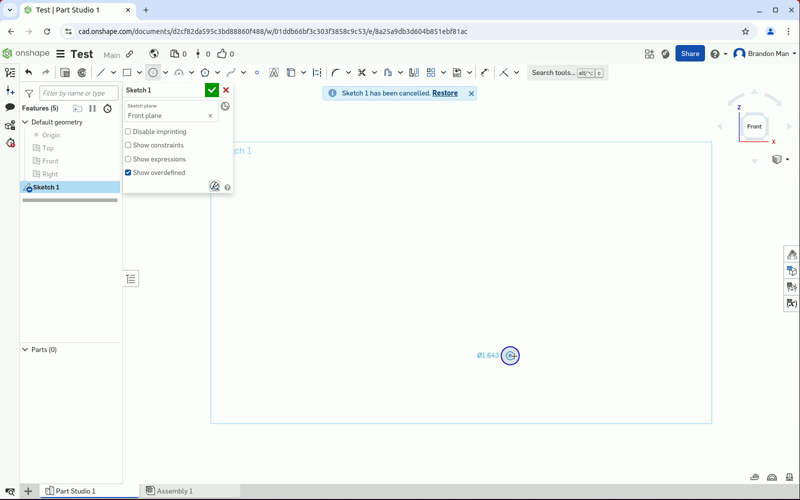
scroll(6)
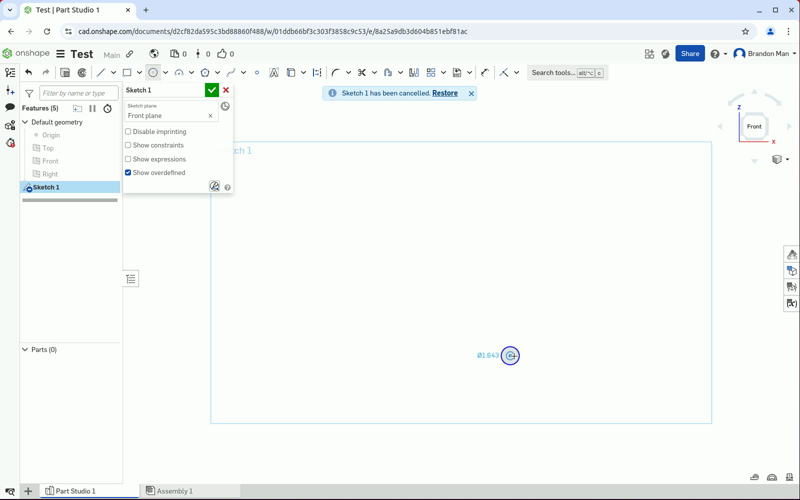
scroll(6)
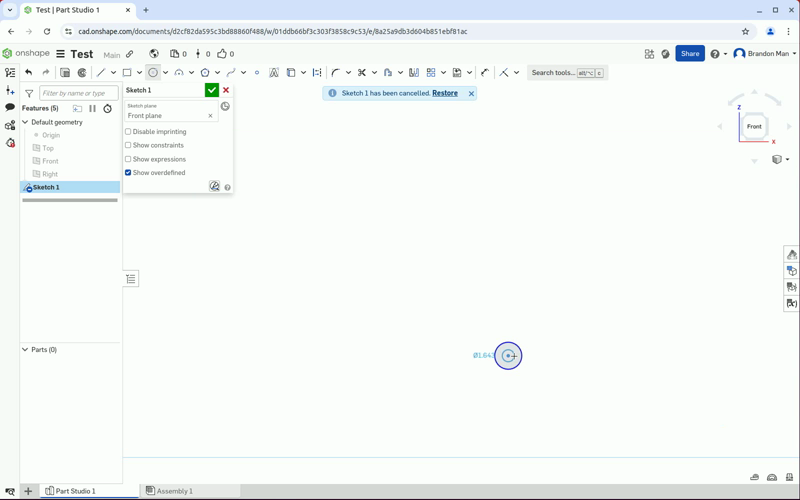
scroll(6)
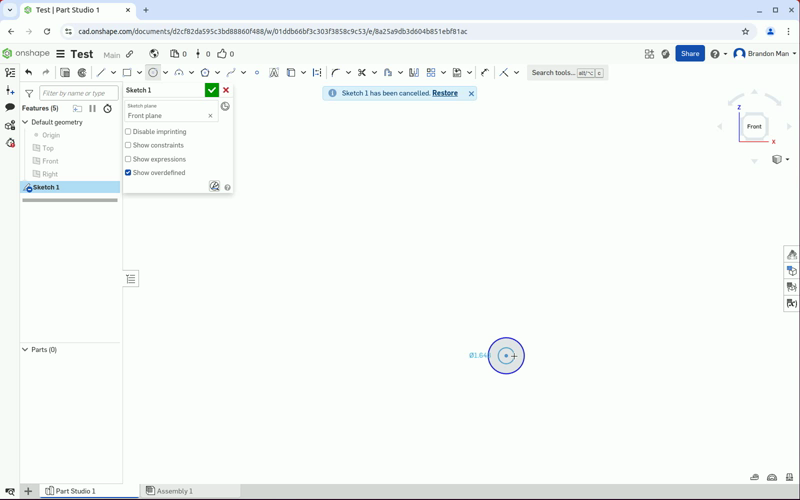
scroll(6)
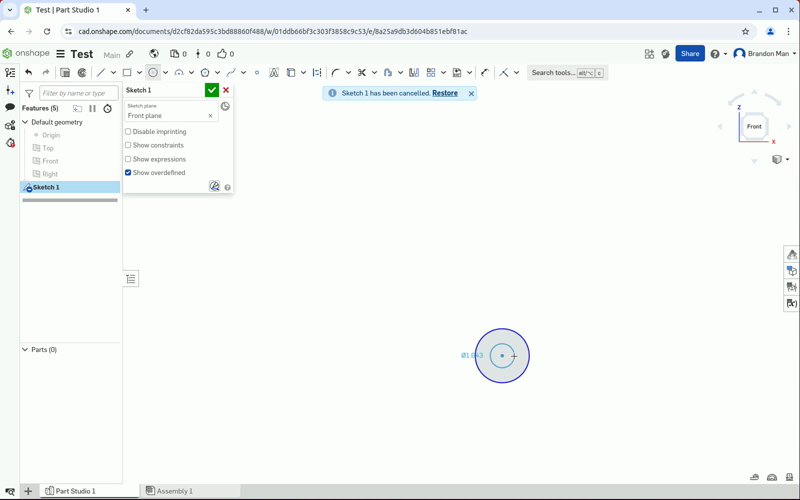
scroll(6)
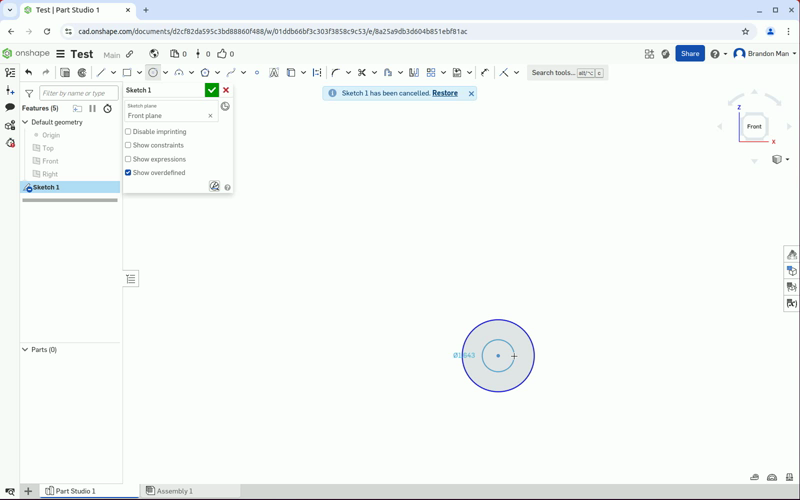
scroll(6)
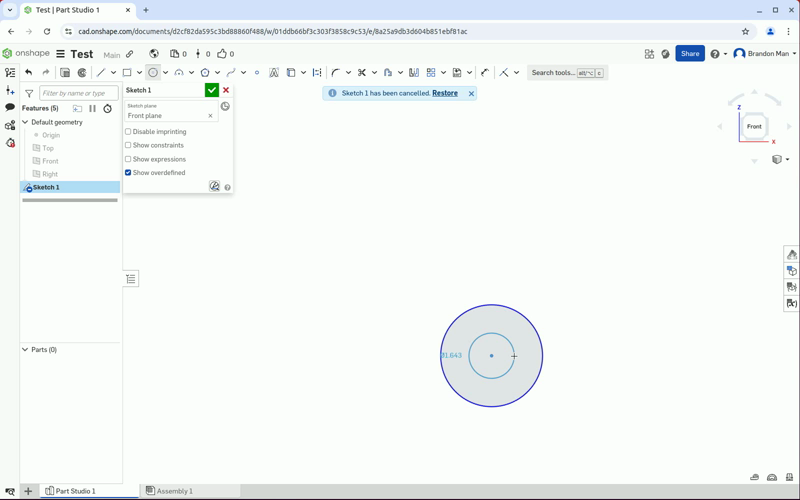
scroll(6)
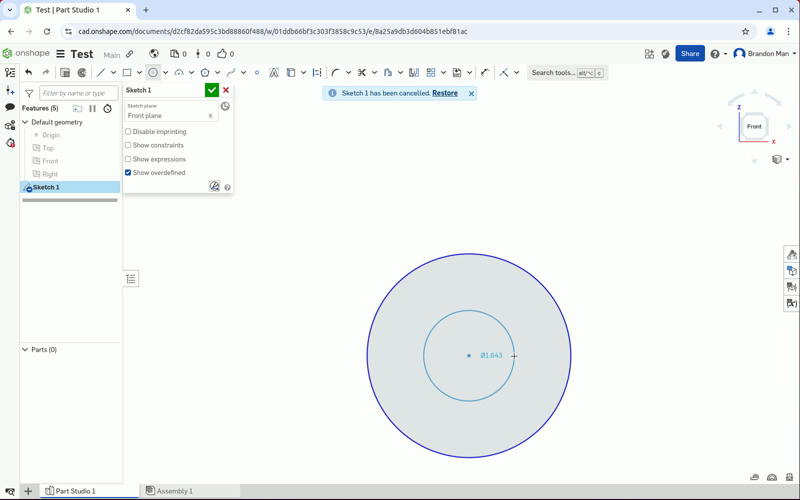
click(514, 355)
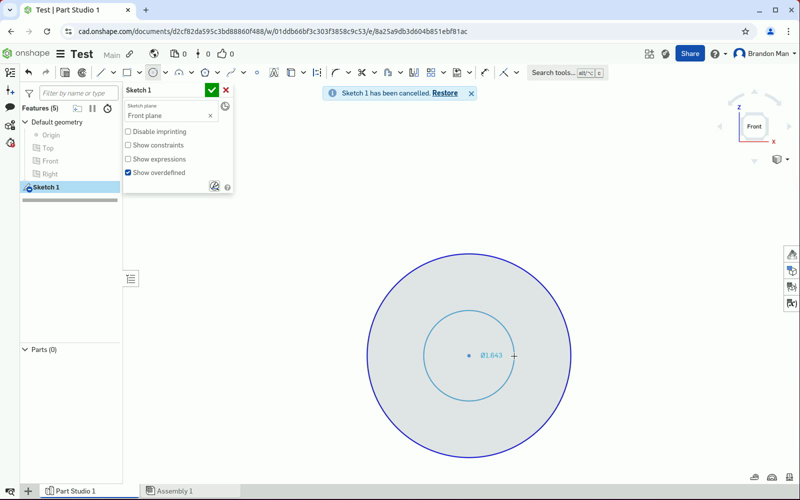
scroll(-6)
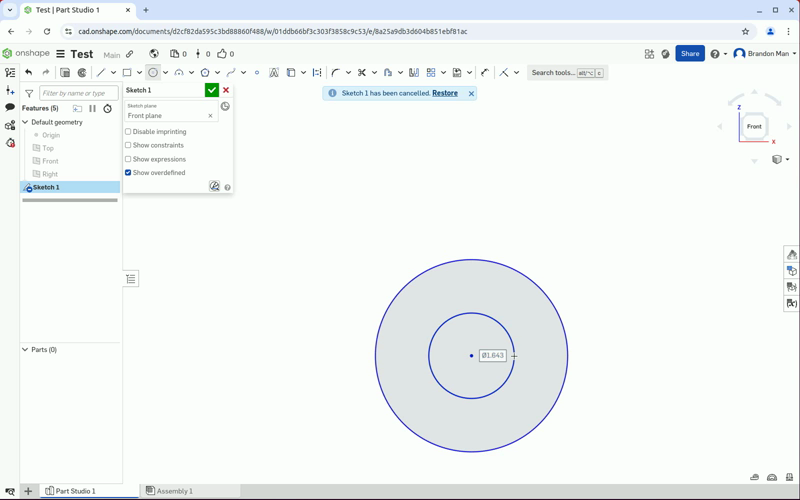
scroll(-6)
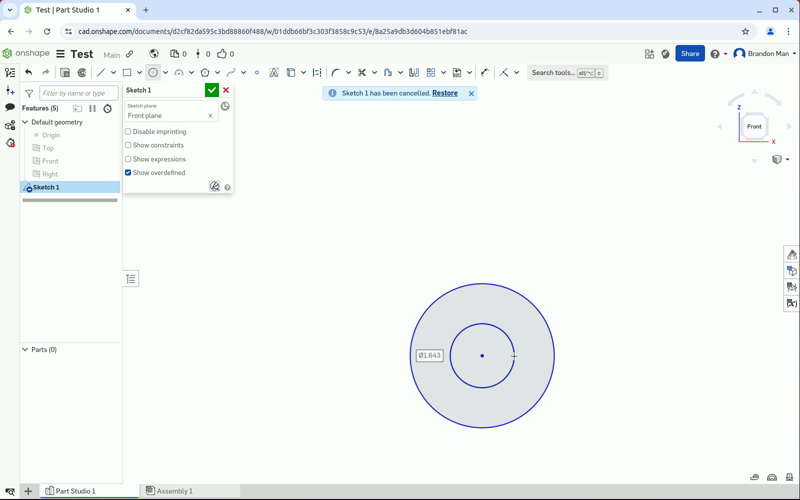
scroll(-6)
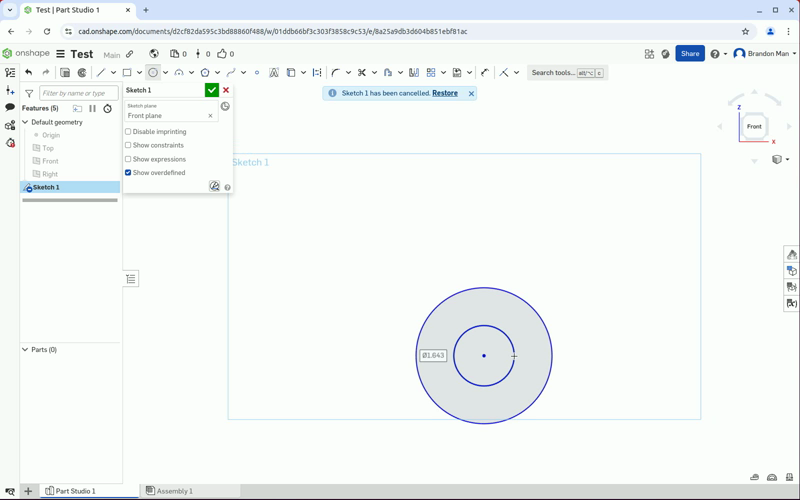
scroll(-6)
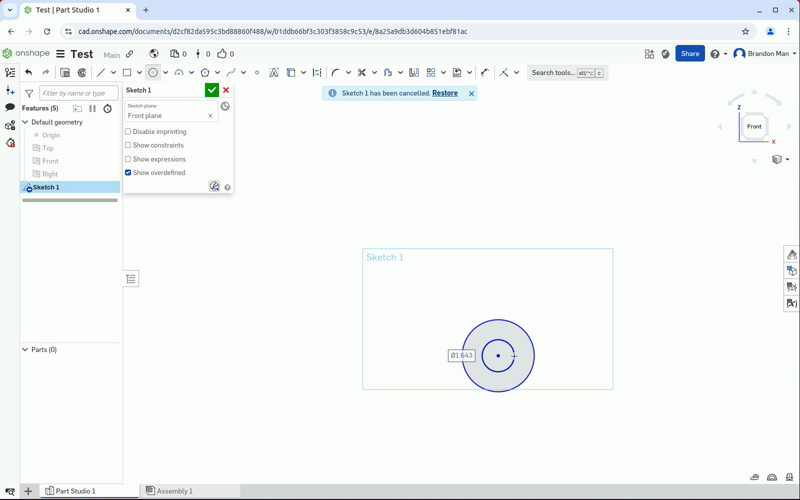
scroll(-6)
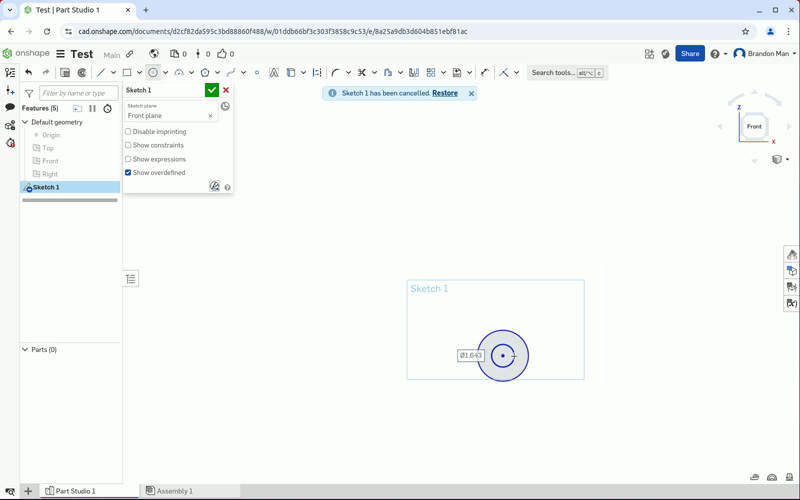
scroll(-6)
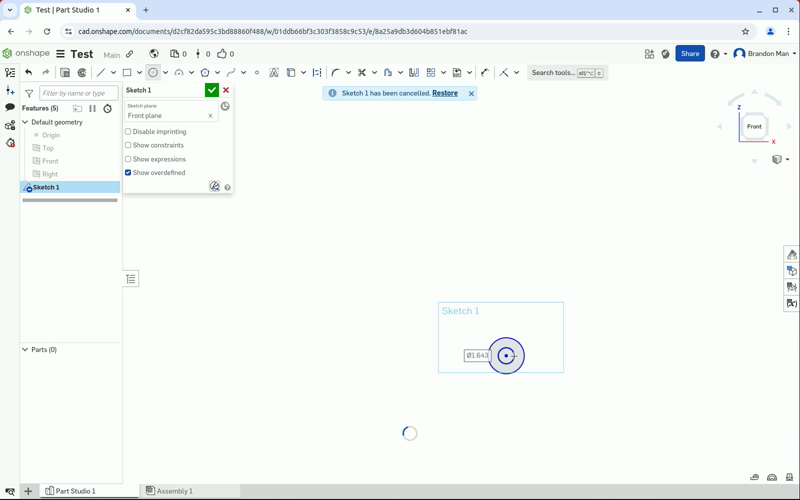
scroll(-6)
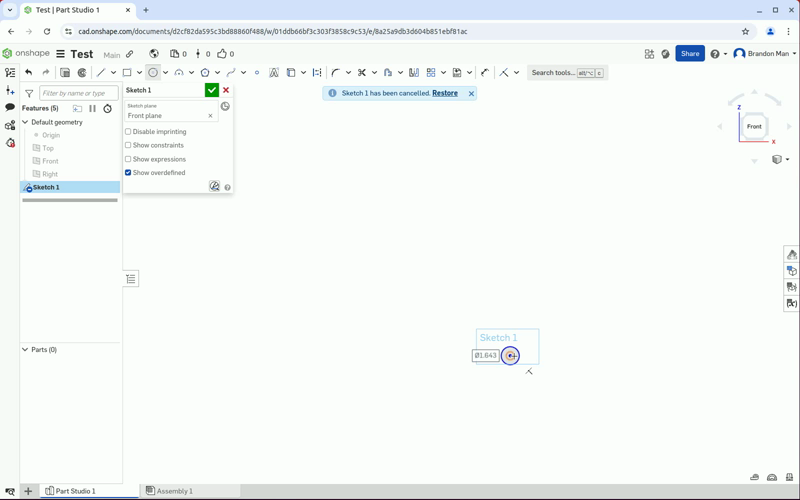
key(esc)
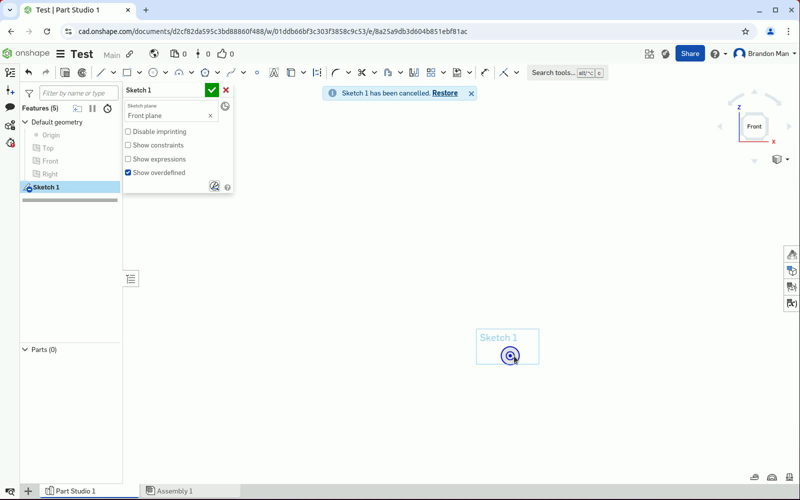
mouse_move(500, 355)
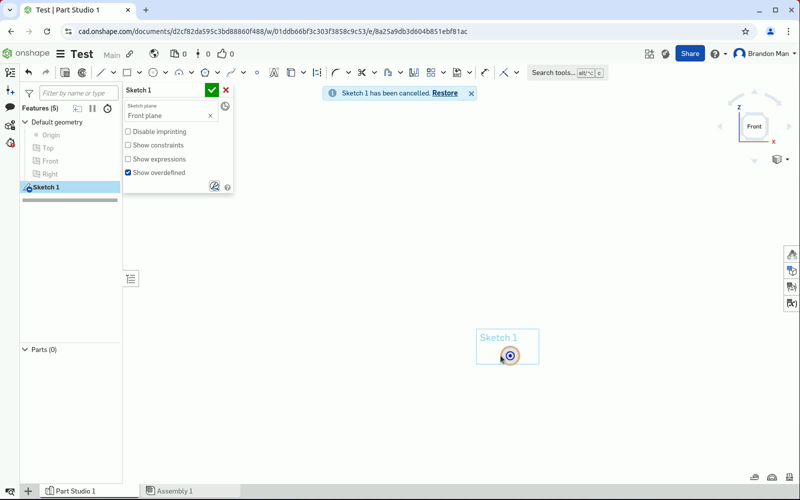
scroll(6)
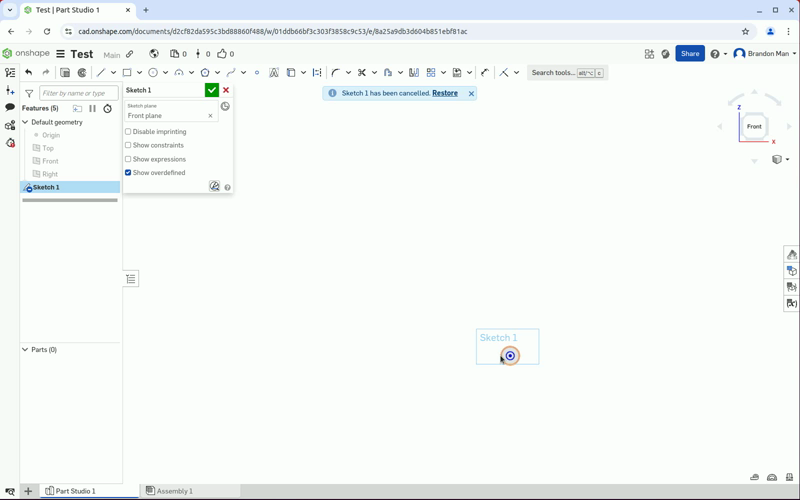
scroll(6)
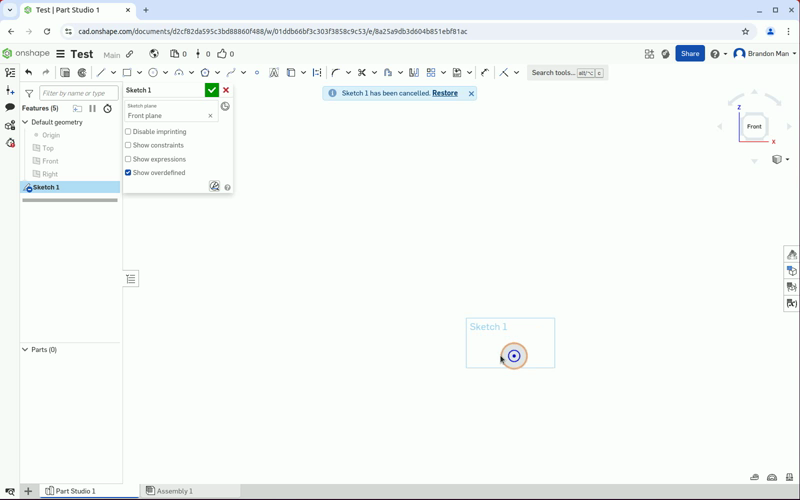
scroll(6)
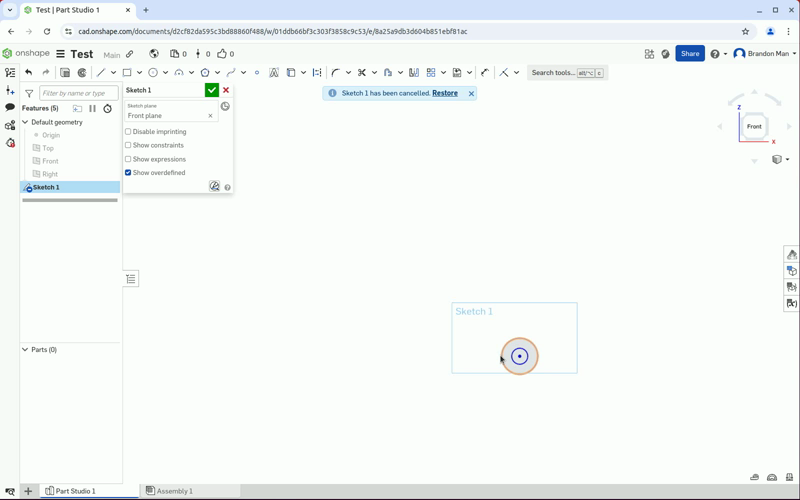
scroll(6)
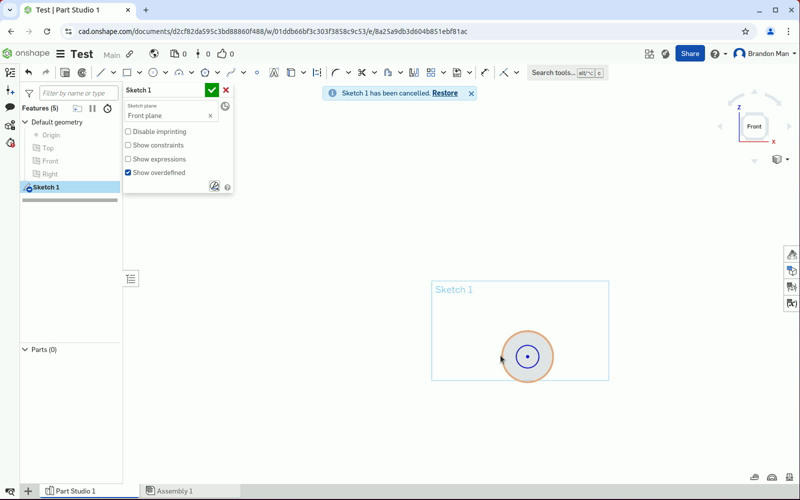
scroll(6)
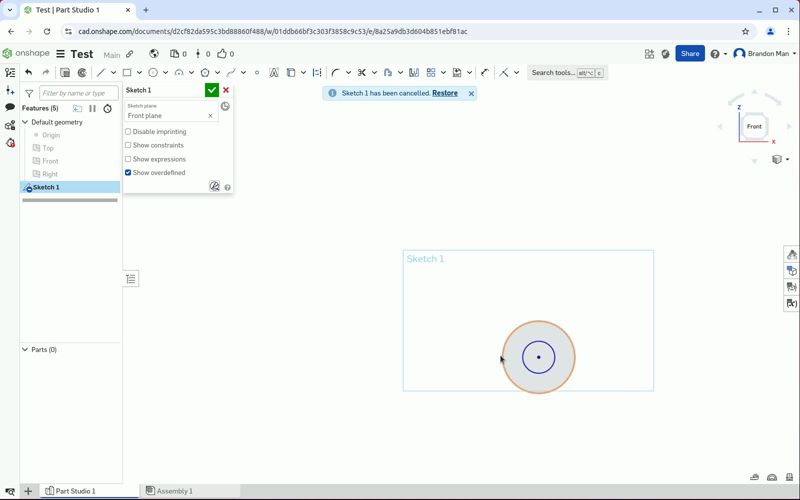
scroll(6)
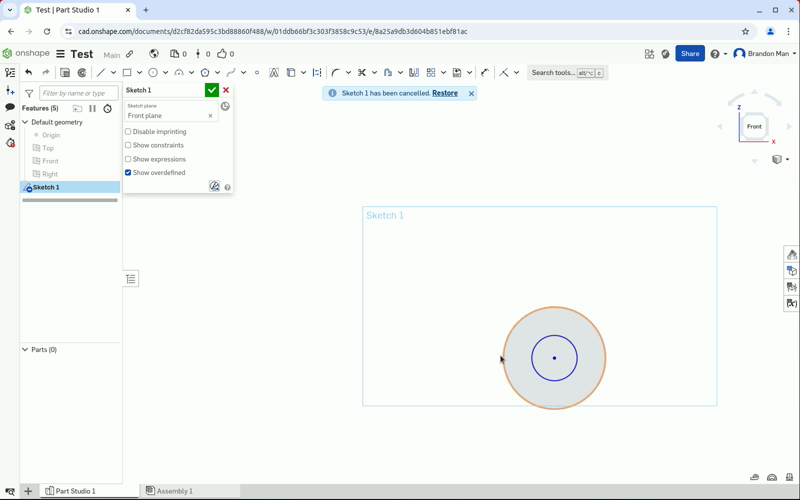
scroll(6)
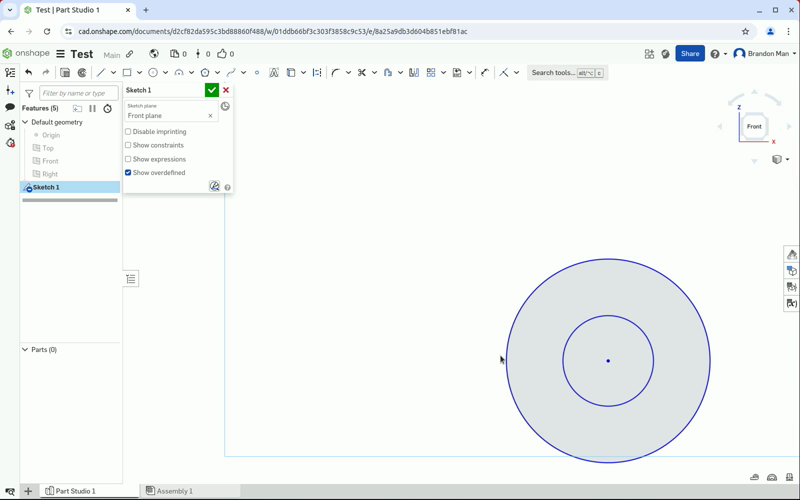
click(500, 355)
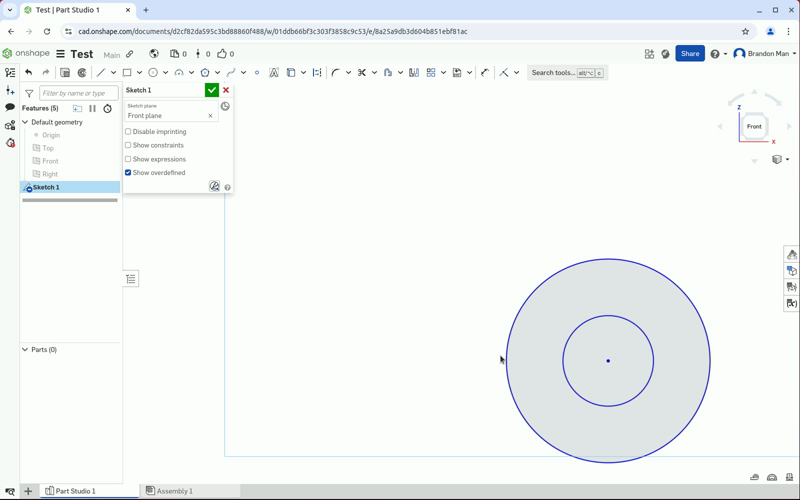
scroll(-6)
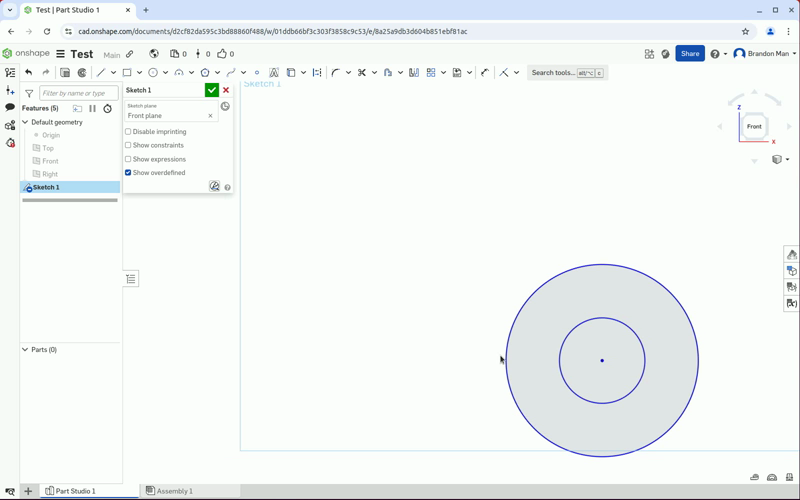
scroll(-6)
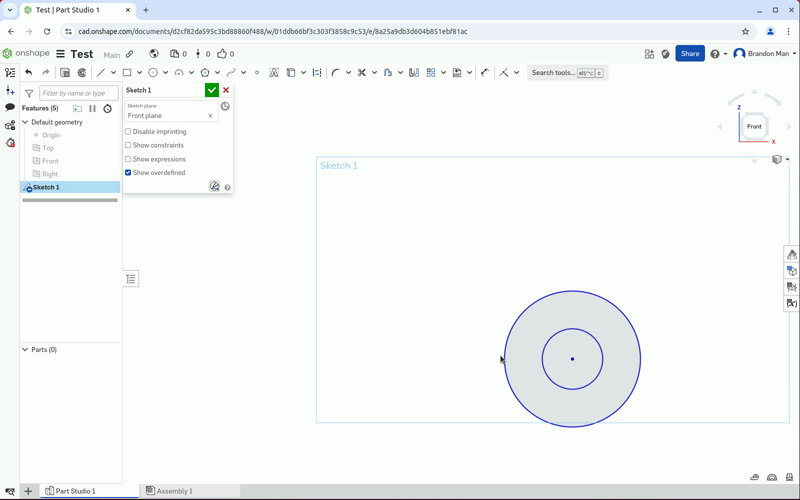
scroll(-6)
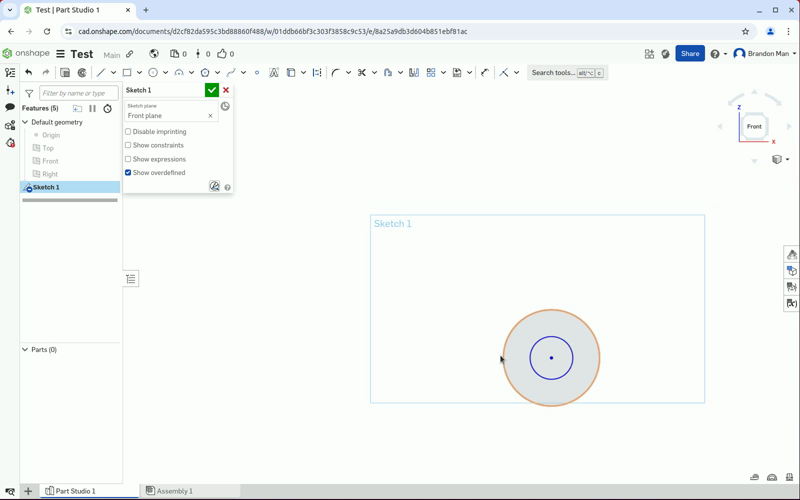
scroll(-6)
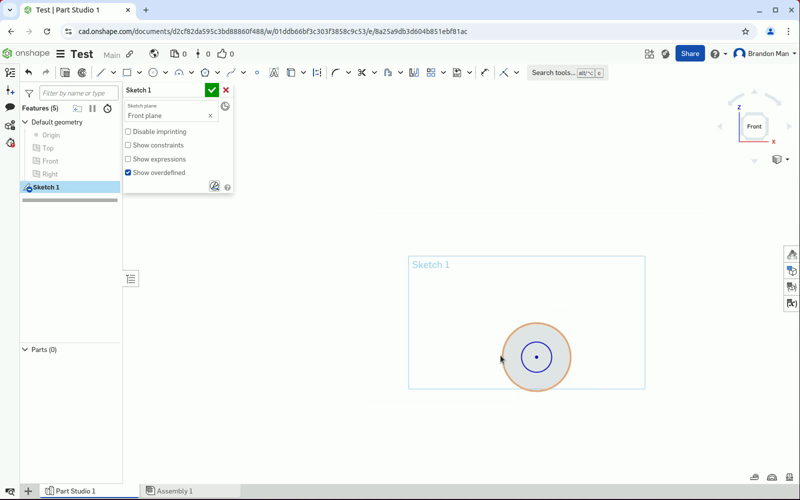
scroll(-6)
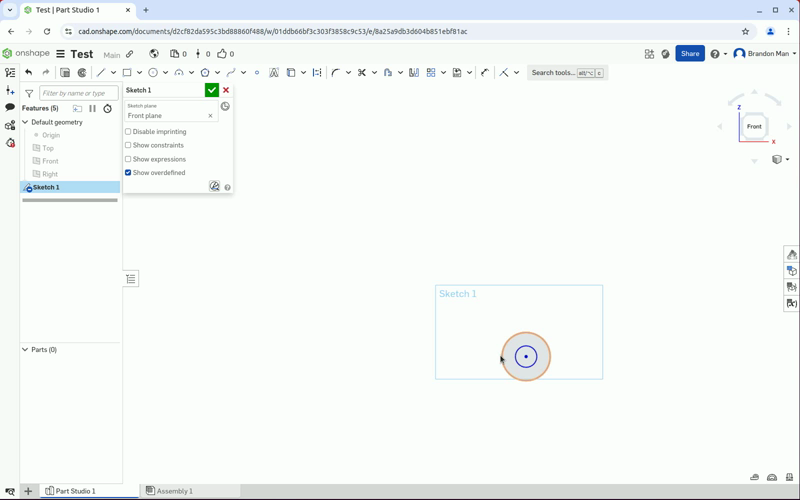
scroll(-6)
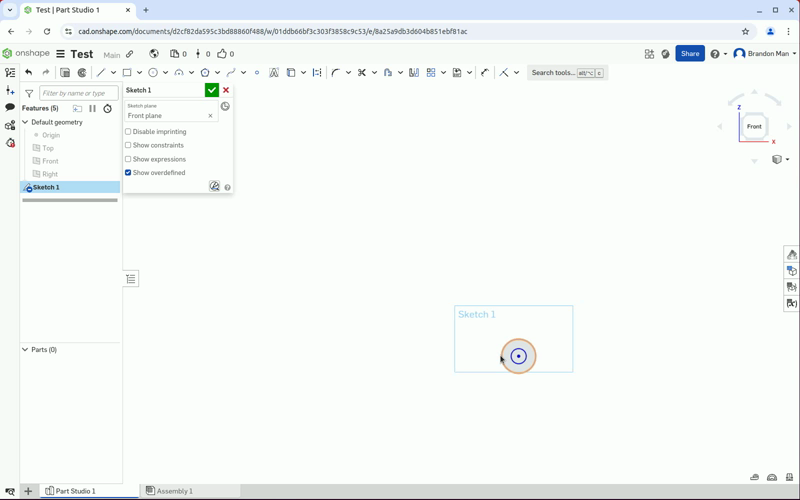
scroll(-6)
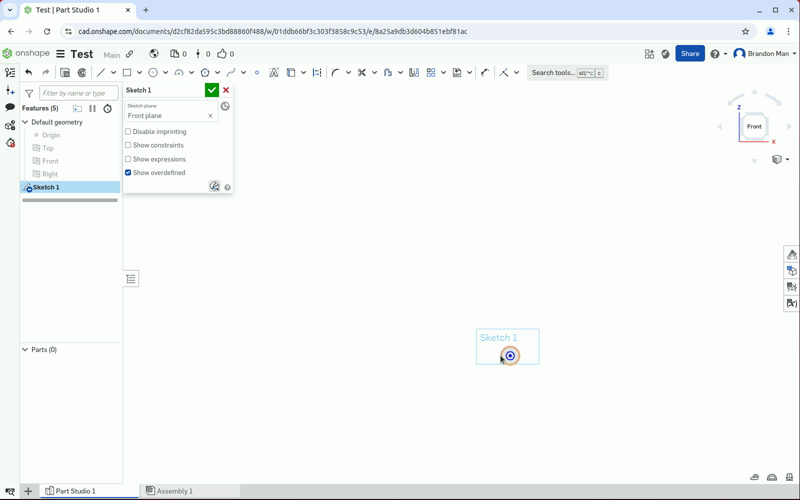
mouse_move(73, 352)
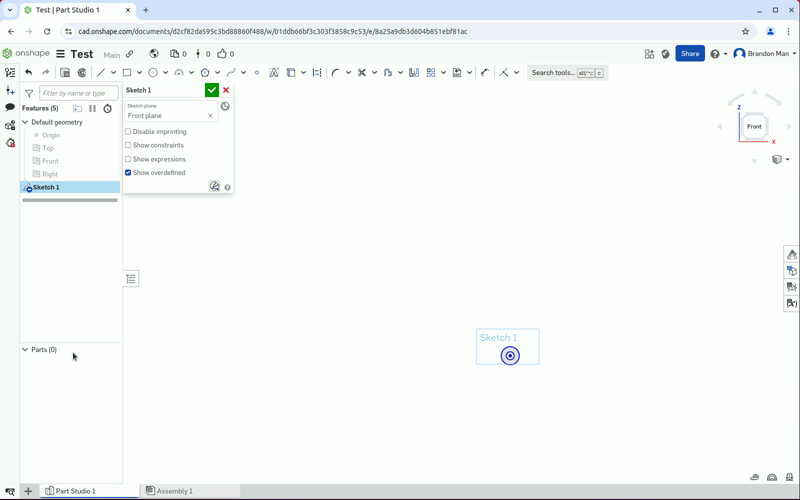
key(shift+y)
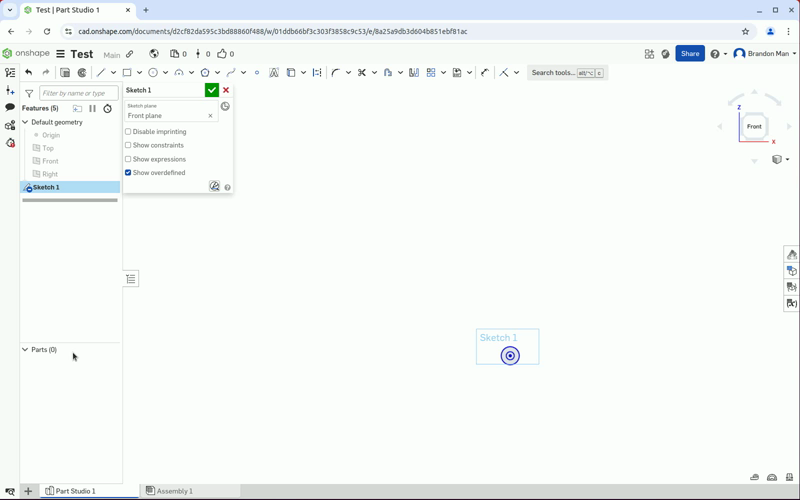
key(shift+e)
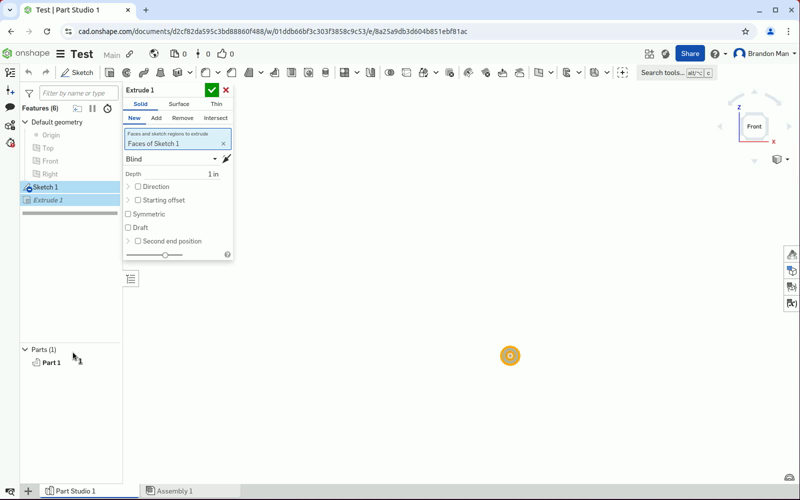
mouse_move(143, 106)
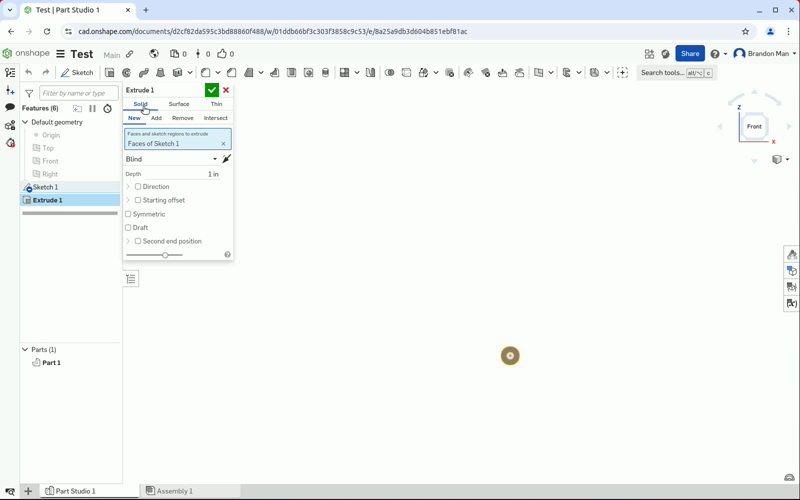
click(143, 106)
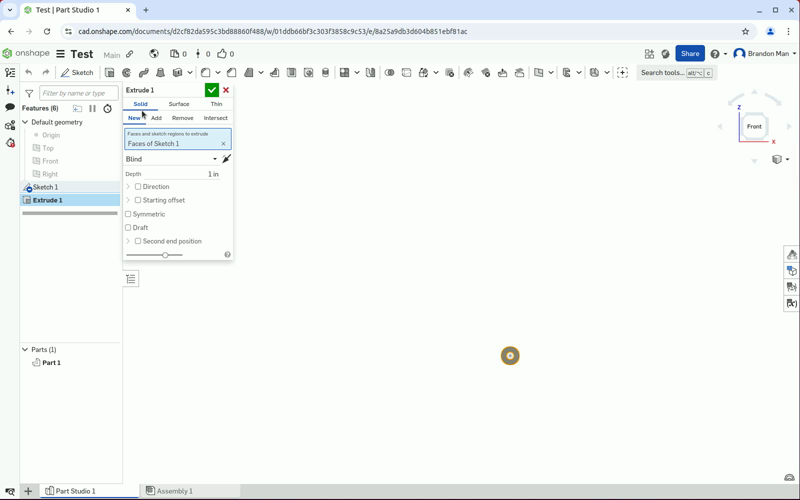
mouse_move(137, 120)
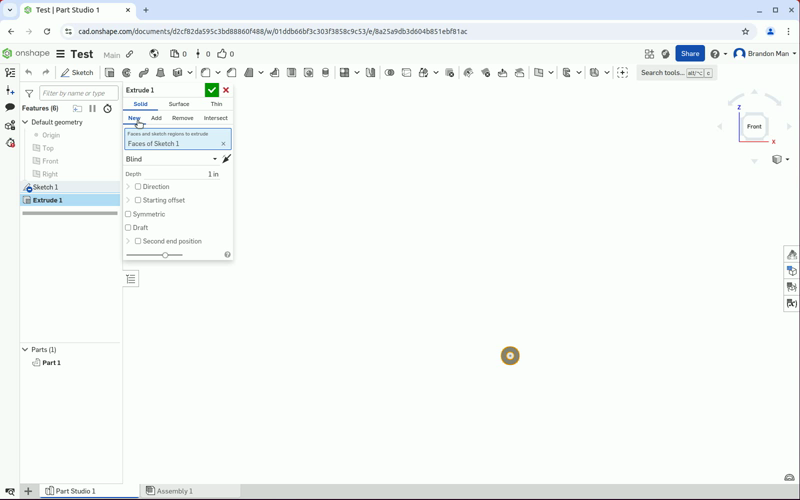
click(137, 120)
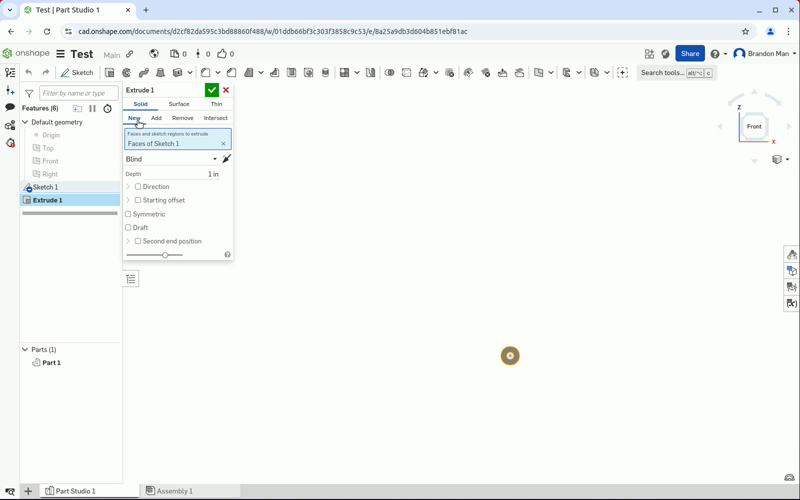
key(tab, 4)
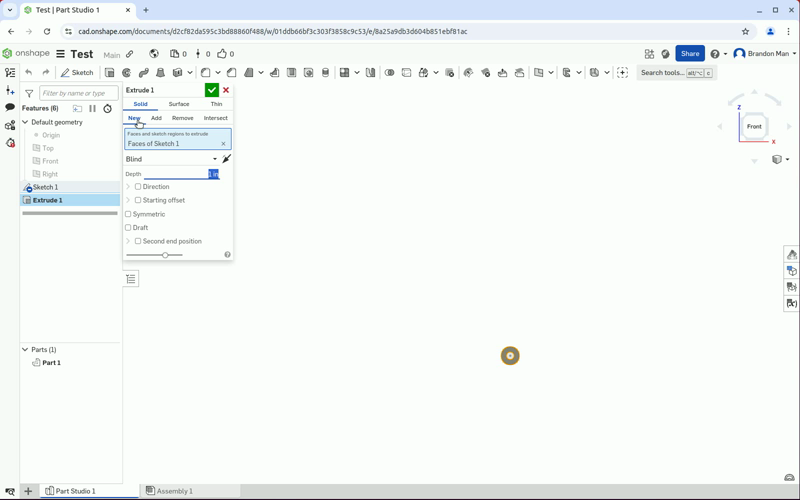
text(23.108)
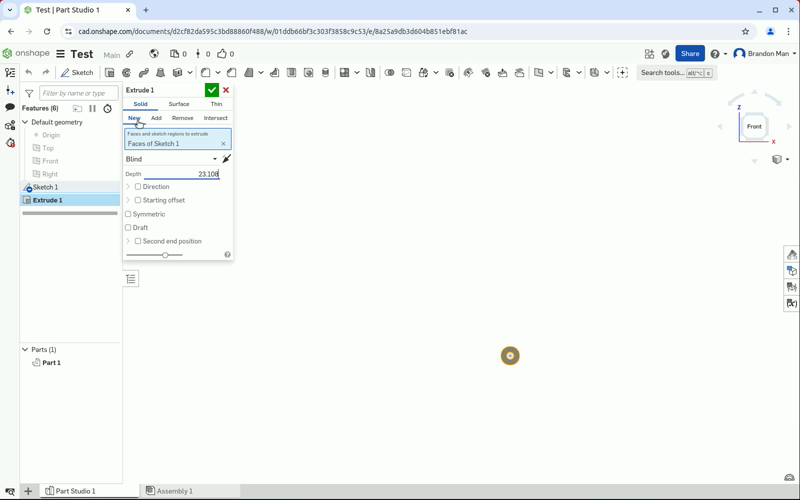
key(enter)
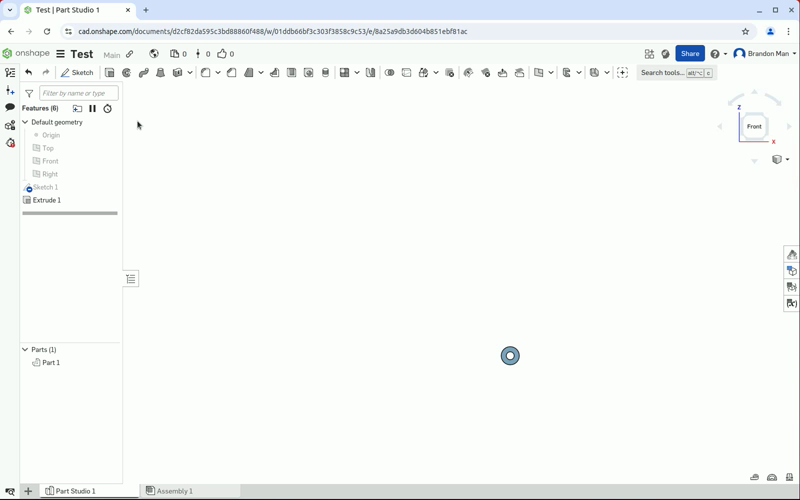
key(shift+h)
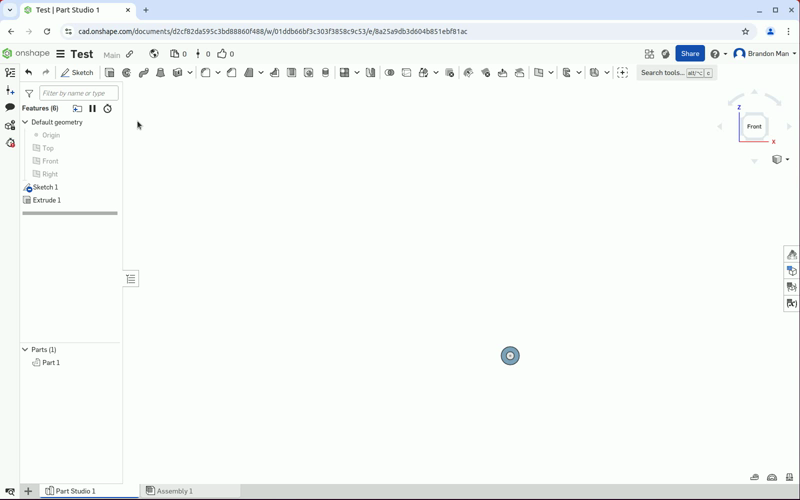
key(shift+h)
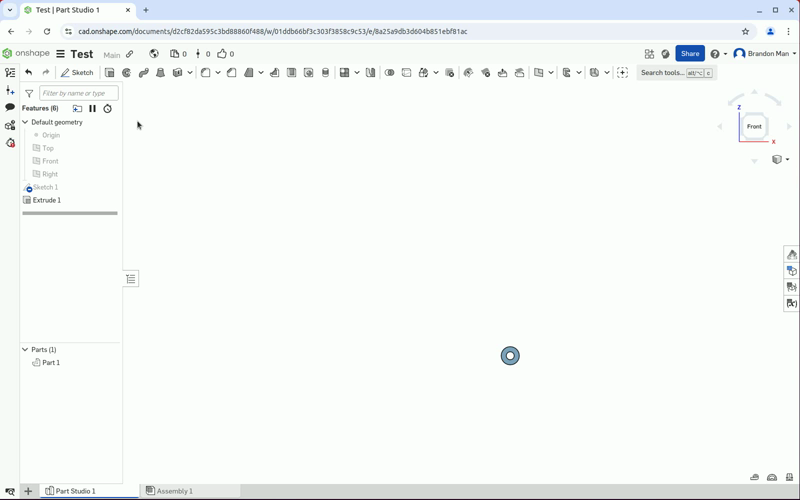
mouse_move(73, 189)
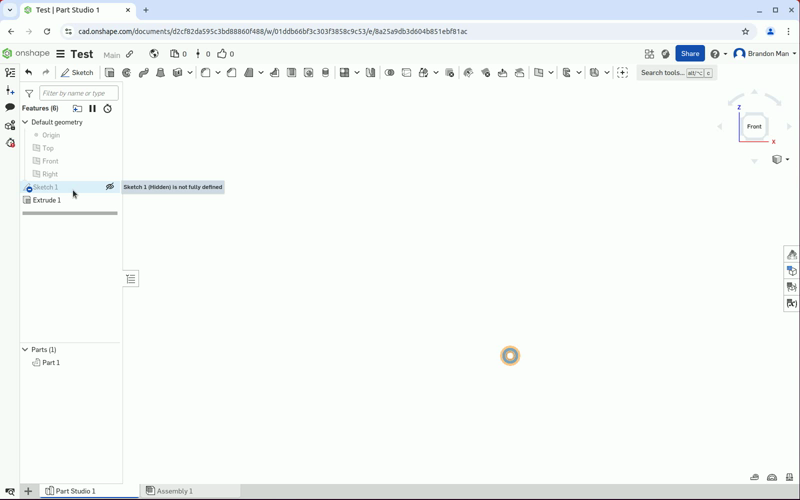
click(73, 189)
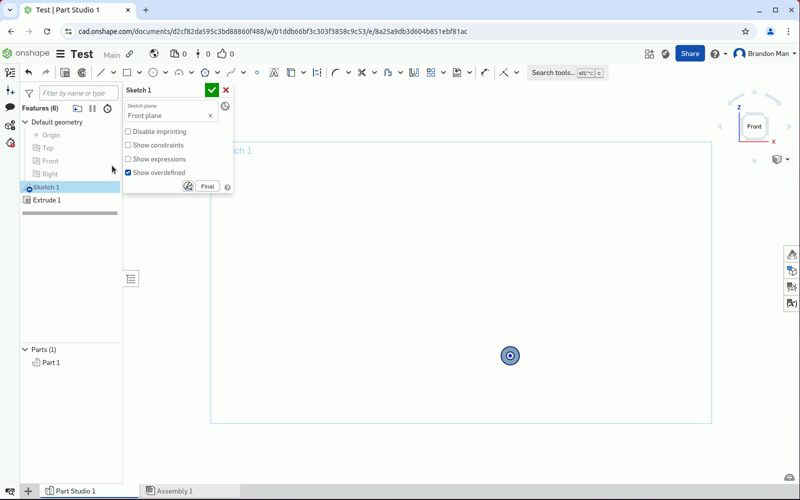
mouse_move(229, 92)
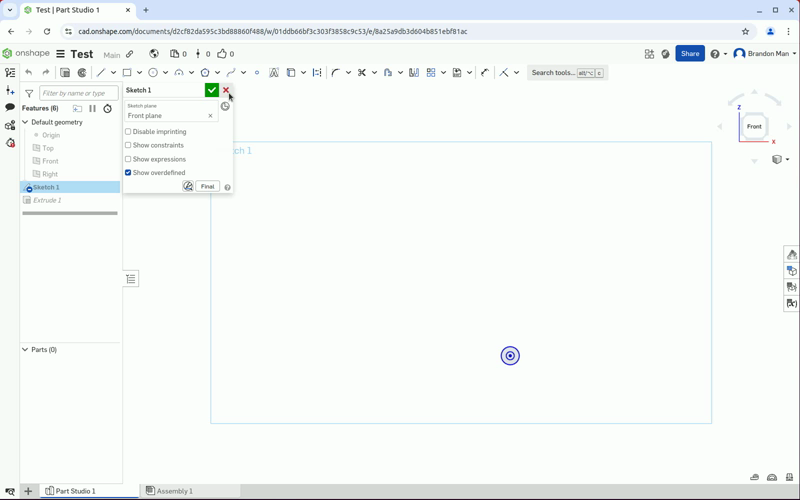
click(229, 92)
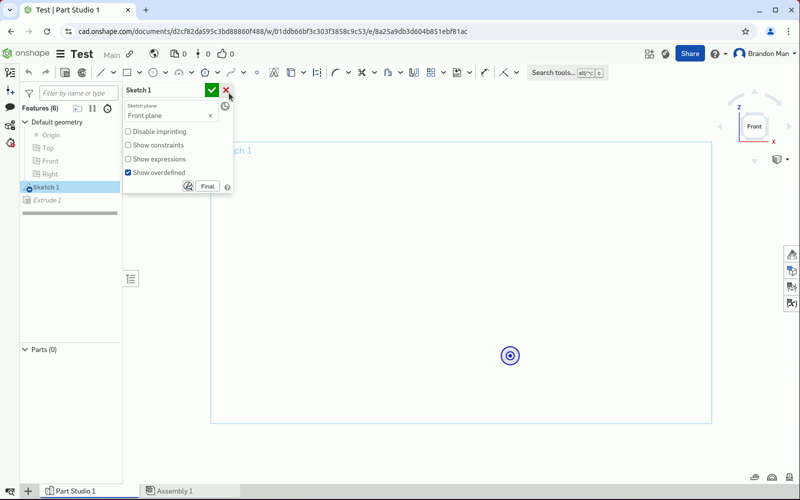
key(shift+s)
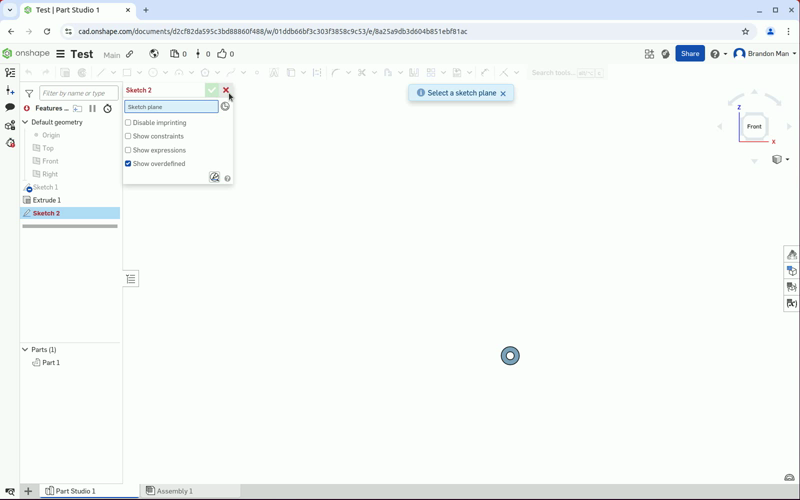
mouse_move(73, 163)
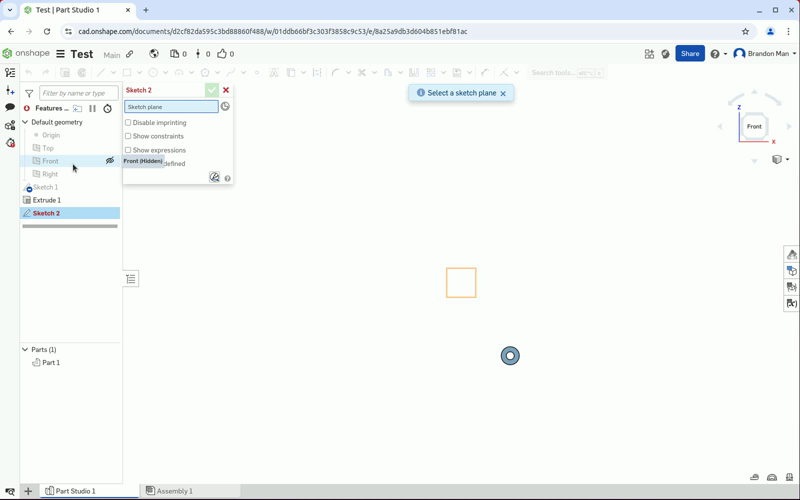
click(73, 163)
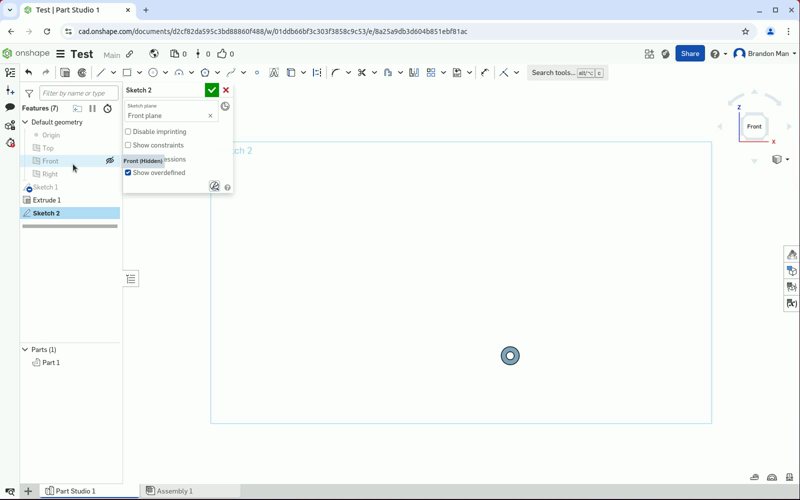
mouse_move(73, 352)
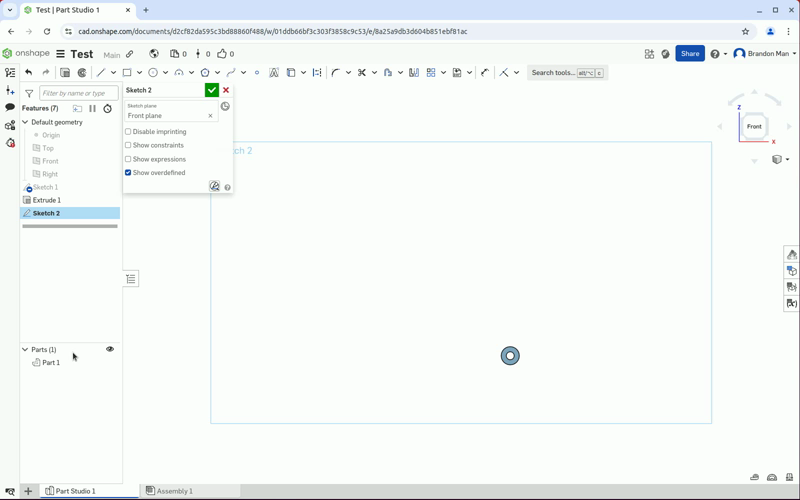
key(y)
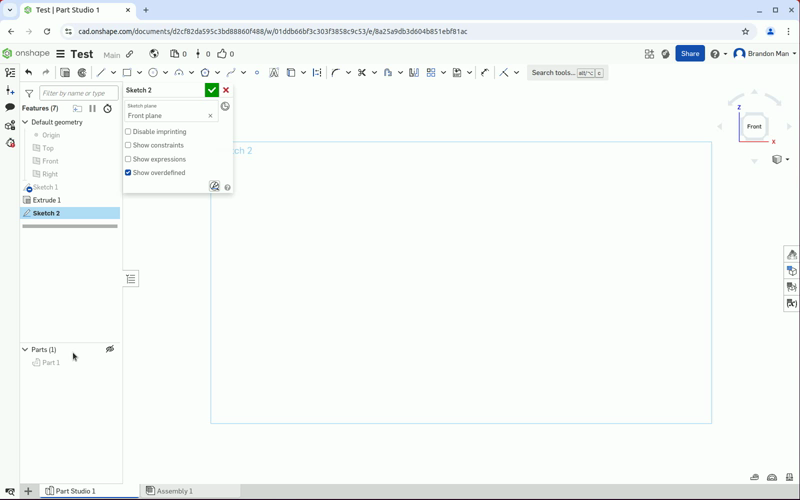
key(c)
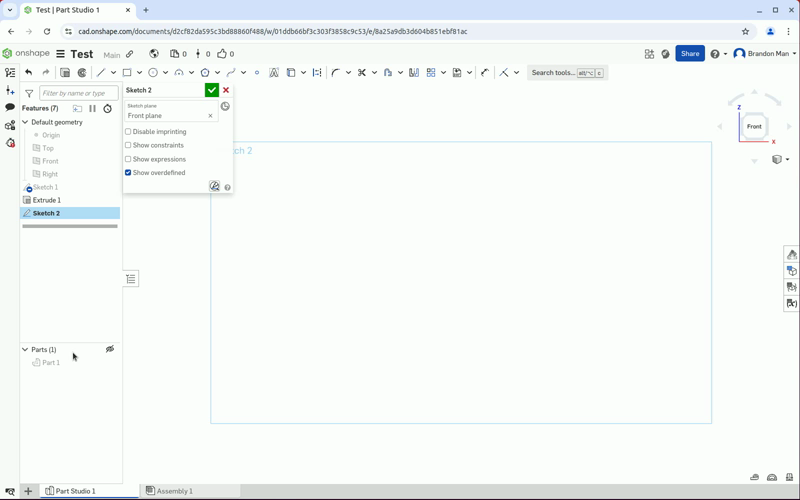
key_down(shift)
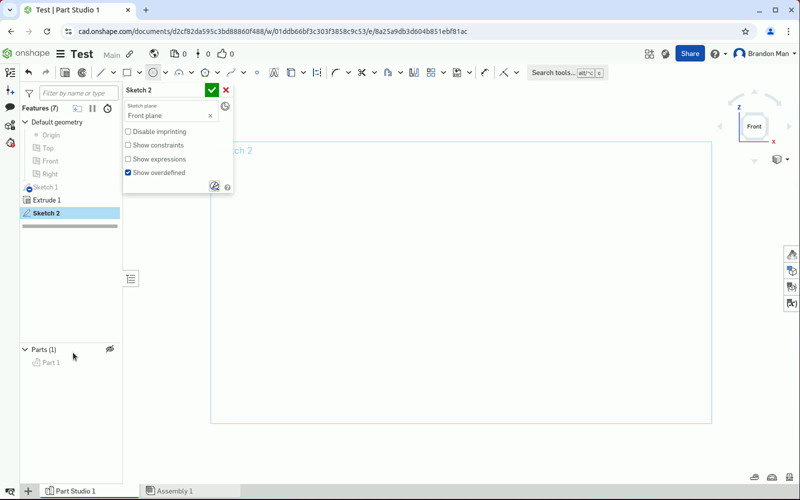
mouse_move(461, 226)
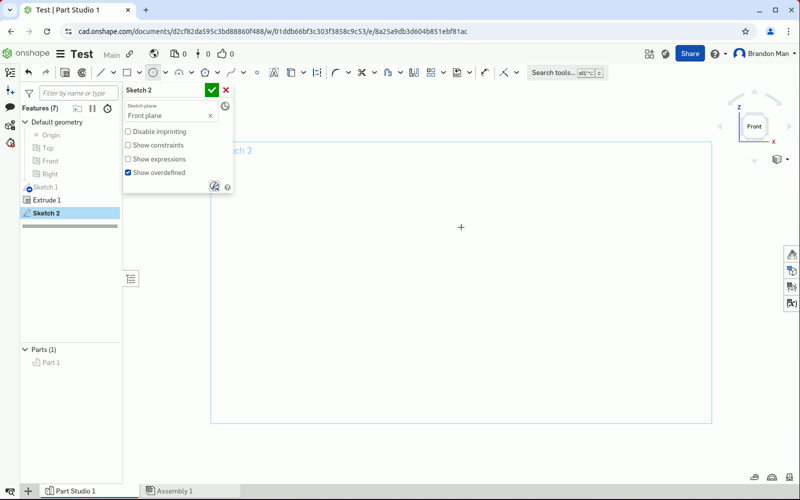
click(461, 226)
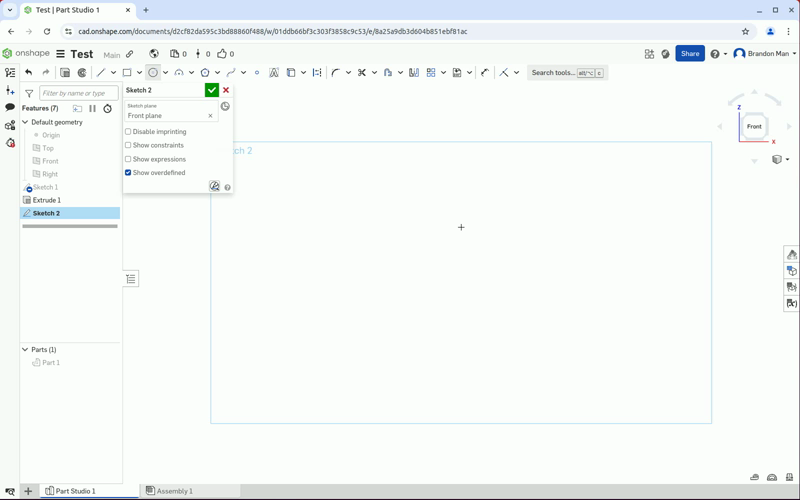
key_up(shift)
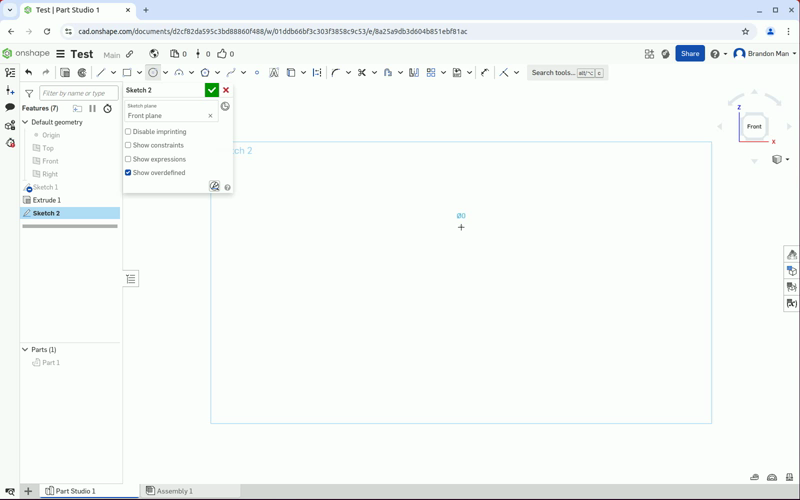
mouse_move(472, 226)
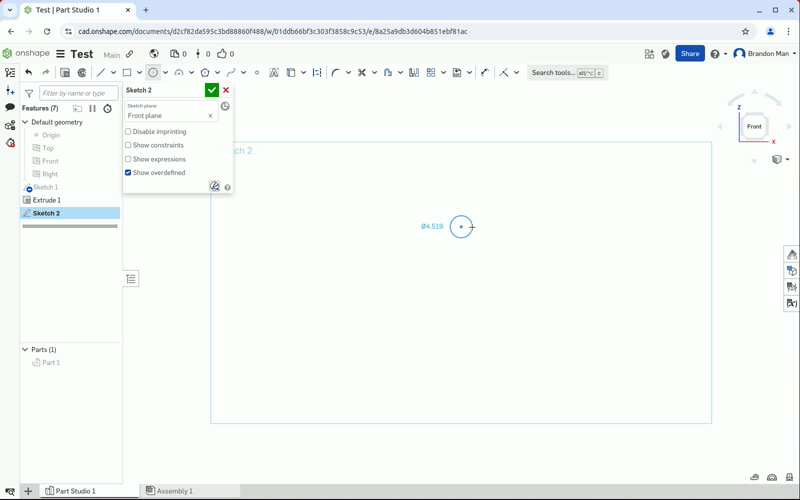
click(472, 226)
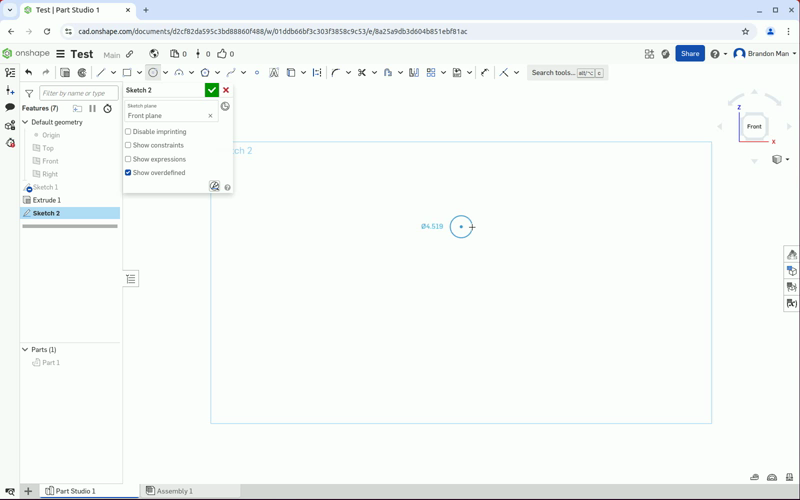
key(esc)
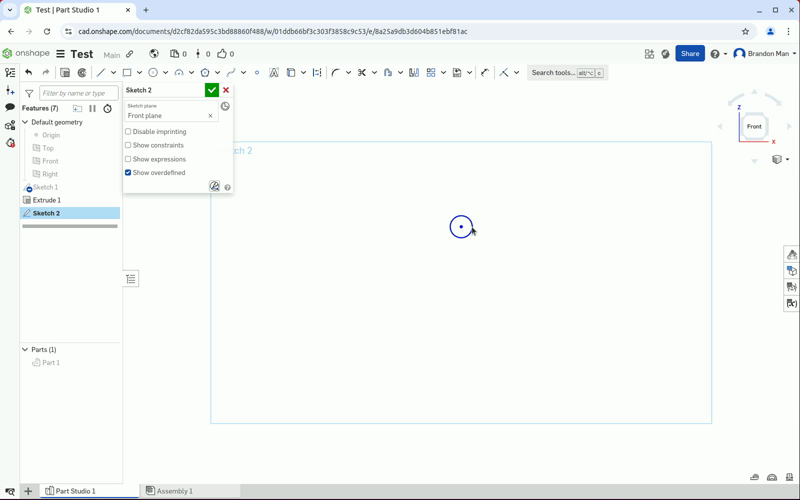
key(c)
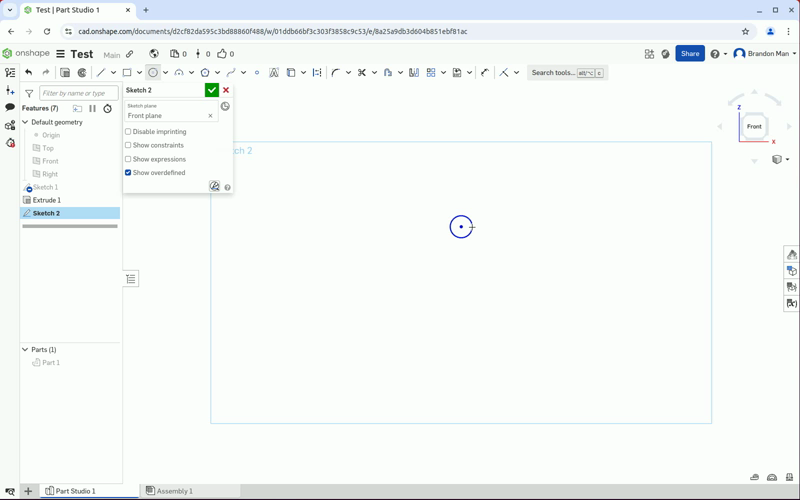
key_down(shift)
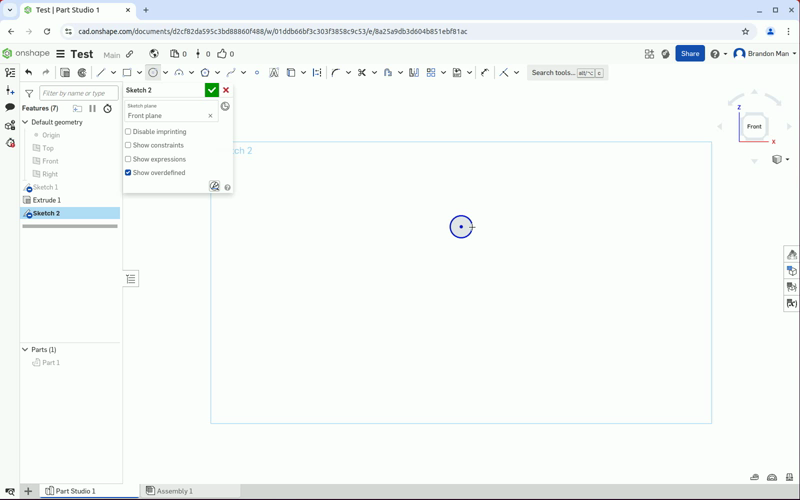
mouse_move(461, 226)
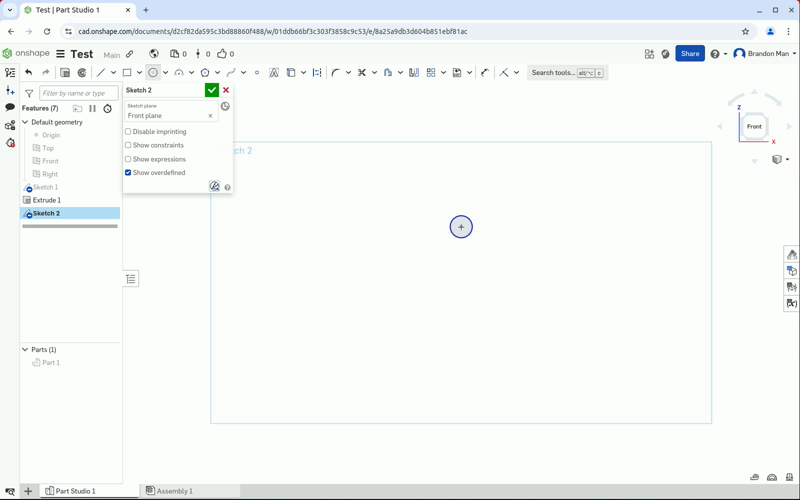
click(461, 226)
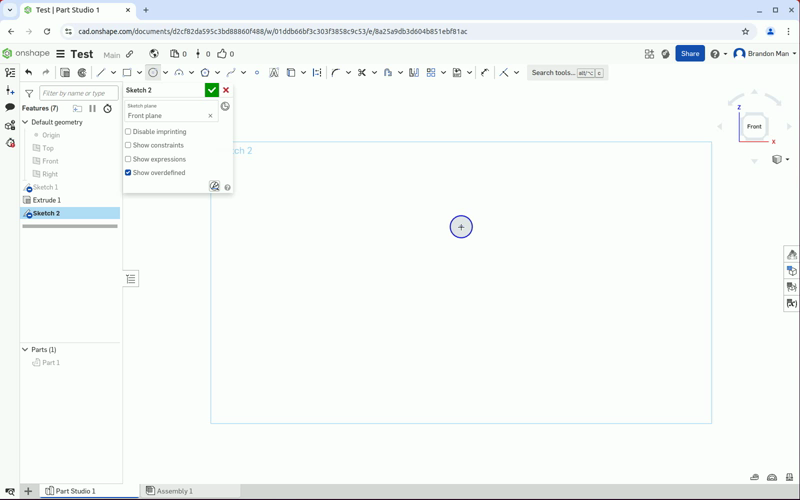
key_up(shift)
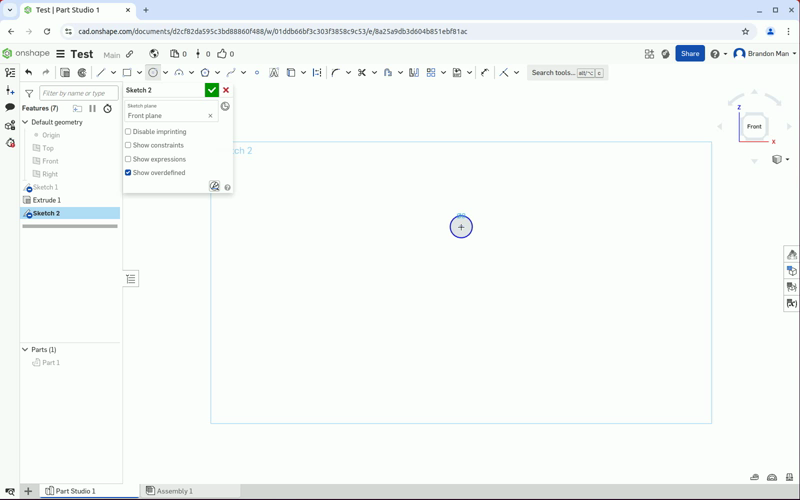
mouse_move(464, 226)
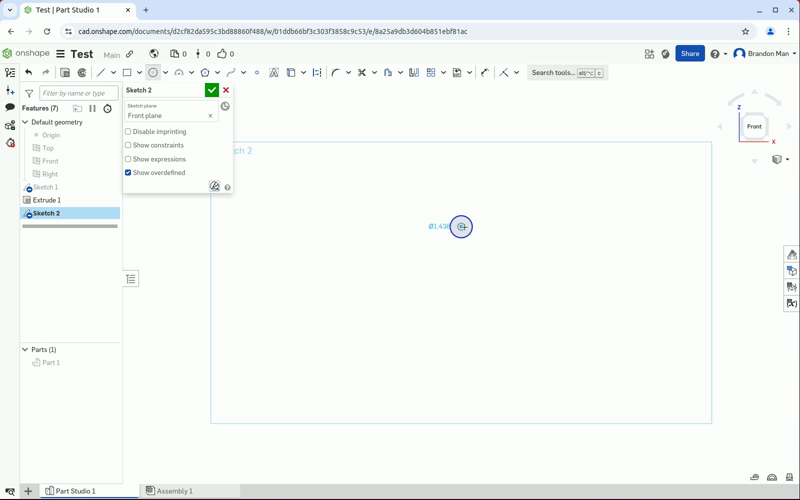
scroll(6)
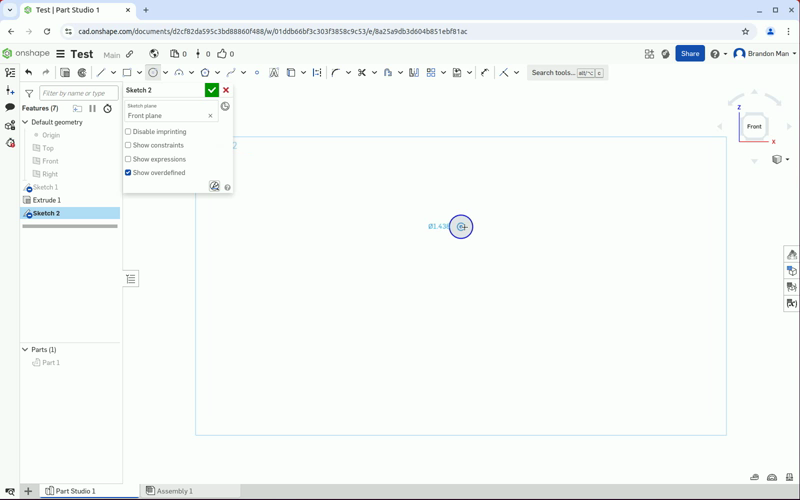
scroll(6)
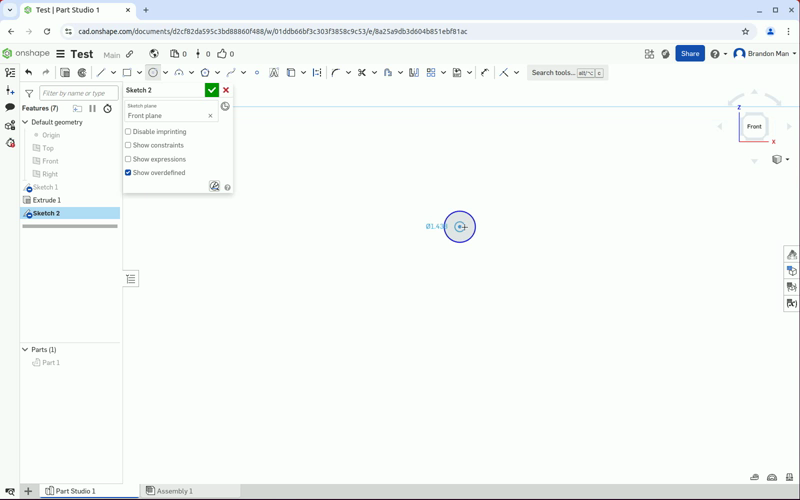
scroll(6)
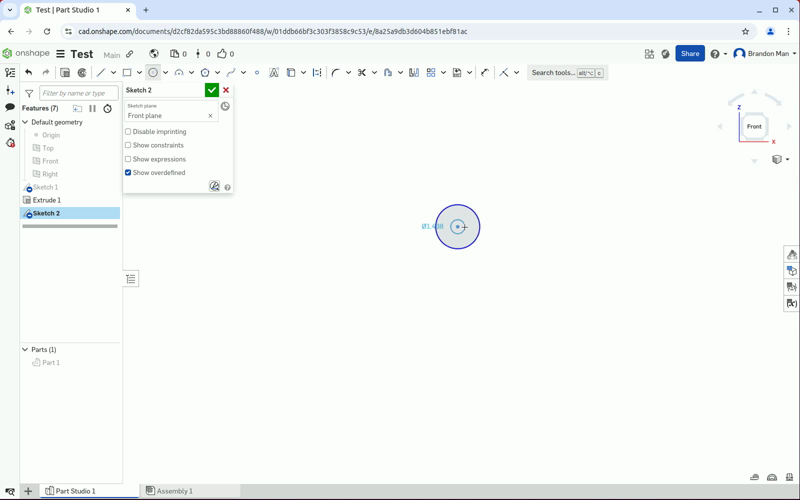
scroll(6)
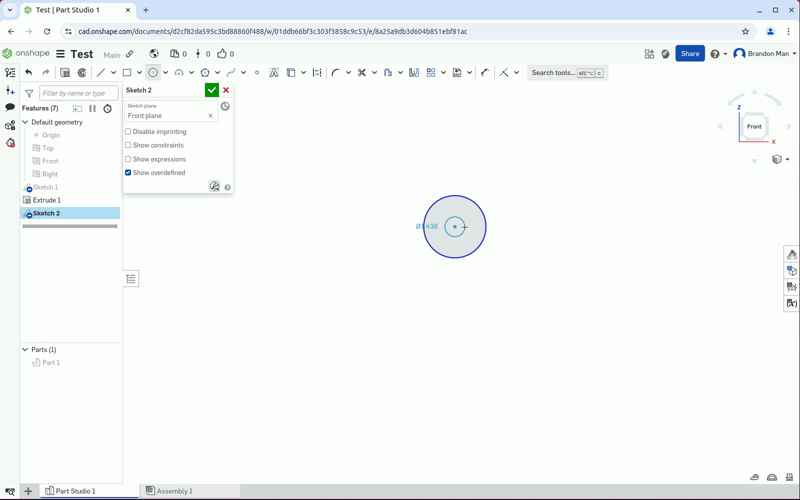
scroll(6)
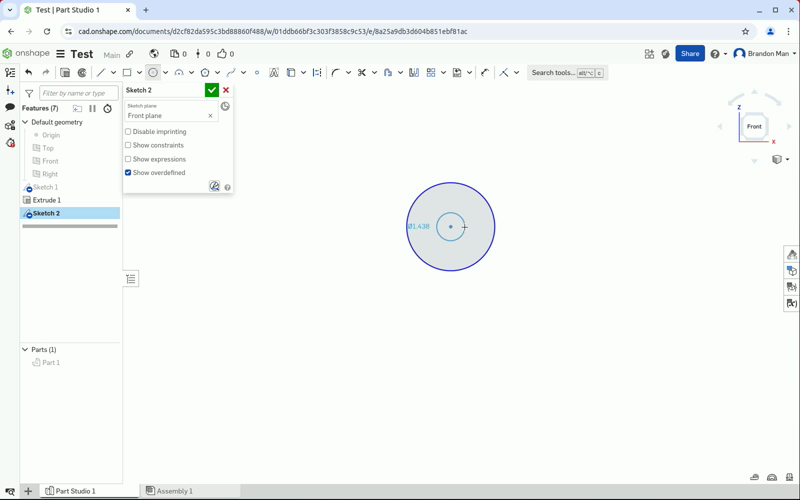
scroll(6)
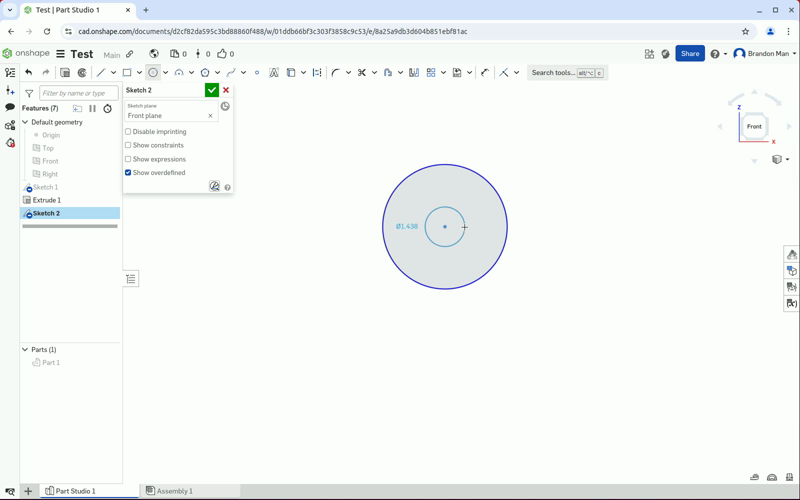
scroll(6)
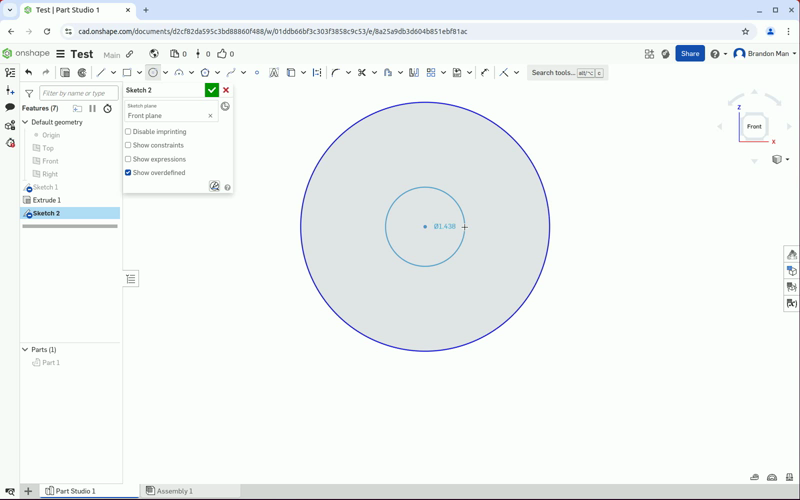
click(464, 226)
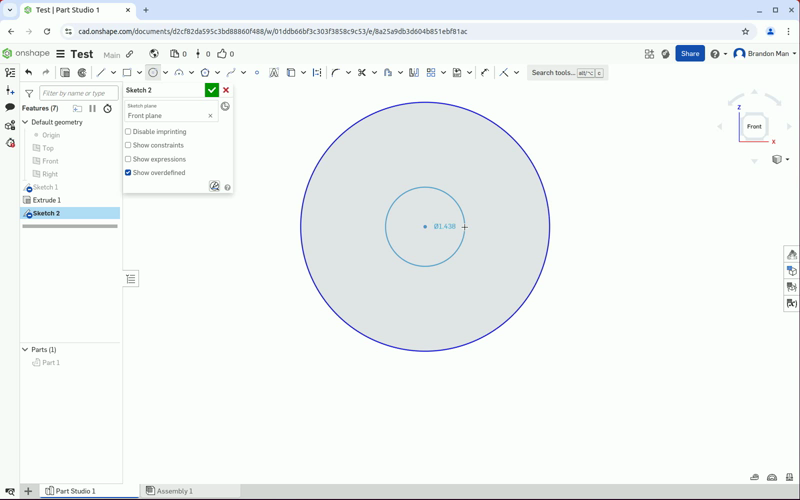
scroll(-6)
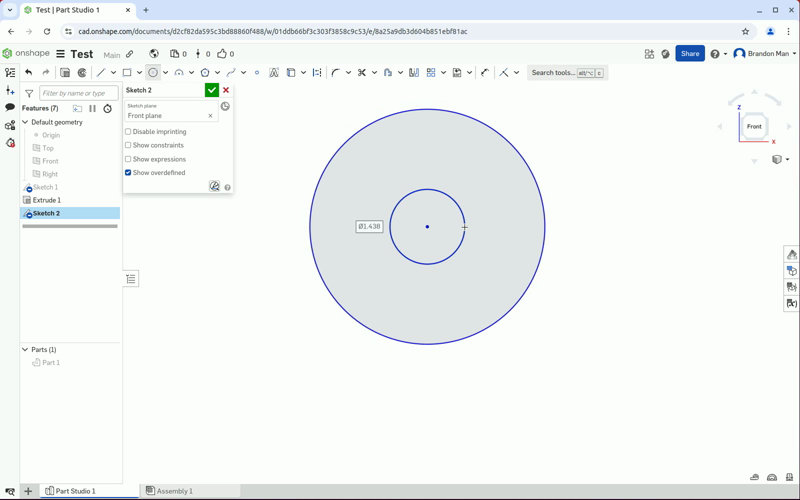
scroll(-6)
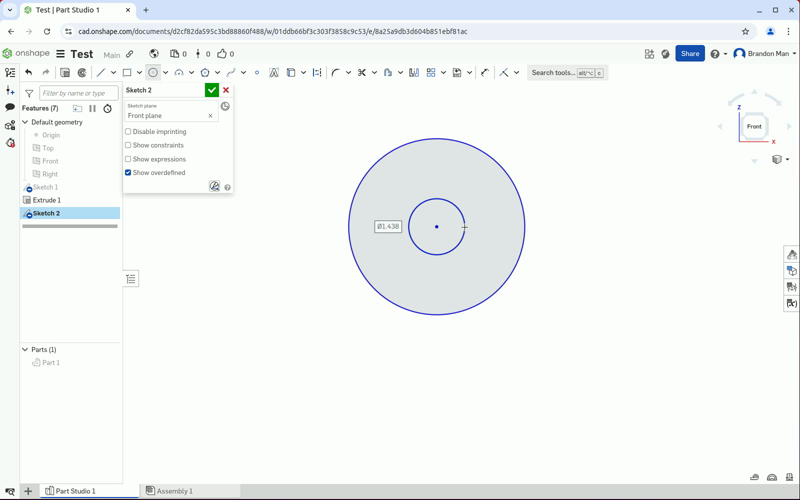
scroll(-6)
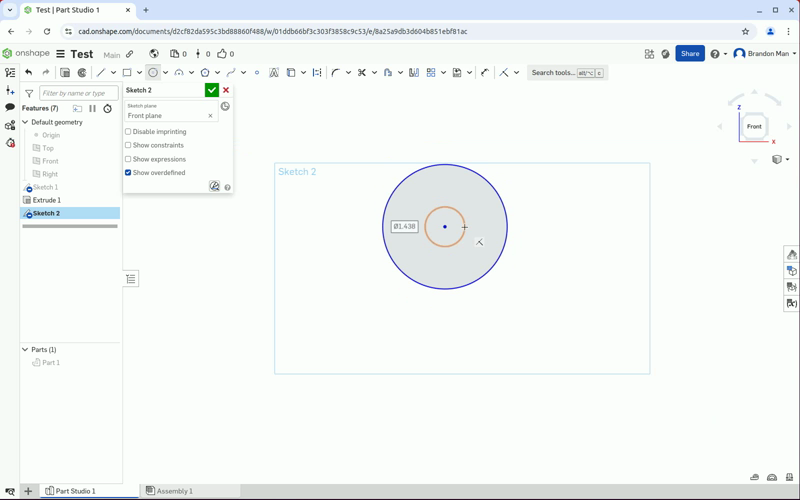
scroll(-6)
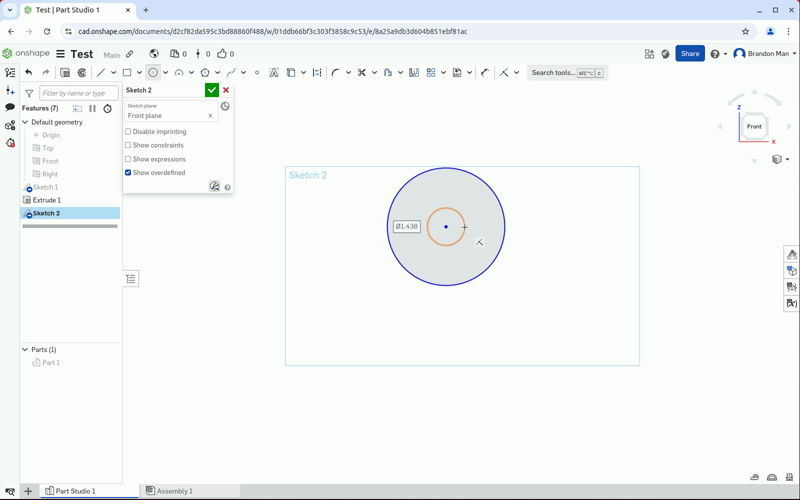
scroll(-6)
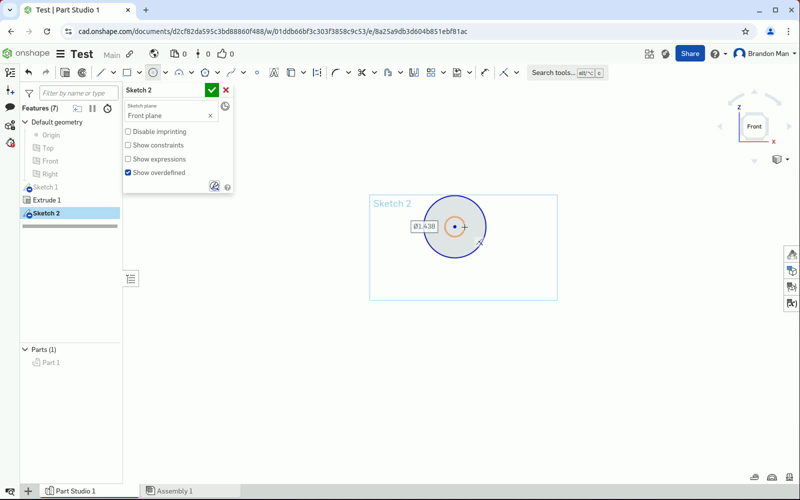
scroll(-6)
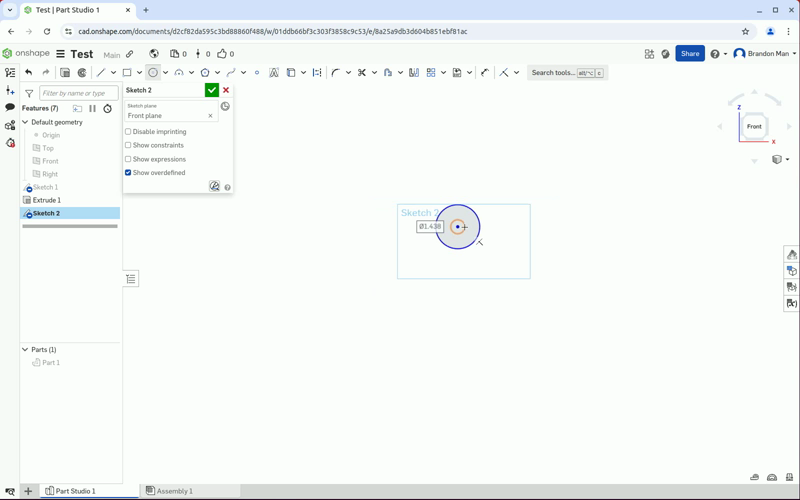
scroll(-6)
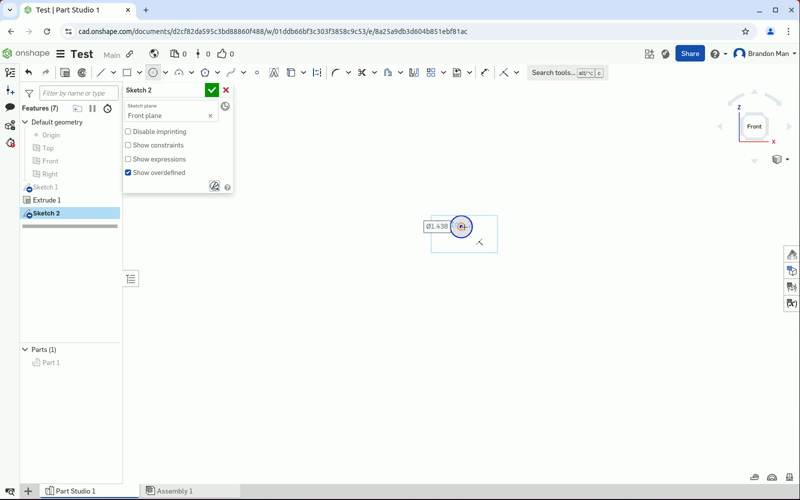
key(esc)
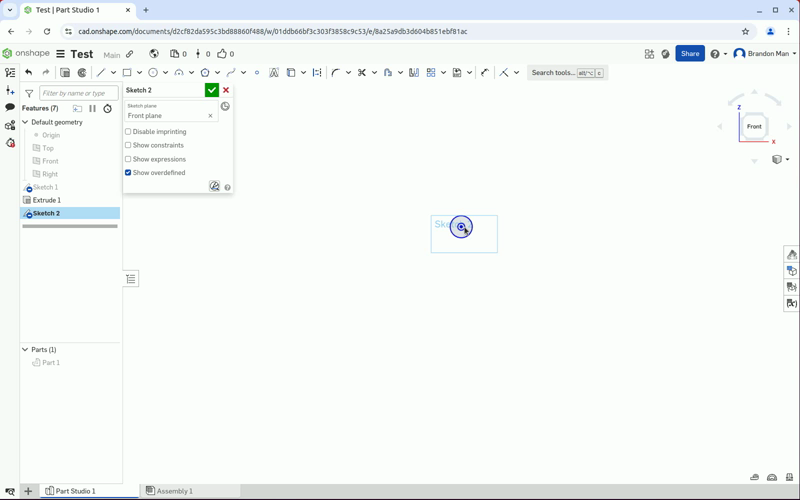
mouse_move(460, 221)
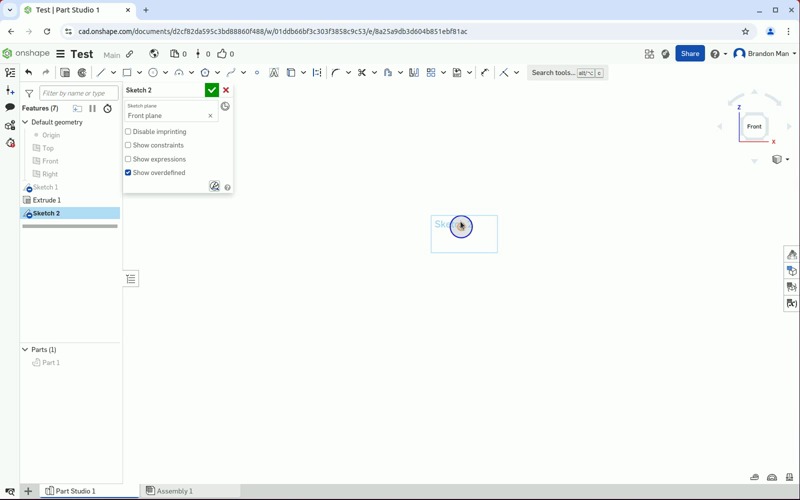
scroll(6)
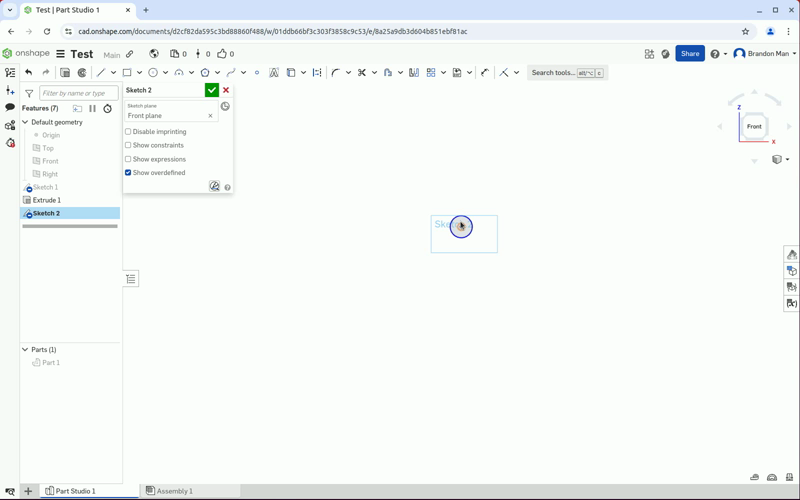
scroll(6)
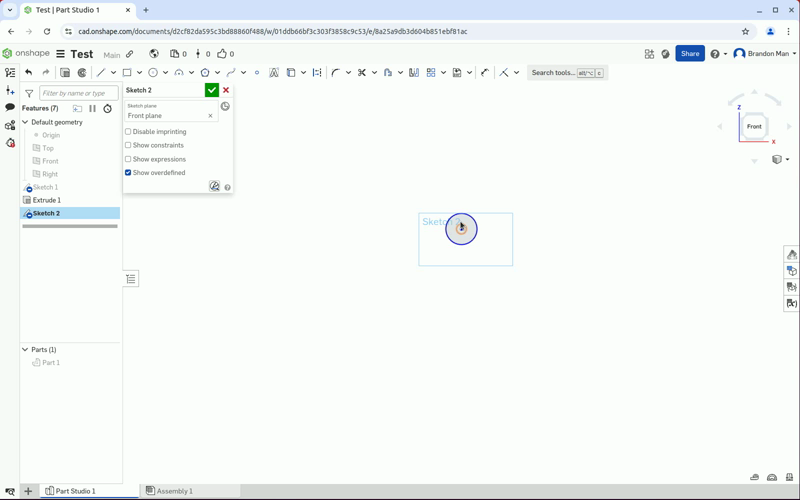
scroll(6)
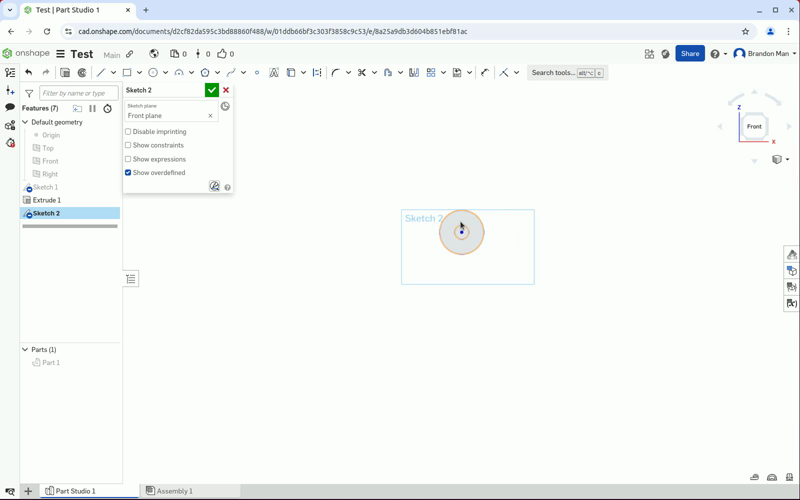
scroll(6)
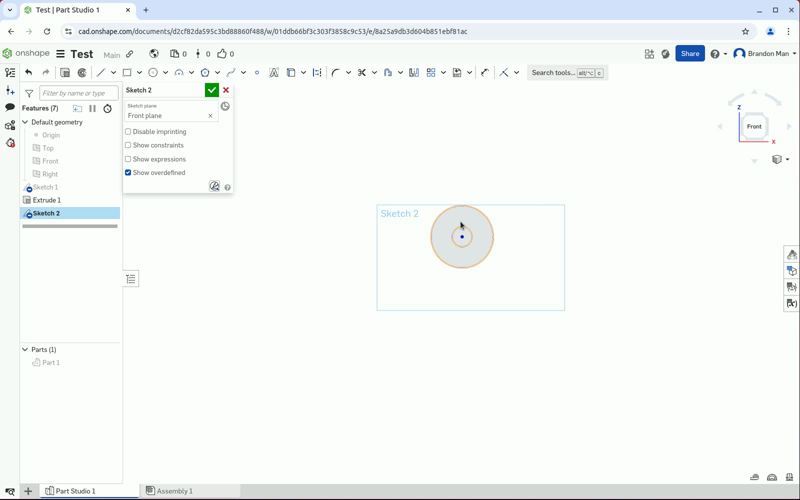
scroll(6)
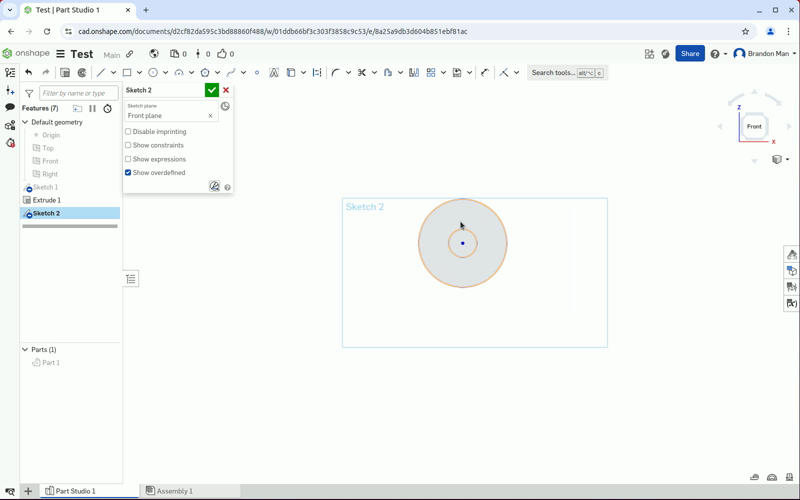
scroll(6)
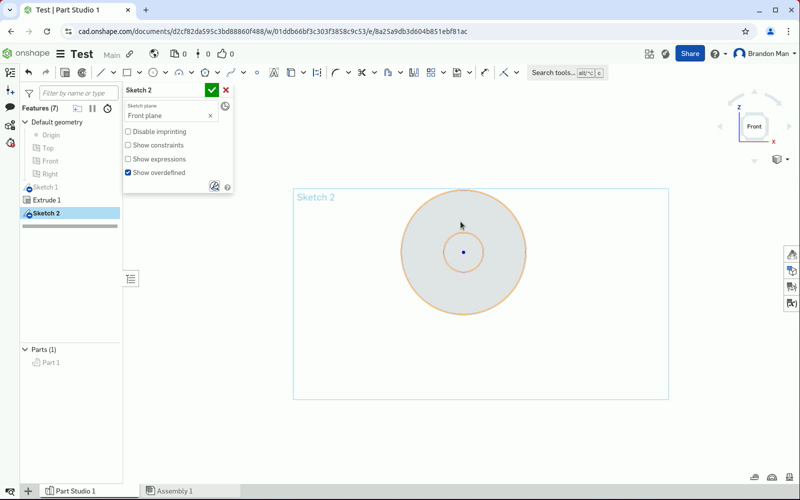
scroll(6)
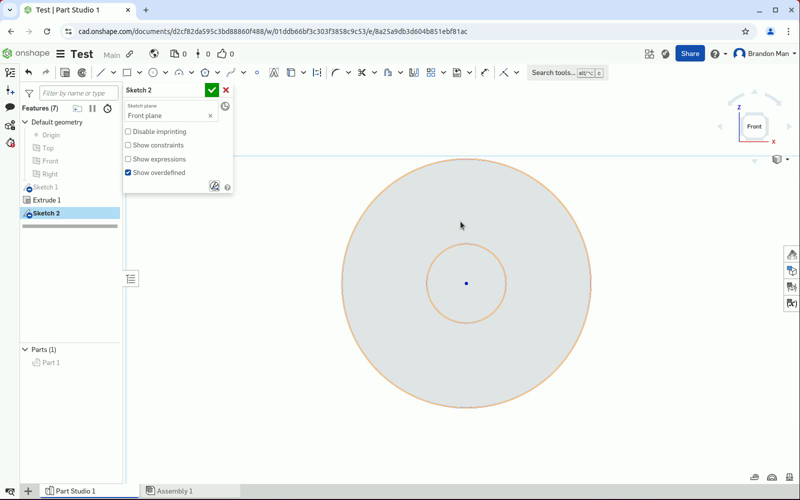
click(460, 221)
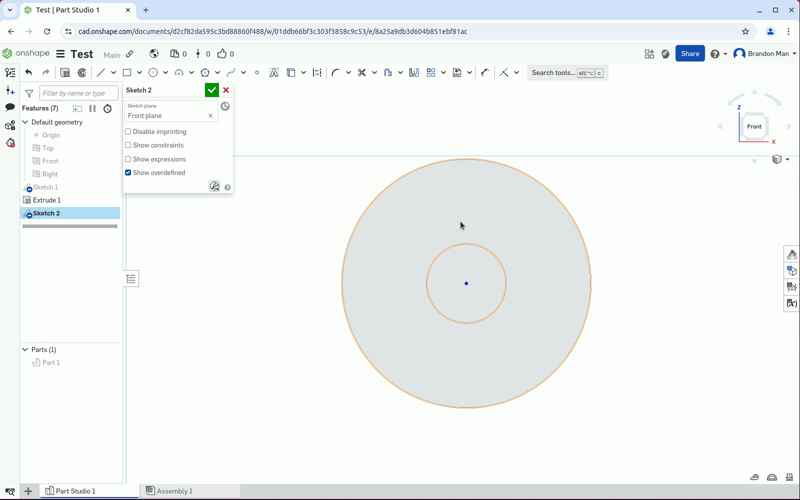
scroll(-6)
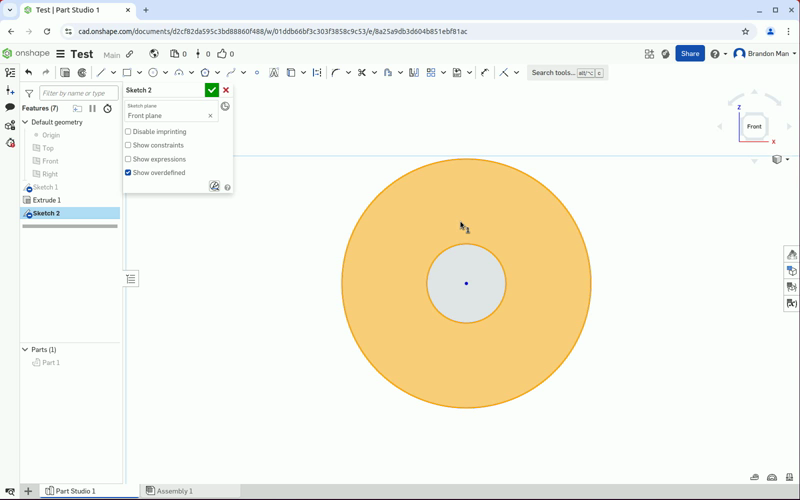
scroll(-6)
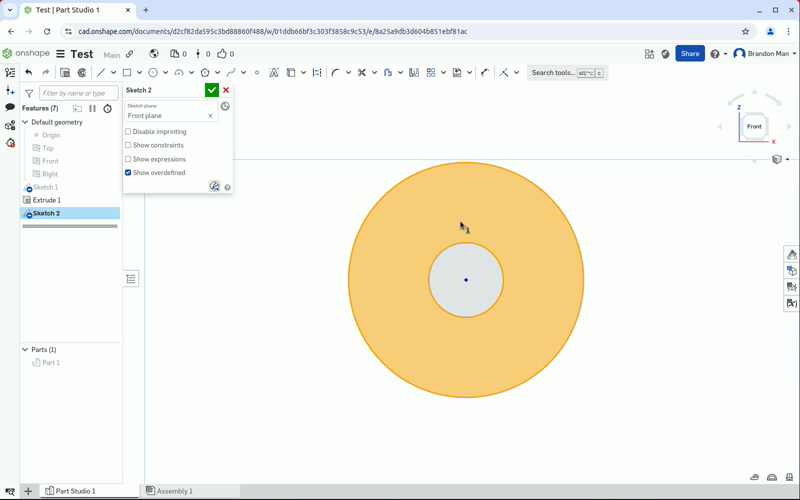
scroll(-6)
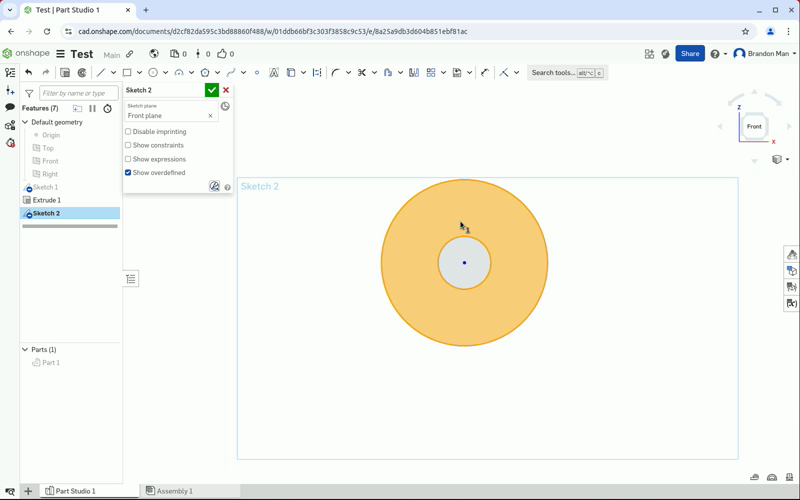
scroll(-6)
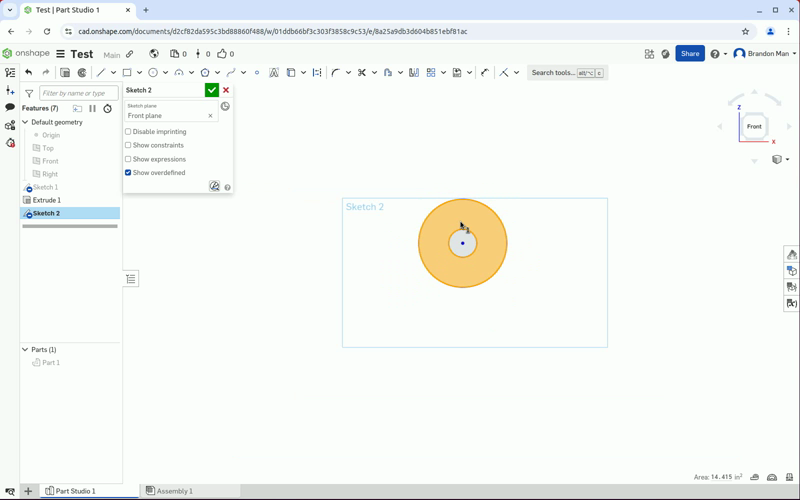
scroll(-6)
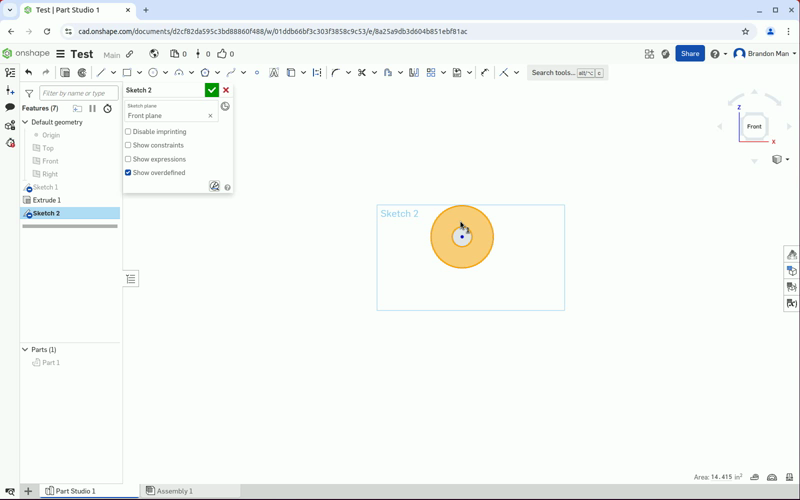
scroll(-6)
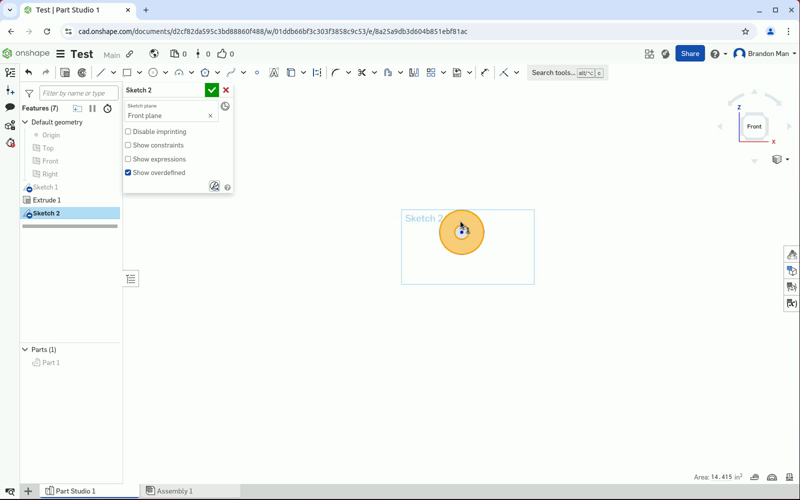
scroll(-6)
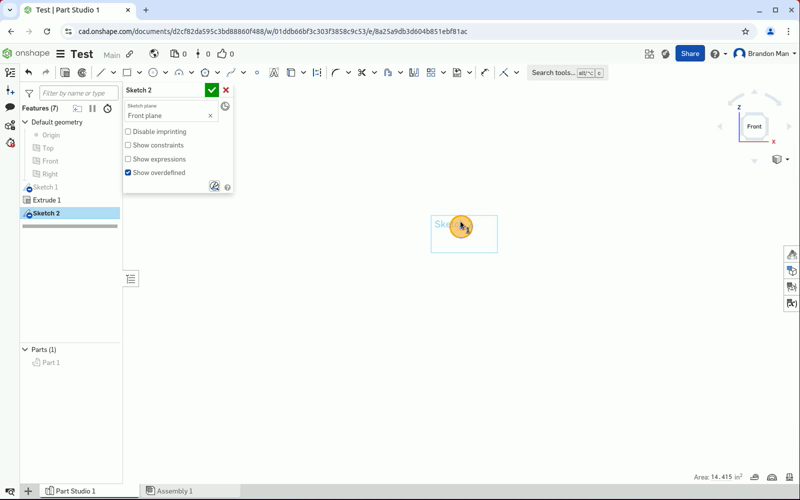
mouse_move(73, 352)
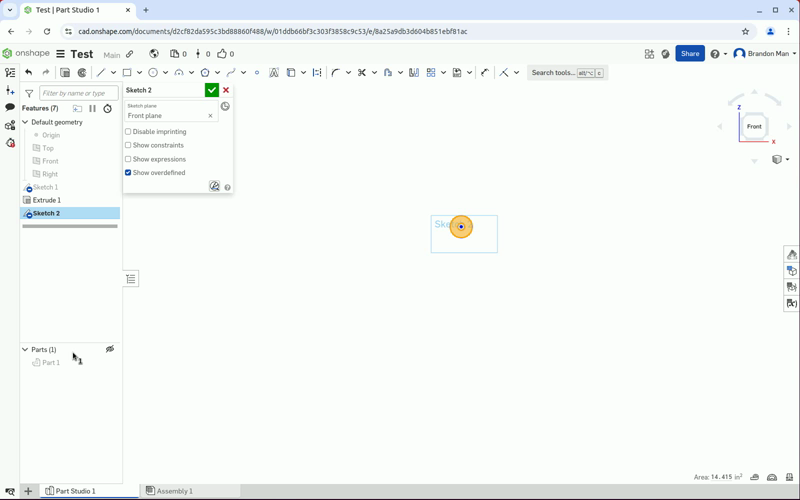
key(shift+y)
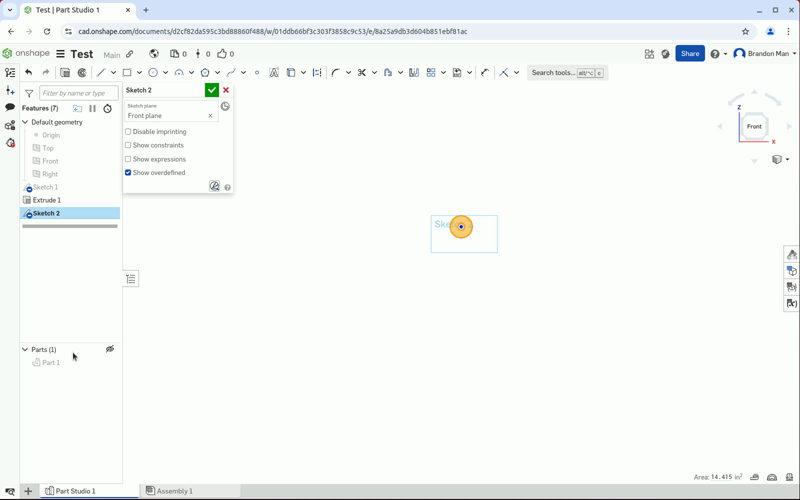
key(shift+e)
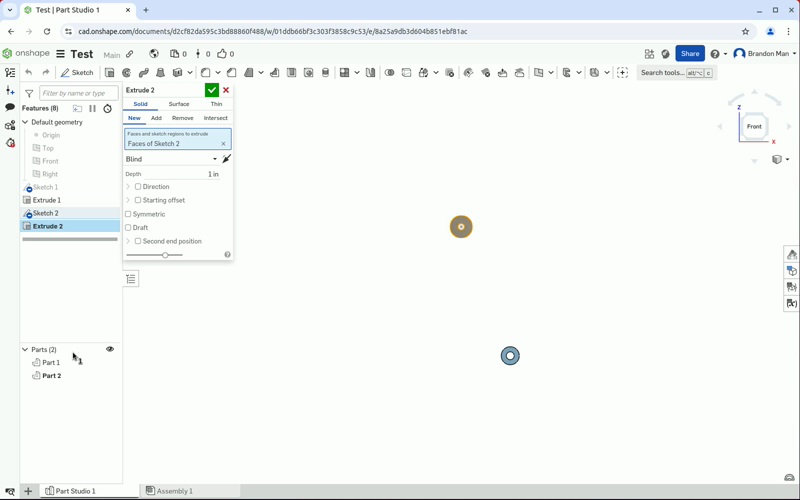
mouse_move(143, 106)
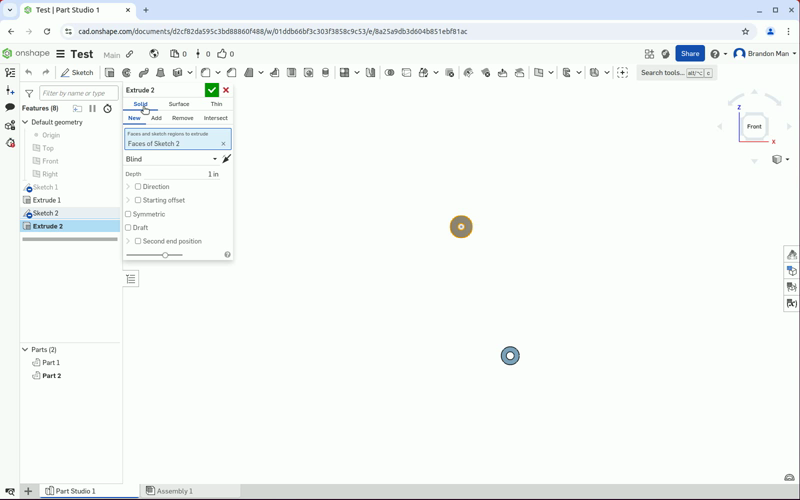
click(143, 106)
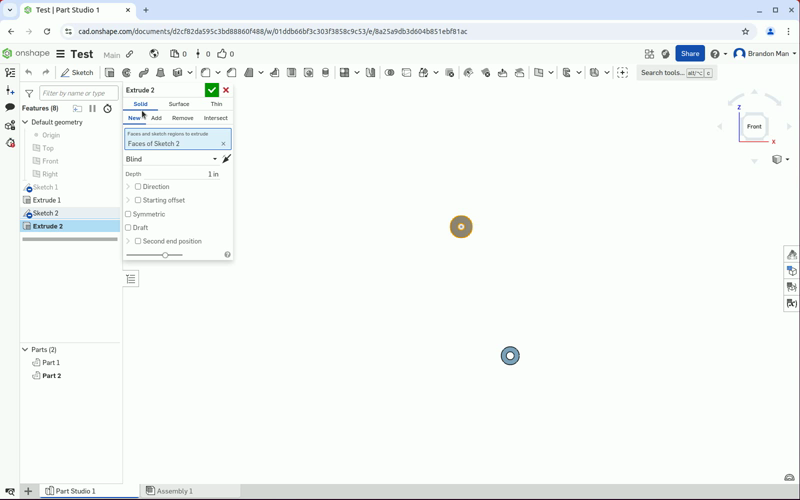
mouse_move(137, 120)
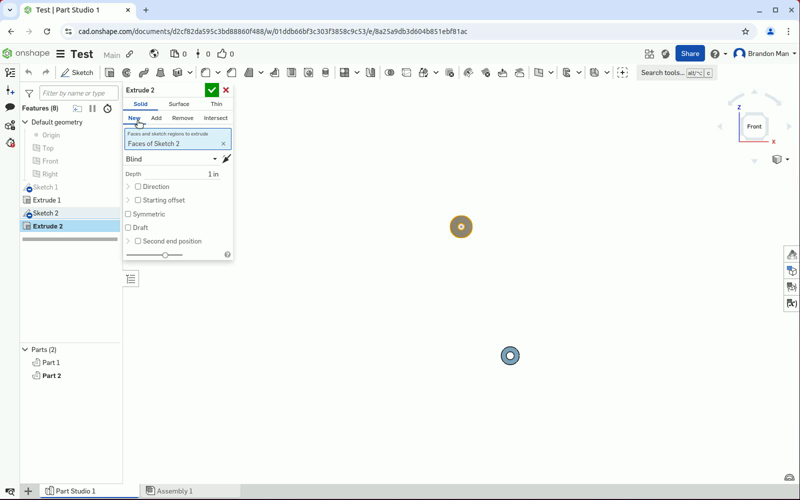
click(137, 120)
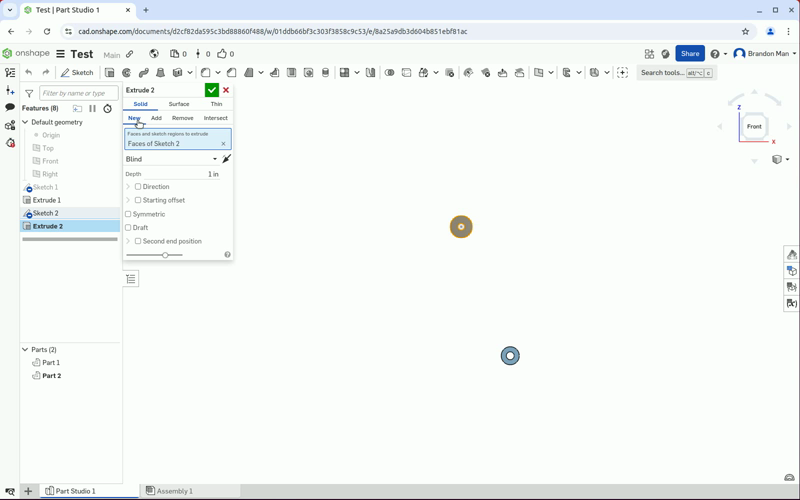
key(tab, 4)
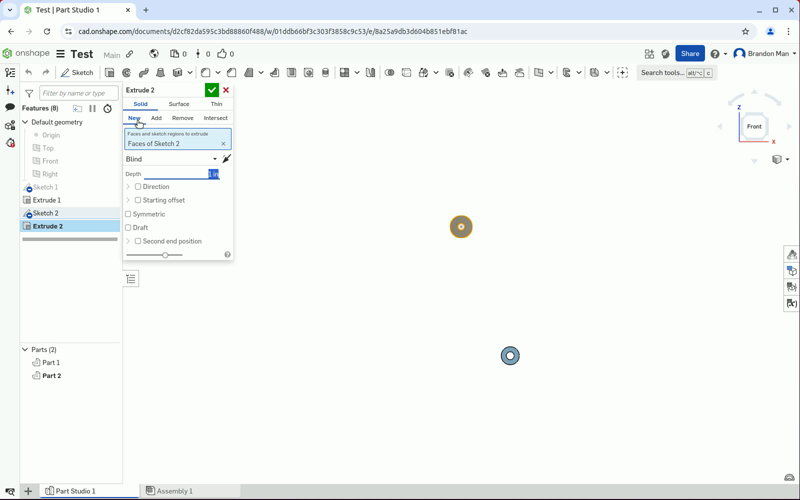
text(23.108)
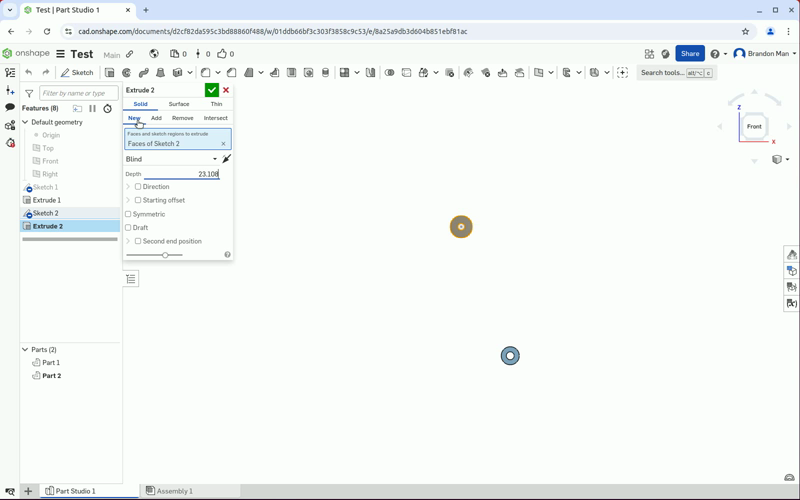
key(enter)
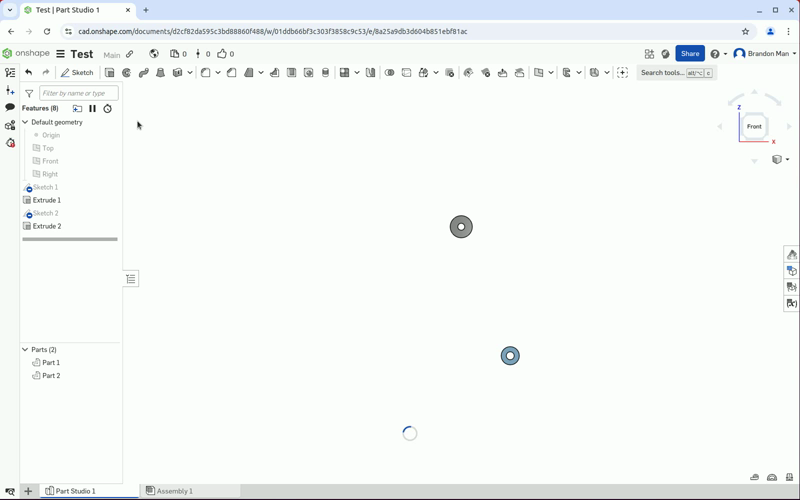
key(shift+h)
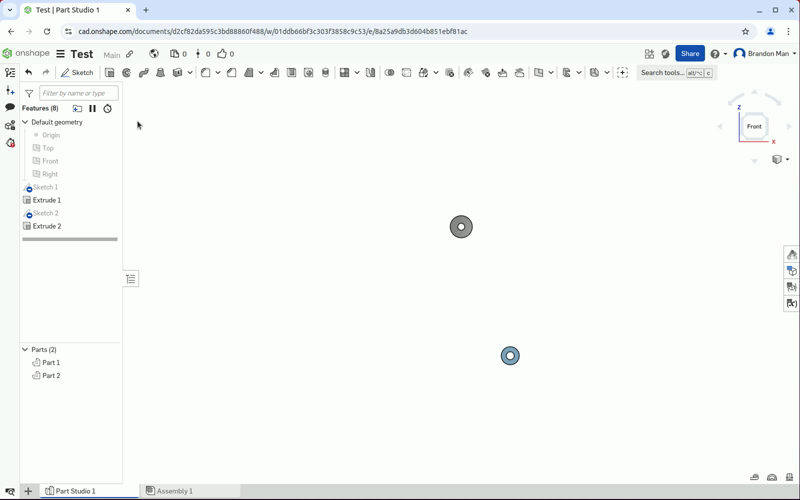
key(shift+h)
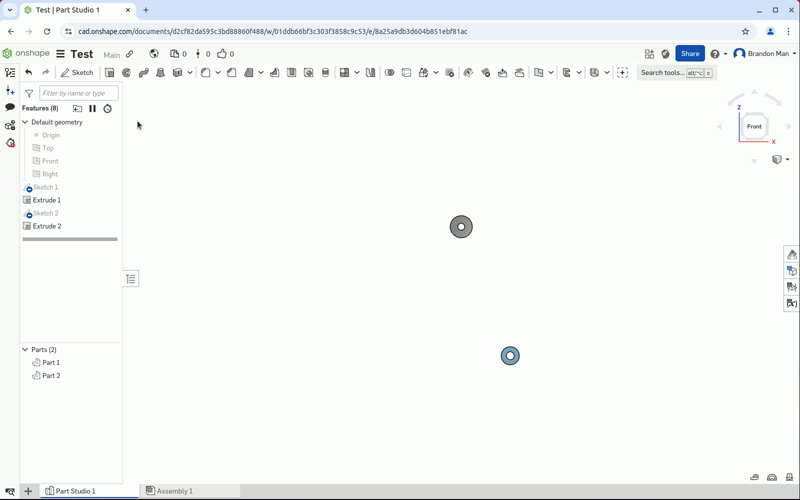
mouse_move(73, 189)
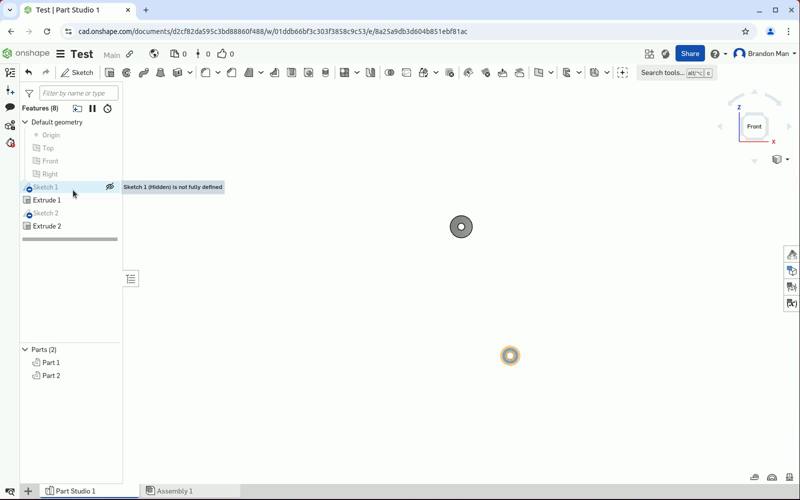
click(73, 189)
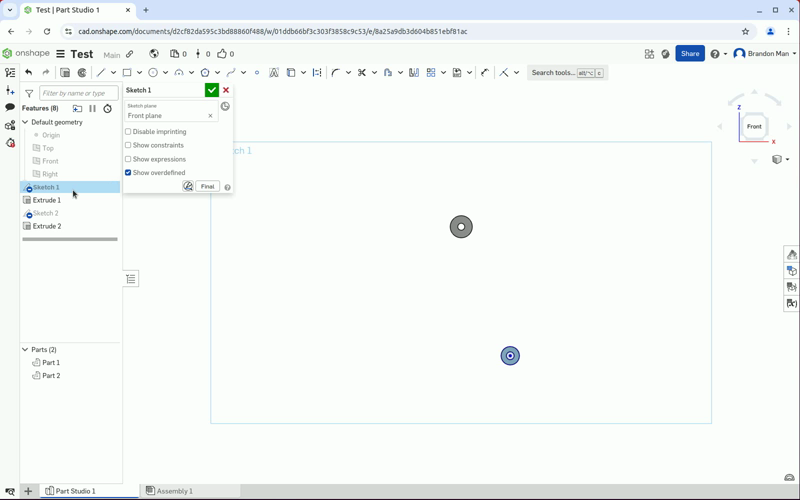
mouse_move(229, 92)
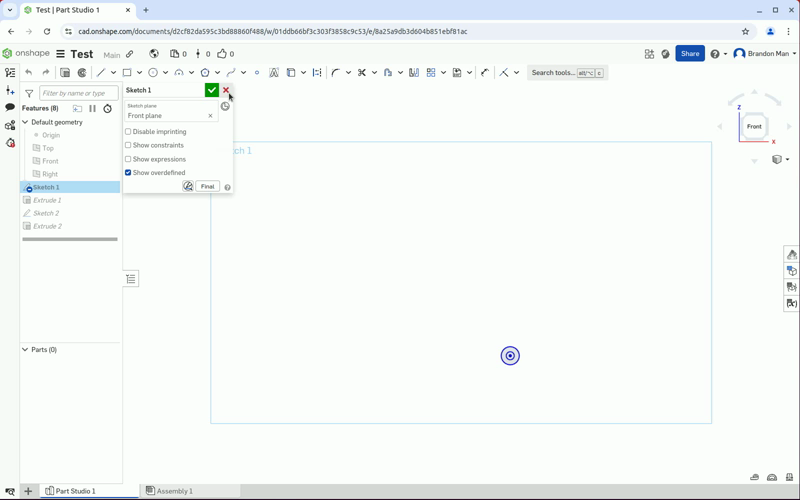
click(229, 92)
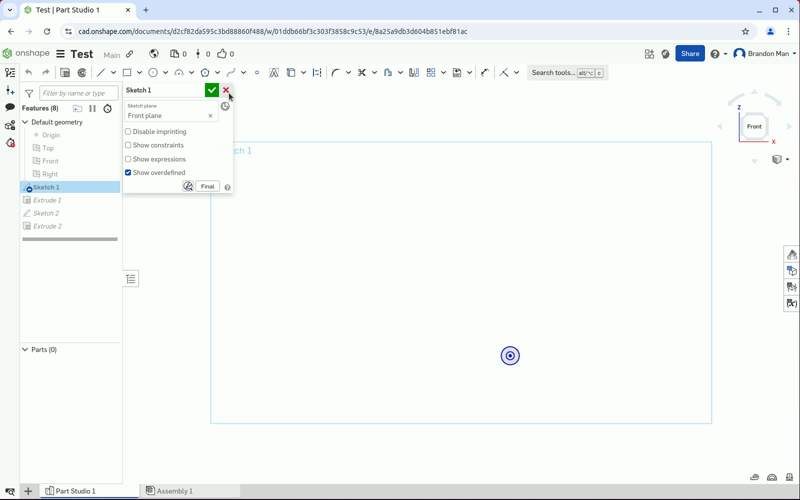
key(shift+s)
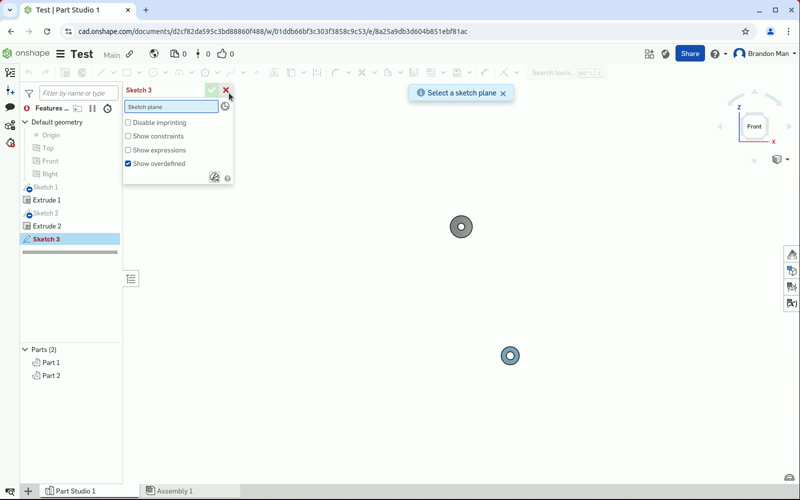
mouse_move(73, 163)
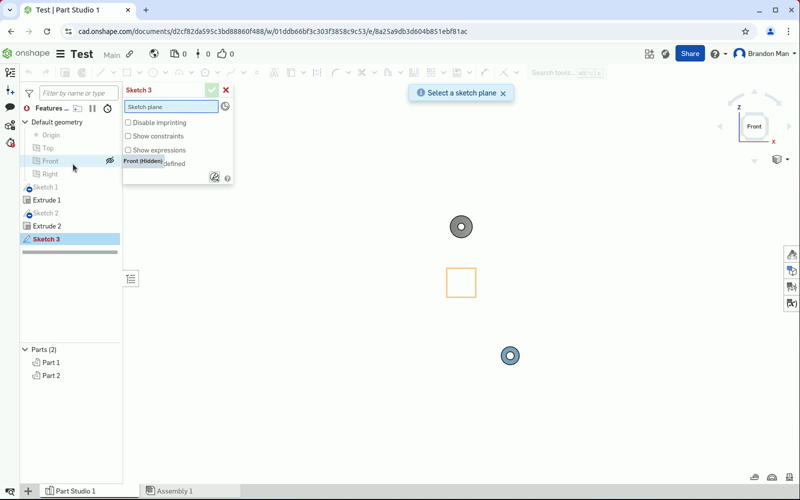
click(73, 163)
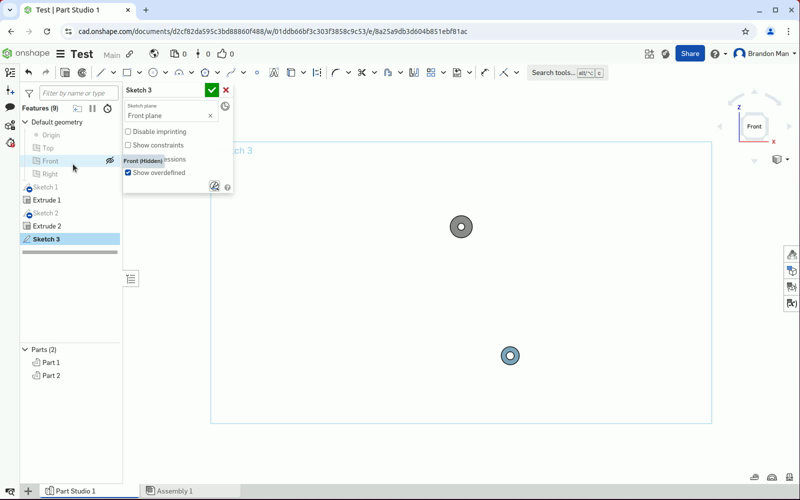
mouse_move(73, 352)
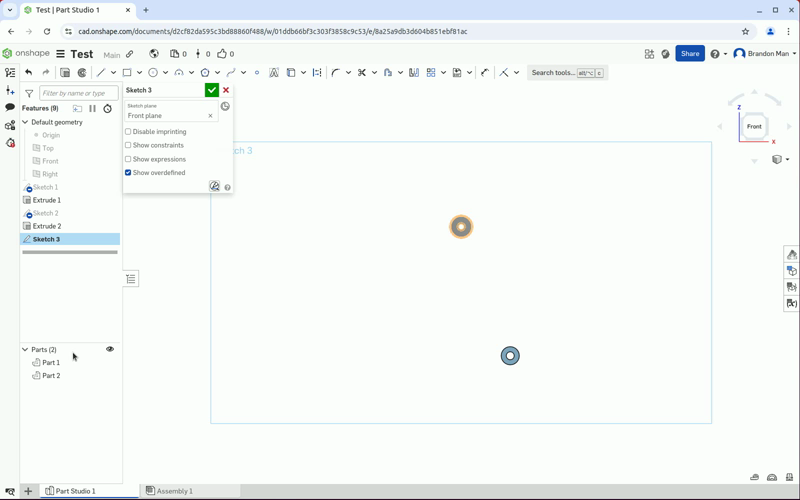
key(y)
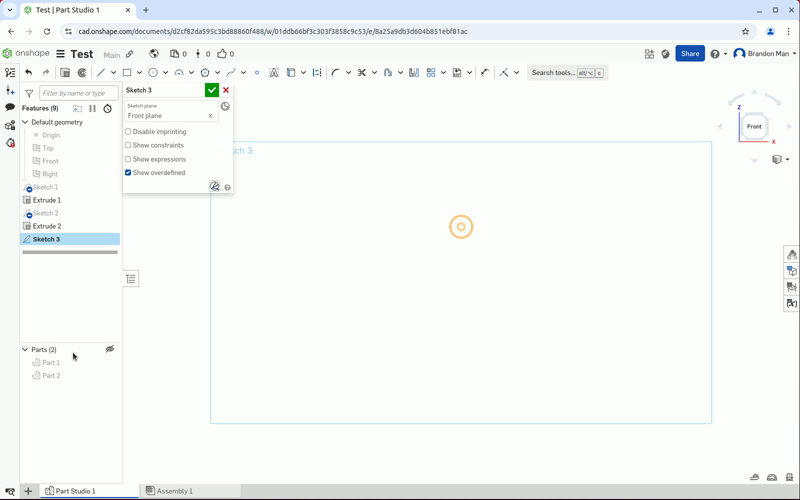
key(c)
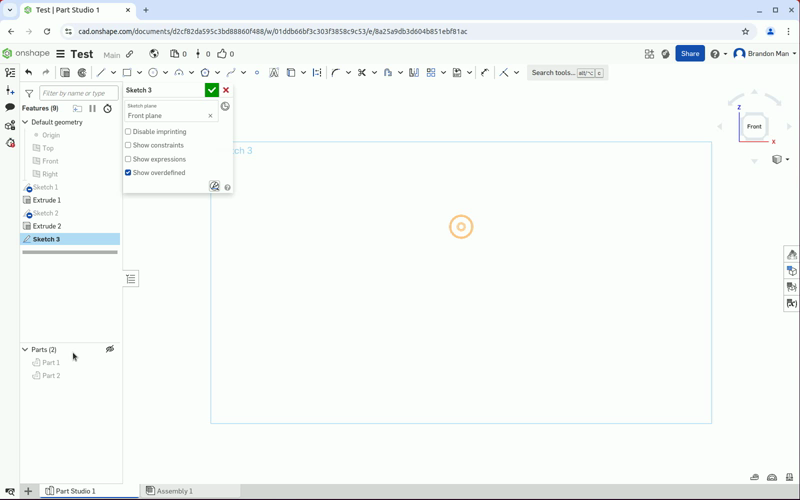
key_down(shift)
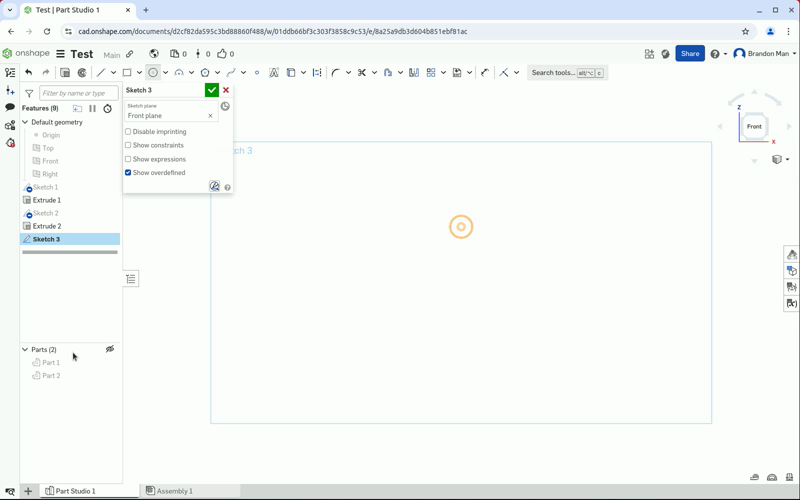
mouse_move(461, 353)
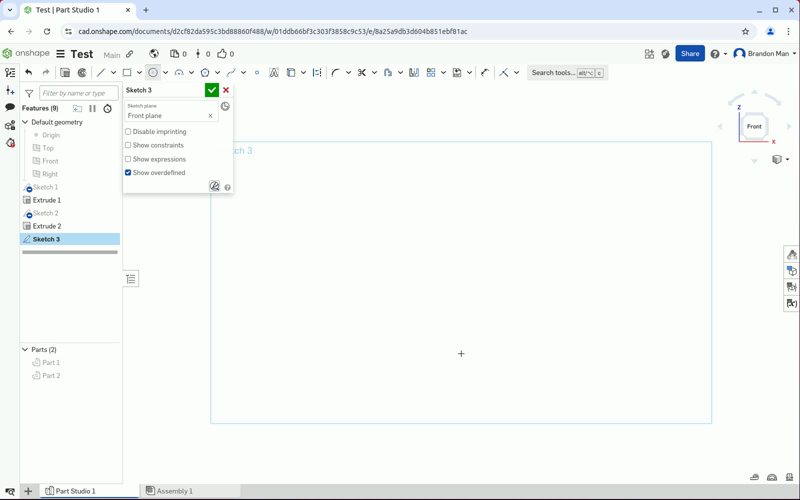
click(461, 353)
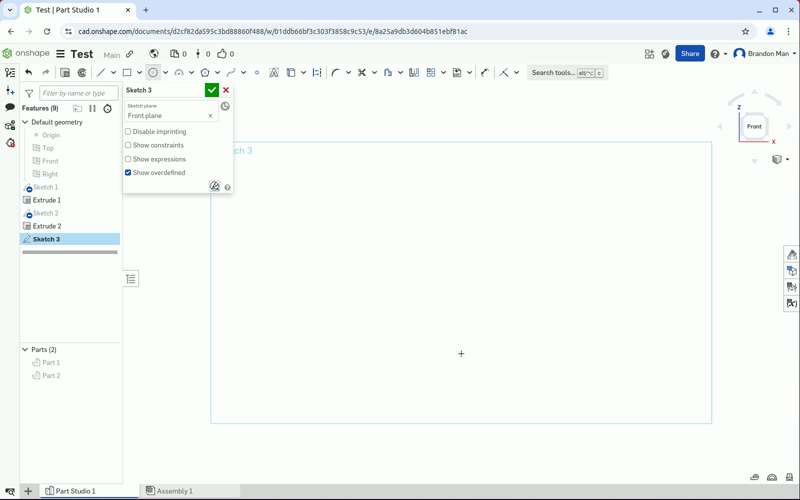
key_up(shift)
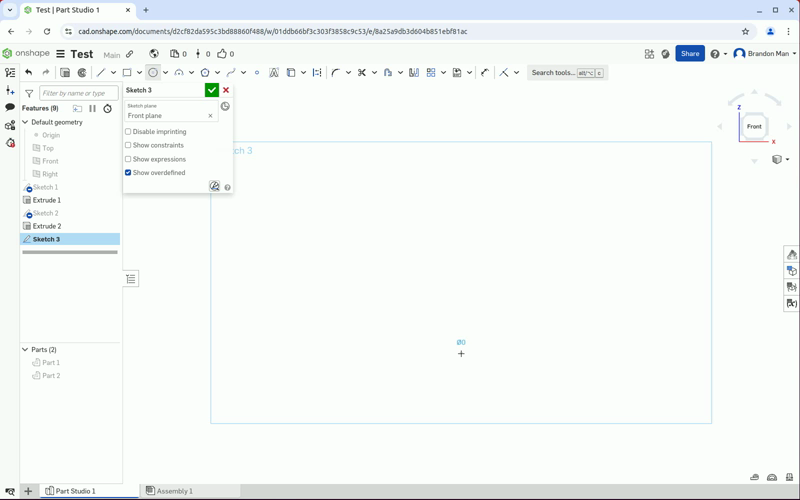
mouse_move(472, 353)
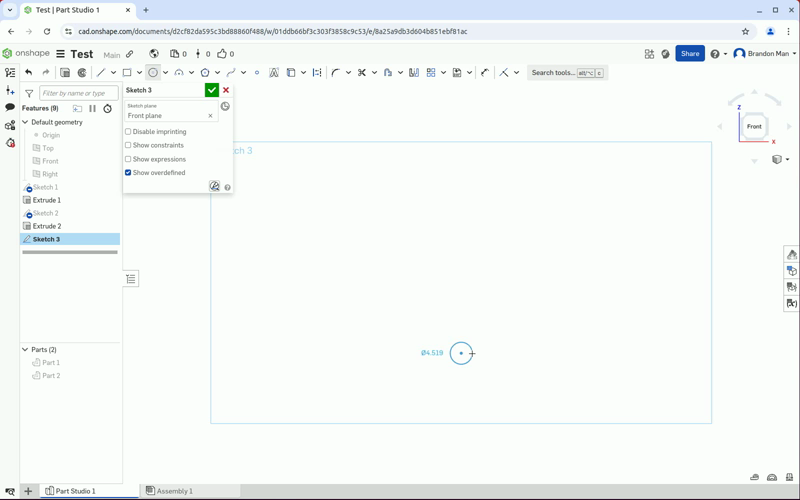
click(472, 353)
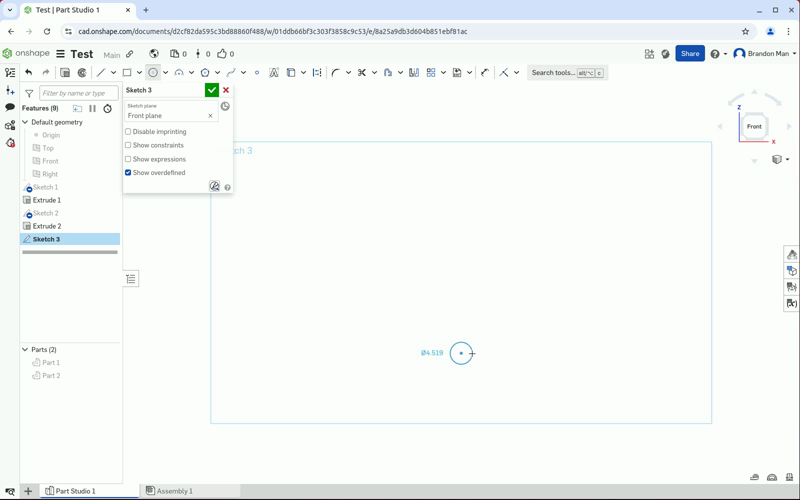
key(esc)
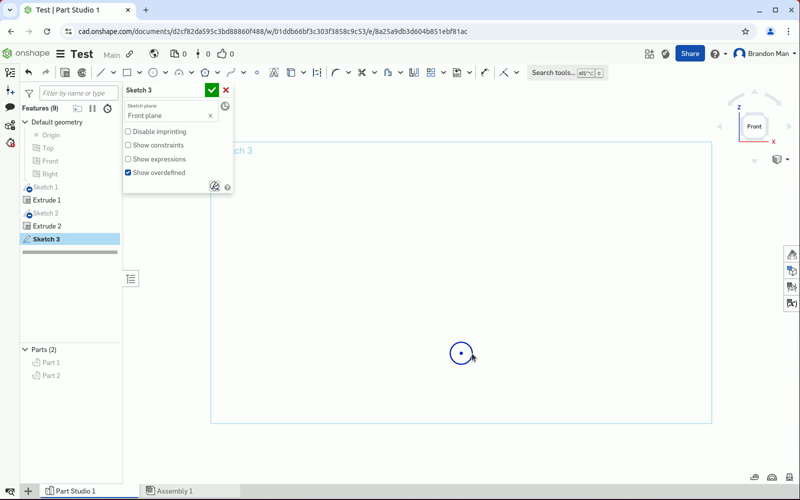
key(c)
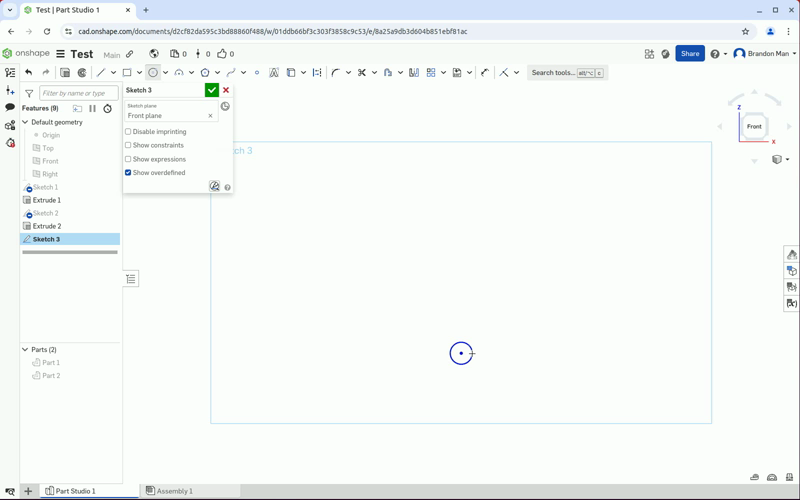
key_down(shift)
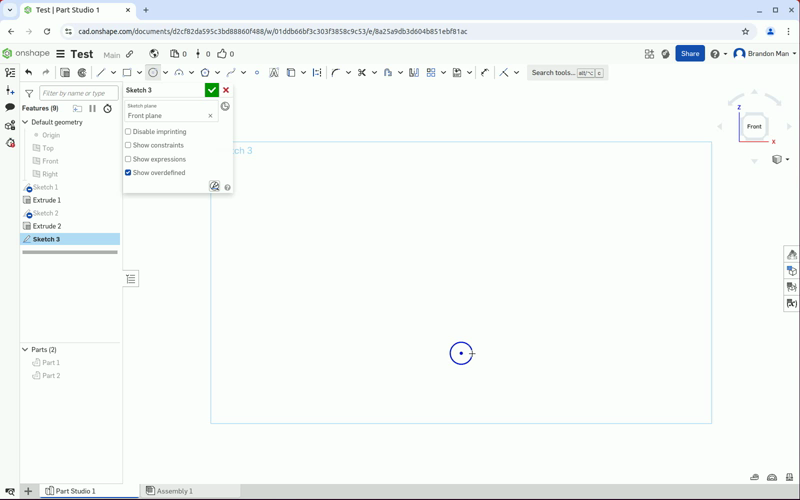
mouse_move(461, 353)
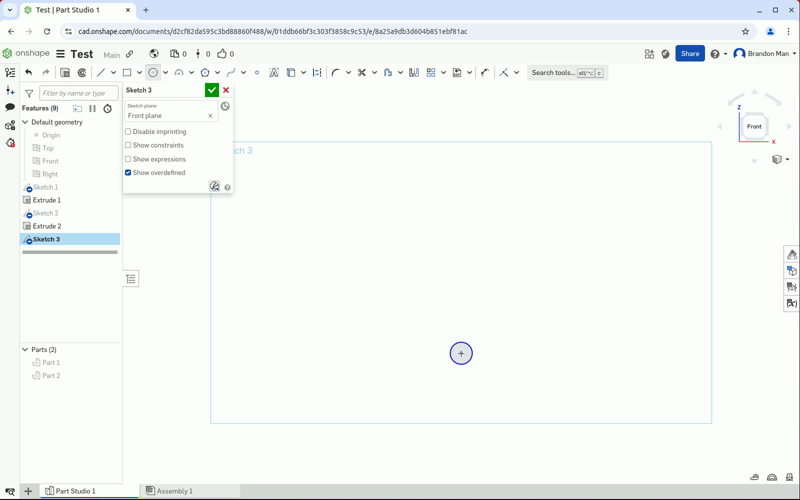
click(461, 353)
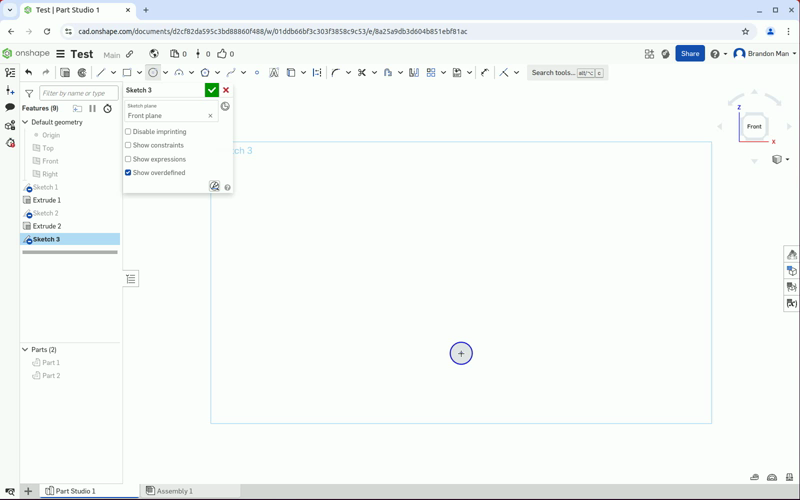
key_up(shift)
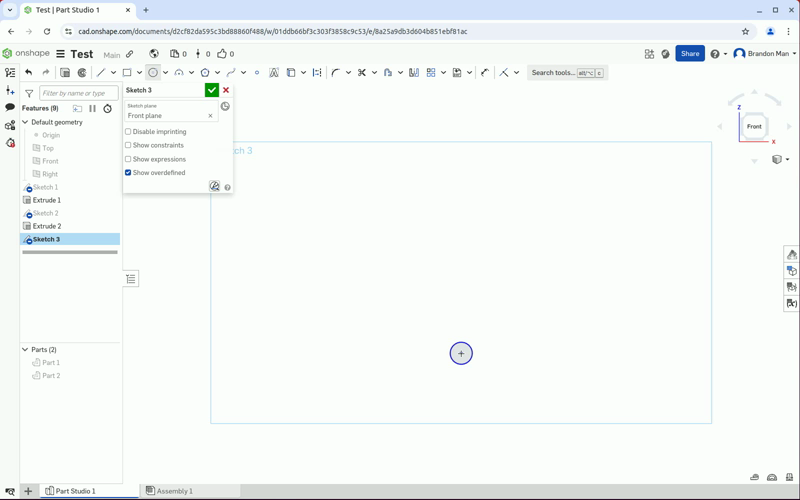
mouse_move(465, 353)
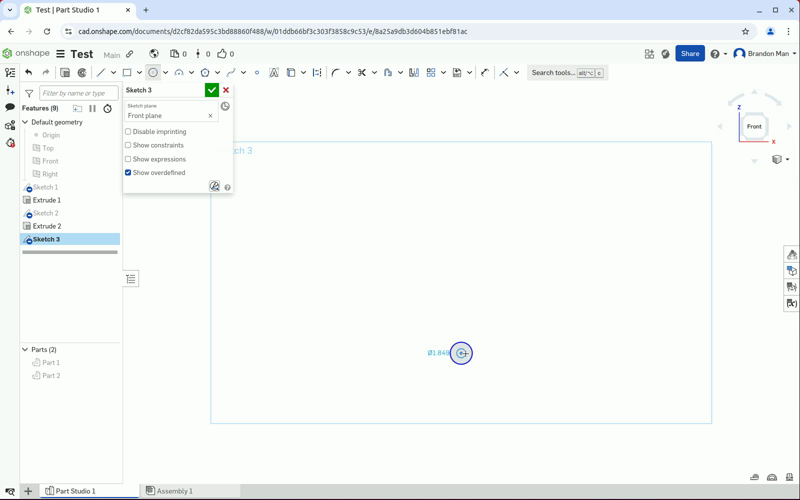
click(465, 353)
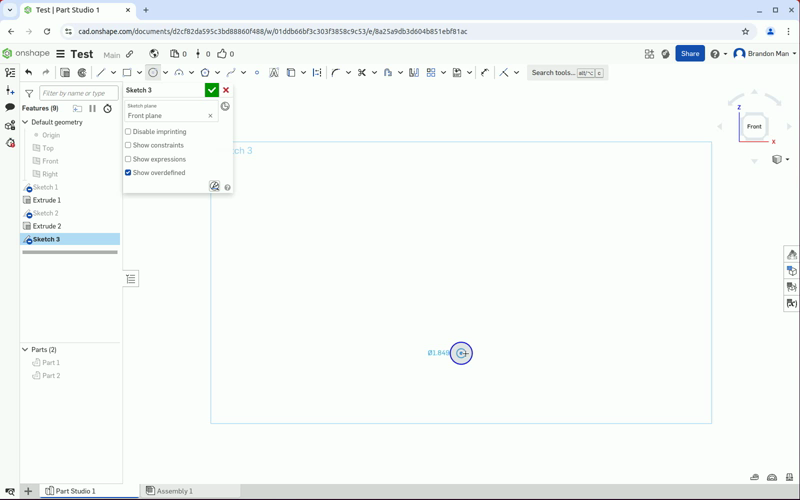
key(esc)
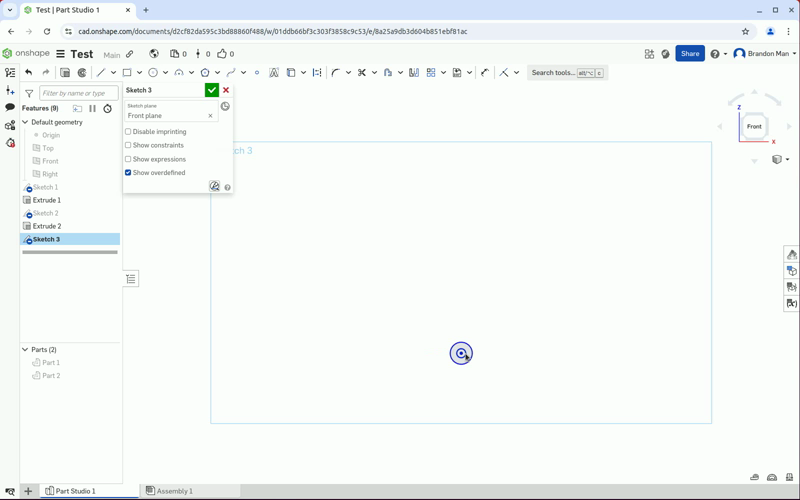
mouse_move(456, 353)
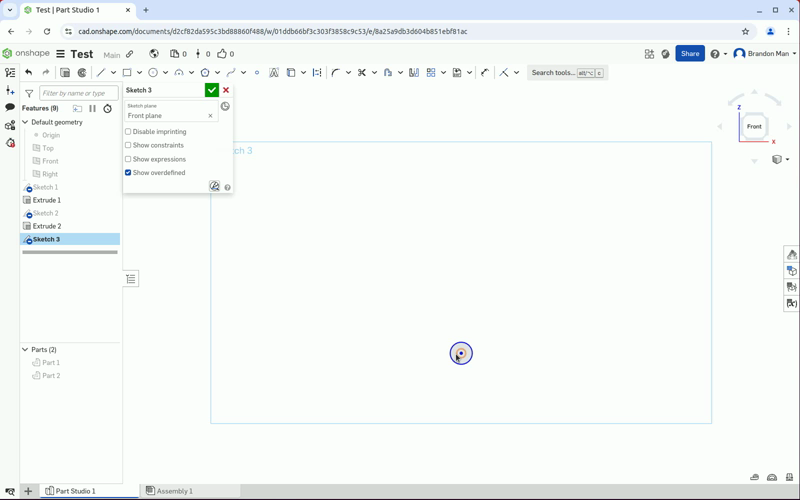
scroll(6)
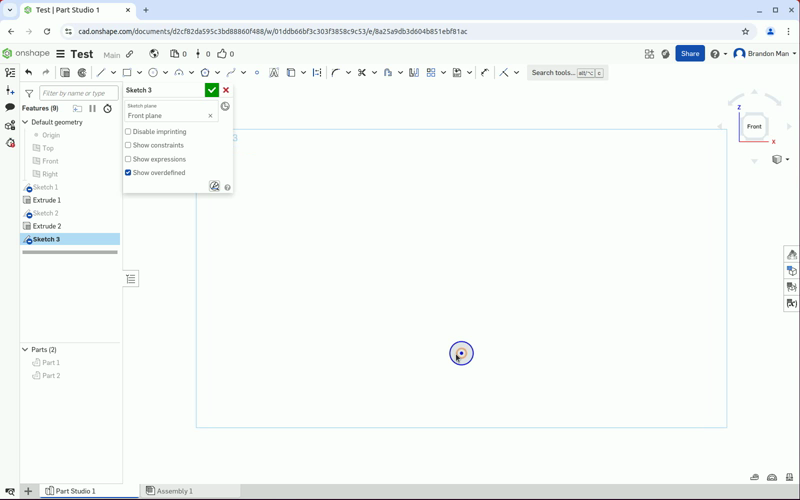
scroll(6)
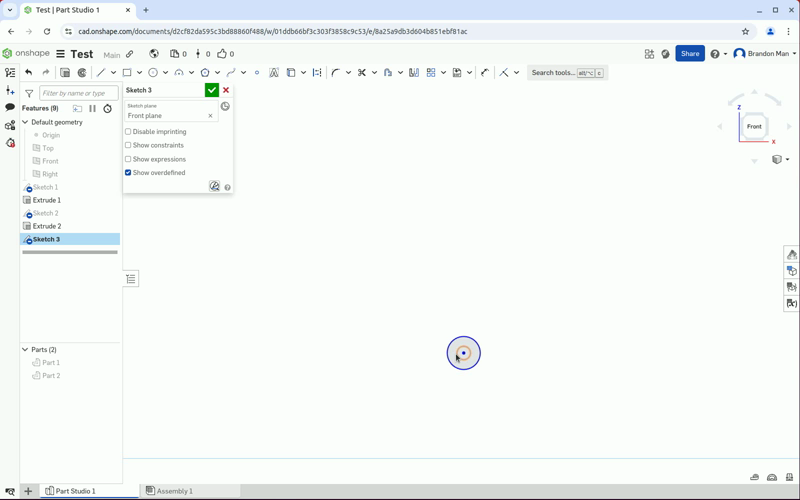
scroll(6)
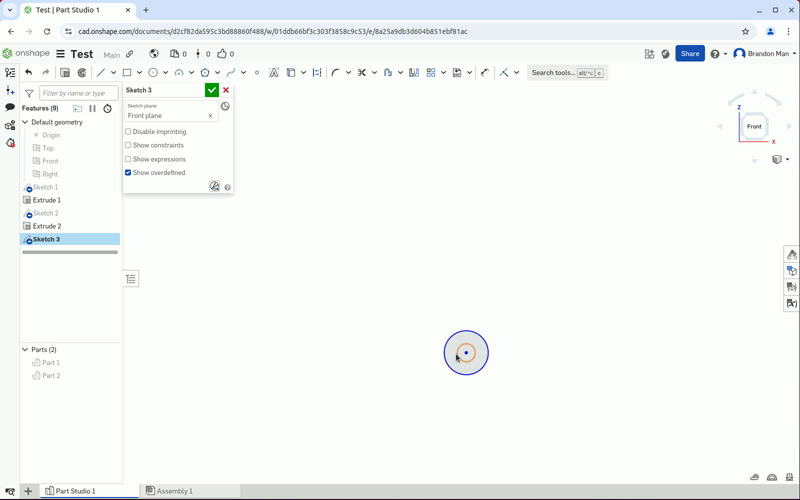
scroll(6)
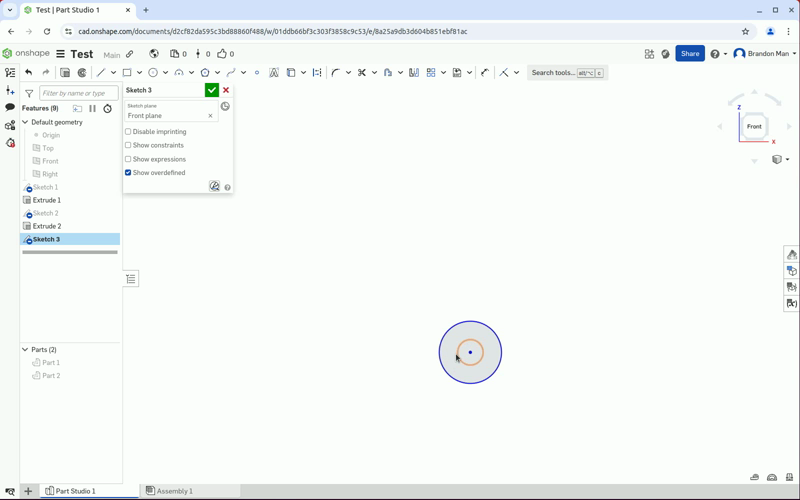
scroll(6)
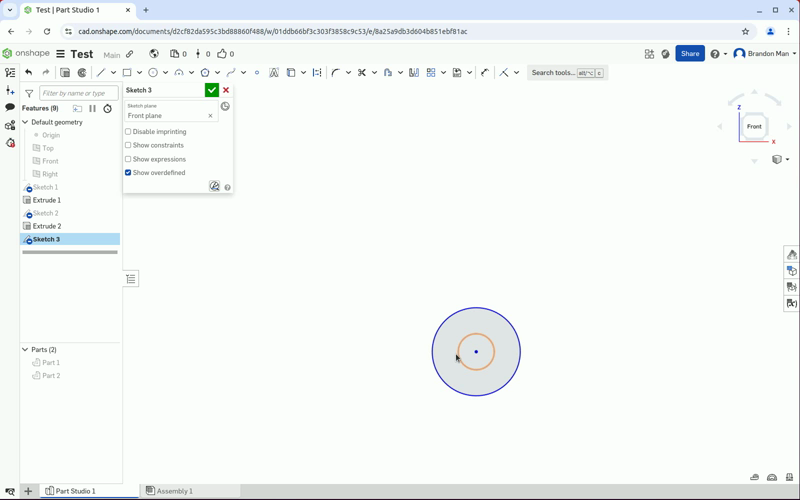
scroll(6)
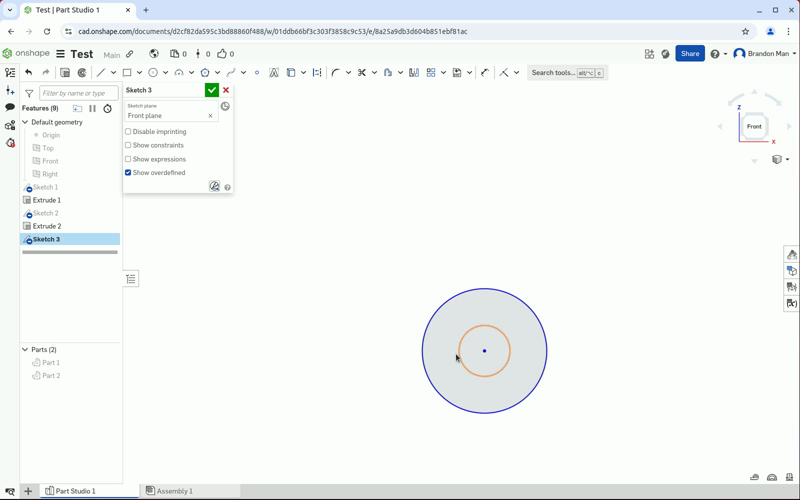
scroll(6)
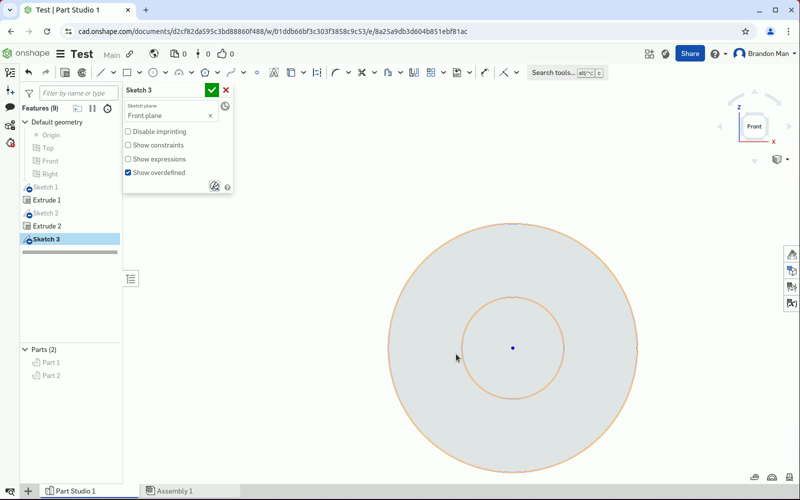
click(456, 353)
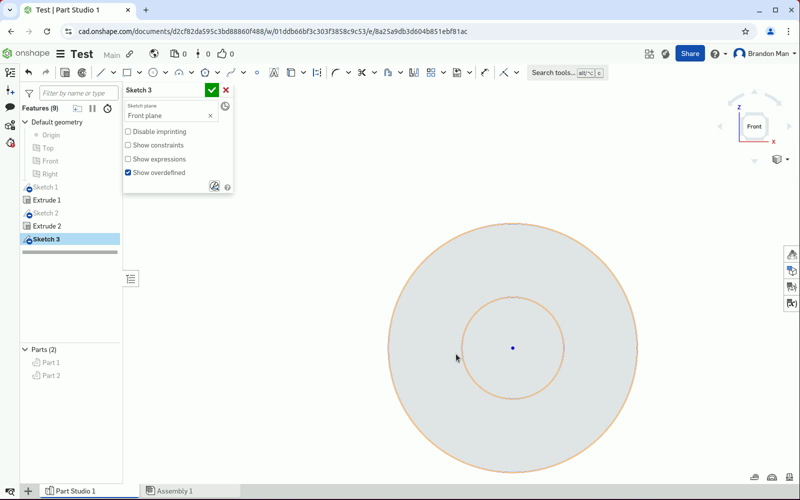
scroll(-6)
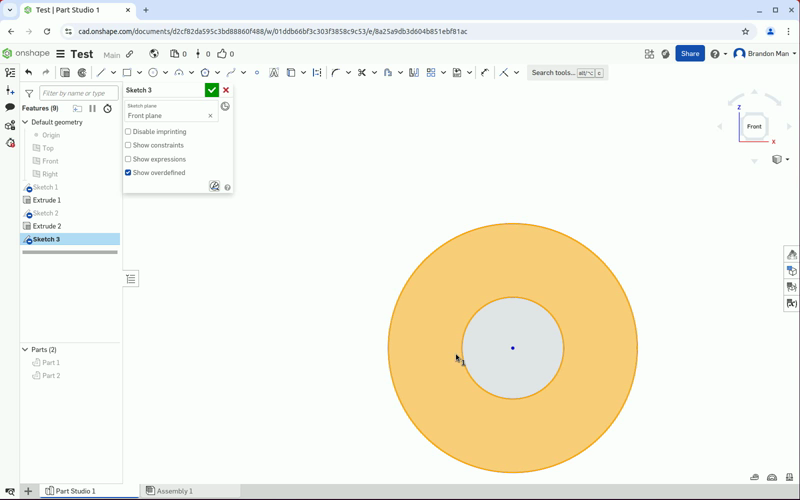
scroll(-6)
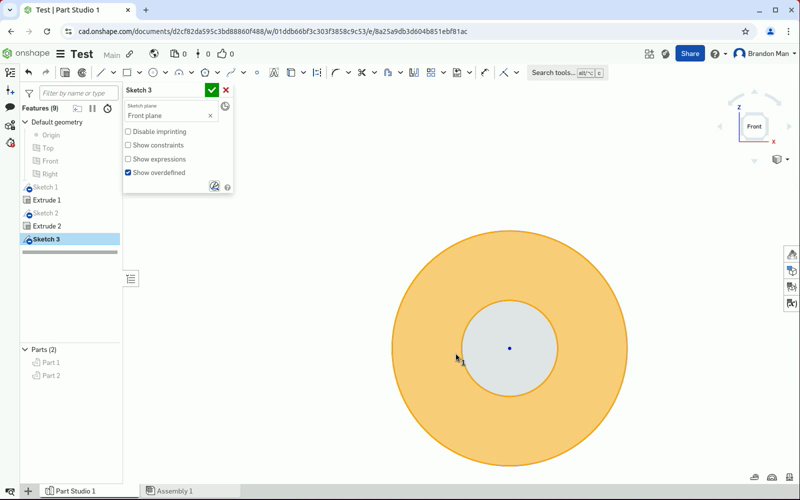
scroll(-6)
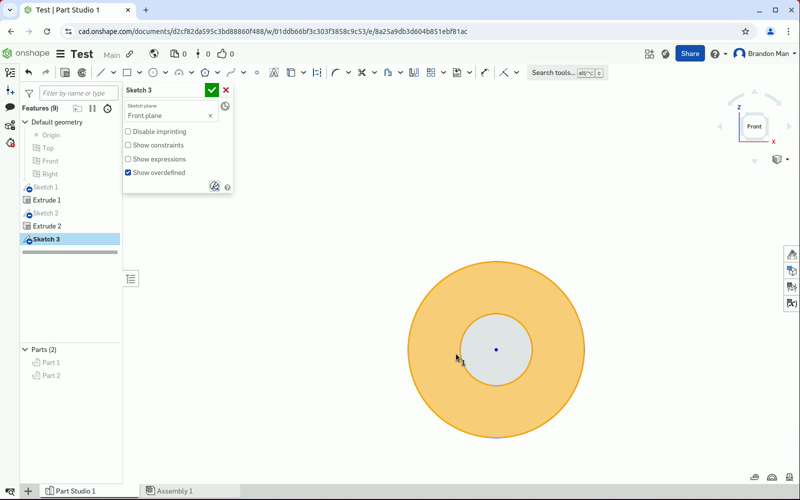
scroll(-6)
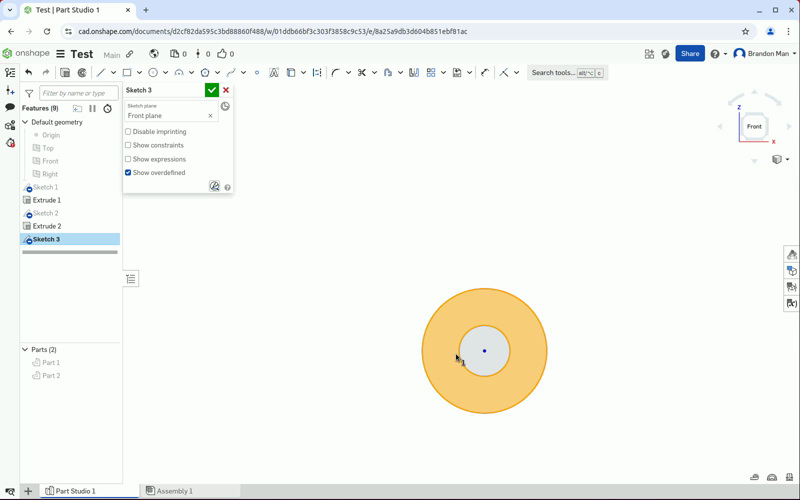
scroll(-6)
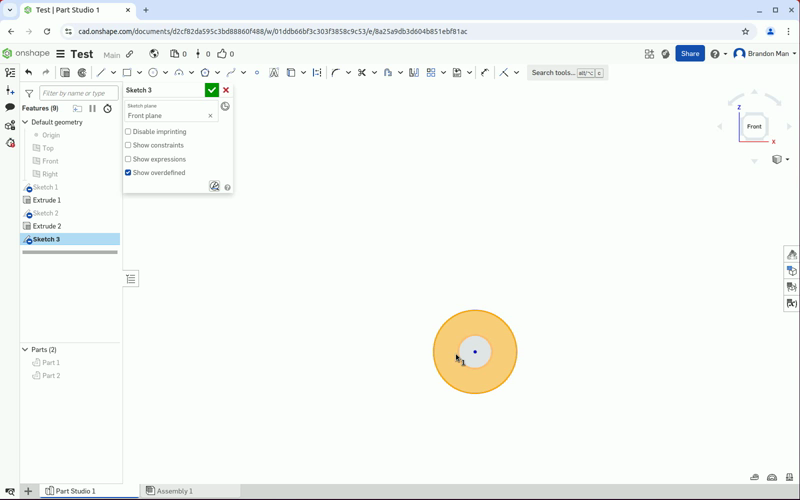
scroll(-6)
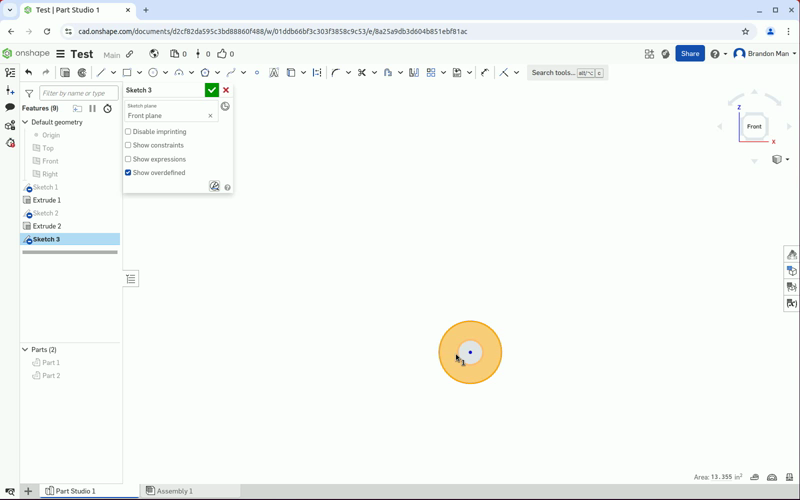
scroll(-6)
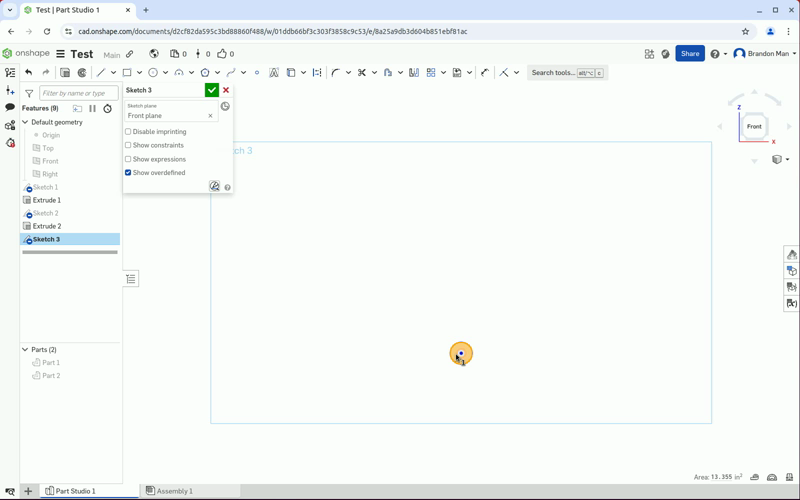
mouse_move(73, 352)
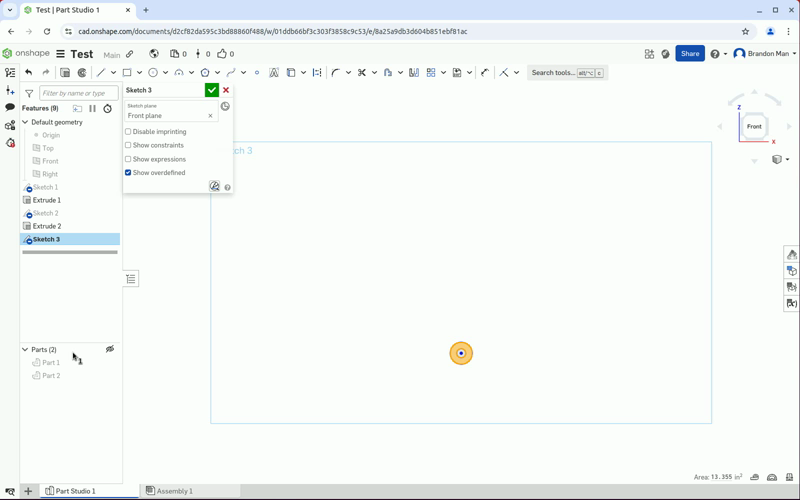
key(shift+y)
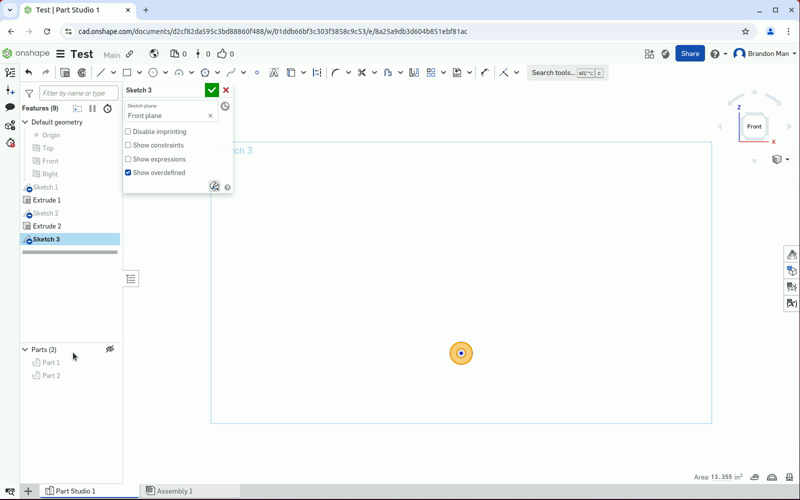
key(shift+e)
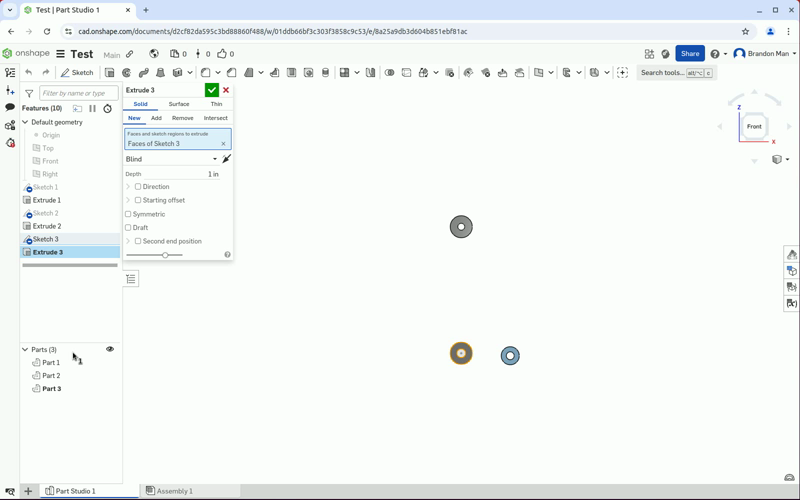
mouse_move(143, 106)
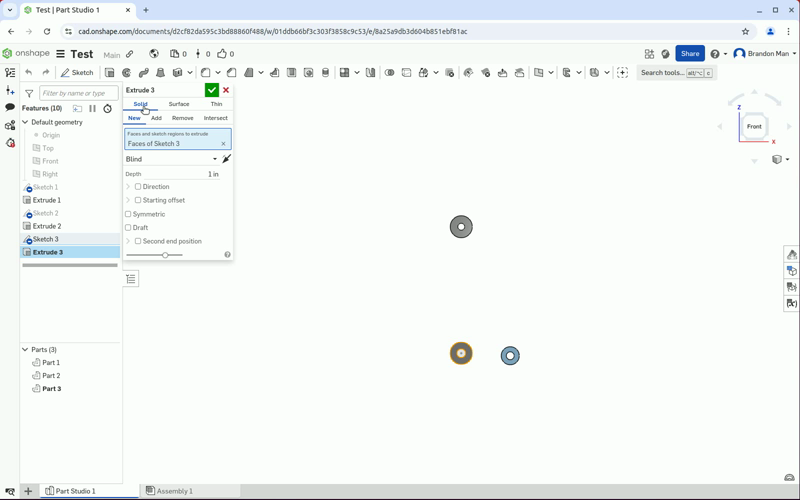
click(143, 106)
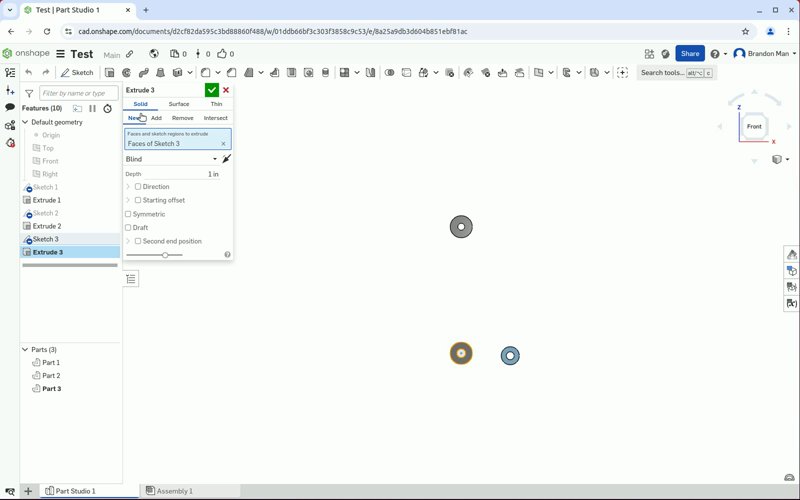
mouse_move(137, 120)
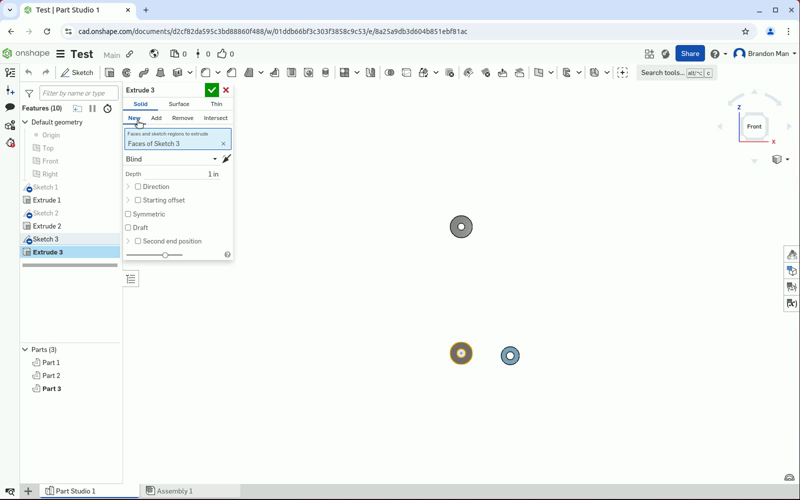
click(137, 120)
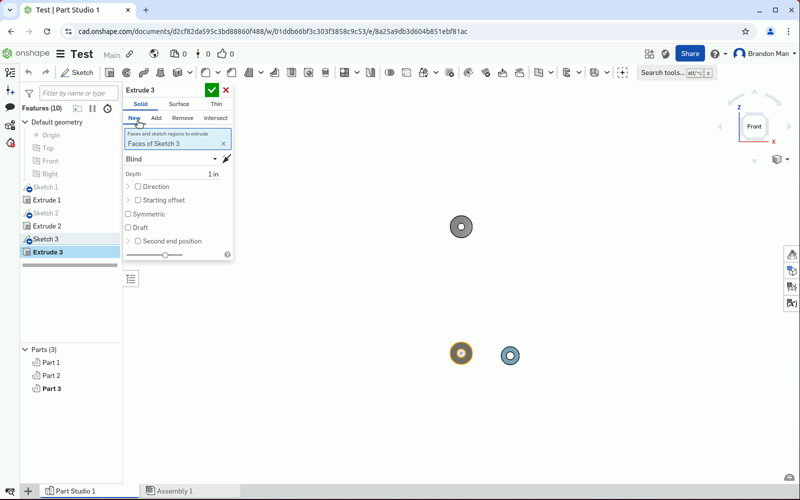
key(tab, 4)
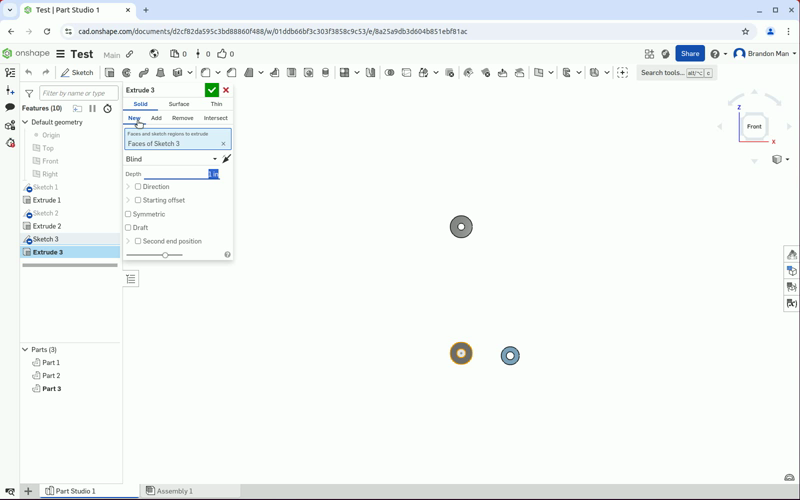
text(23.108)
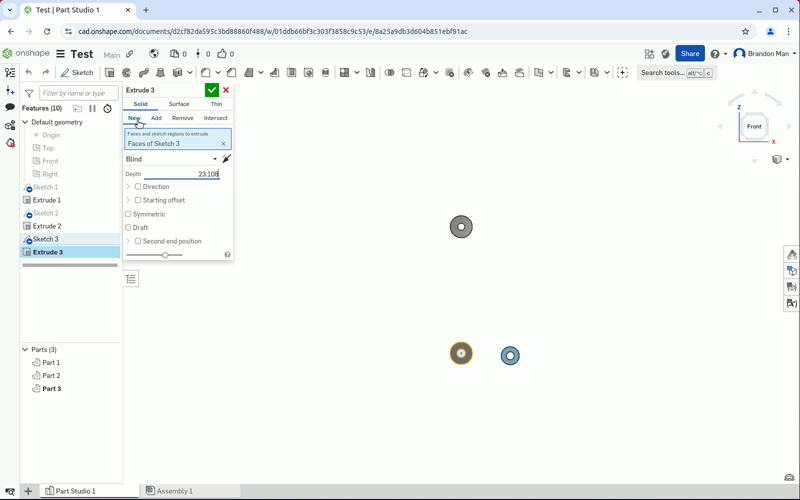
key(enter)
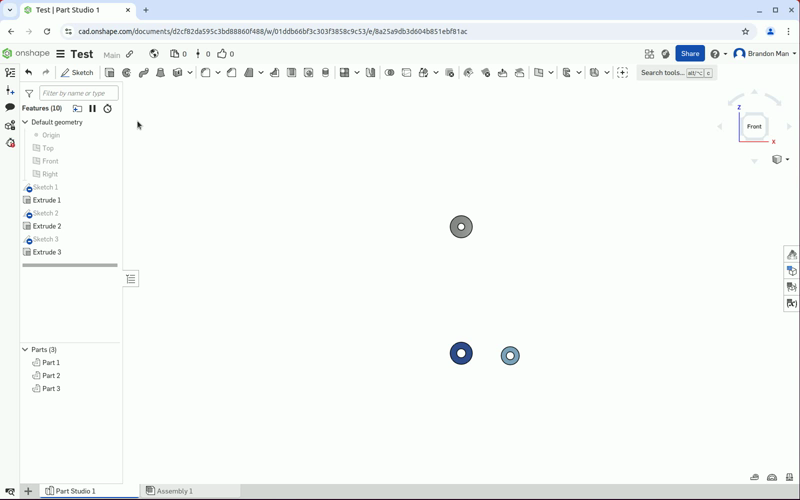
key(shift+h)
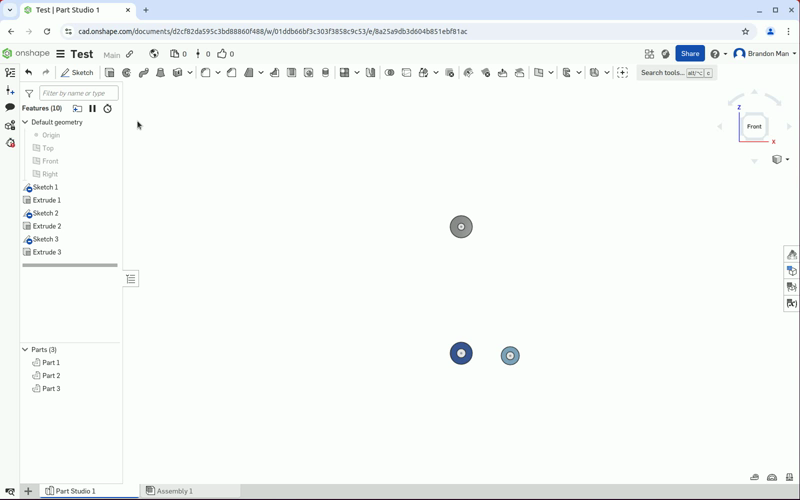
key(shift+h)
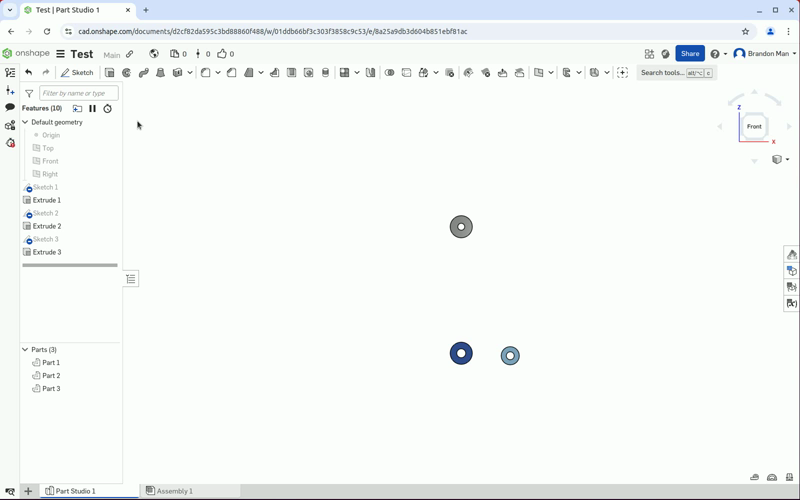
mouse_move(73, 189)
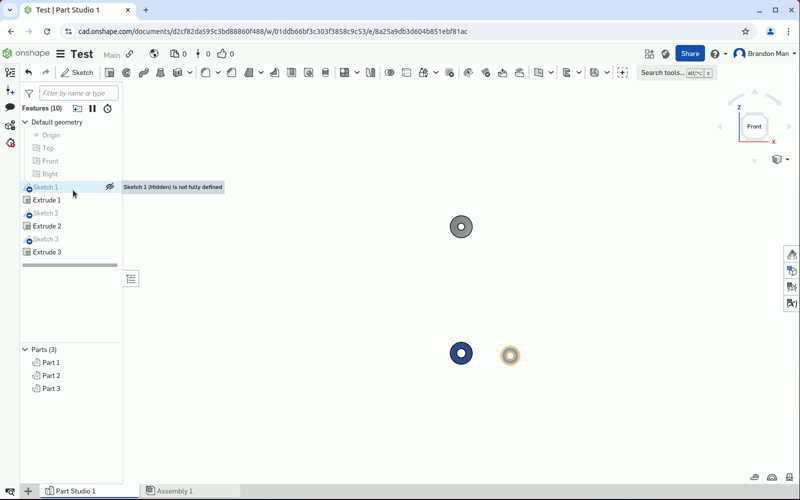
click(73, 189)
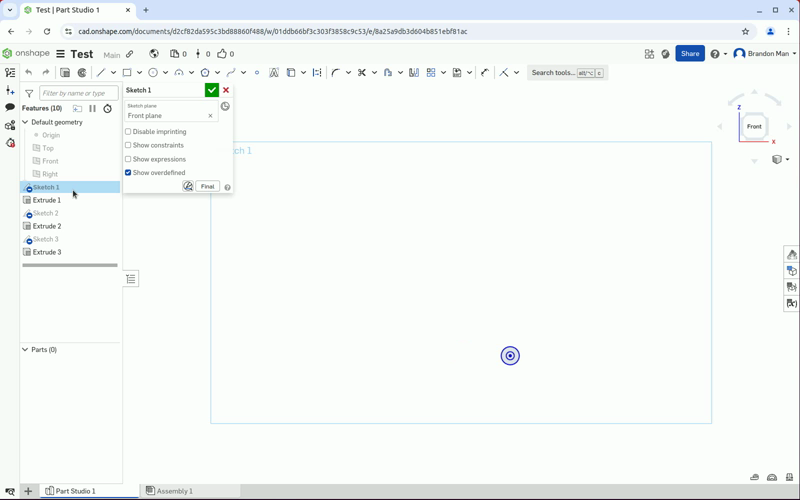
mouse_move(229, 92)
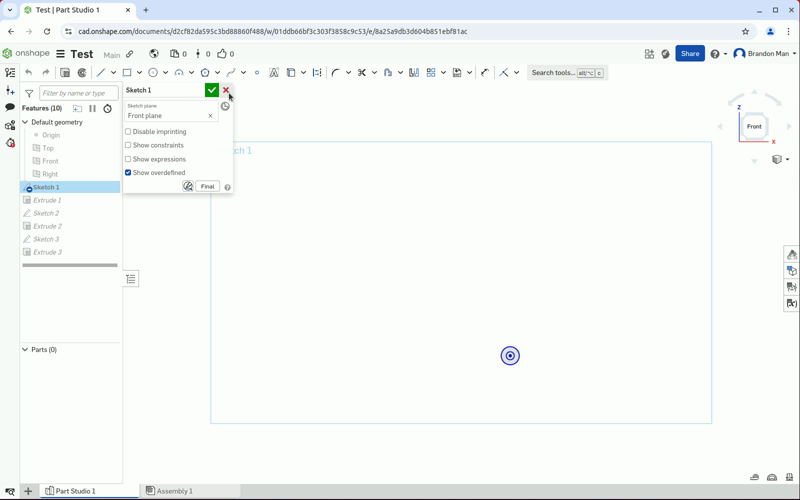
click(229, 92)
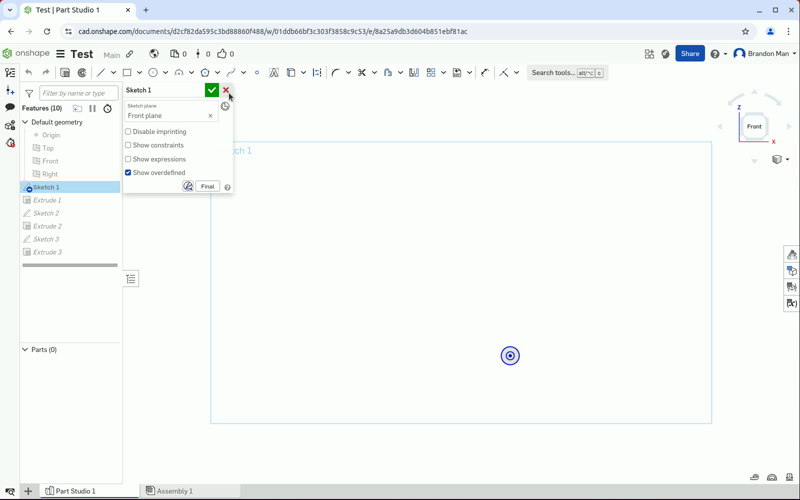
key(shift+s)
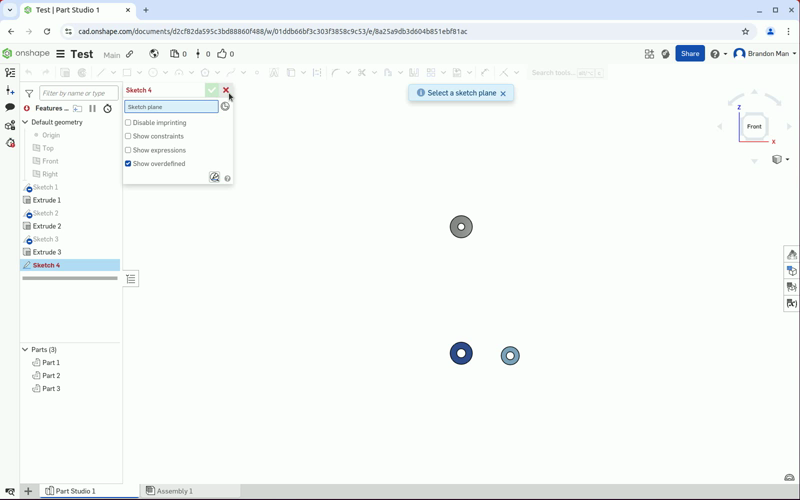
mouse_move(73, 163)
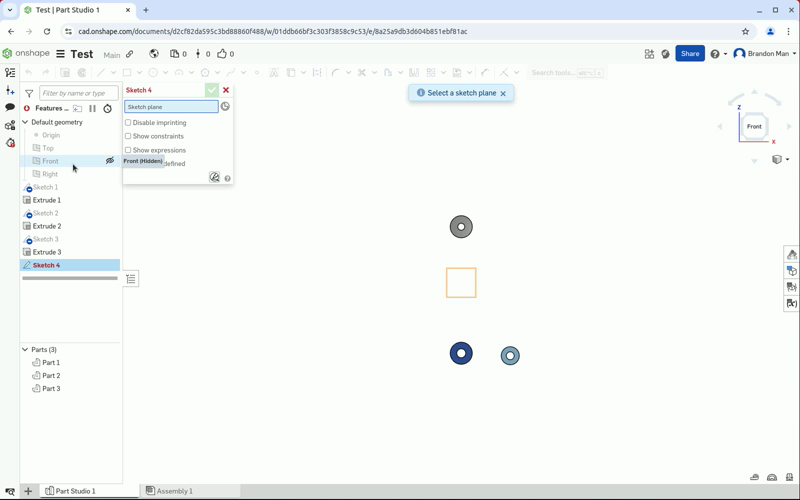
click(73, 163)
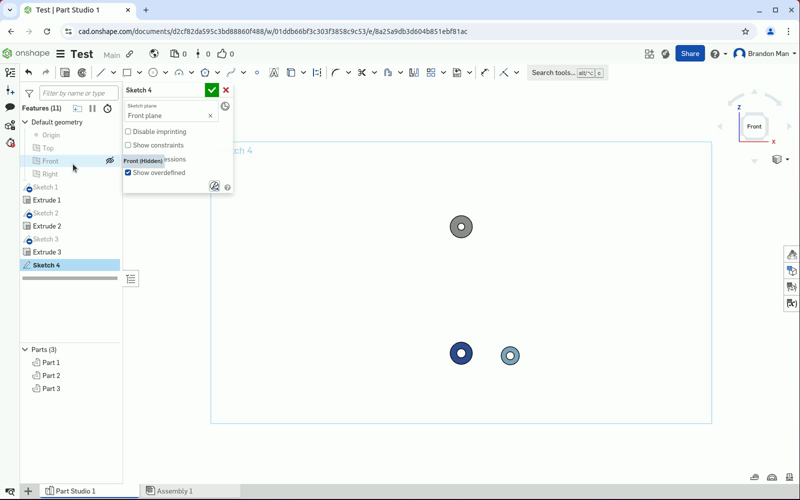
mouse_move(73, 352)
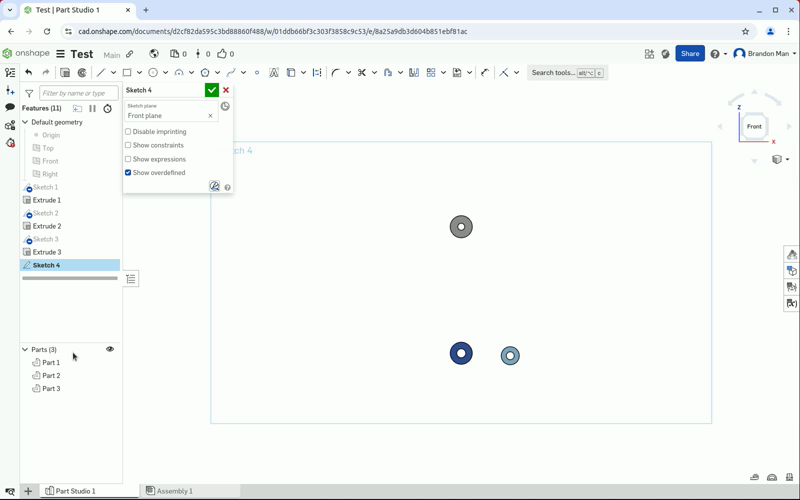
key(y)
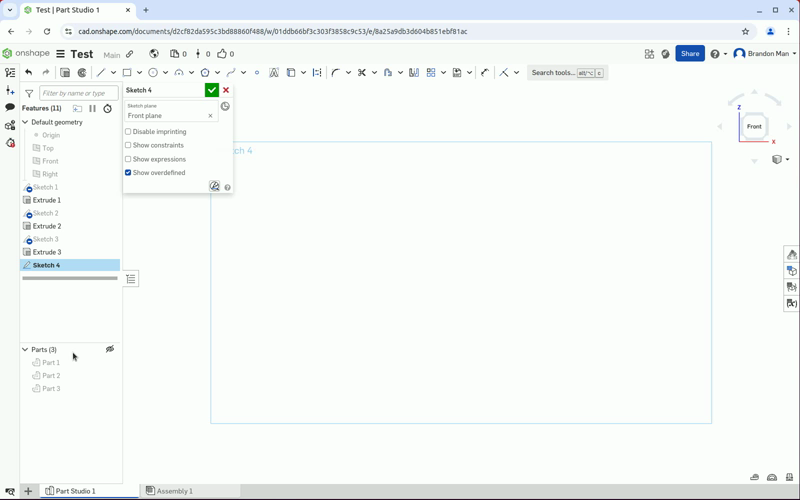
key(c)
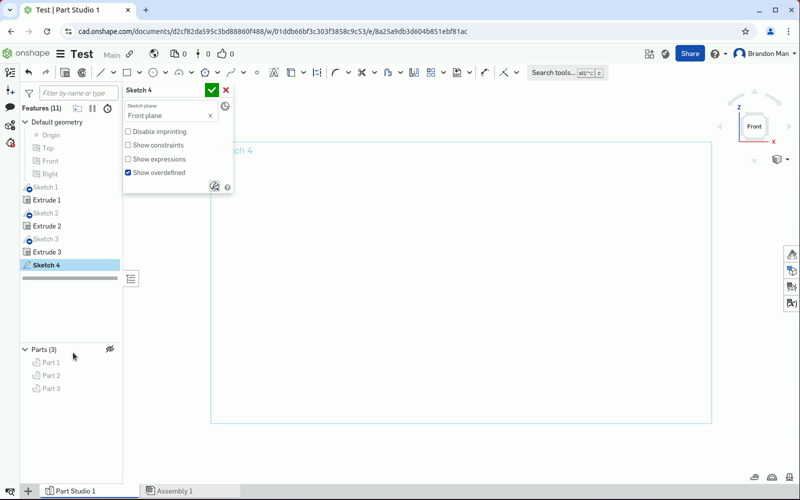
key_down(shift)
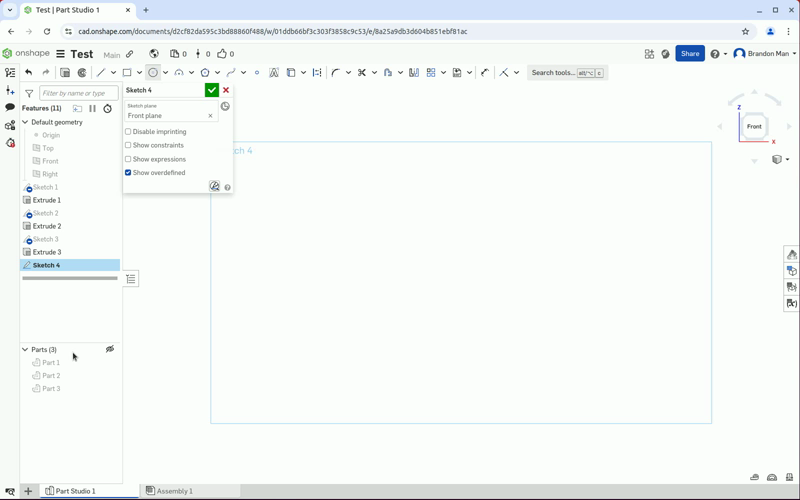
mouse_move(461, 282)
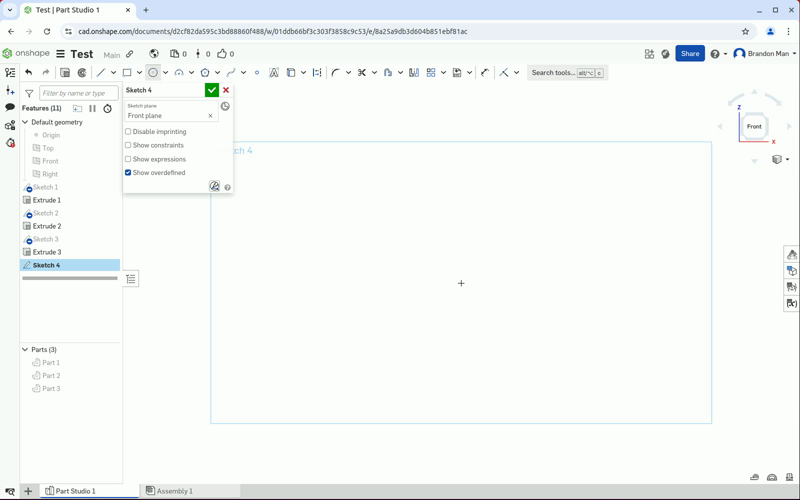
click(461, 282)
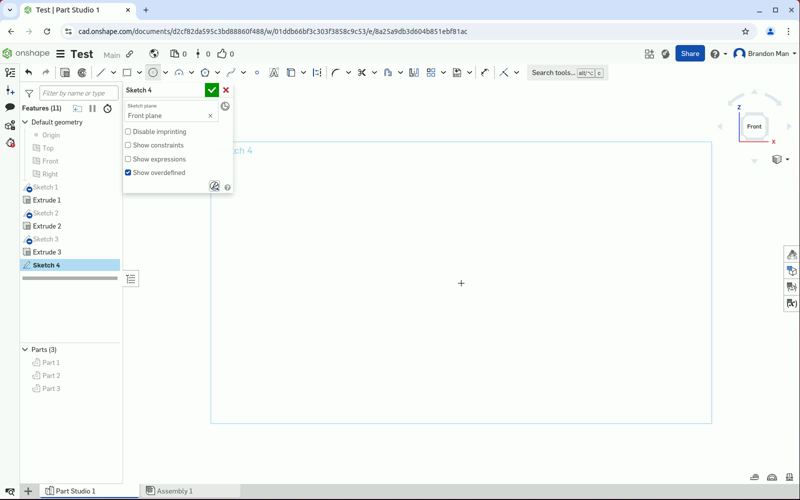
key_up(shift)
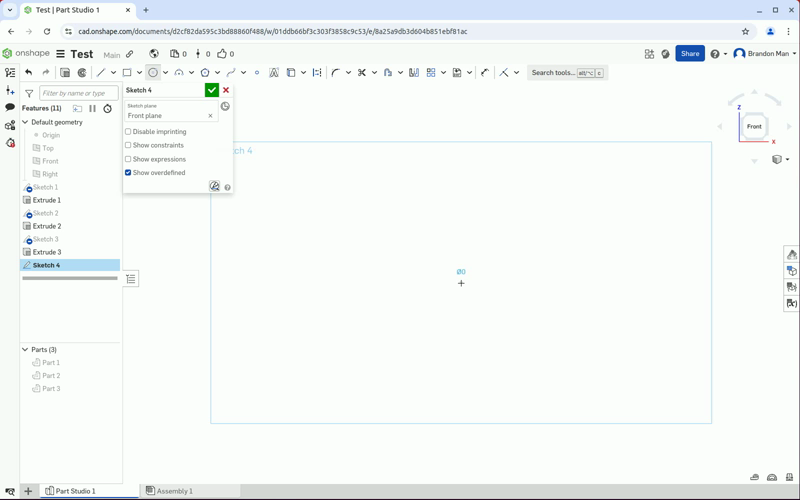
mouse_move(479, 282)
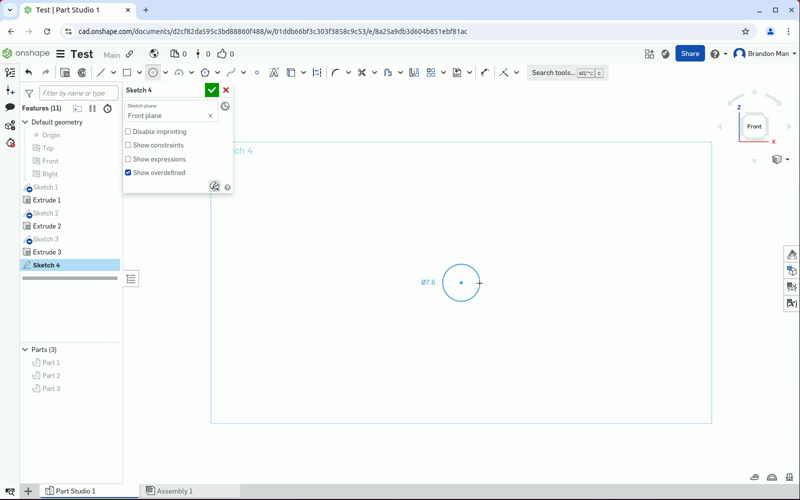
click(479, 282)
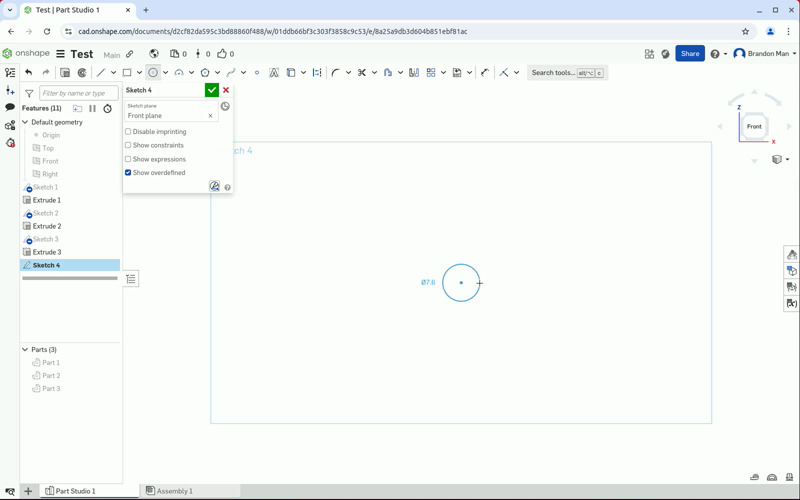
key(esc)
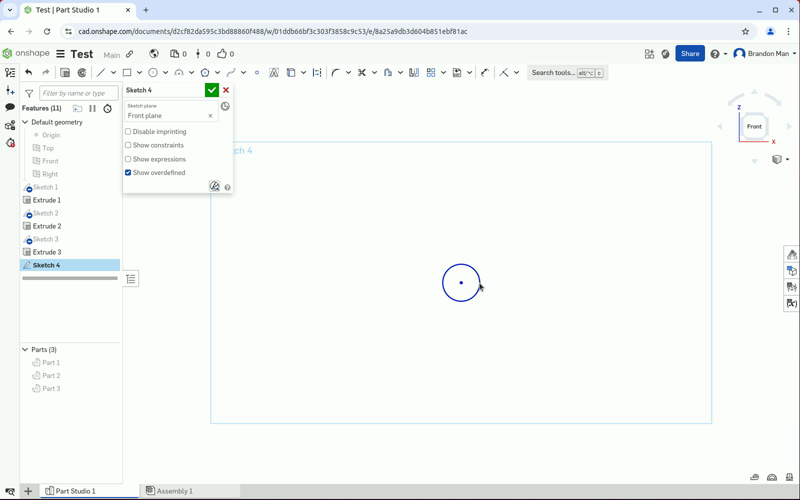
key(c)
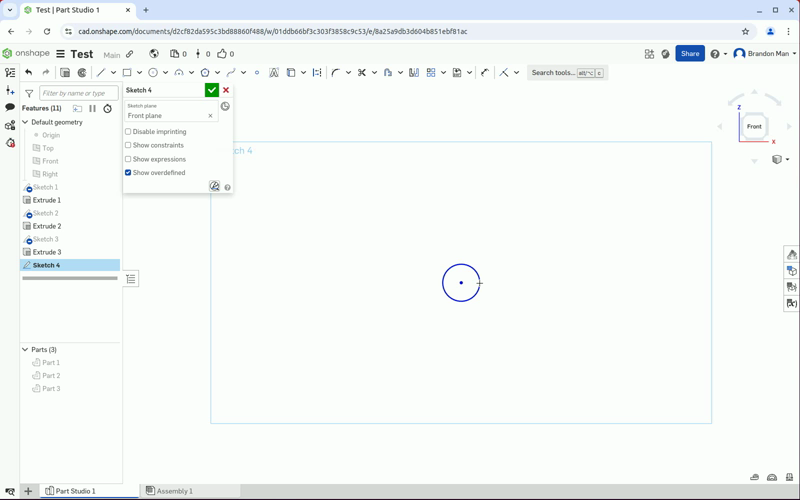
key_down(shift)
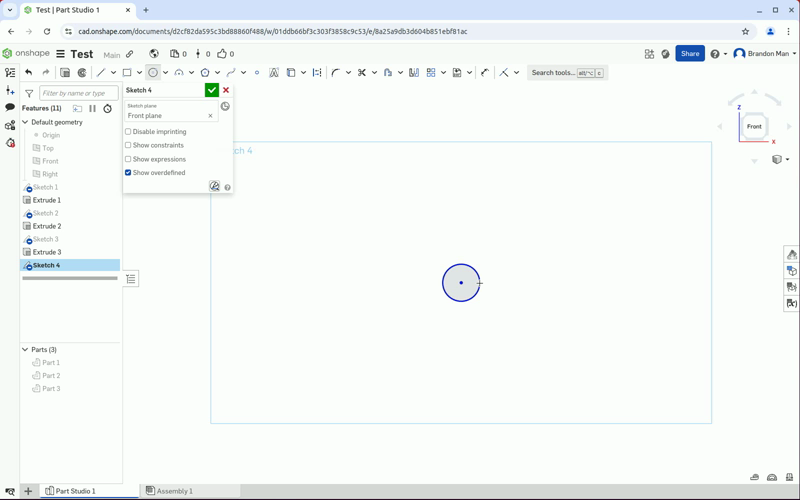
mouse_move(461, 282)
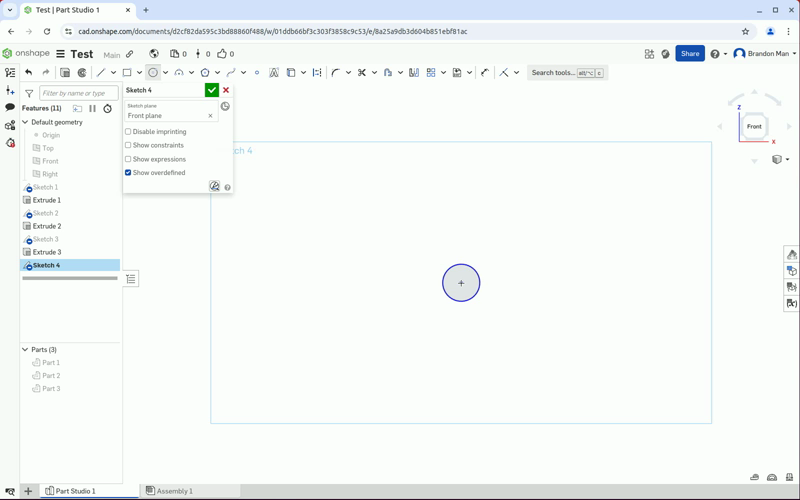
click(461, 282)
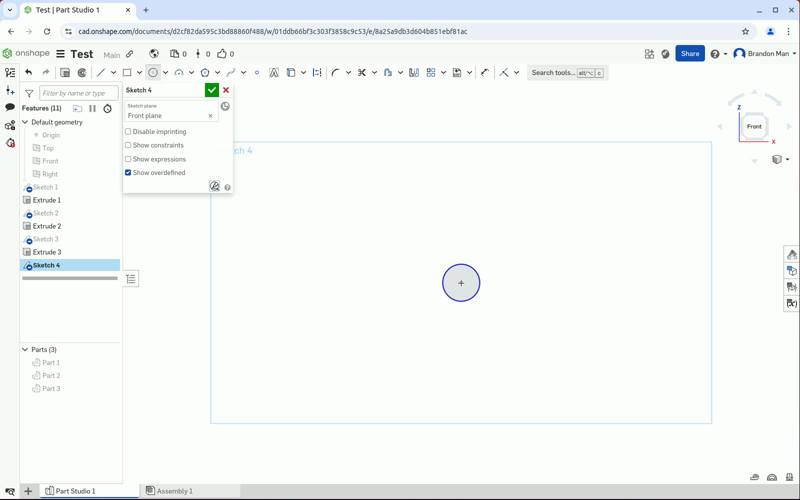
key_up(shift)
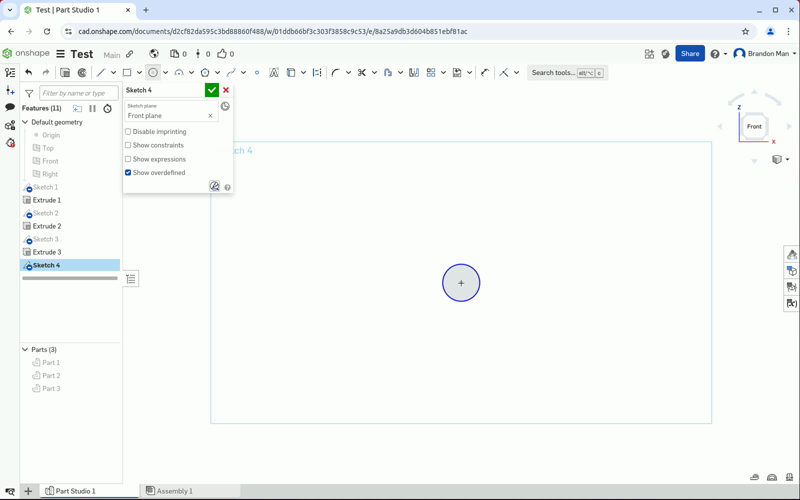
mouse_move(469, 282)
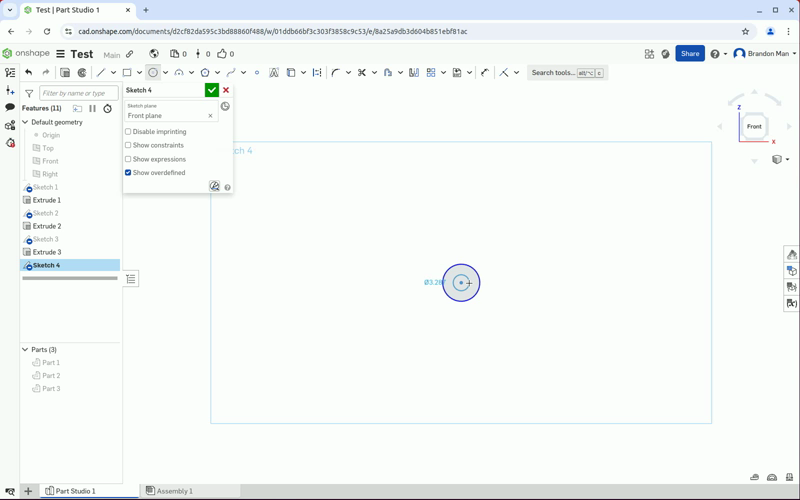
click(469, 282)
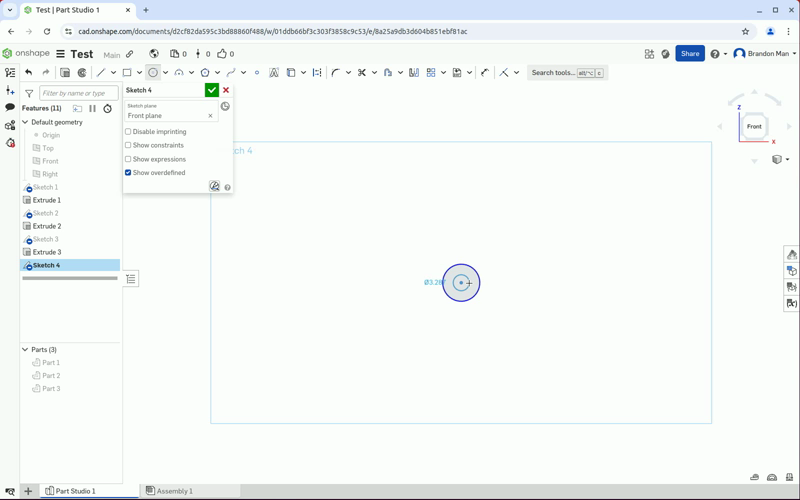
key(esc)
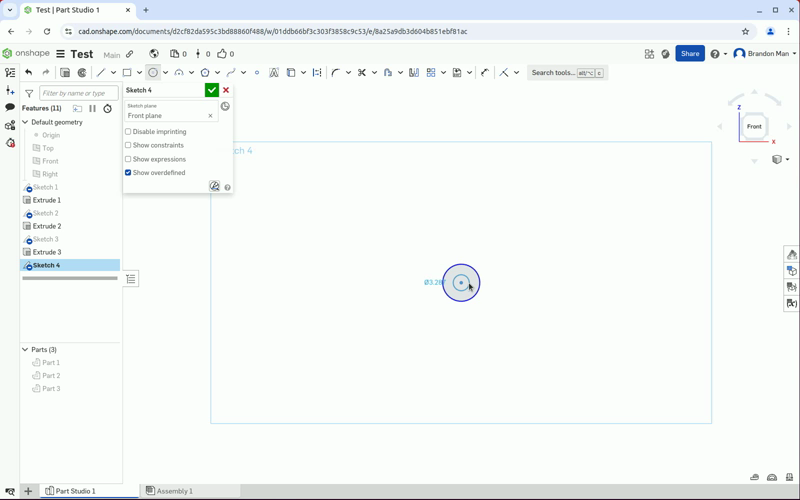
mouse_move(465, 270)
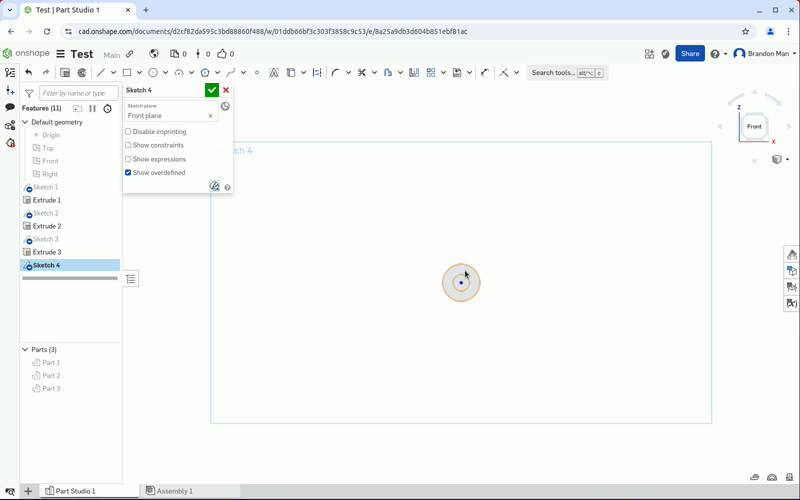
scroll(6)
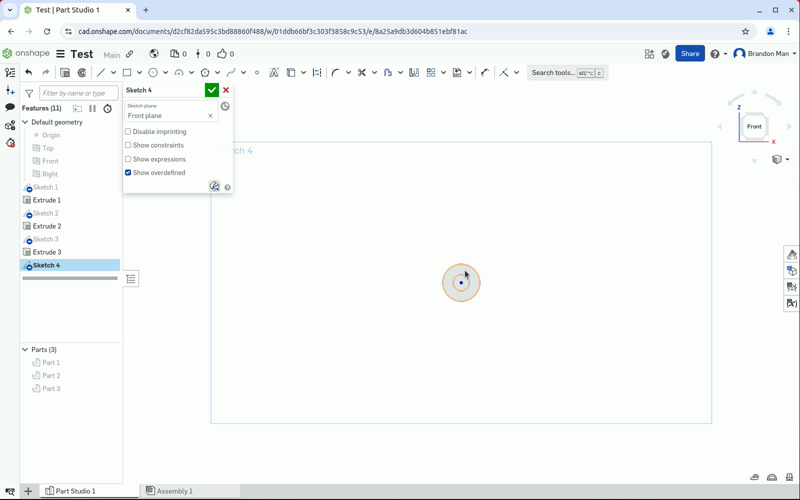
scroll(6)
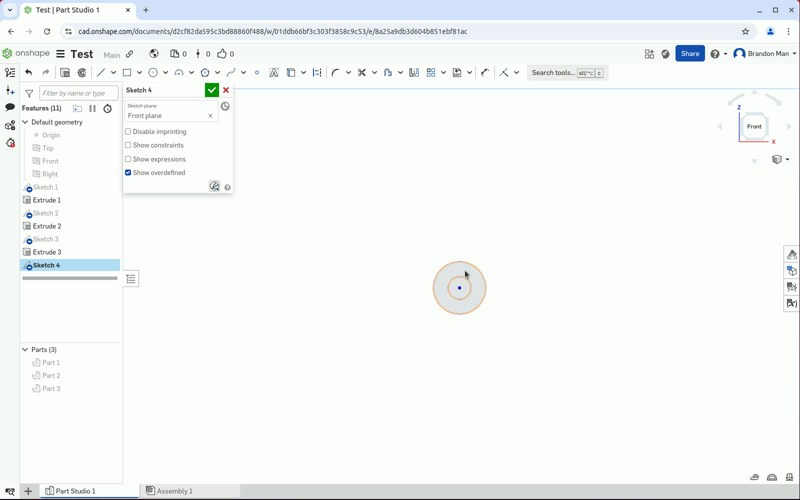
scroll(6)
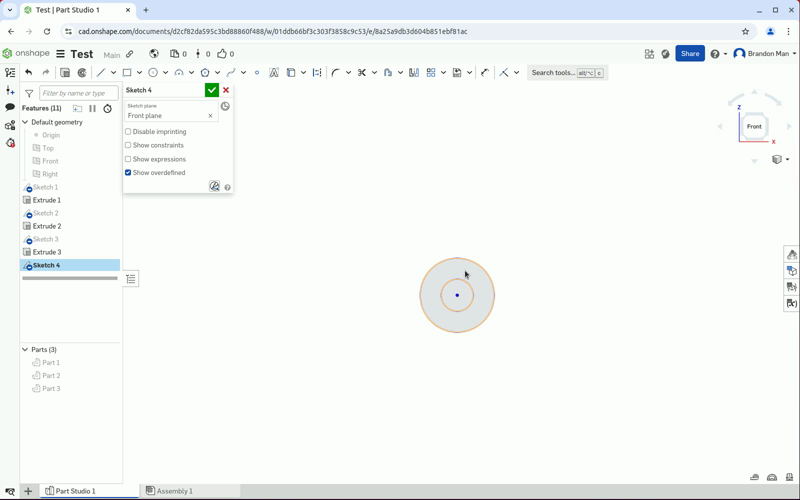
scroll(6)
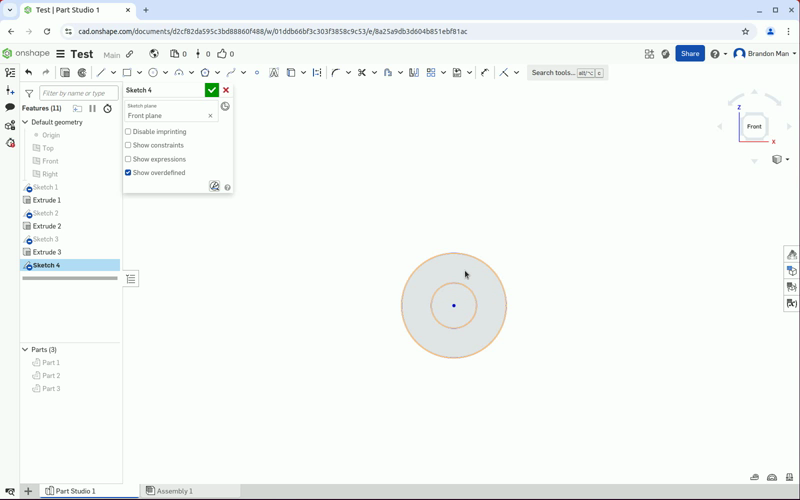
scroll(6)
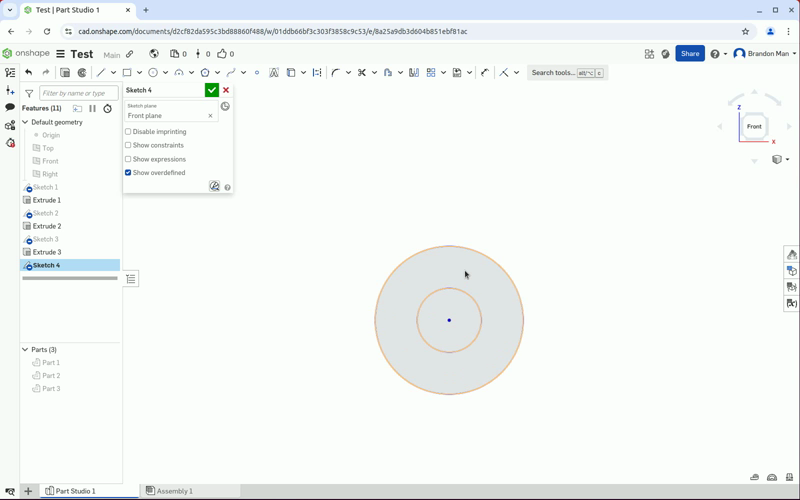
scroll(6)
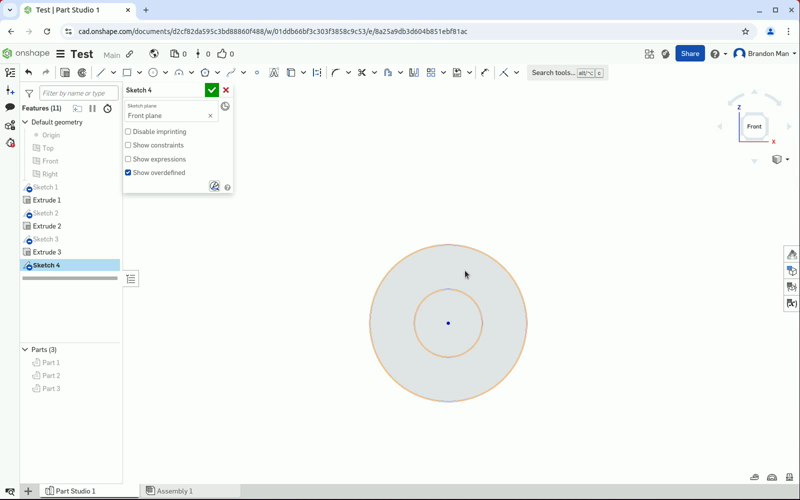
scroll(6)
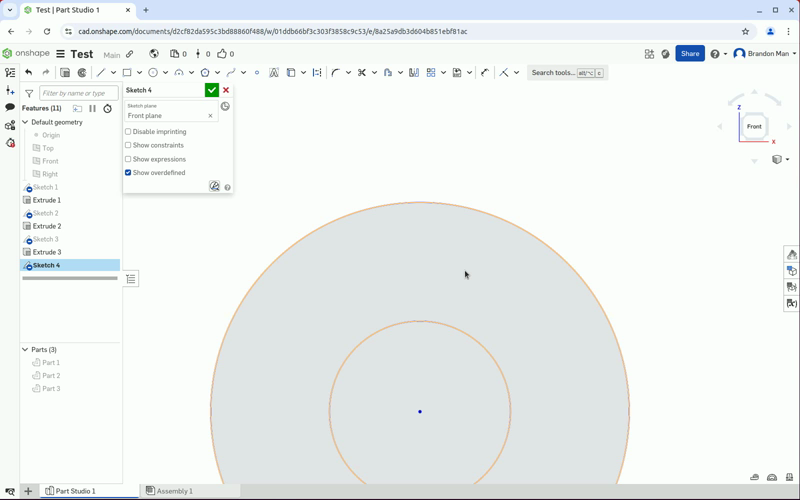
click(465, 270)
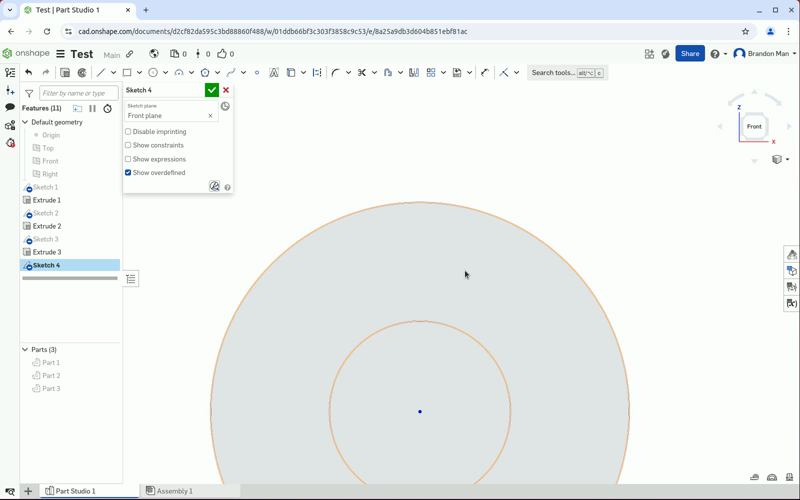
scroll(-6)
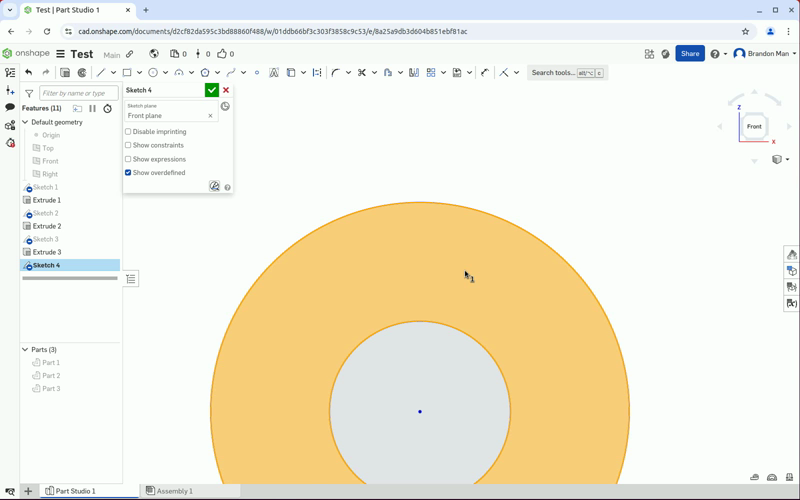
scroll(-6)
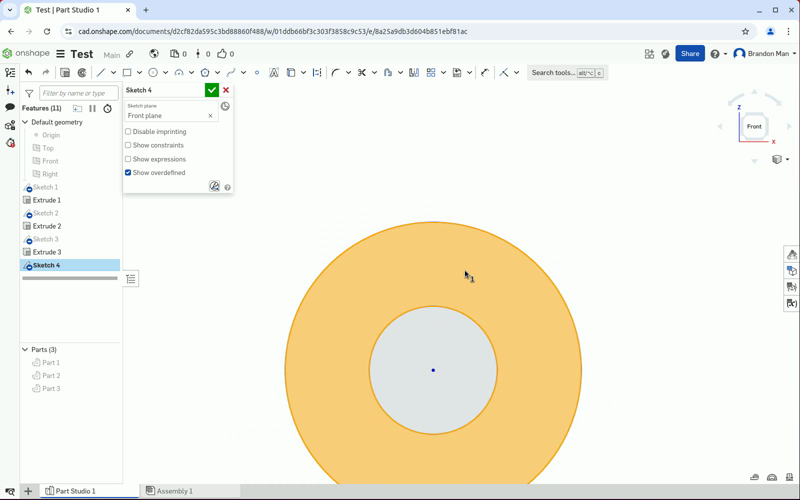
scroll(-6)
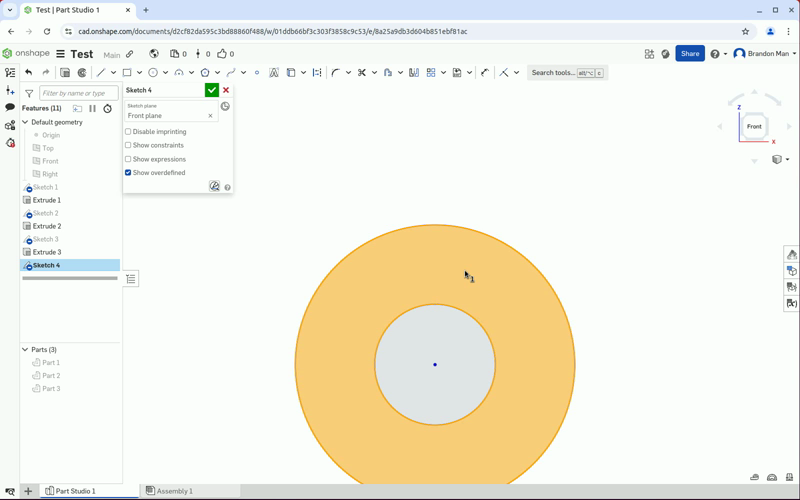
scroll(-6)
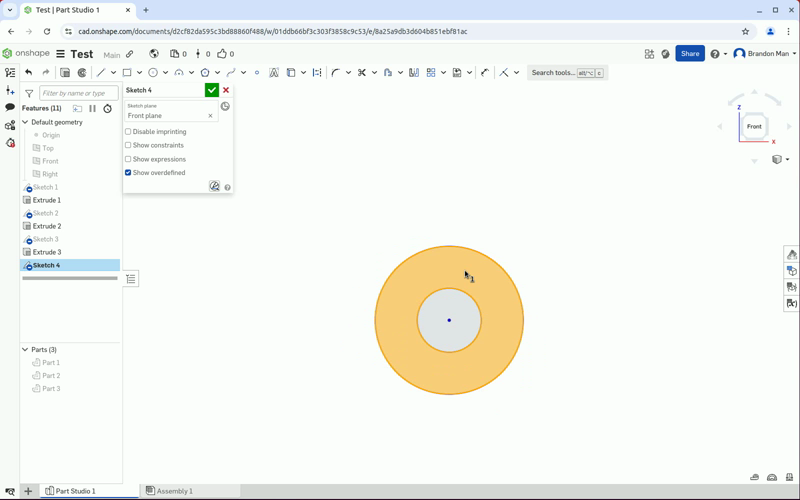
scroll(-6)
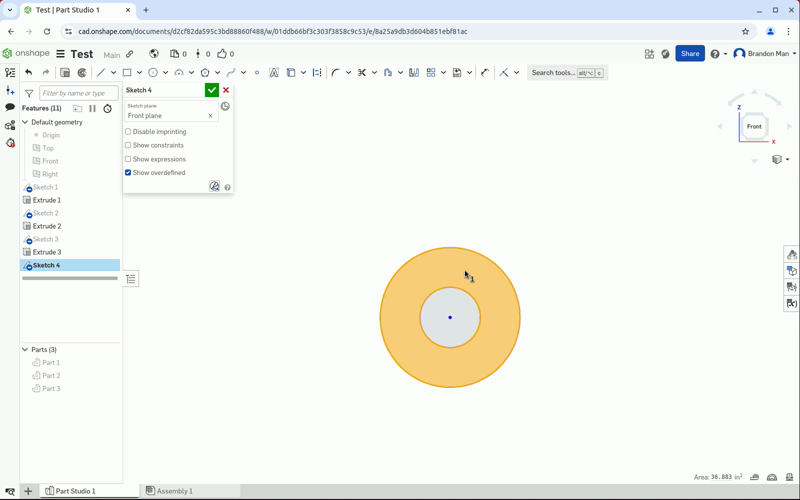
scroll(-6)
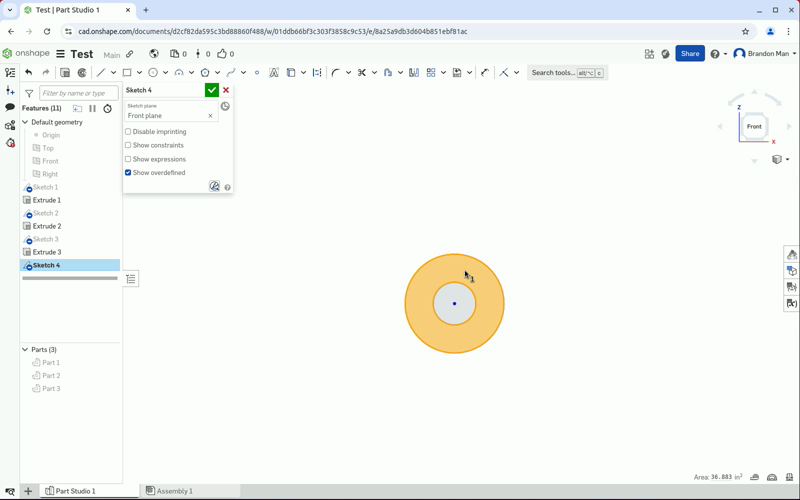
scroll(-6)
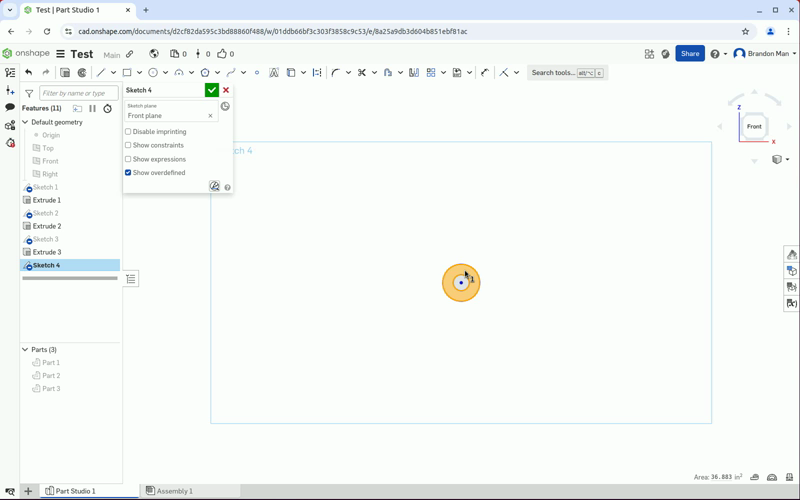
mouse_move(73, 352)
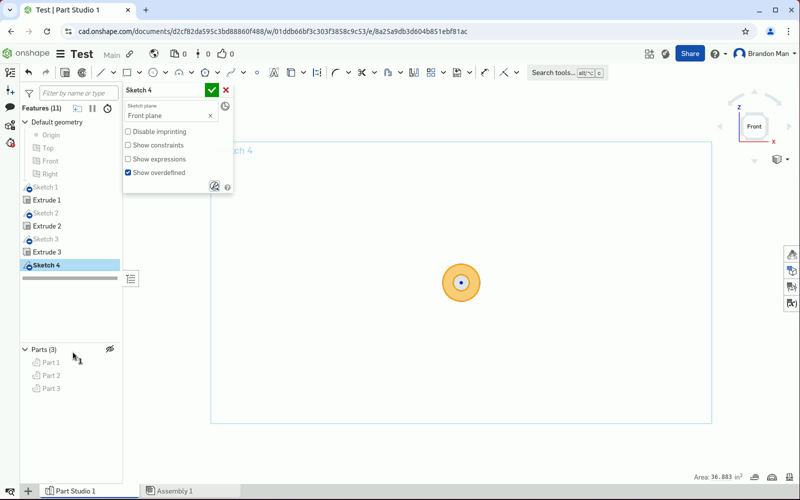
key(shift+y)
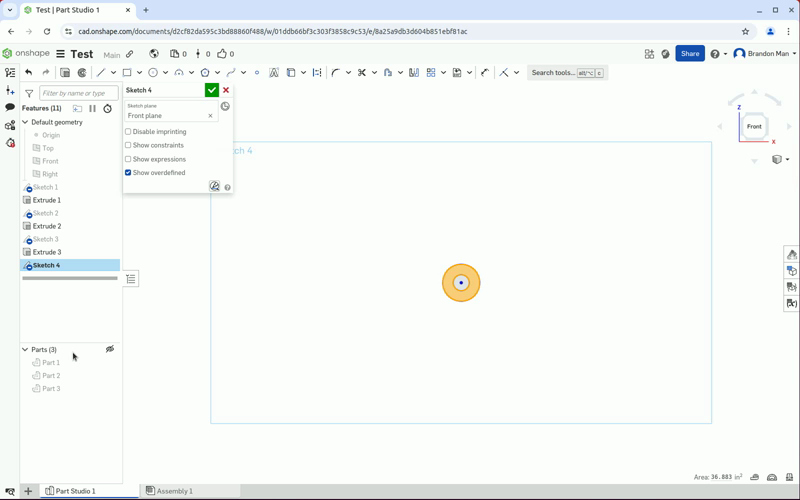
key(shift+e)
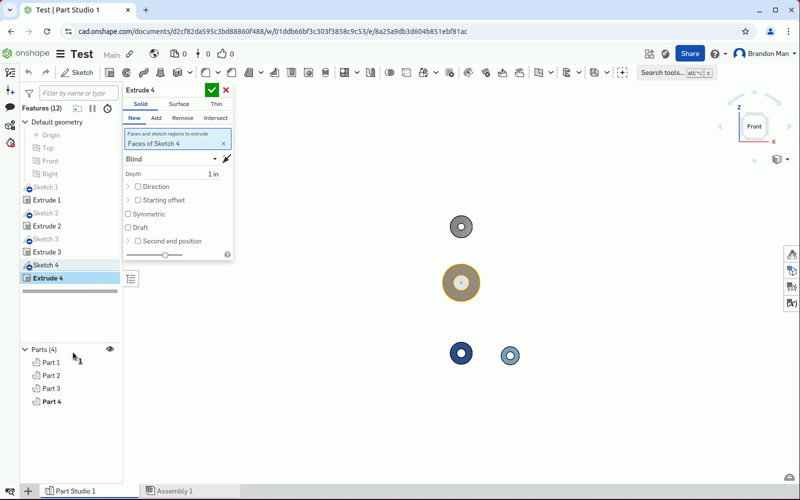
mouse_move(143, 106)
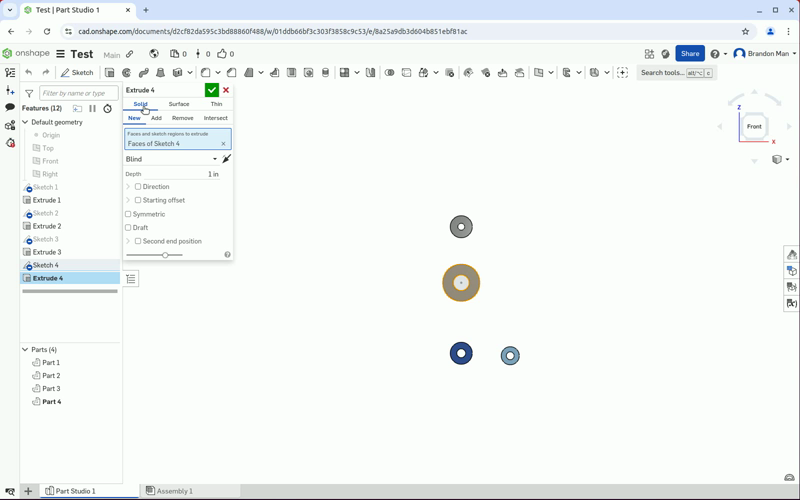
click(143, 106)
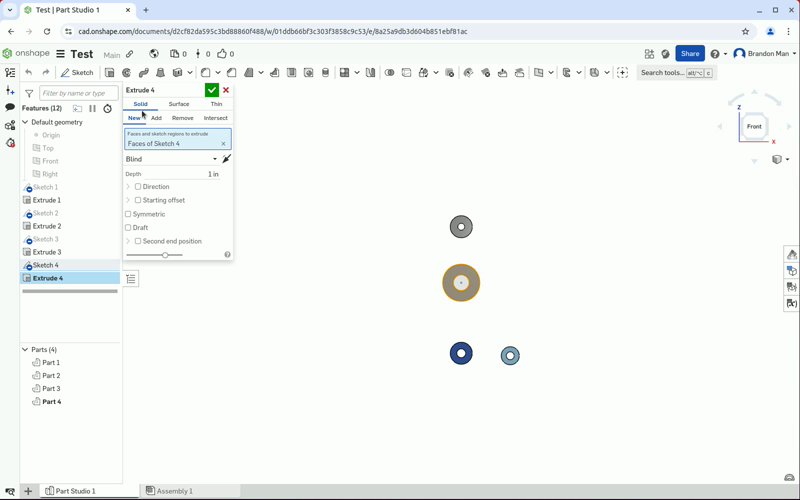
mouse_move(137, 120)
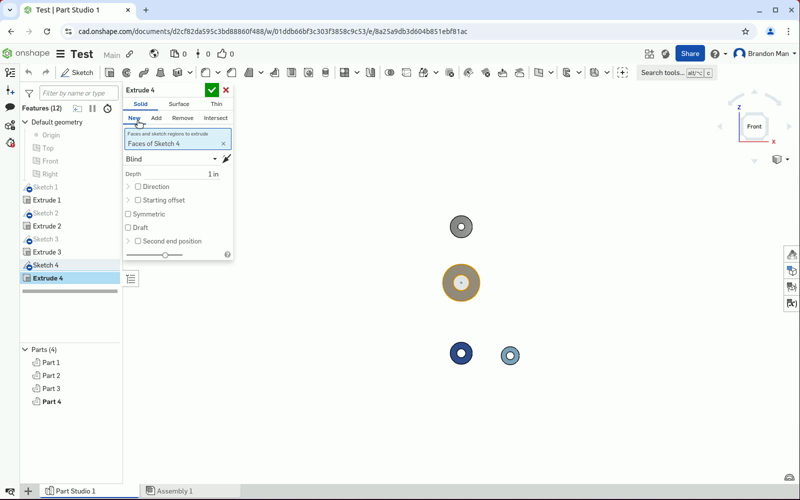
click(137, 120)
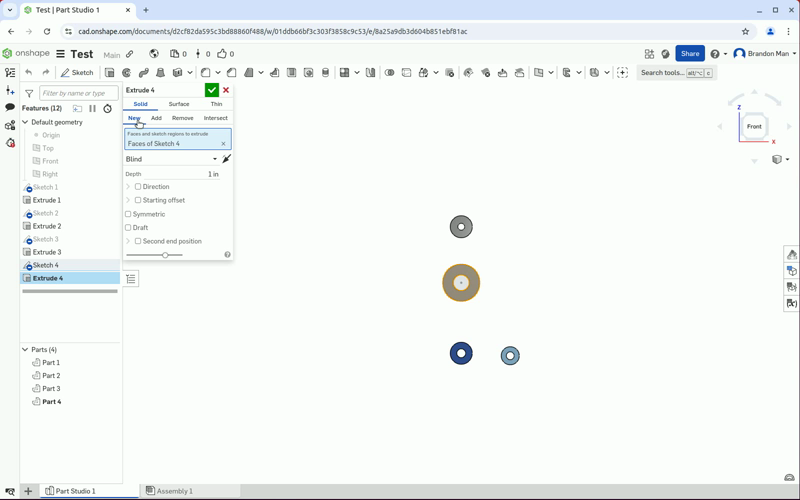
key(tab, 4)
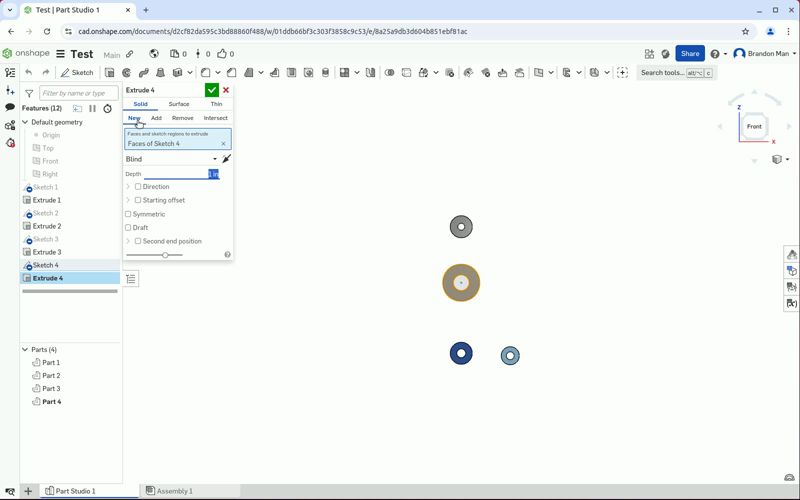
text(23.108)
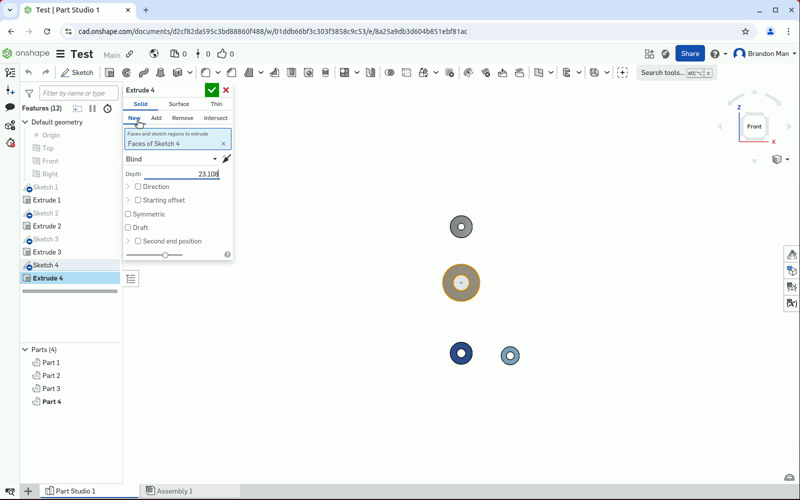
key(enter)
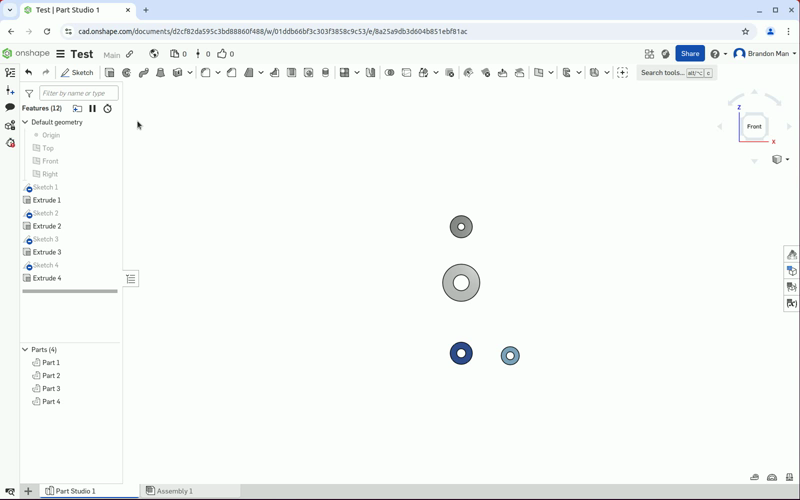
key(shift+h)
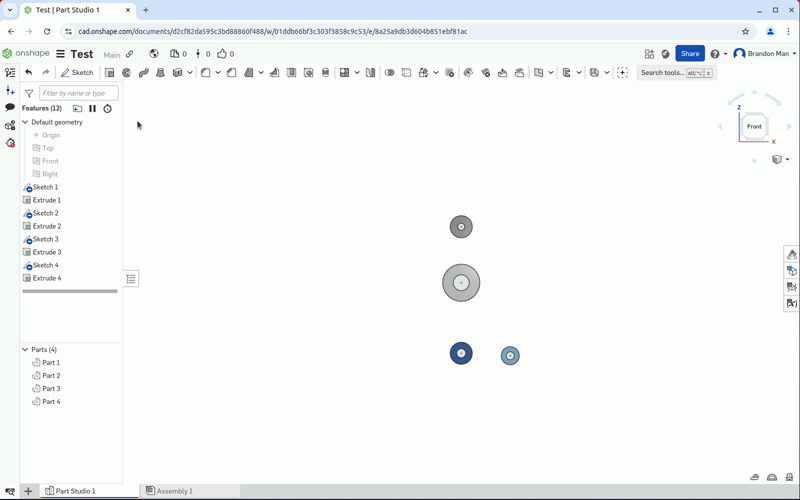
key(shift+h)
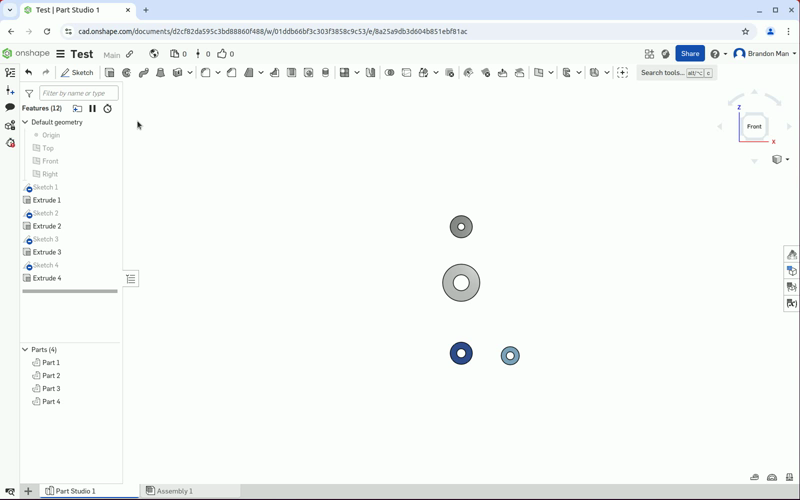
mouse_move(73, 189)
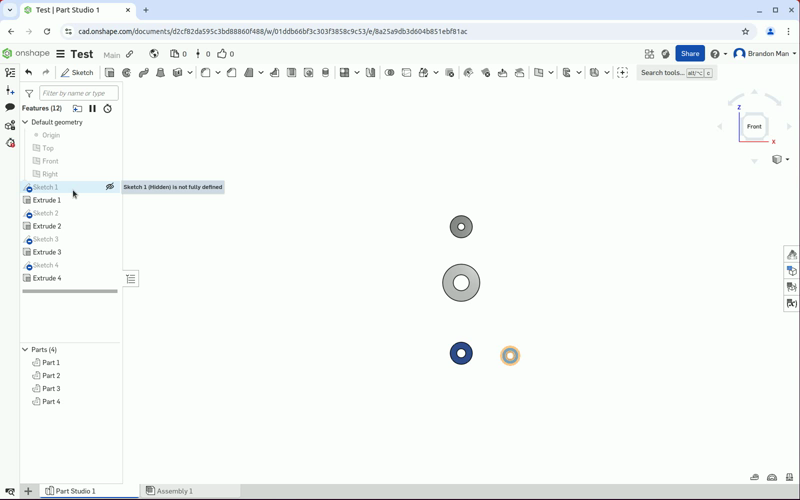
click(73, 189)
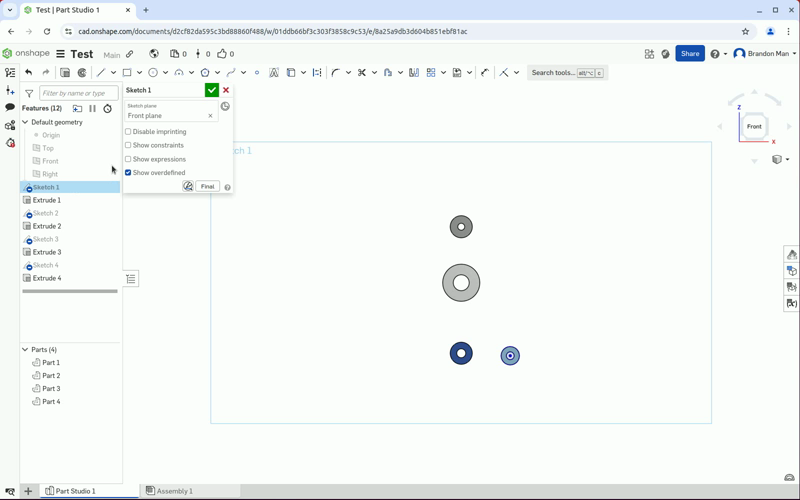
mouse_move(229, 92)
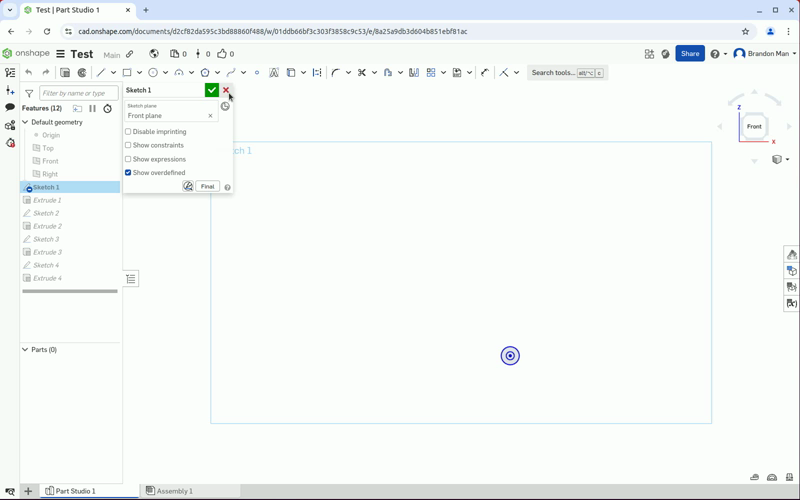
click(229, 92)
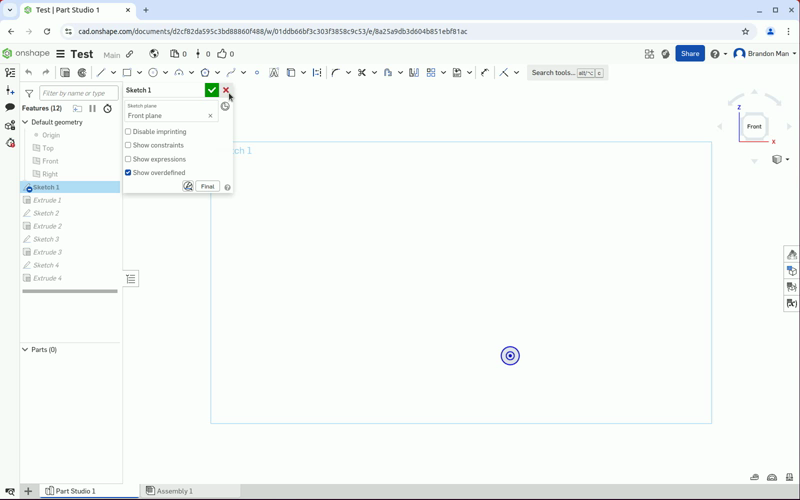
key(shift+s)
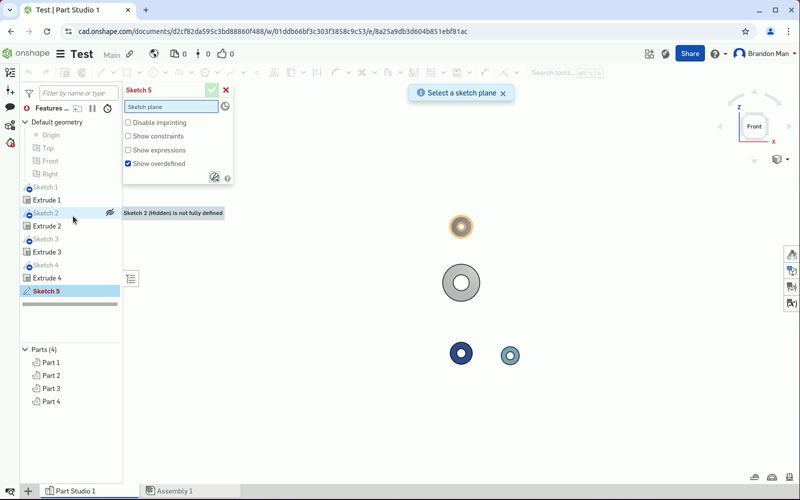
scroll(3)
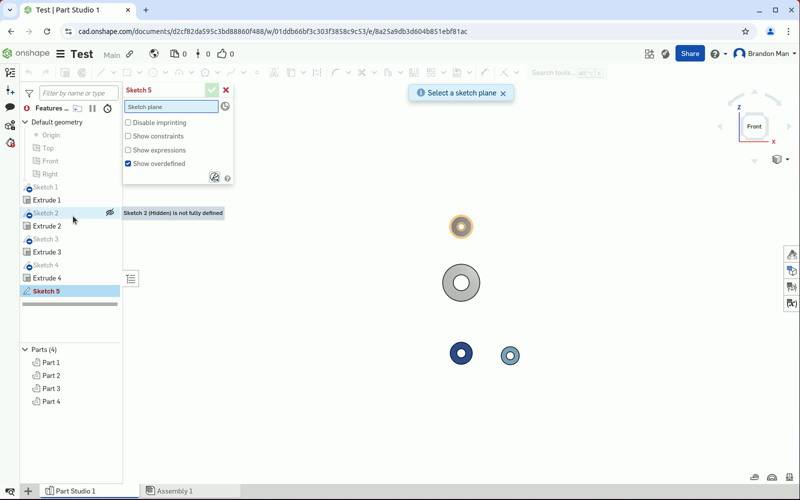
mouse_move(73, 163)
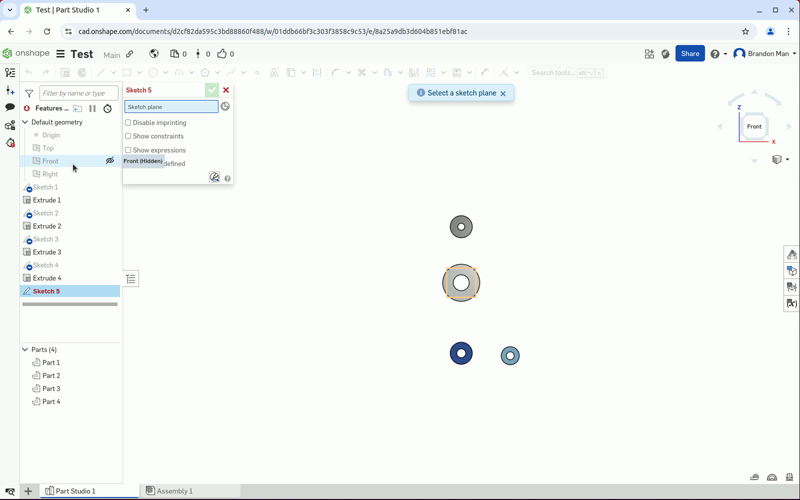
click(73, 163)
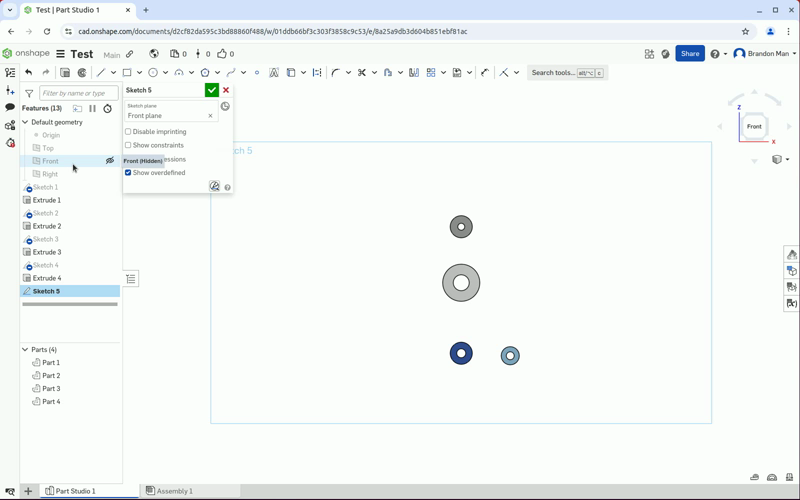
mouse_move(73, 352)
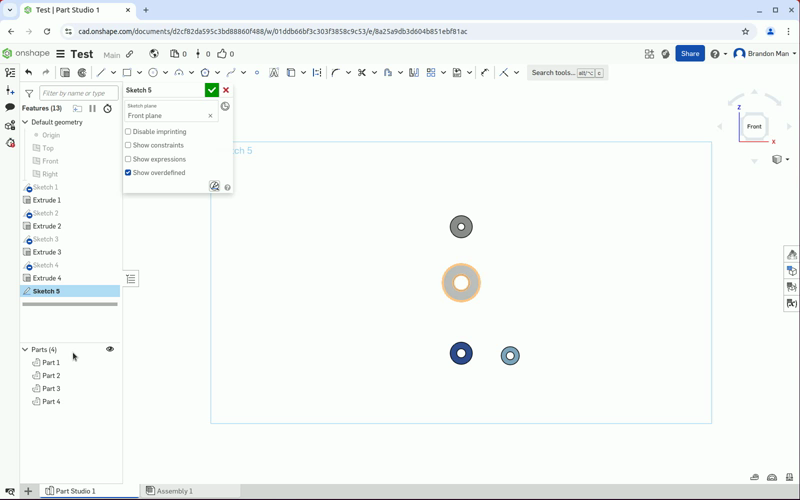
key(y)
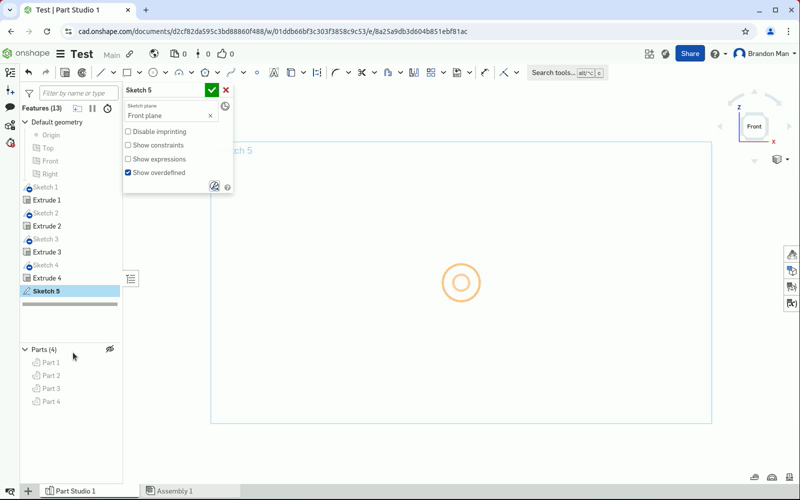
key(l)
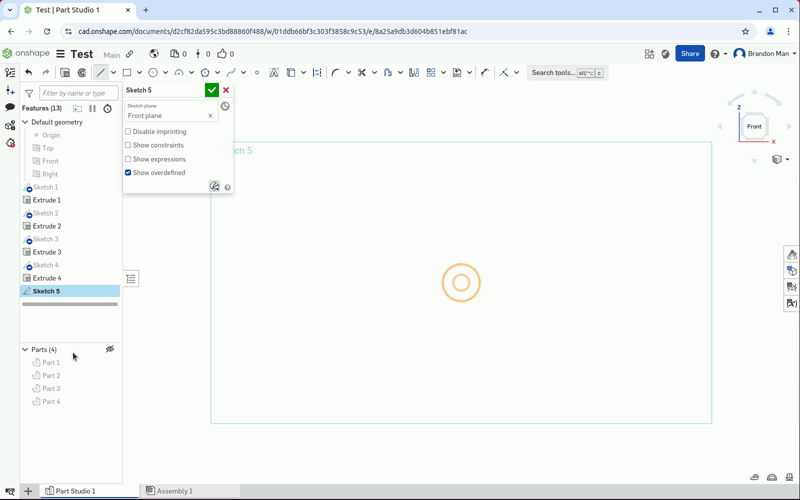
key_down(shift)
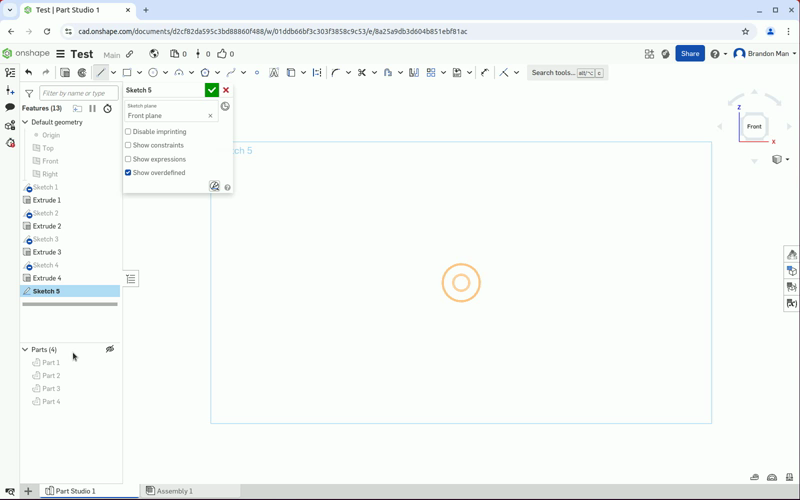
mouse_move(443, 285)
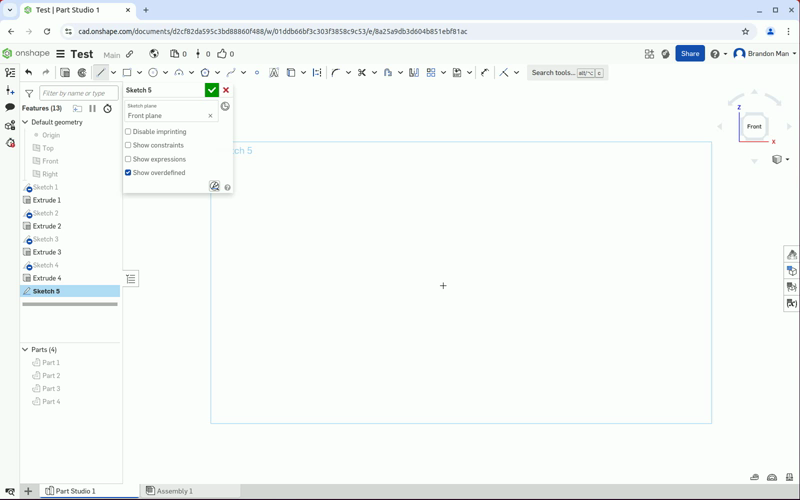
click(443, 285)
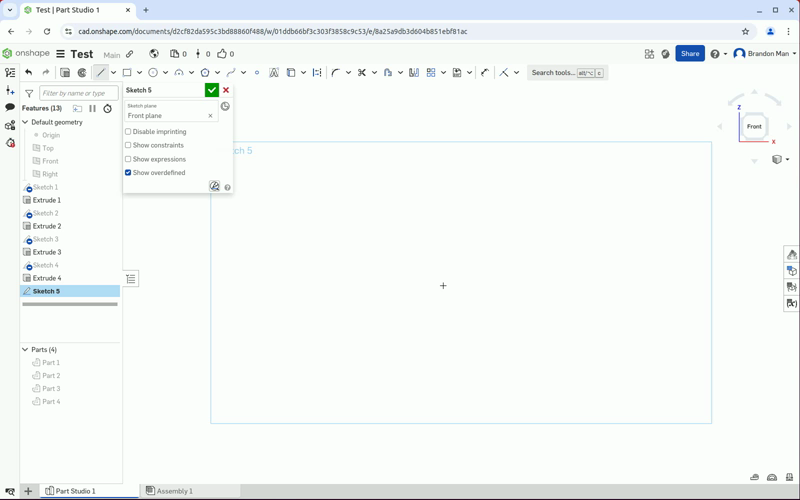
key_up(shift)
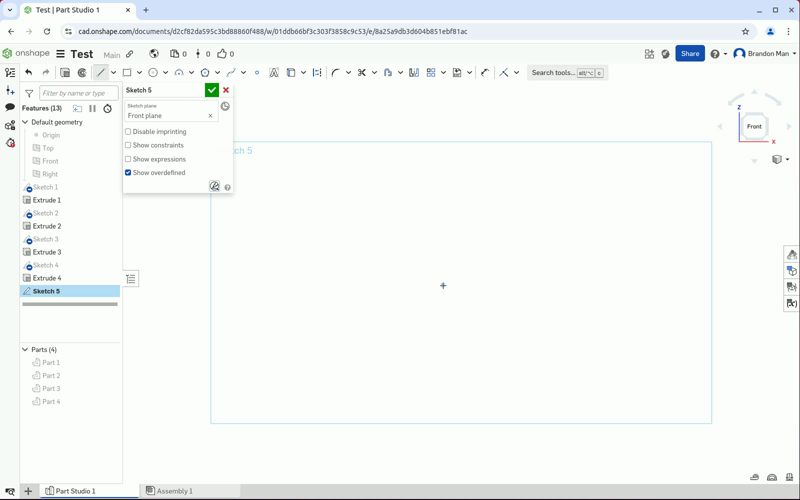
key_down(shift)
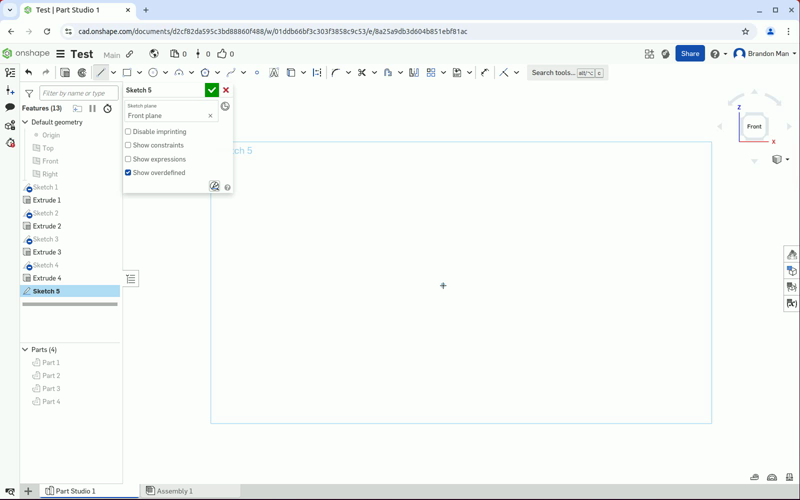
mouse_move(450, 356)
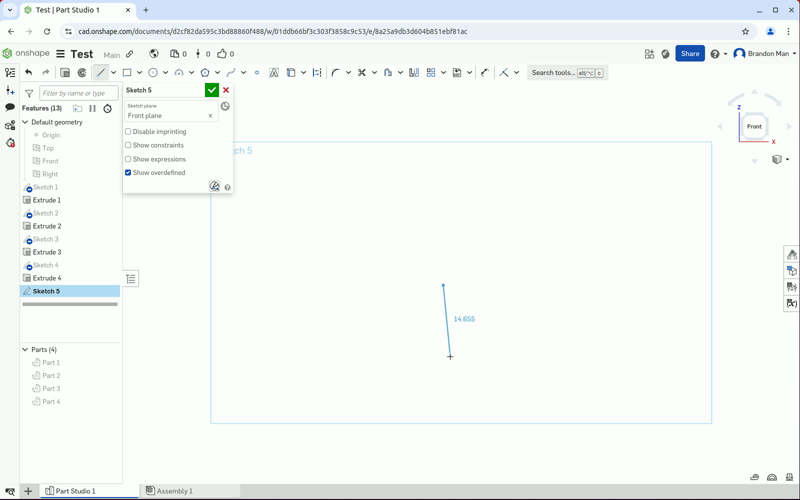
click(450, 356)
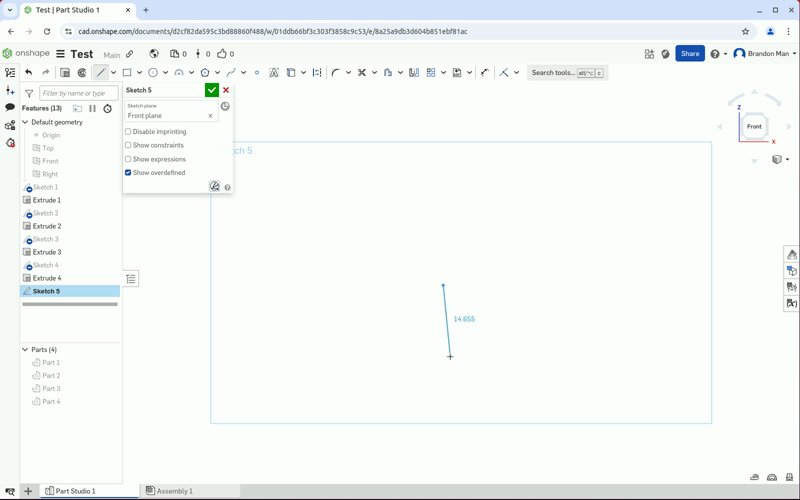
key_up(shift)
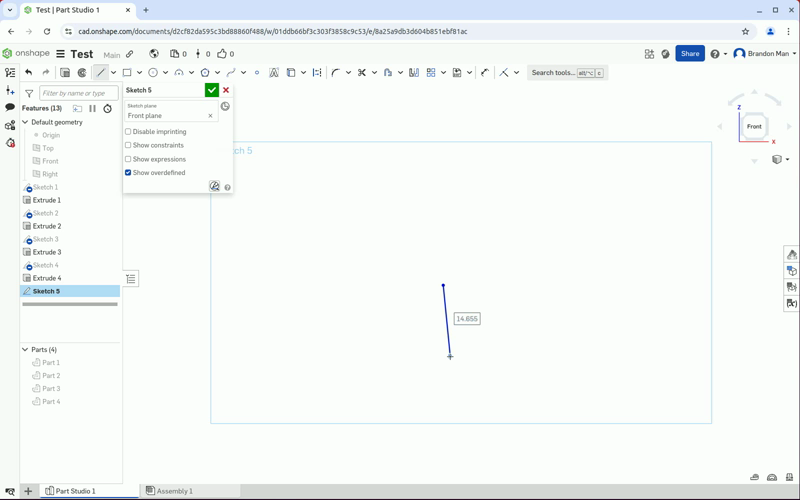
key(esc)
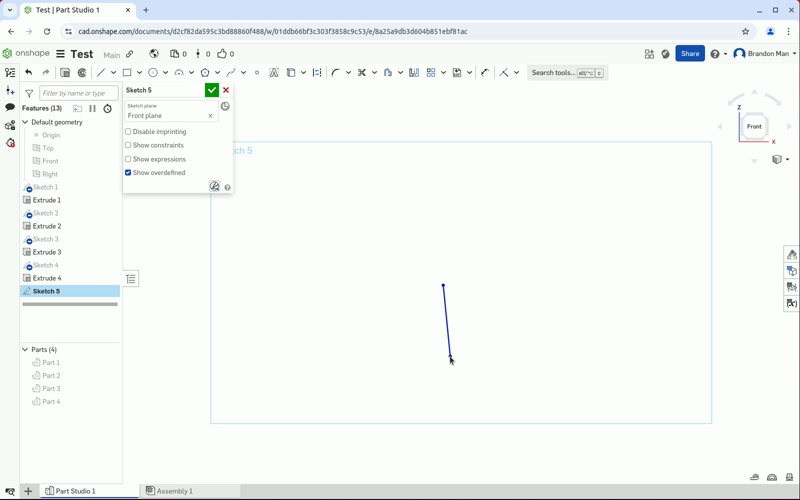
key(a)
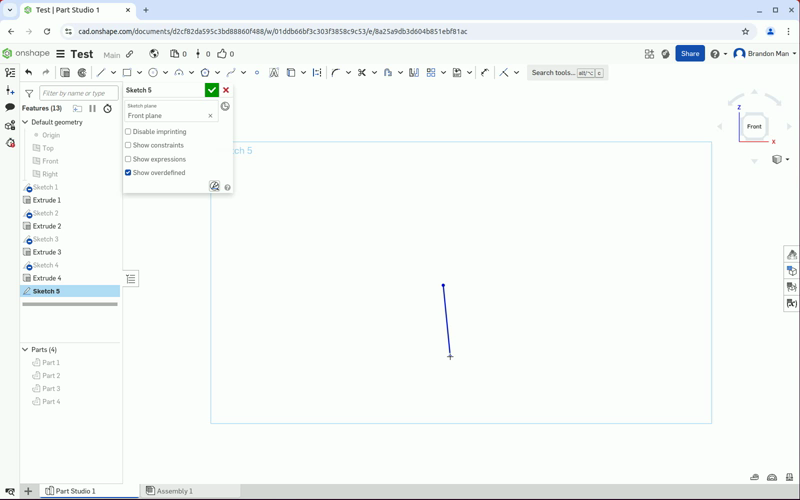
mouse_move(450, 356)
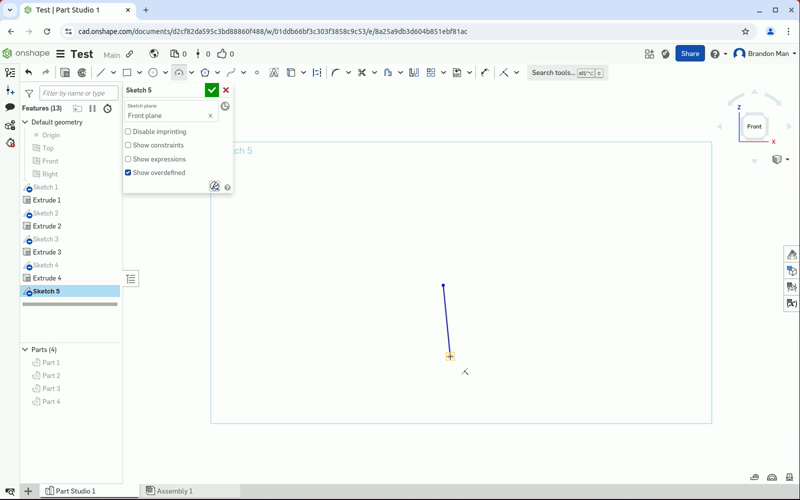
click(450, 356)
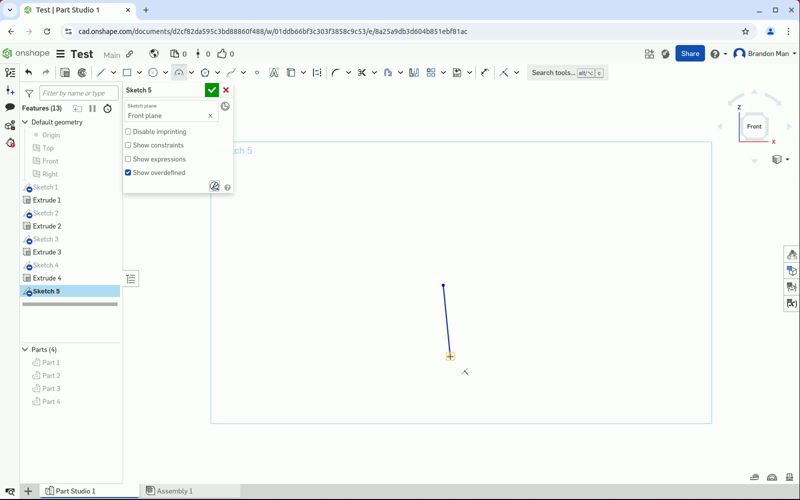
key_down(shift)
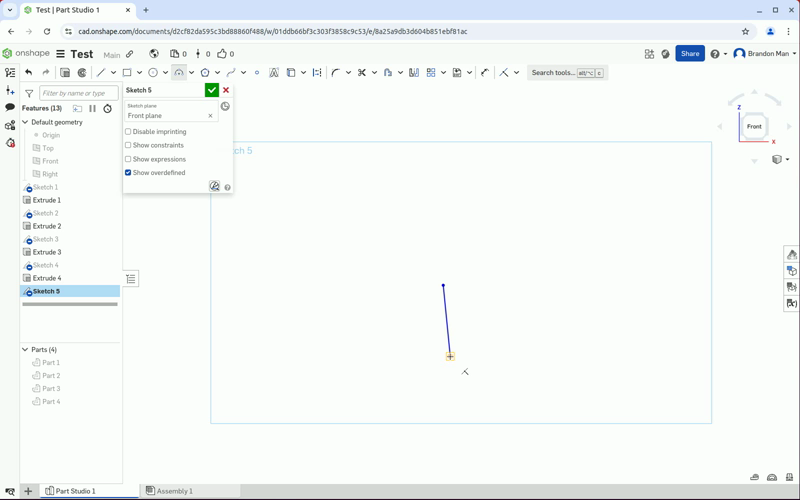
mouse_move(460, 365)
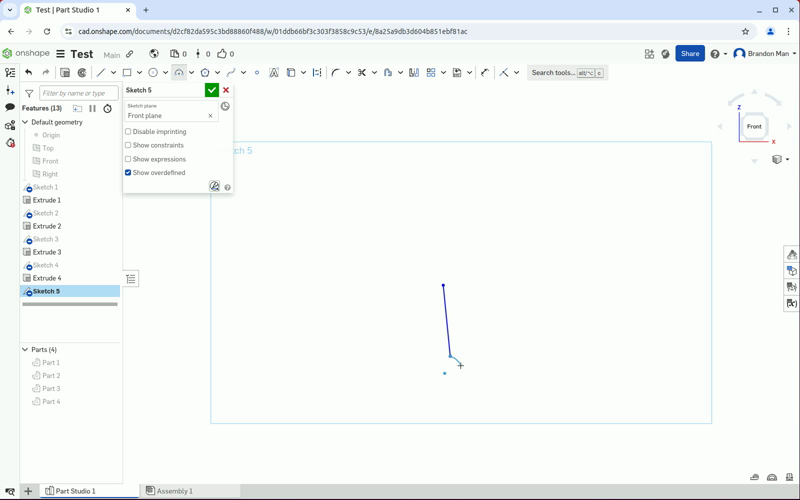
click(460, 365)
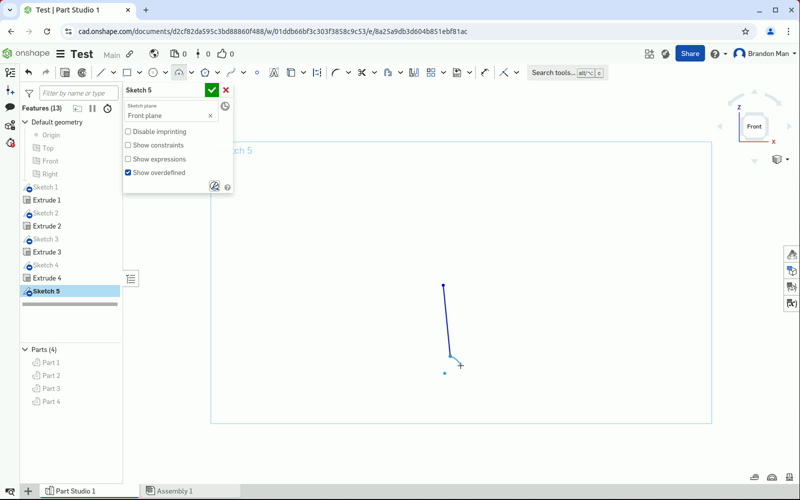
mouse_move(467, 346)
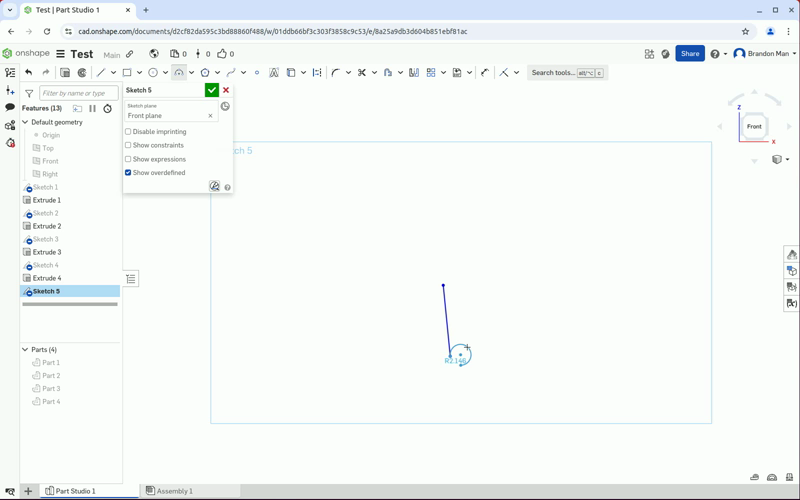
click(467, 346)
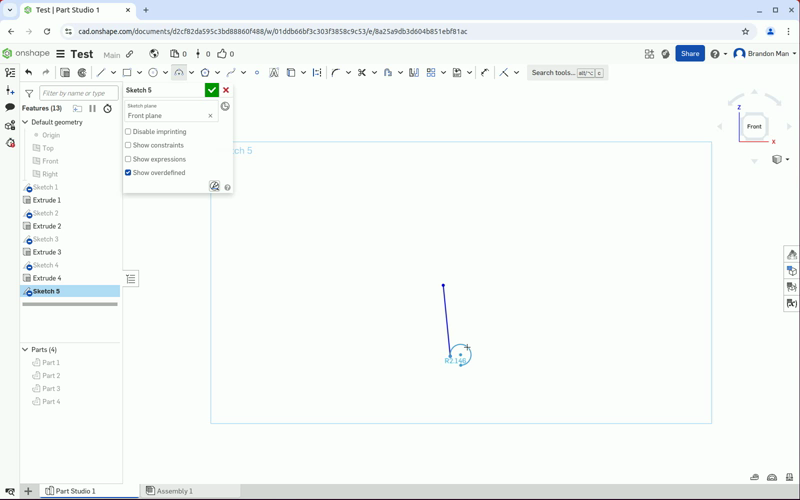
key_up(shift)
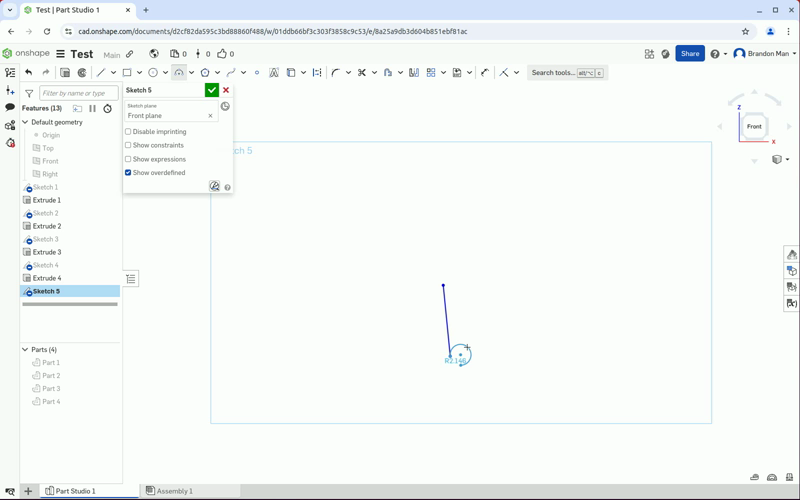
key(esc)
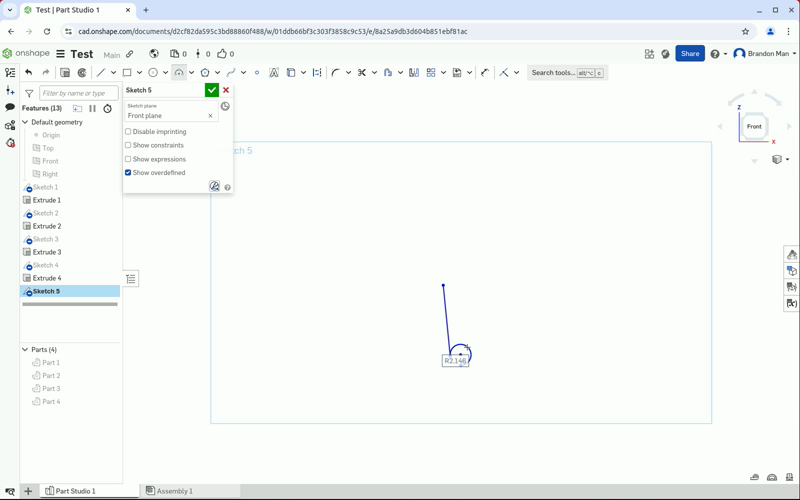
key(l)
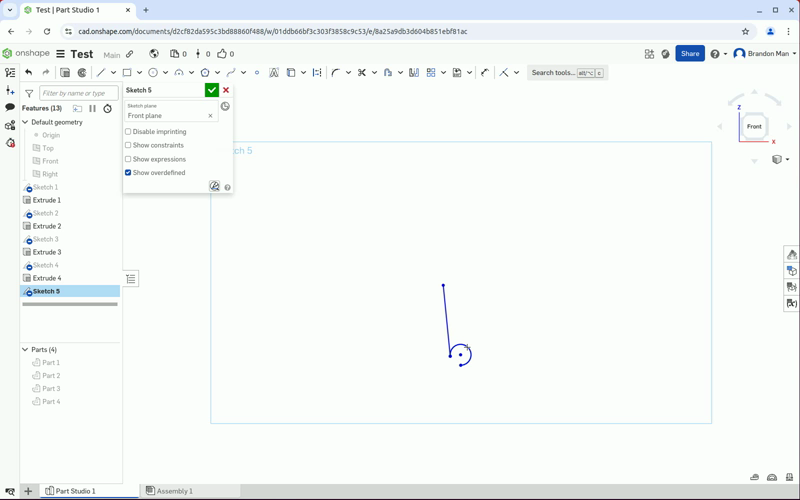
mouse_move(460, 365)
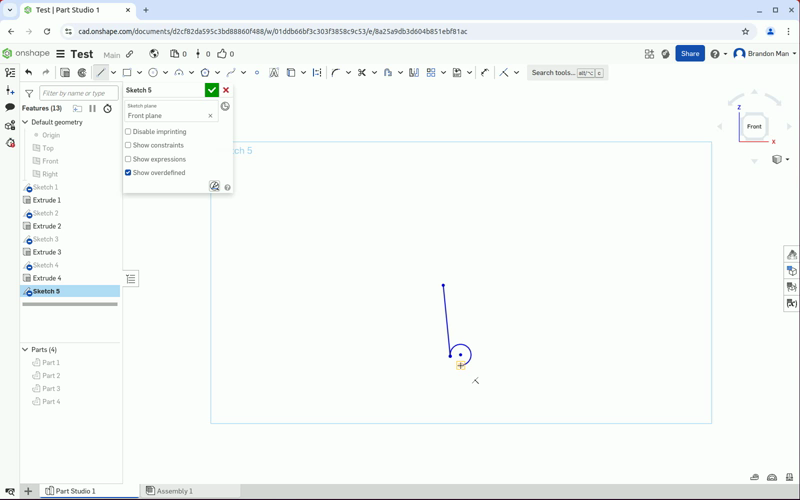
click(460, 365)
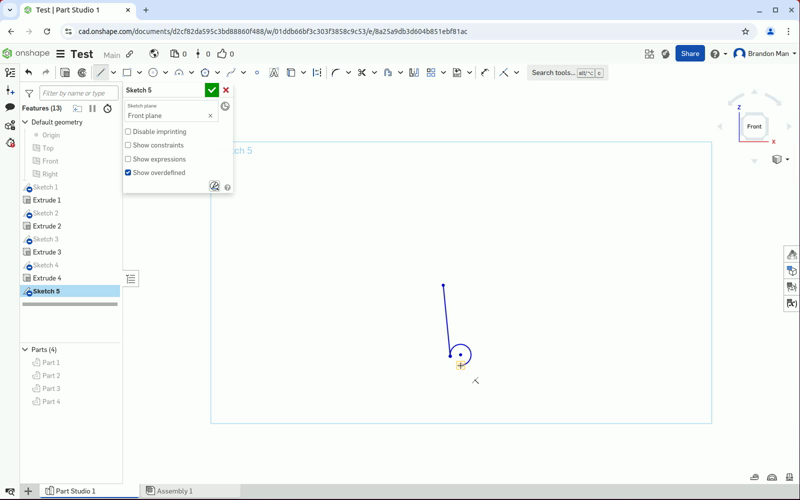
key_down(shift)
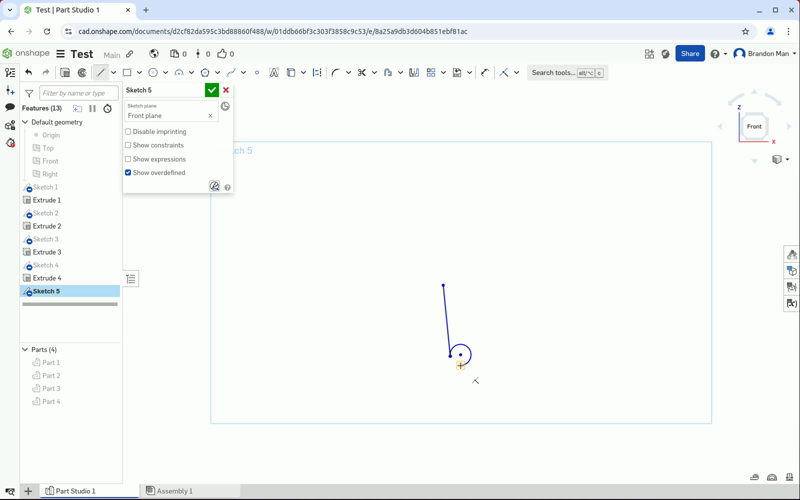
mouse_move(490, 365)
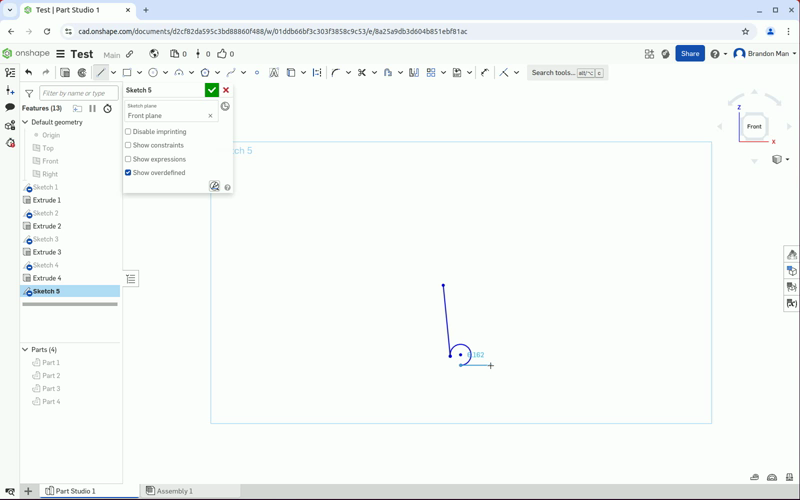
mouse_move(510, 365)
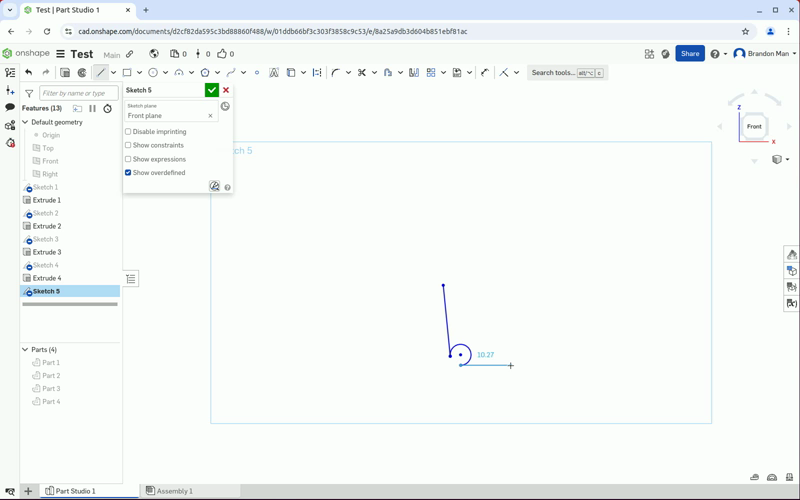
click(510, 365)
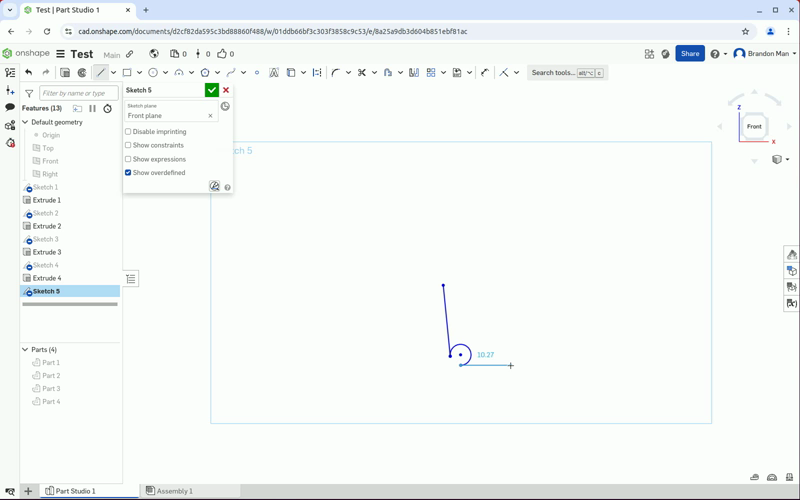
key_up(shift)
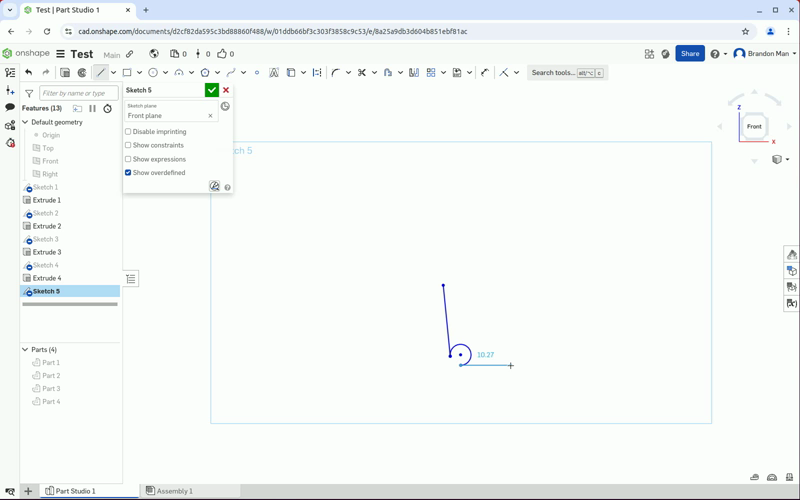
key(esc)
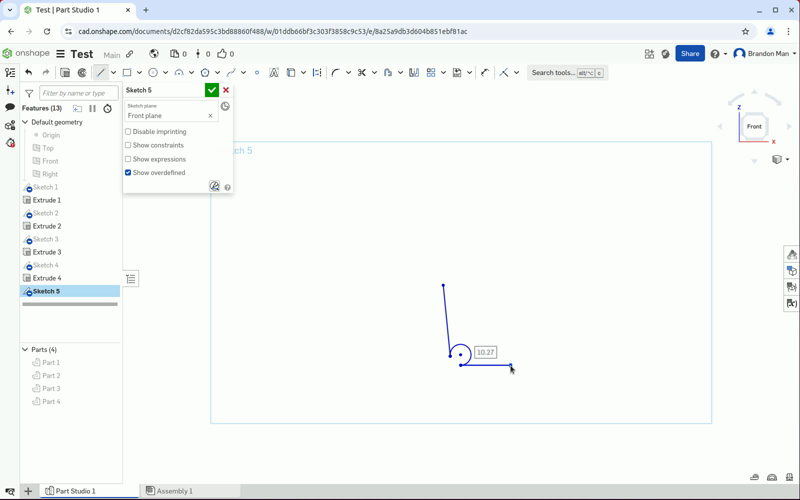
key(a)
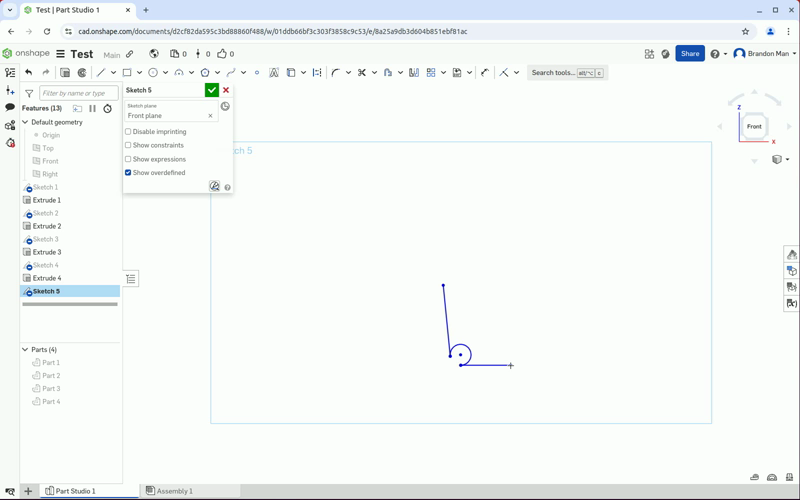
mouse_move(510, 365)
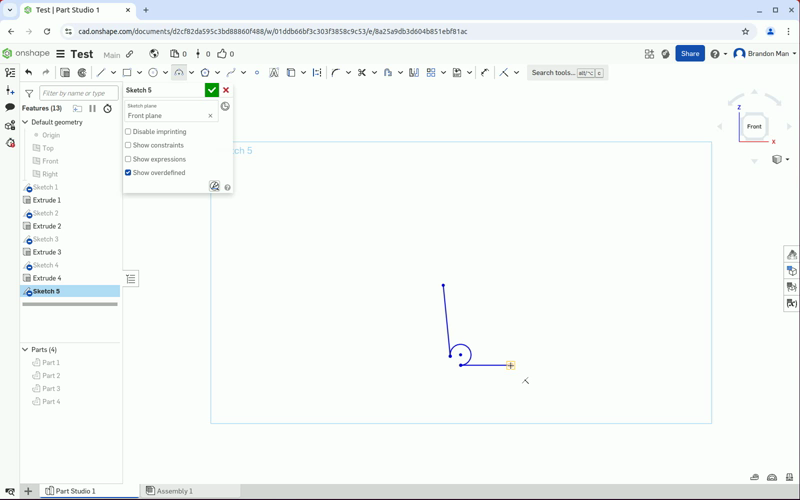
click(510, 365)
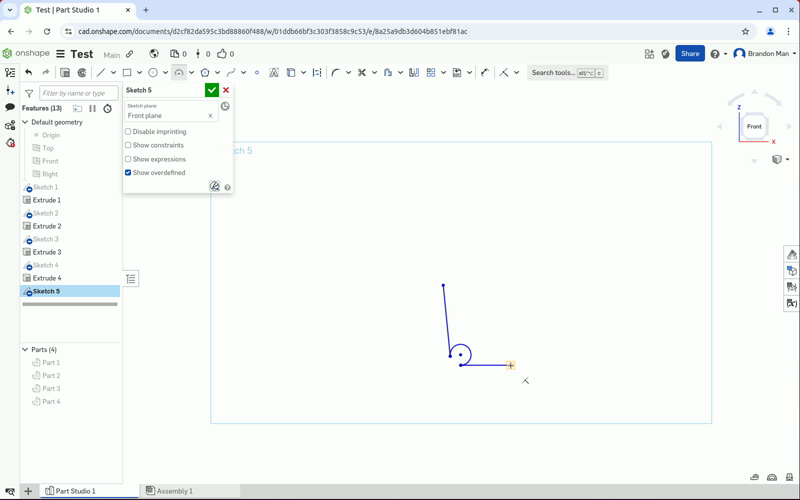
key_down(shift)
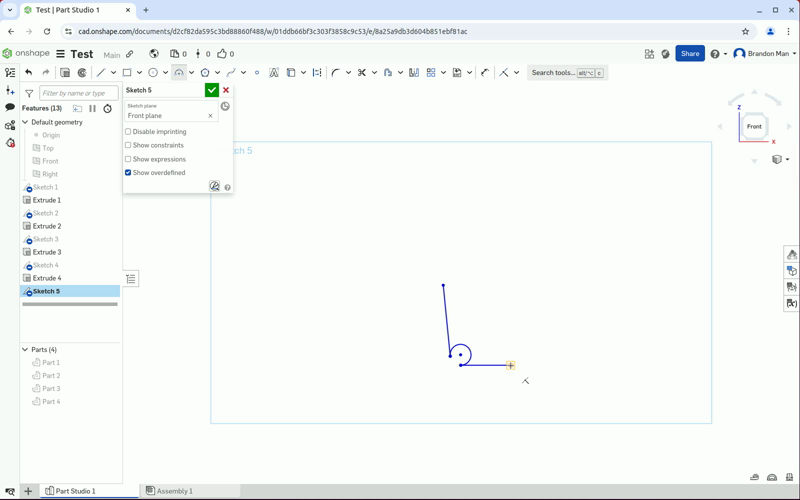
mouse_move(510, 347)
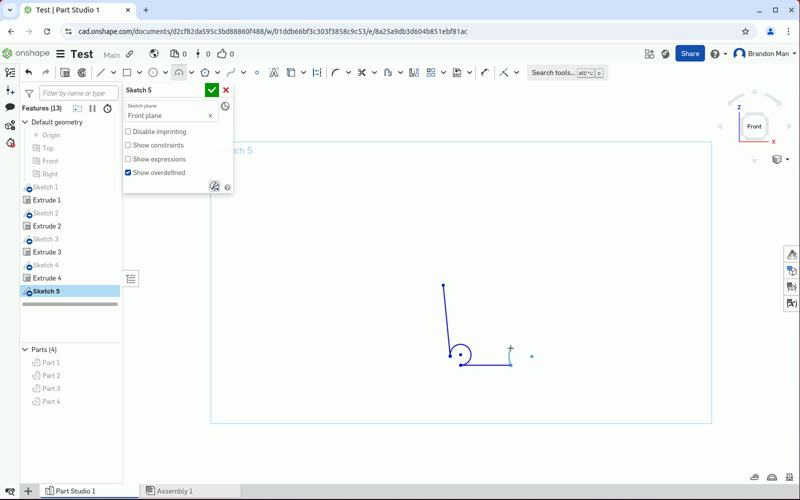
click(510, 347)
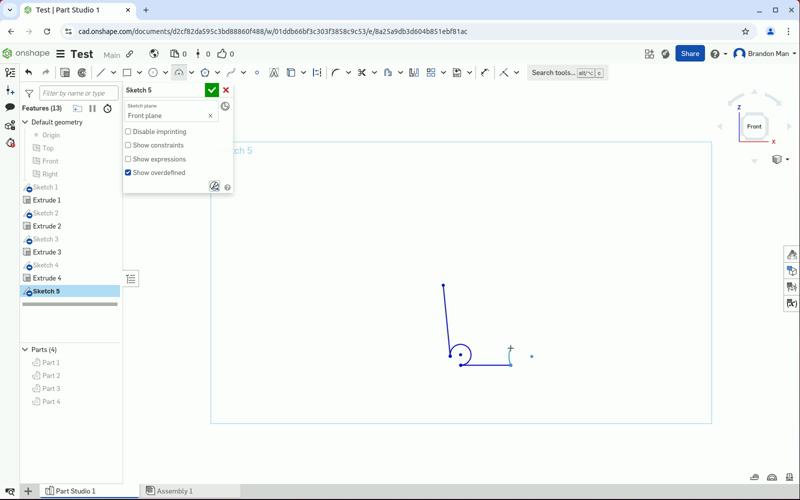
mouse_move(501, 356)
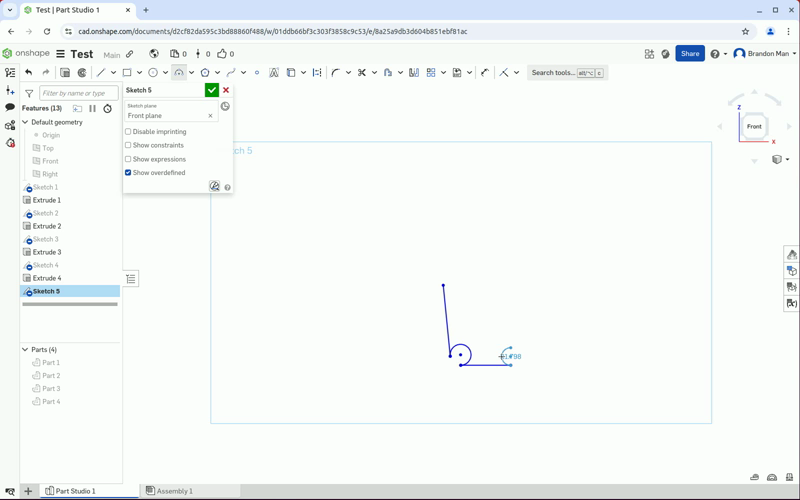
click(501, 356)
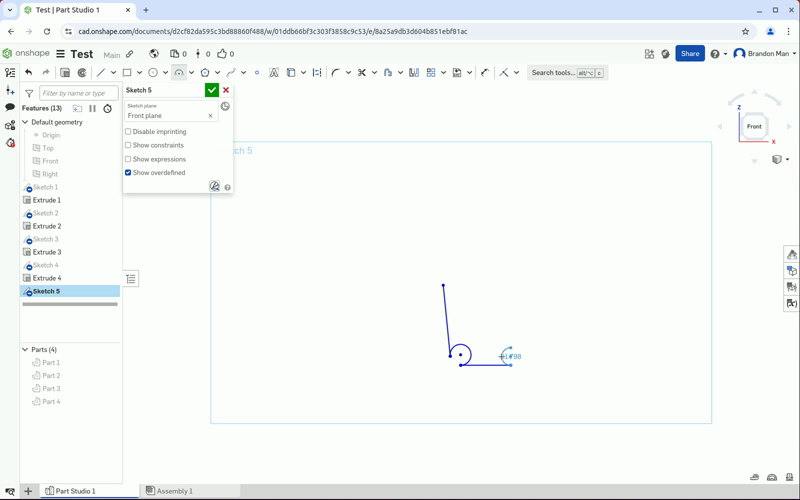
key_up(shift)
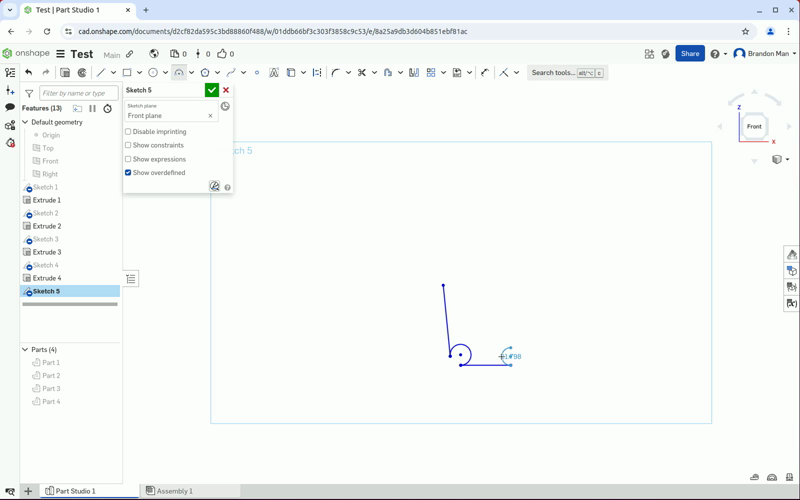
key(esc)
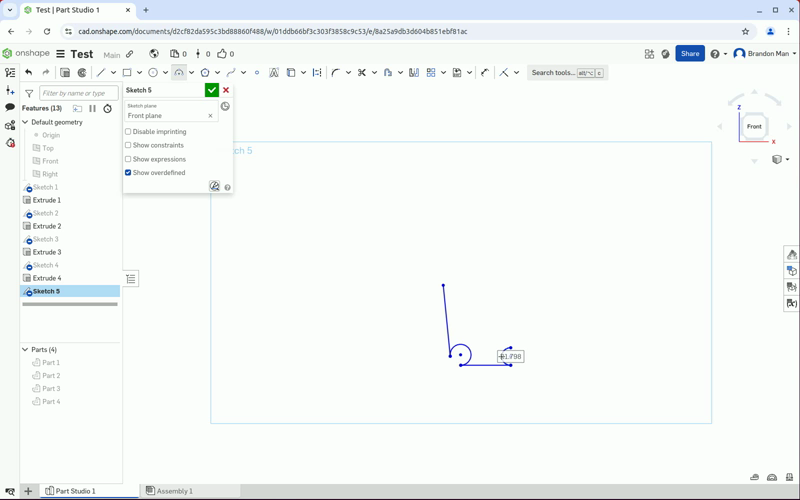
key(l)
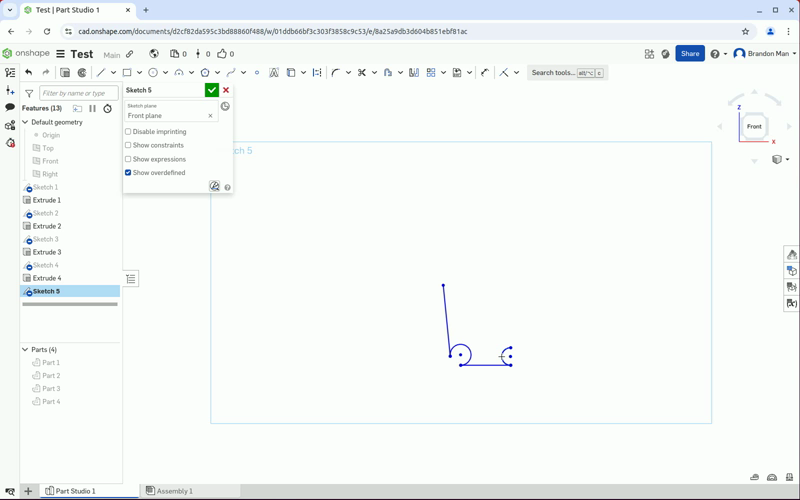
mouse_move(510, 347)
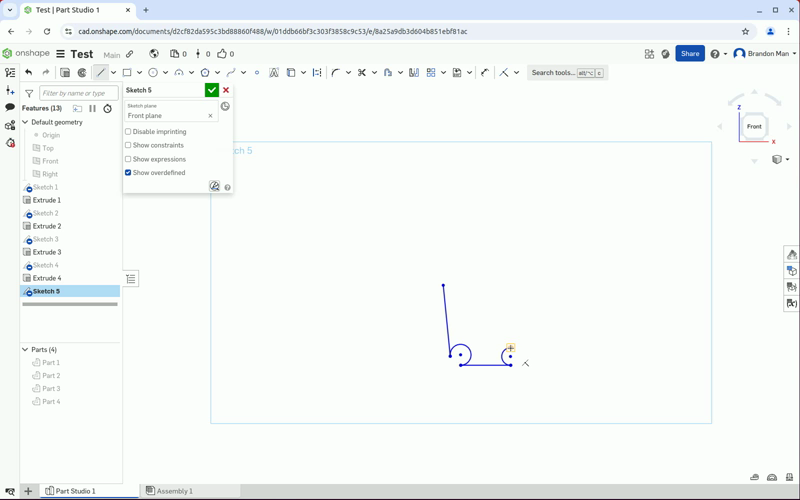
click(510, 347)
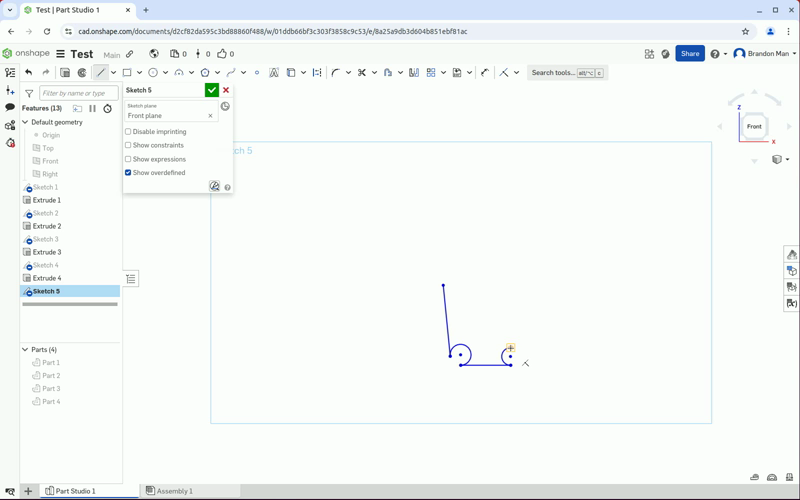
key_down(shift)
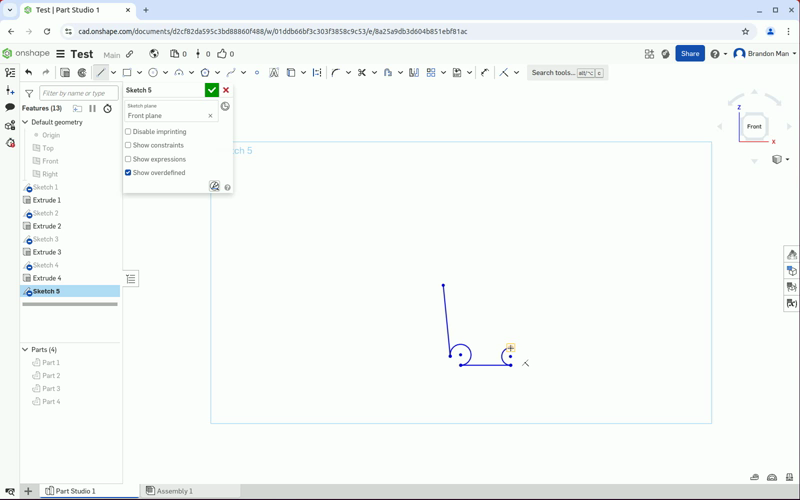
mouse_move(540, 347)
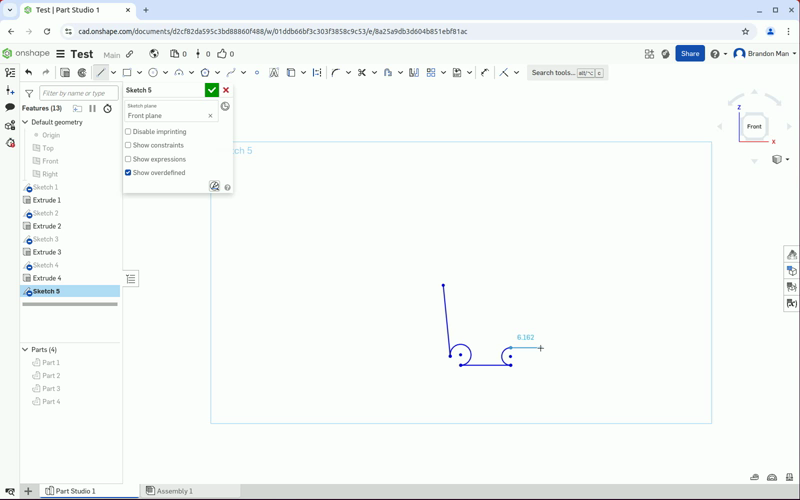
mouse_move(473, 347)
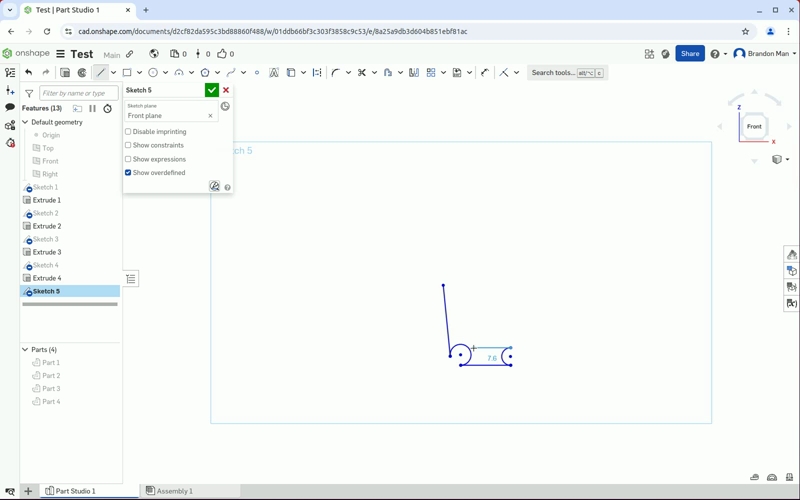
click(473, 347)
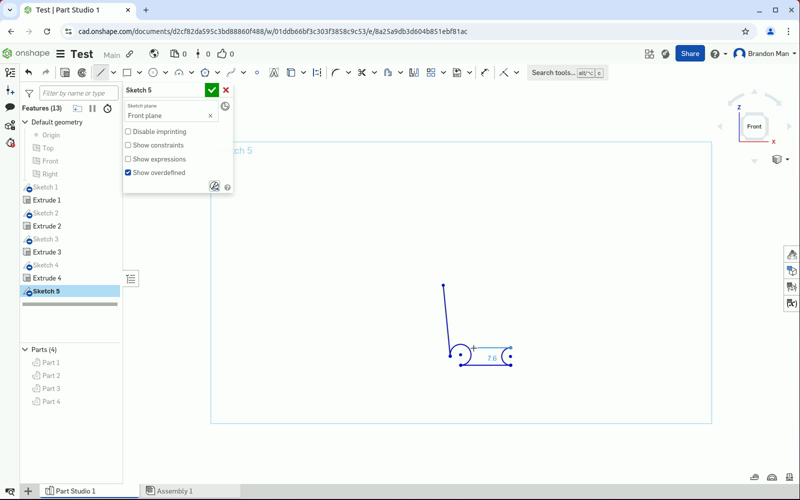
key_up(shift)
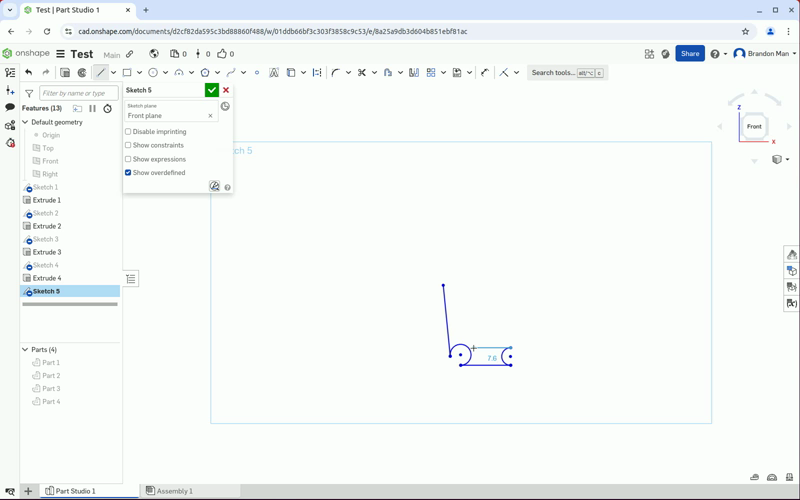
key_down(shift)
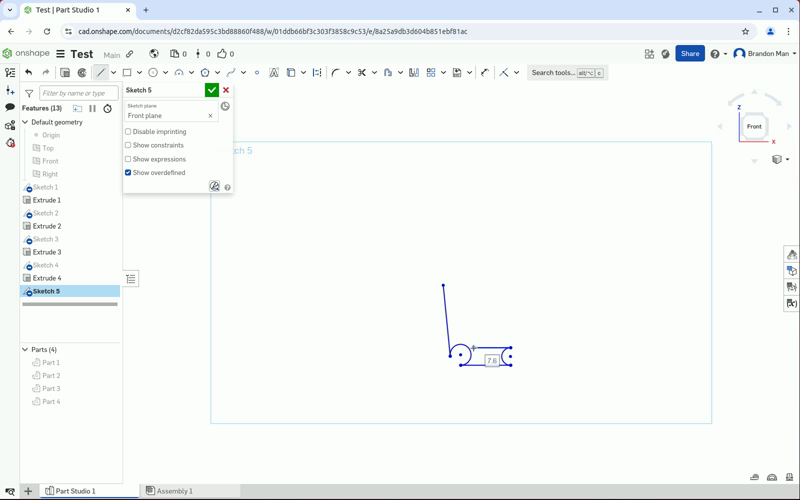
mouse_move(478, 285)
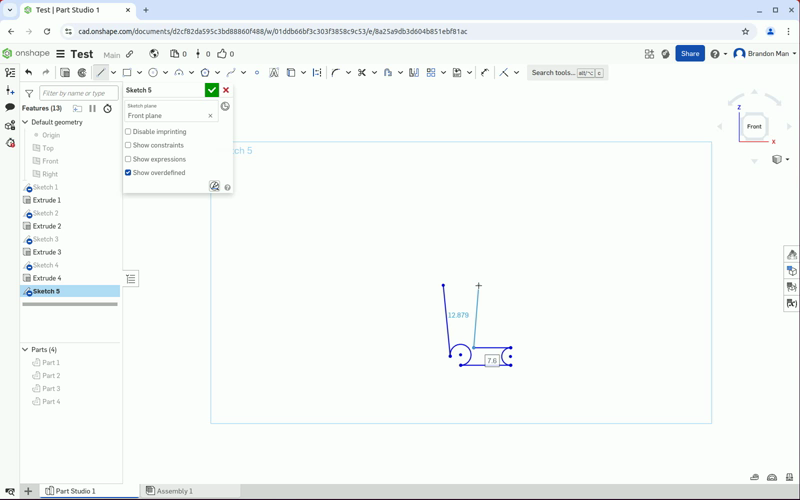
click(478, 285)
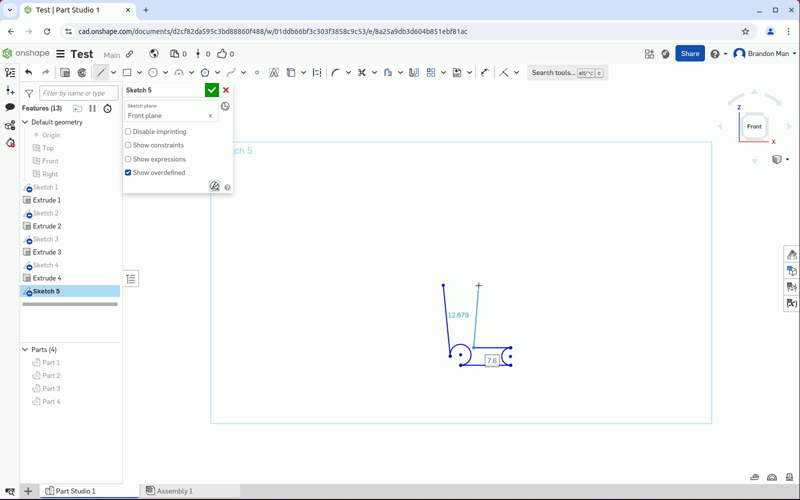
key_up(shift)
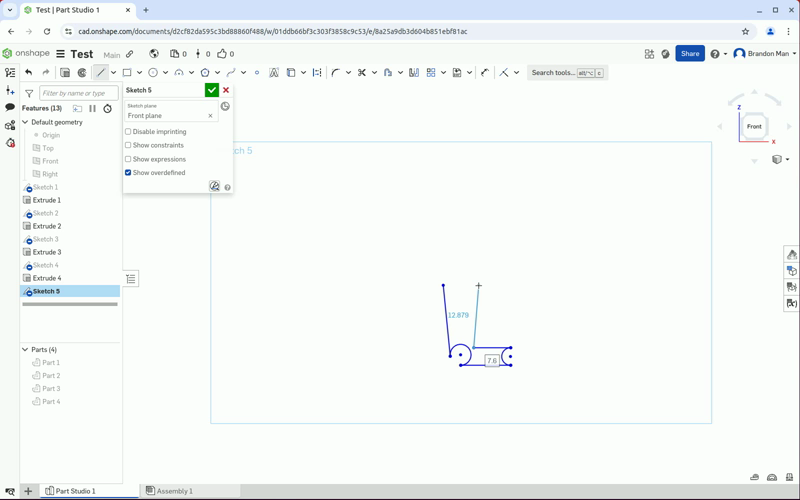
key(esc)
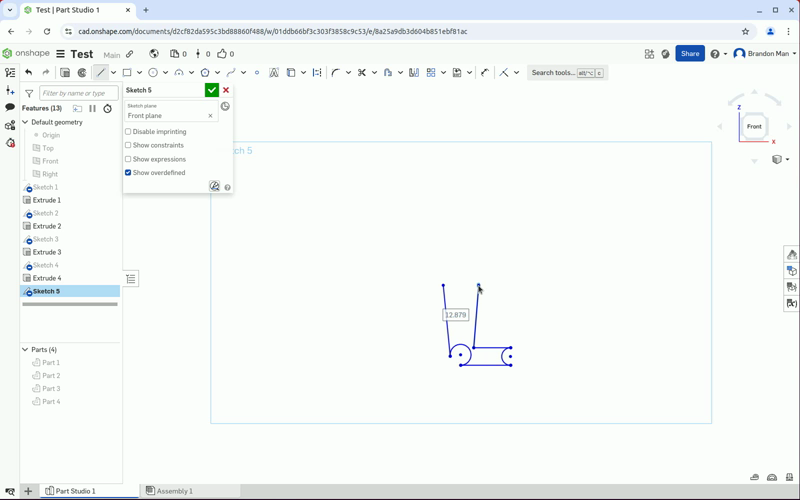
key(a)
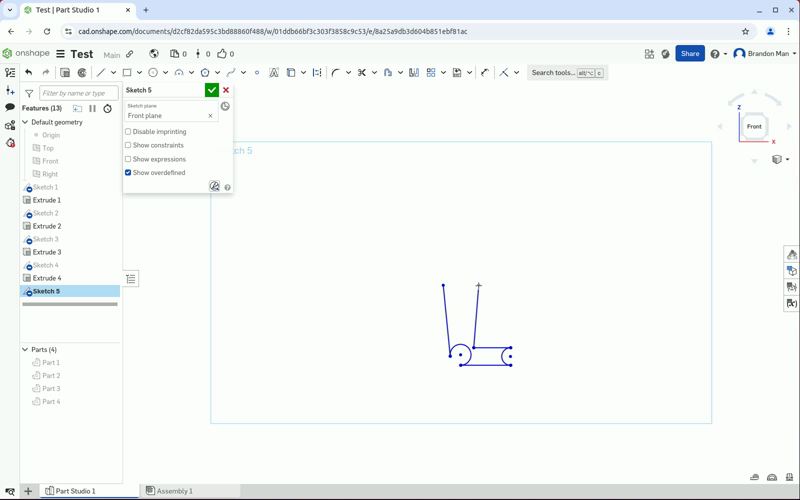
mouse_move(478, 285)
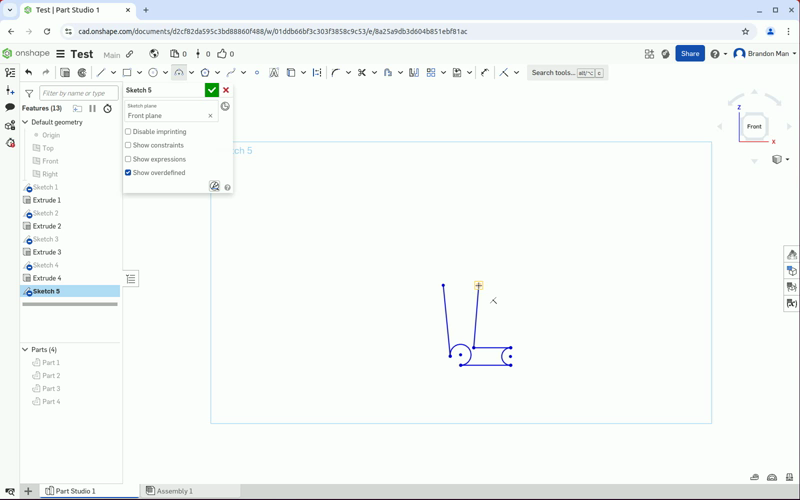
click(478, 285)
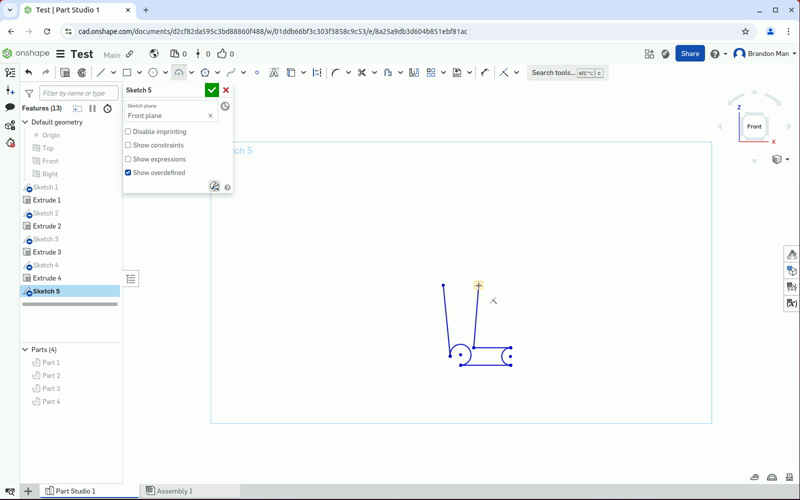
mouse_move(443, 285)
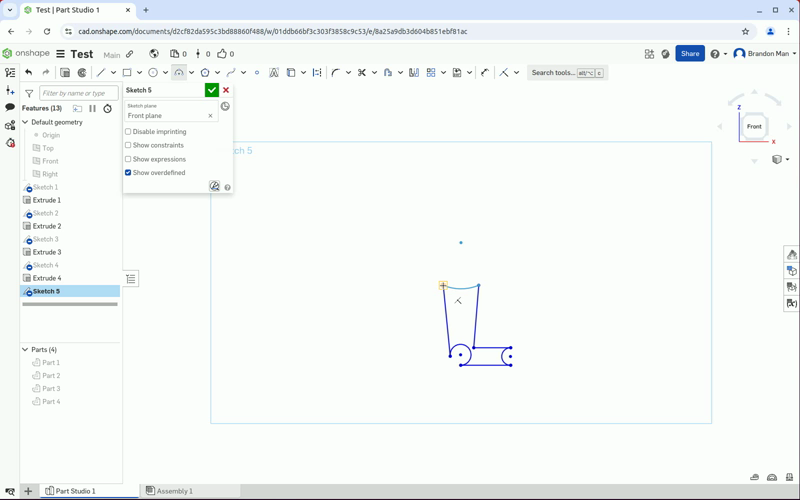
click(443, 285)
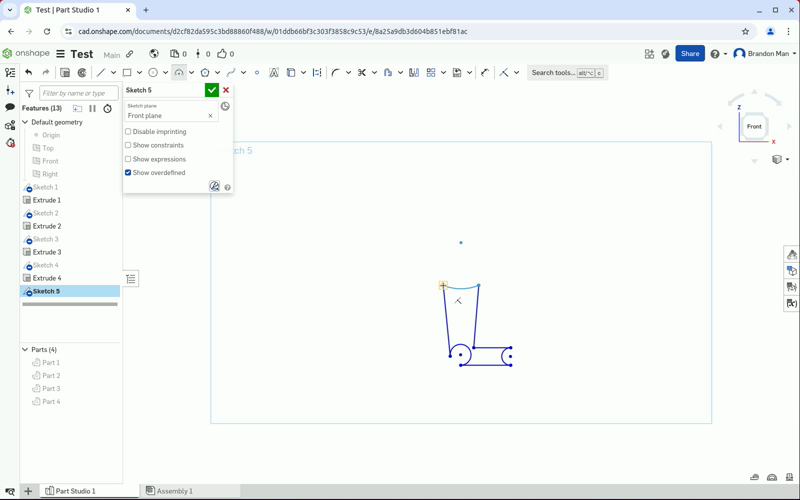
key_down(shift)
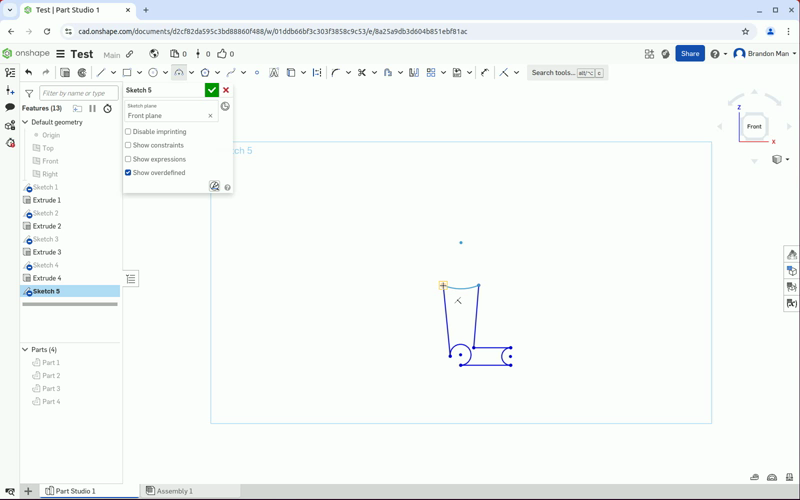
mouse_move(460, 301)
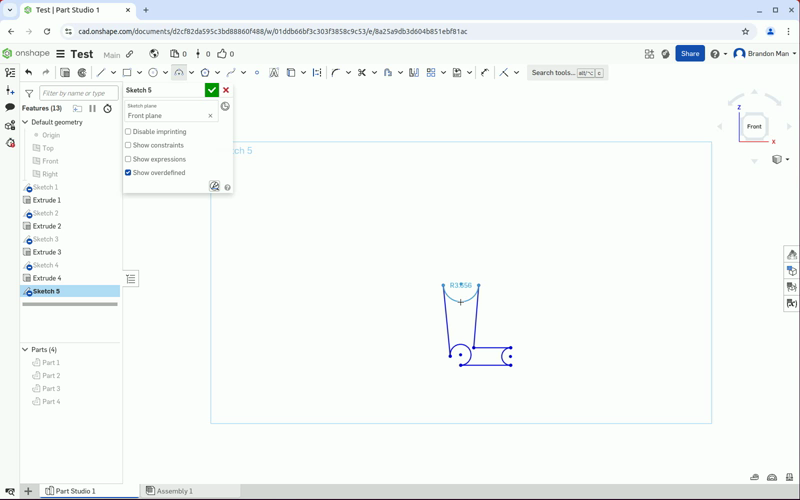
click(460, 301)
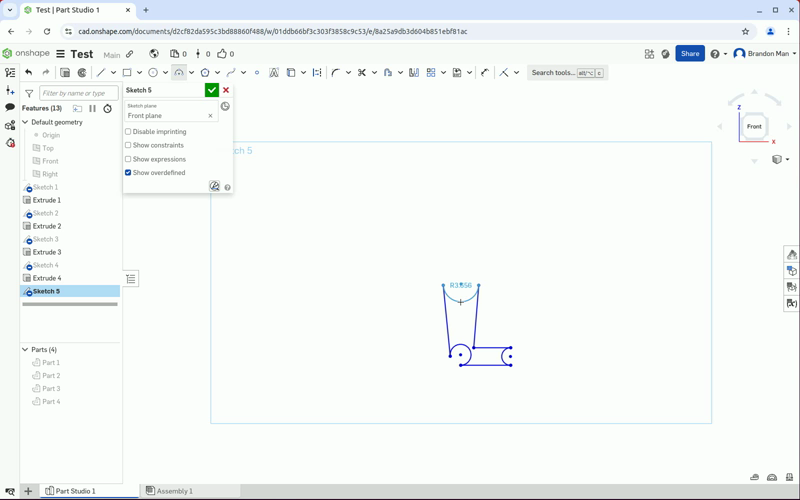
key_up(shift)
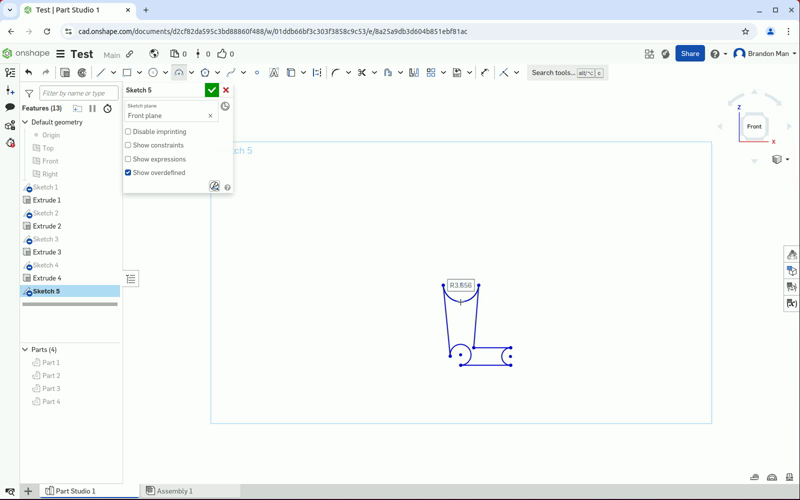
key(esc)
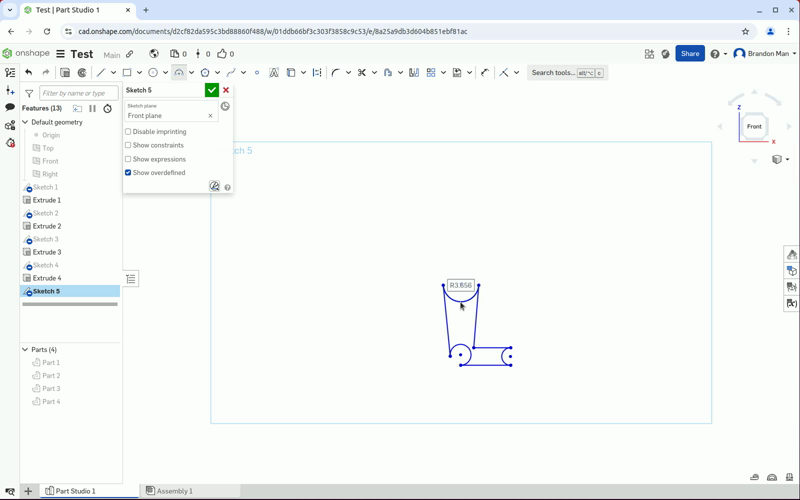
mouse_move(483, 352)
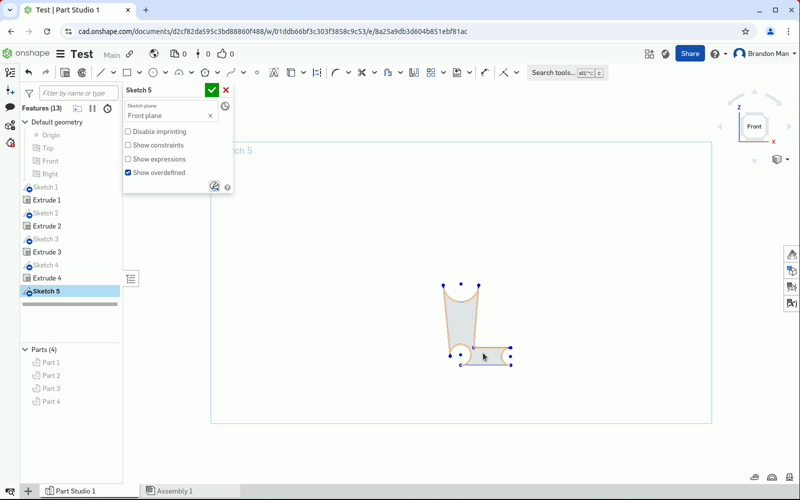
scroll(6)
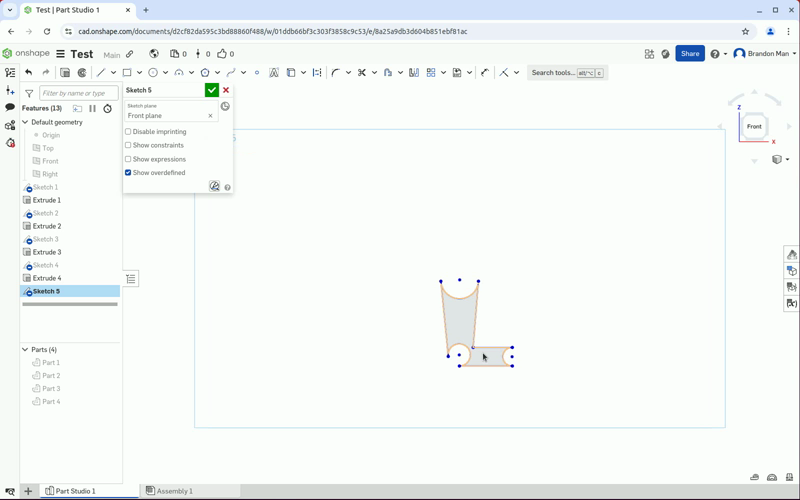
scroll(6)
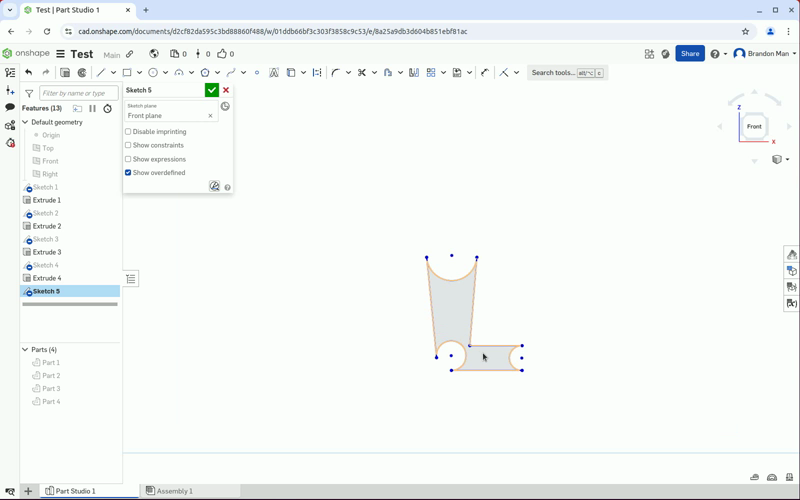
scroll(6)
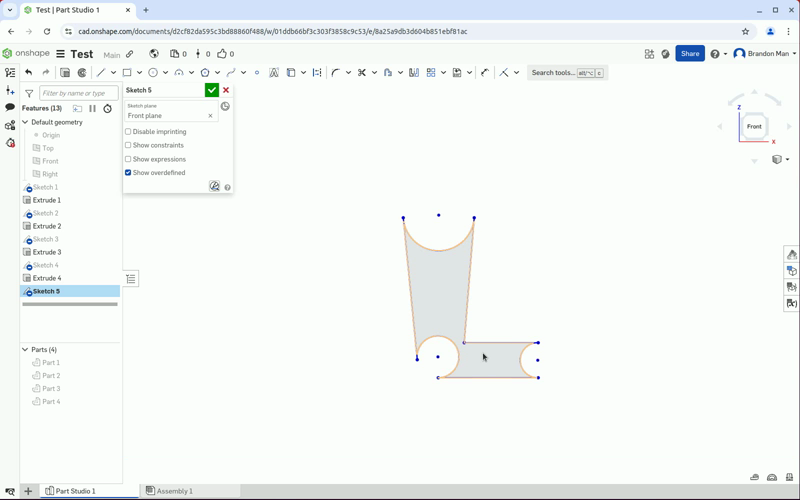
scroll(6)
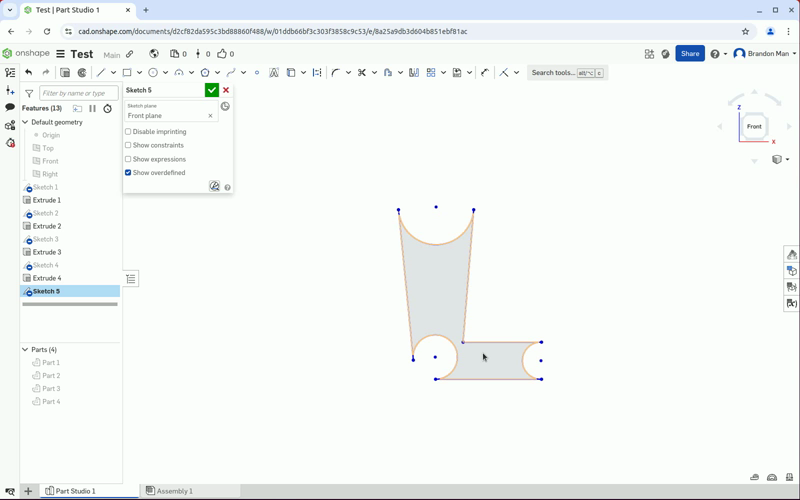
scroll(6)
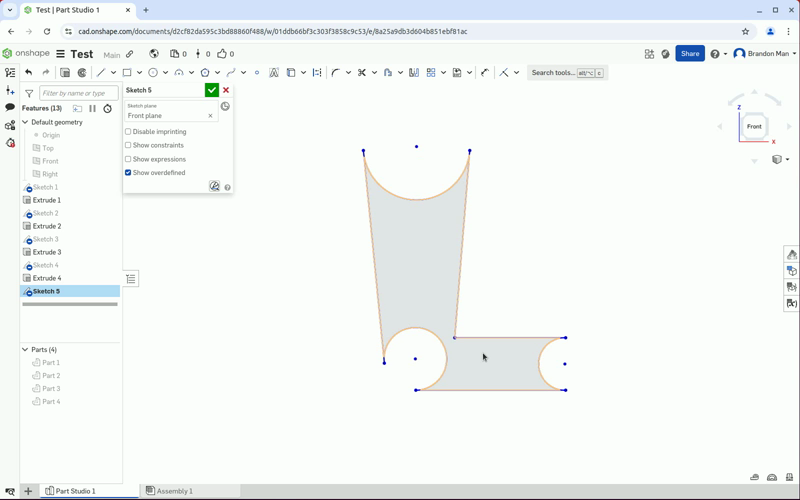
scroll(6)
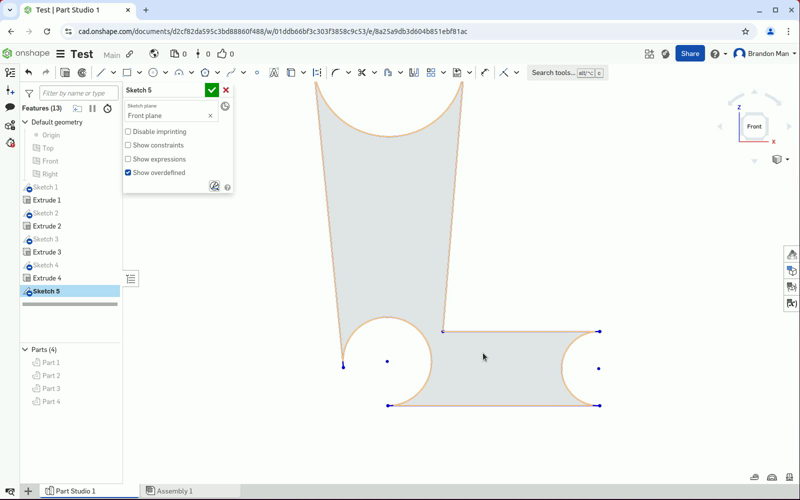
scroll(6)
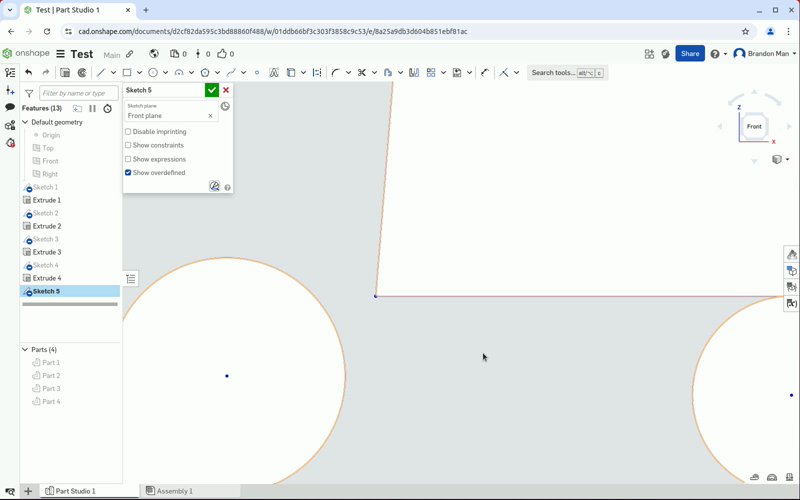
click(483, 352)
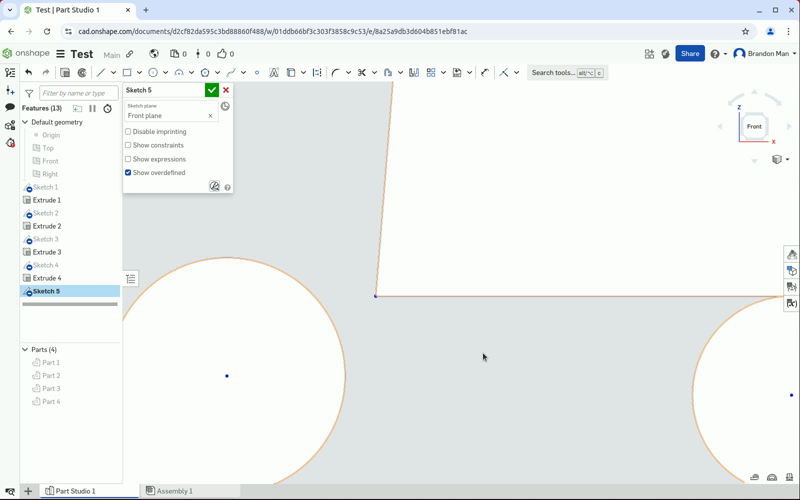
scroll(-6)
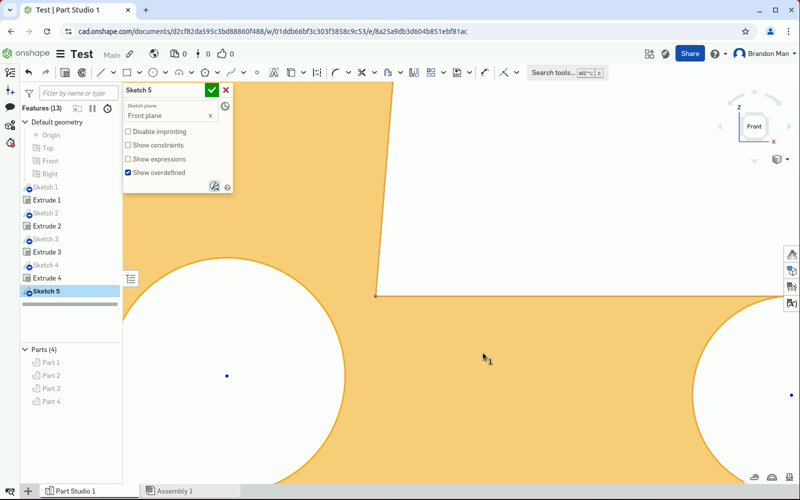
scroll(-6)
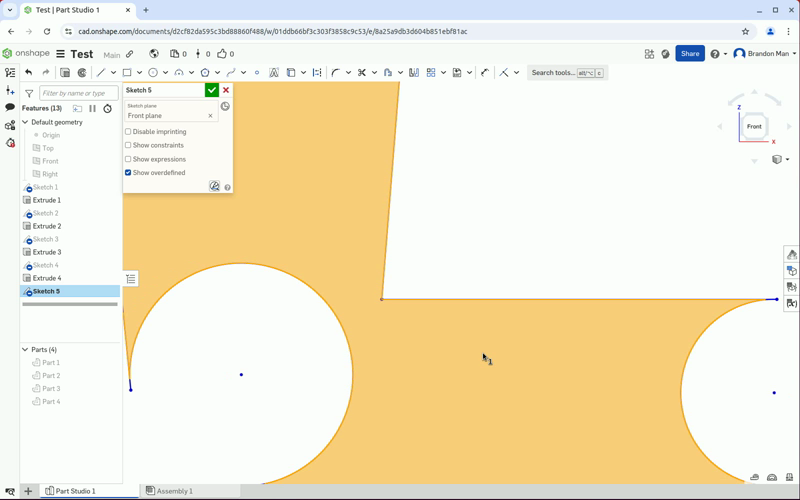
scroll(-6)
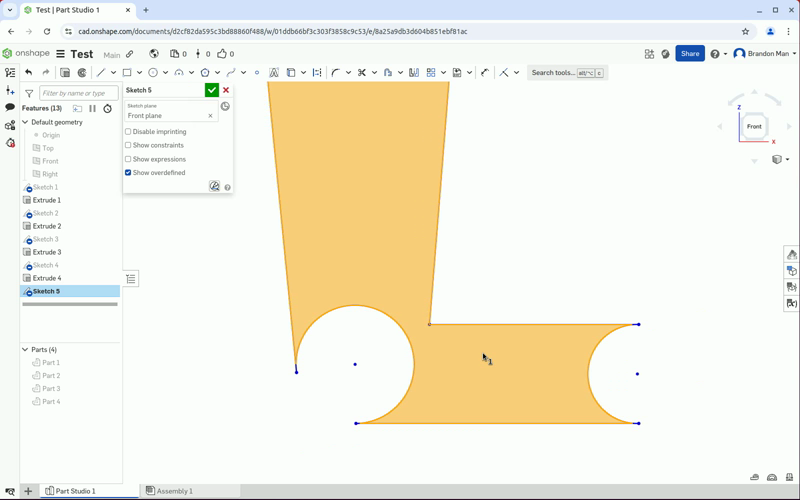
scroll(-6)
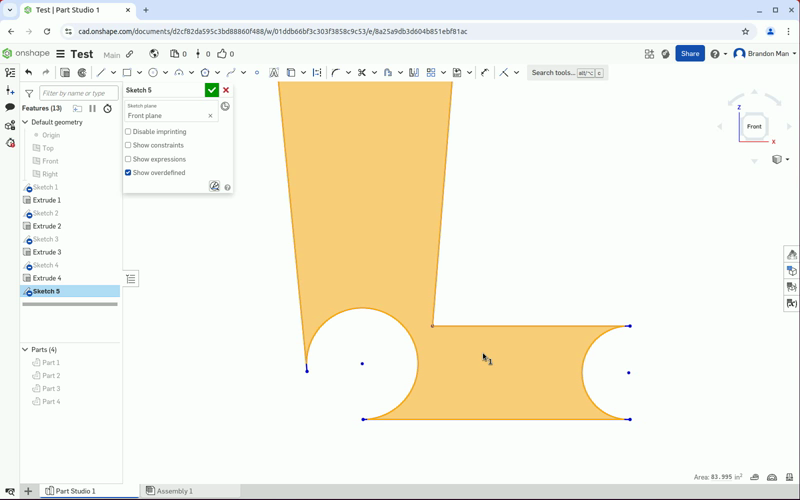
scroll(-6)
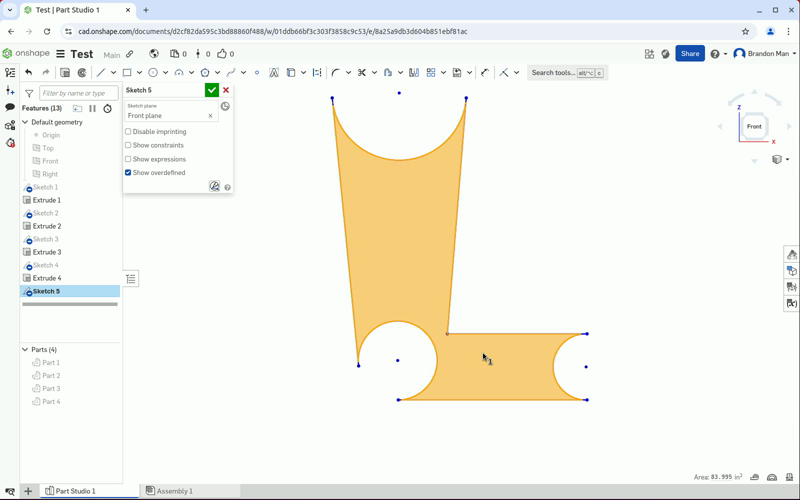
scroll(-6)
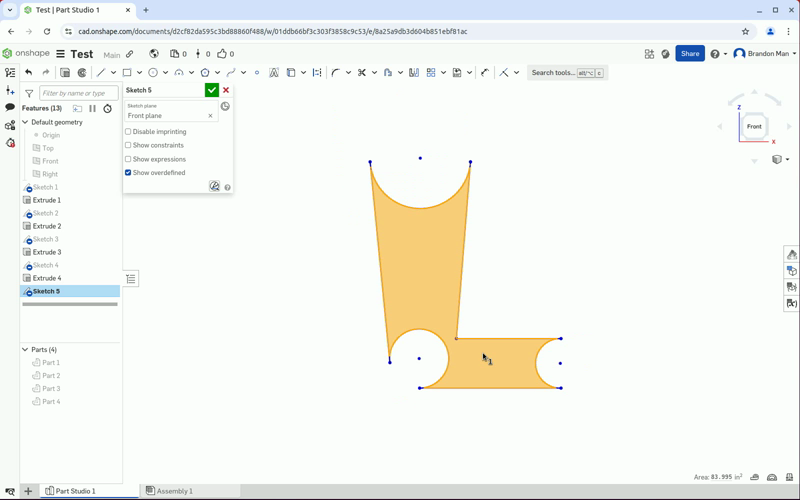
scroll(-6)
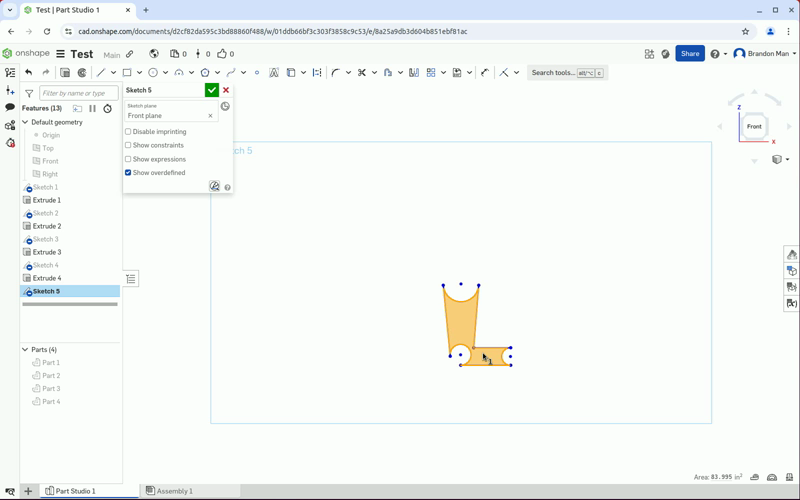
mouse_move(73, 352)
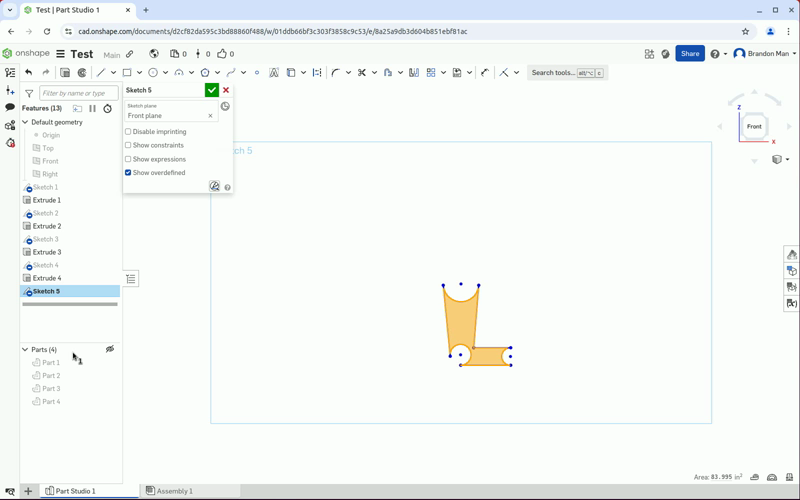
key(shift+y)
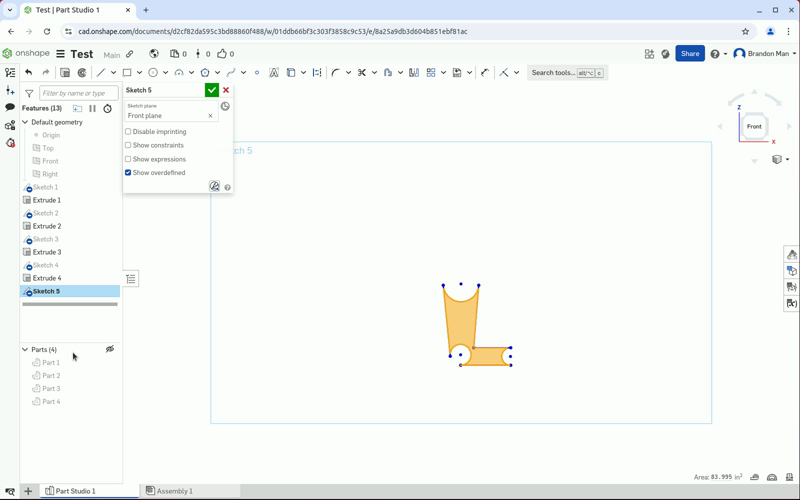
key(shift+e)
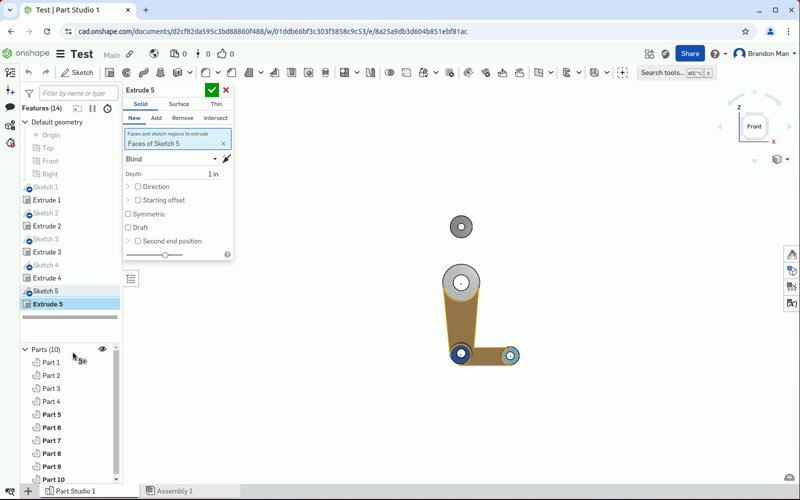
mouse_move(143, 106)
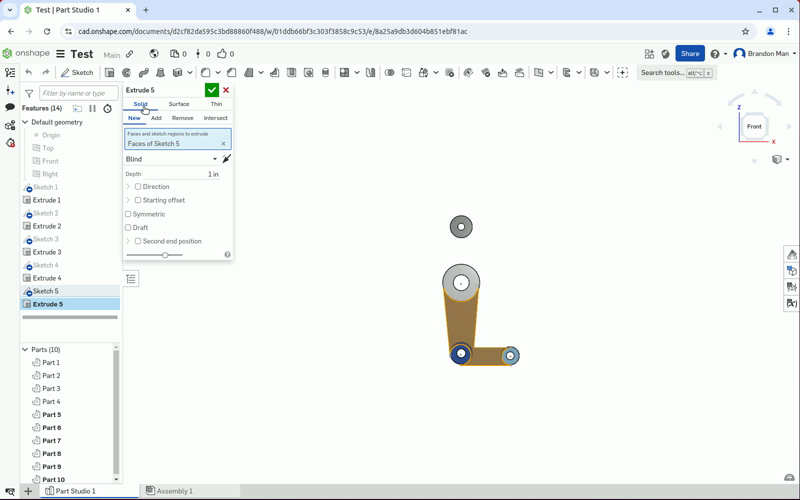
click(143, 106)
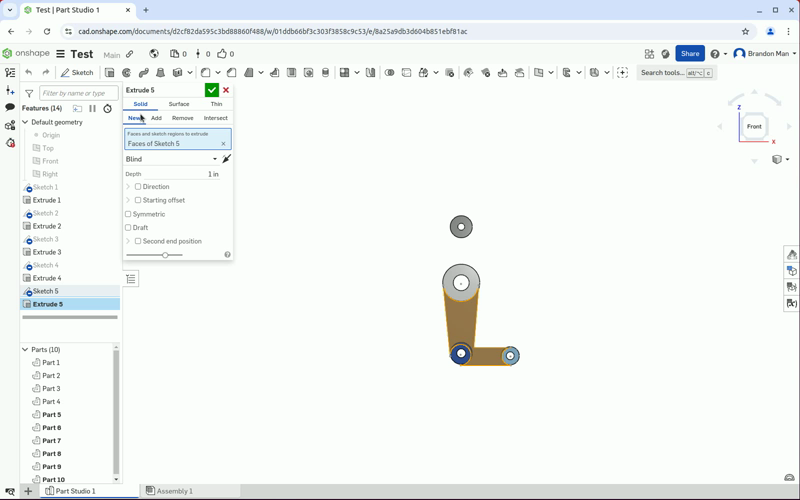
mouse_move(137, 120)
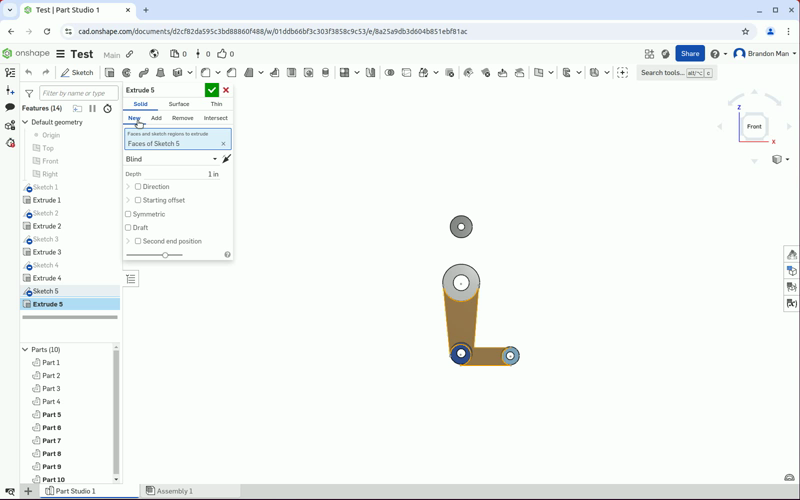
click(137, 120)
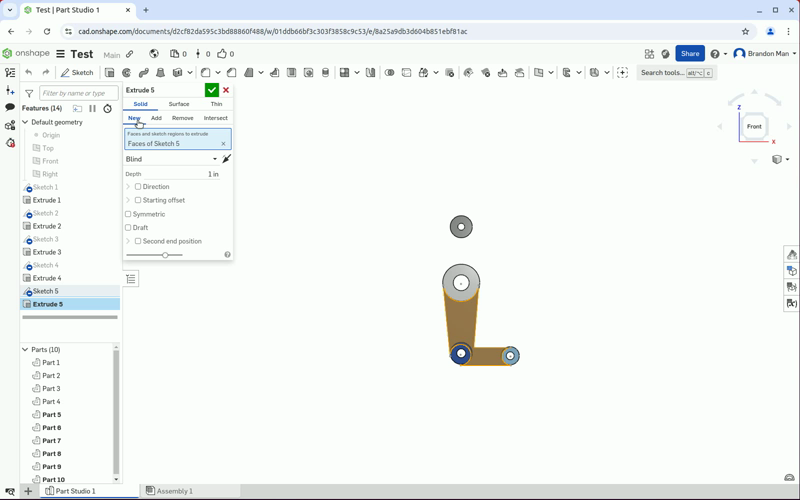
key(tab, 4)
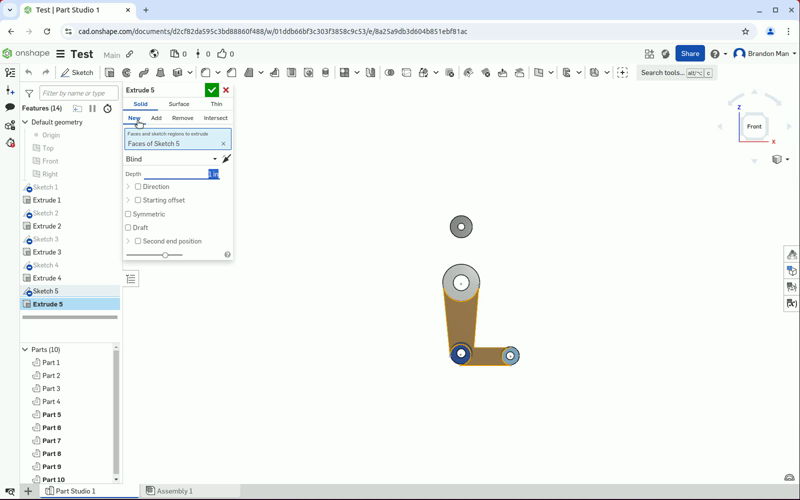
text(23.108)
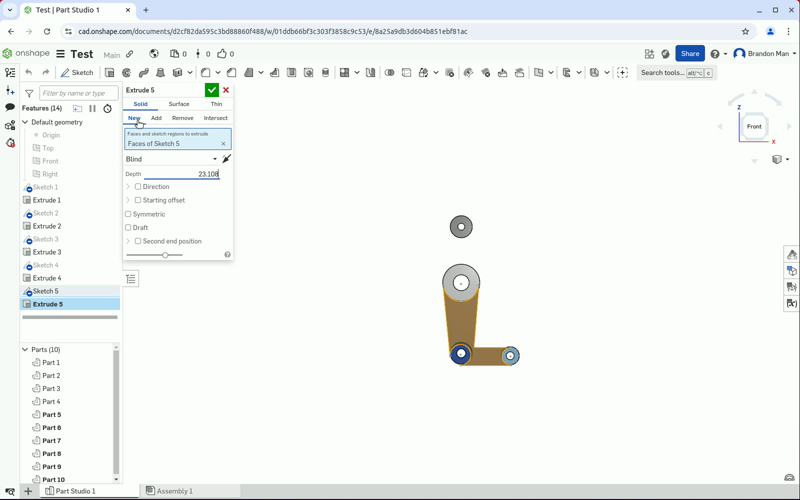
key(enter)
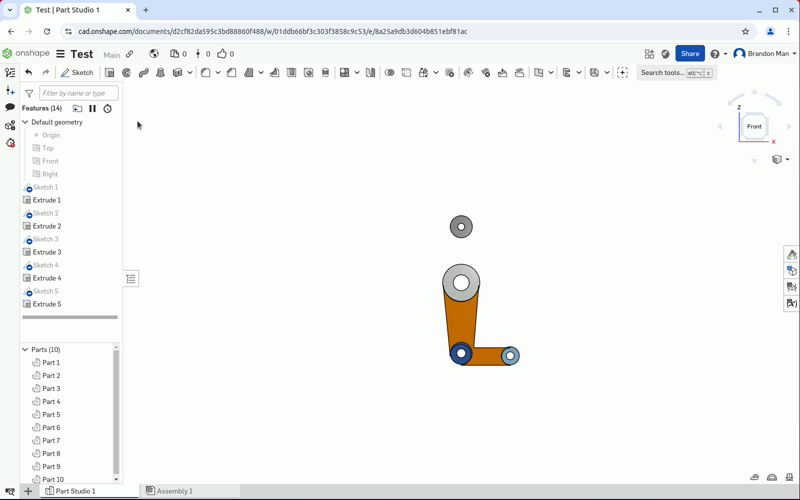
key(shift+h)
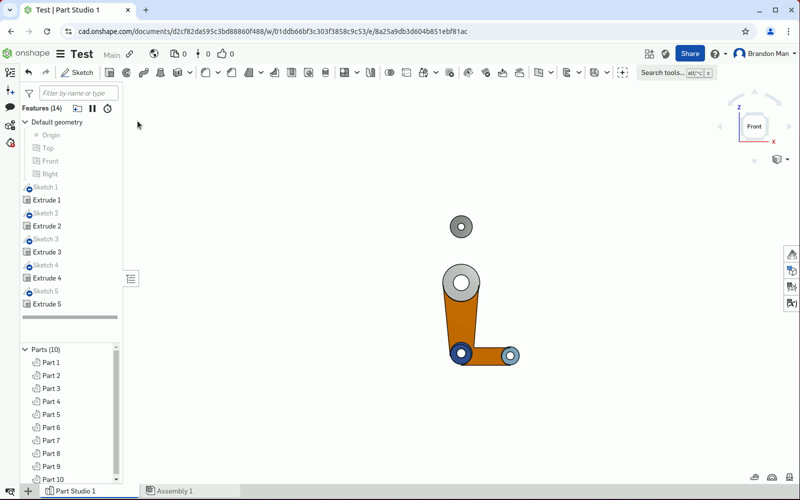
key(shift+h)
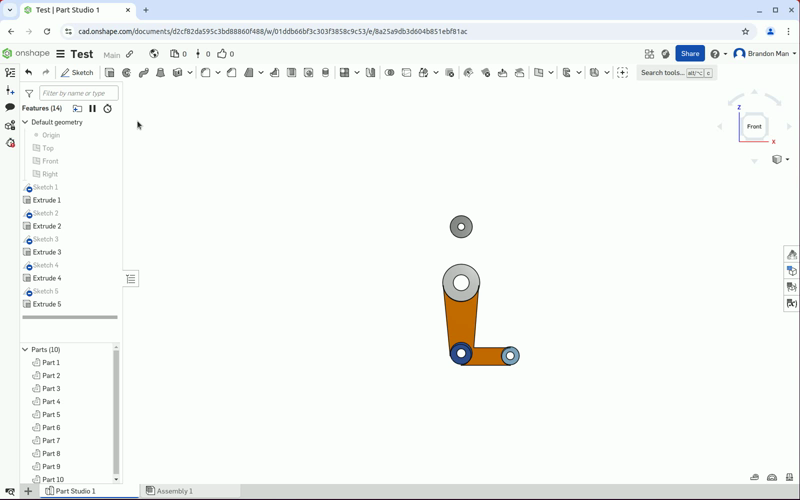
mouse_move(73, 189)
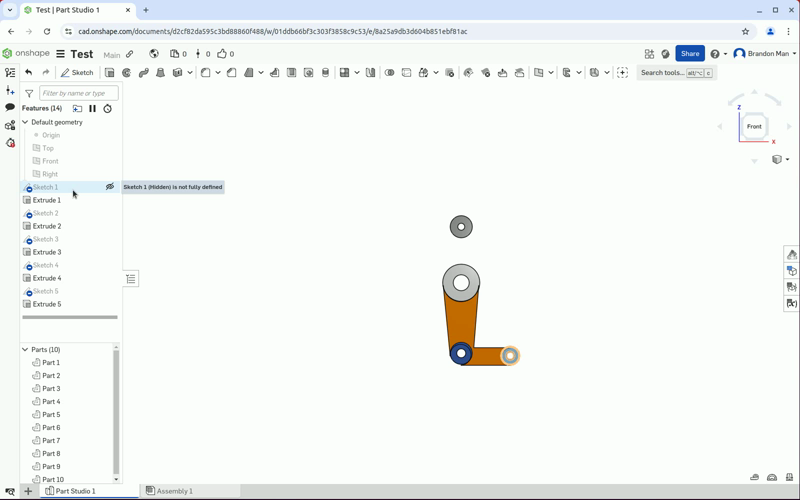
click(73, 189)
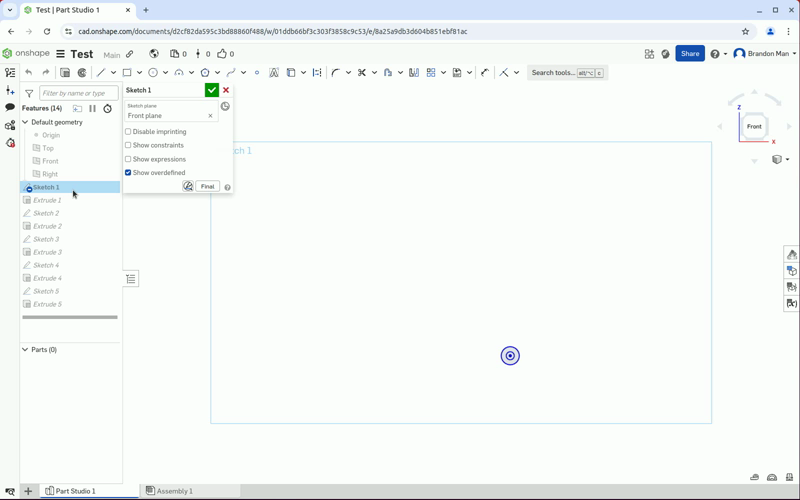
mouse_move(229, 92)
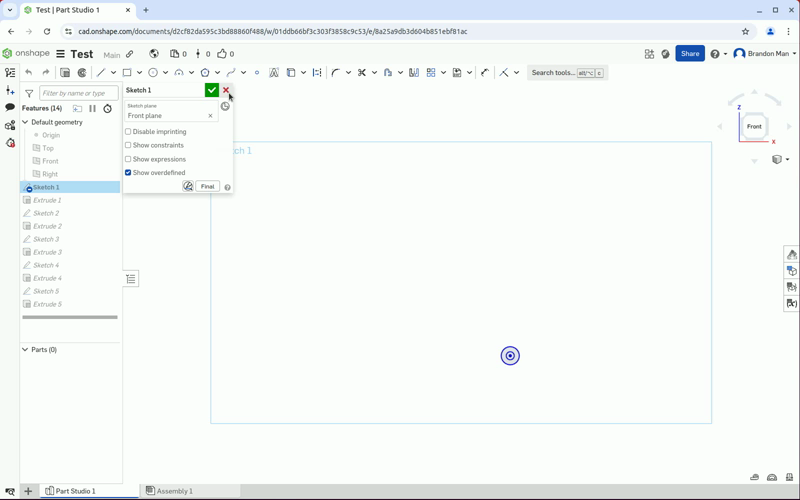
click(229, 92)
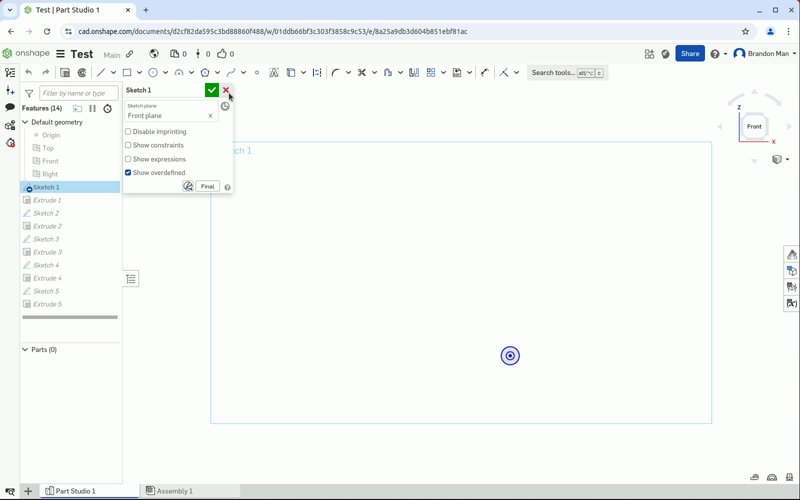
key(shift+s)
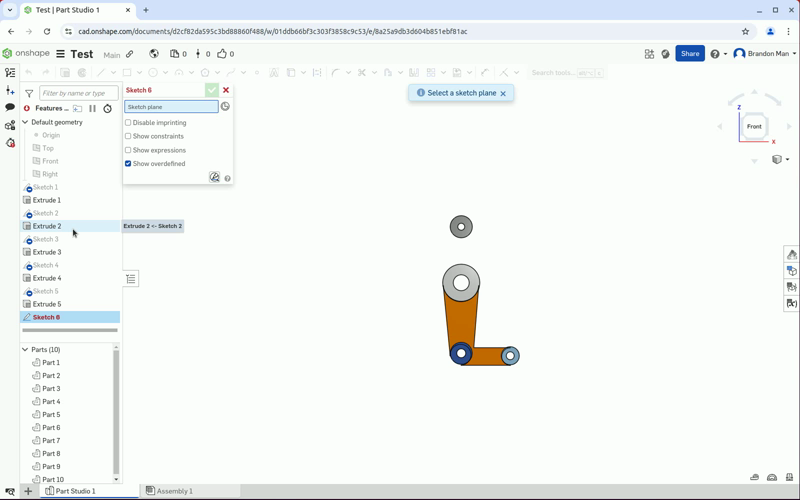
scroll(3)
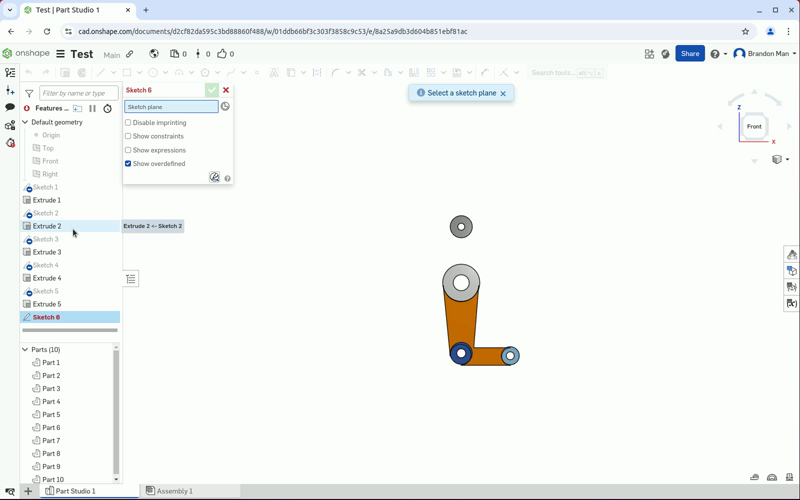
mouse_move(73, 163)
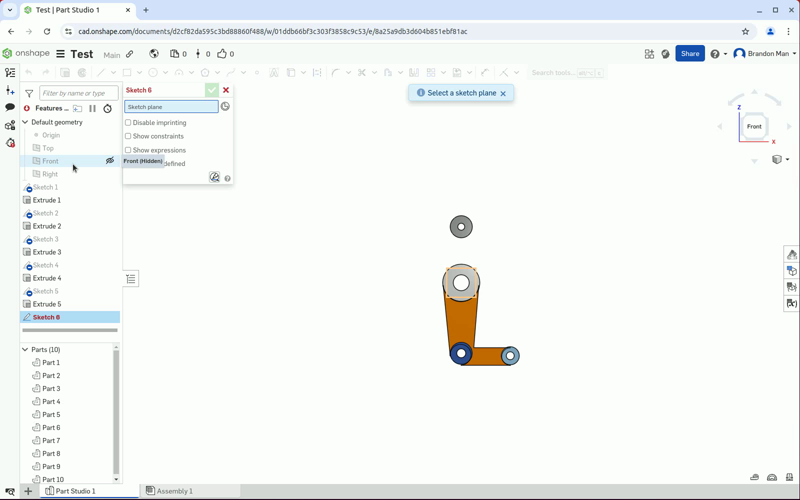
click(73, 163)
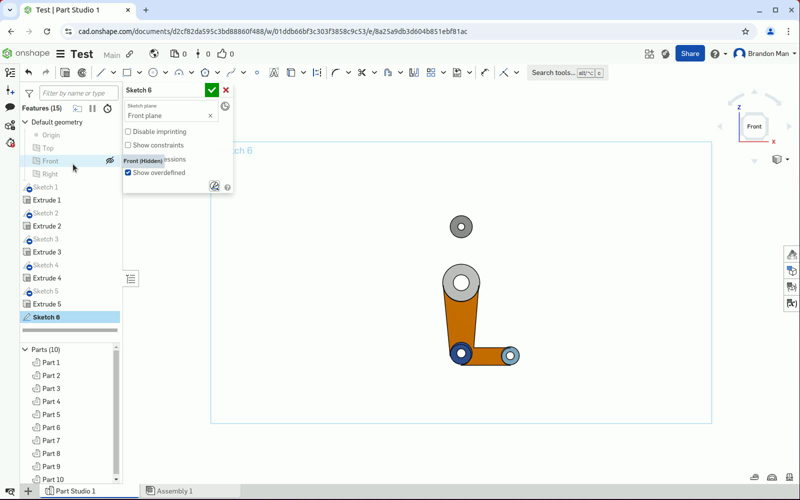
mouse_move(69, 352)
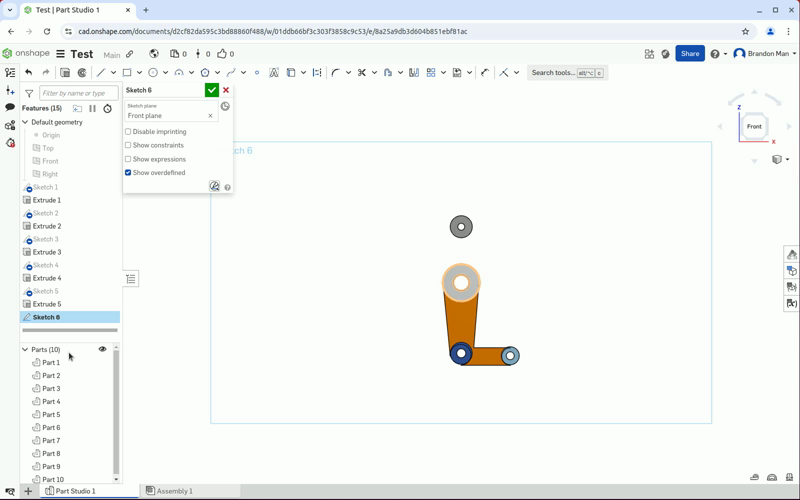
key(y)
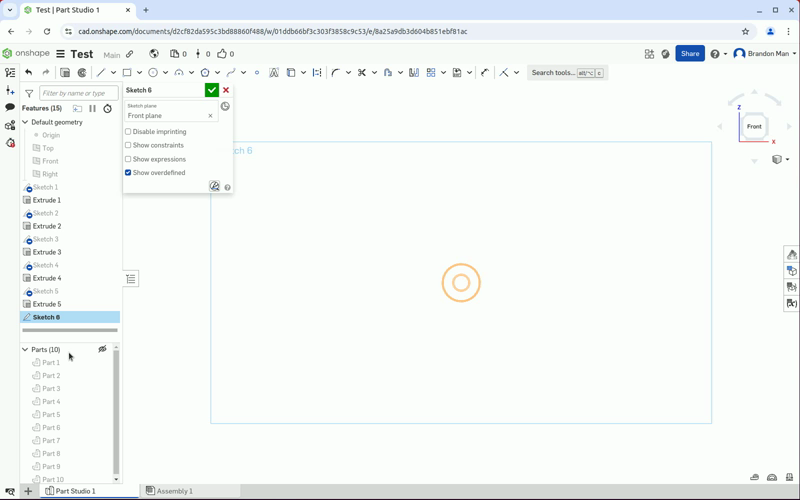
key(a)
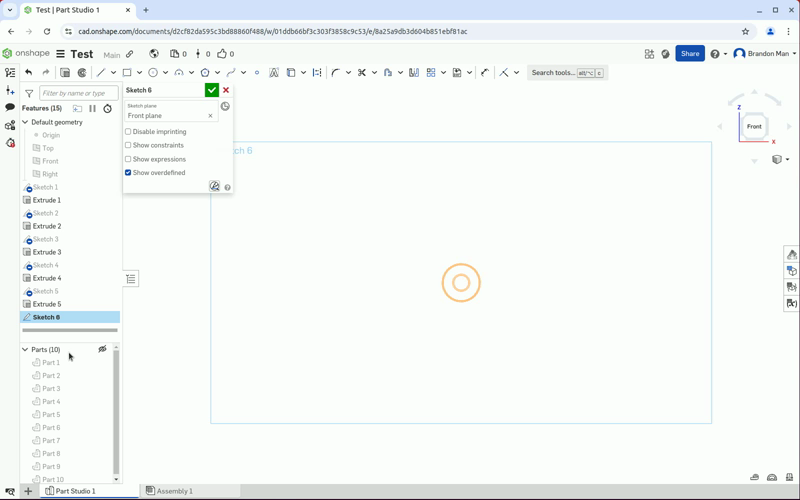
key_down(shift)
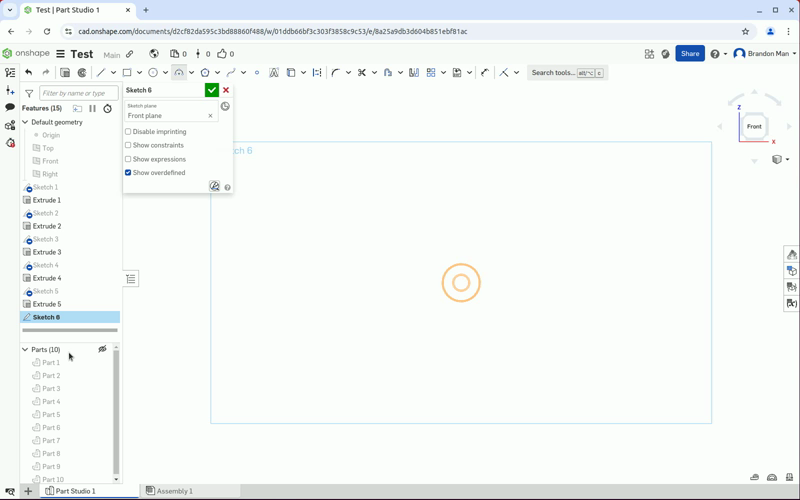
mouse_move(443, 280)
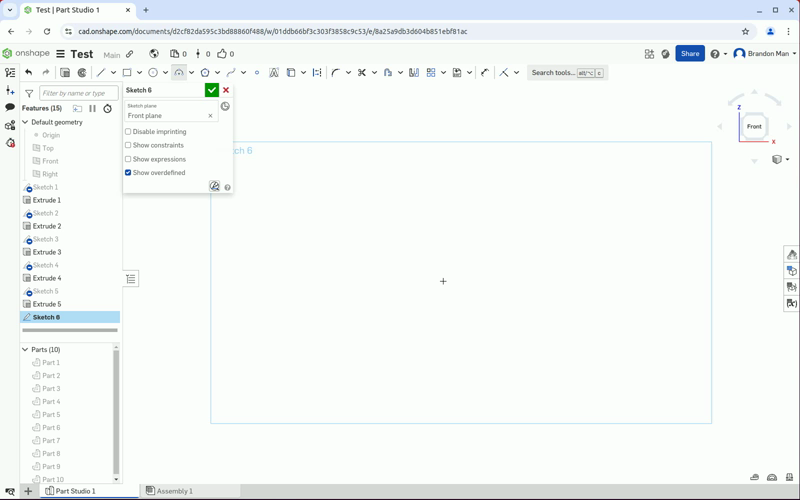
click(443, 280)
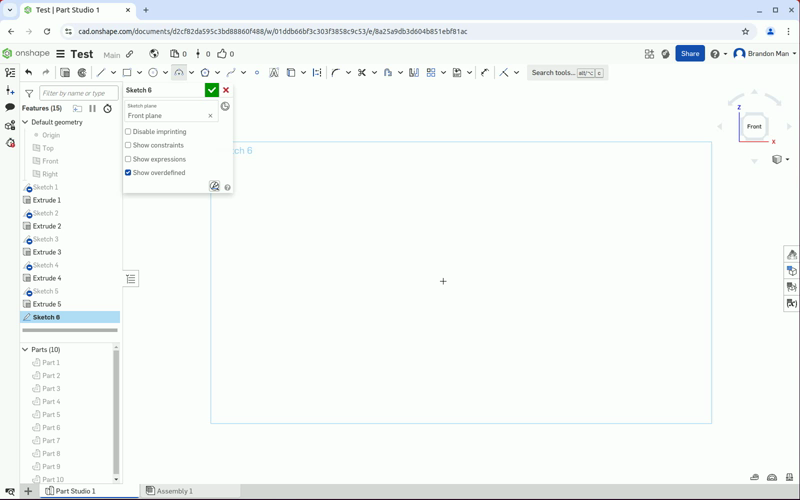
key_up(shift)
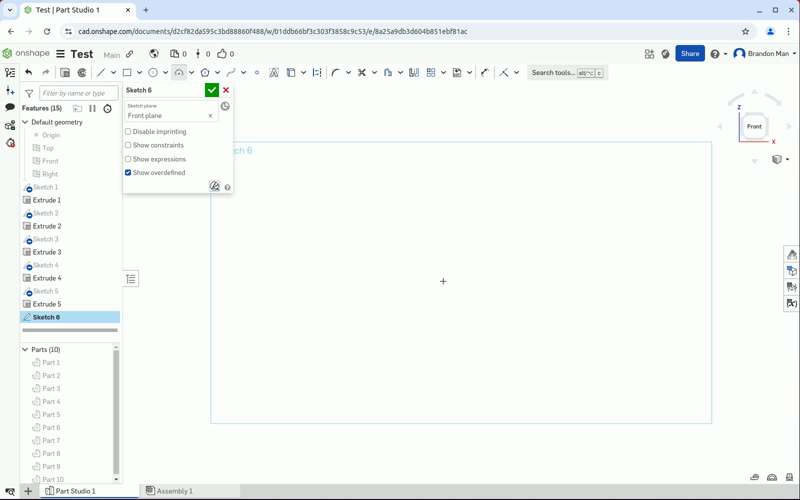
key_down(shift)
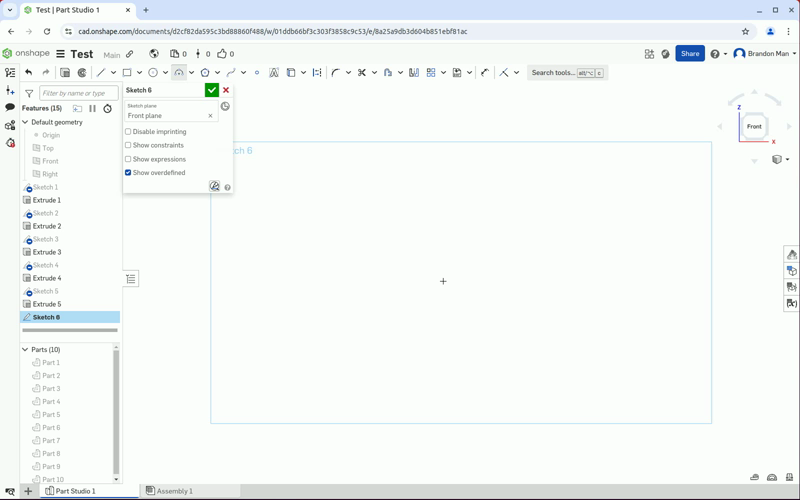
mouse_move(478, 280)
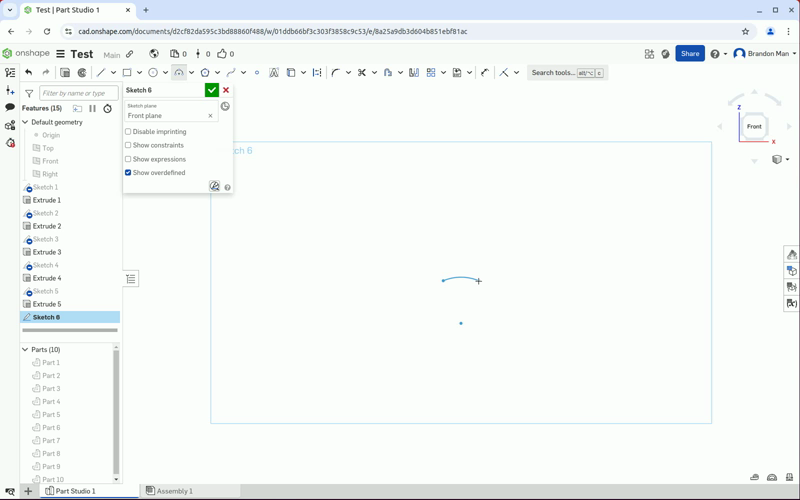
click(478, 280)
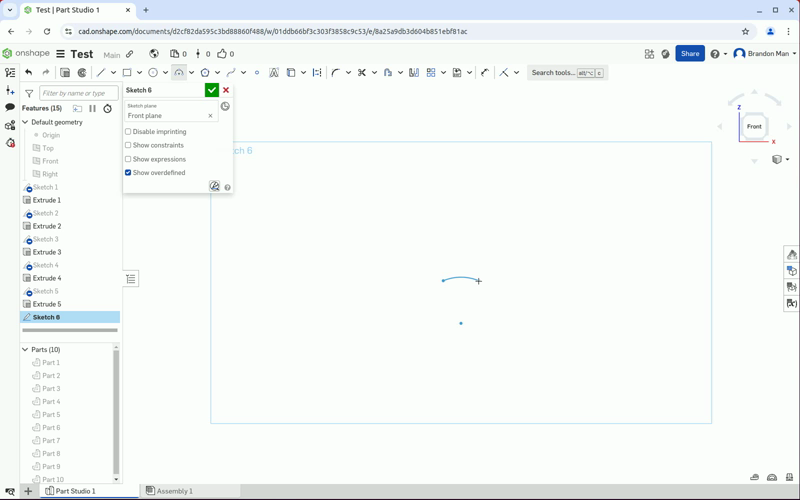
mouse_move(460, 264)
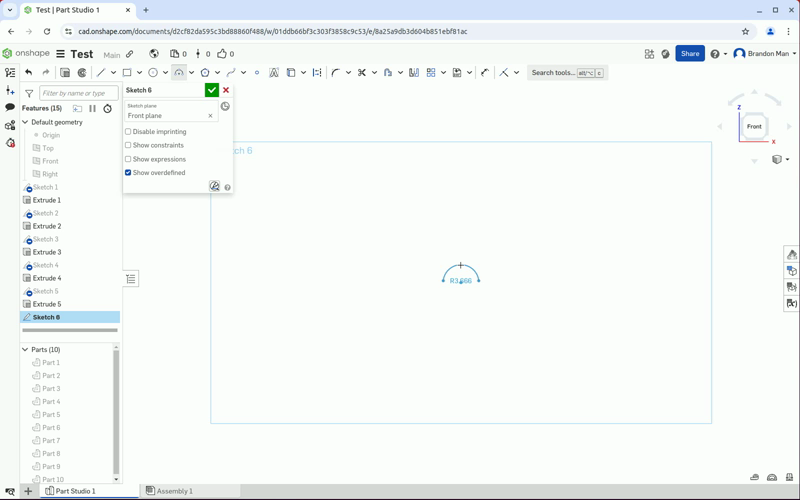
click(460, 264)
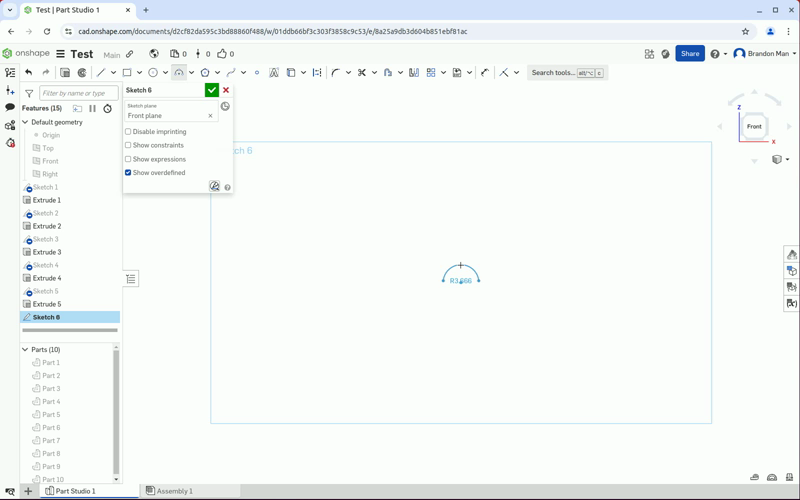
key_up(shift)
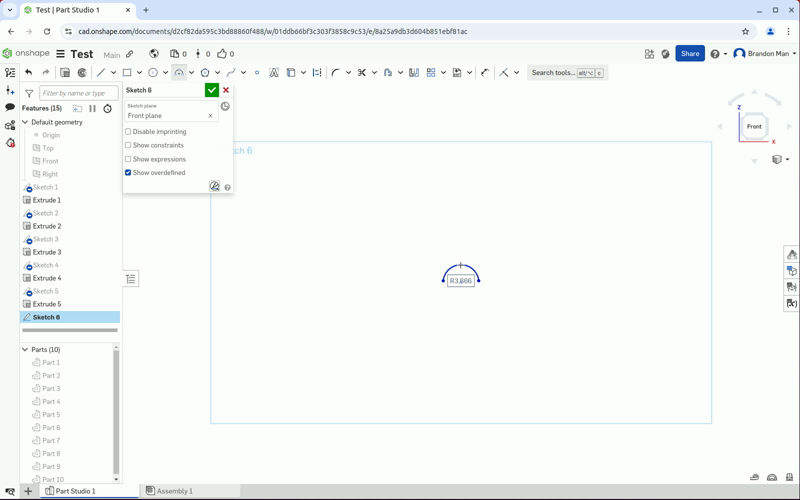
key(esc)
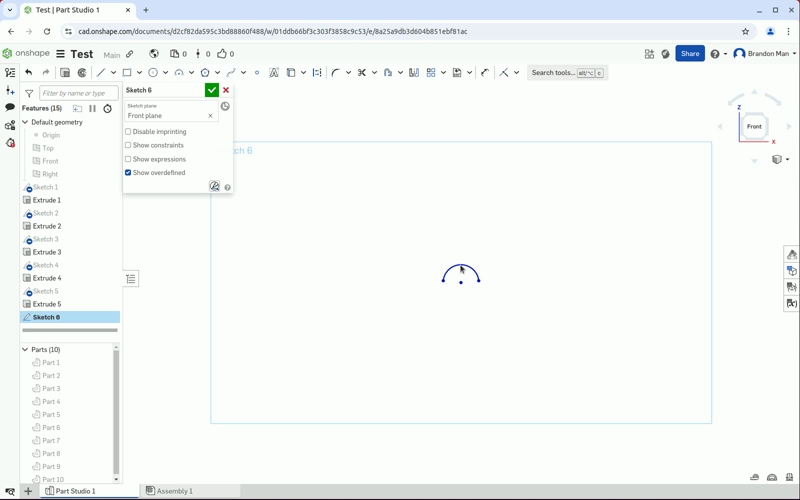
key(l)
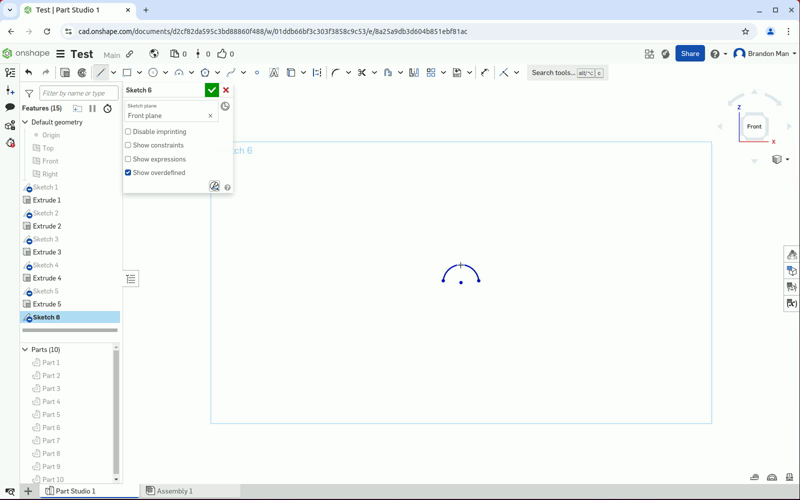
mouse_move(478, 280)
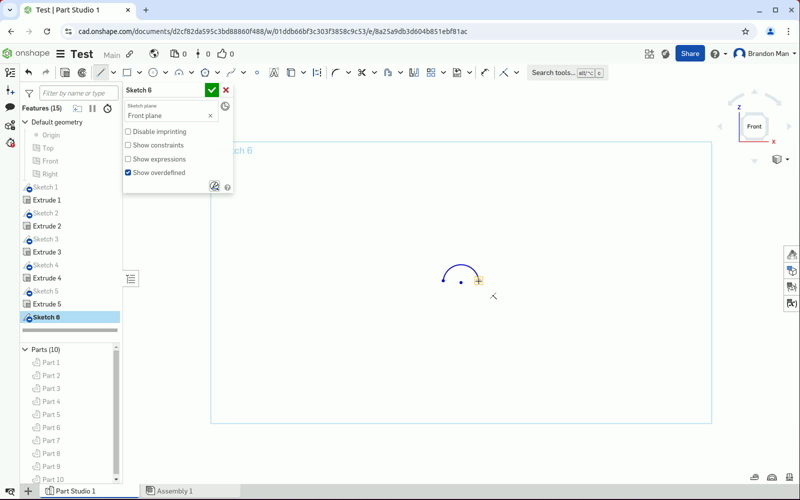
click(478, 280)
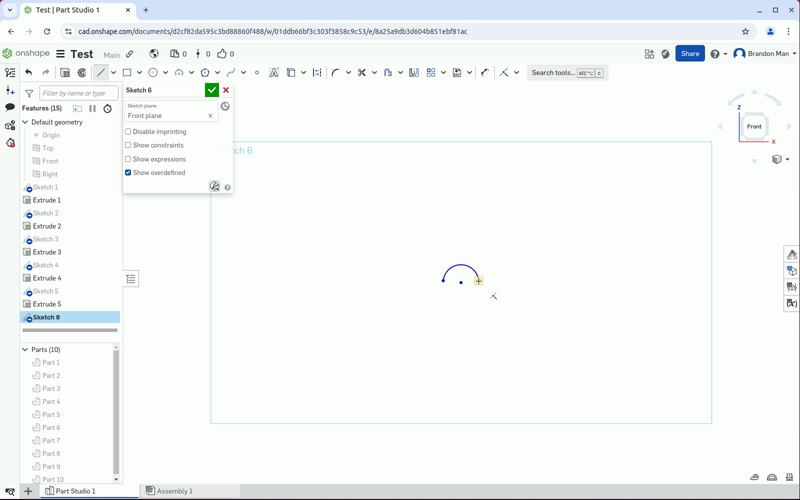
key_down(shift)
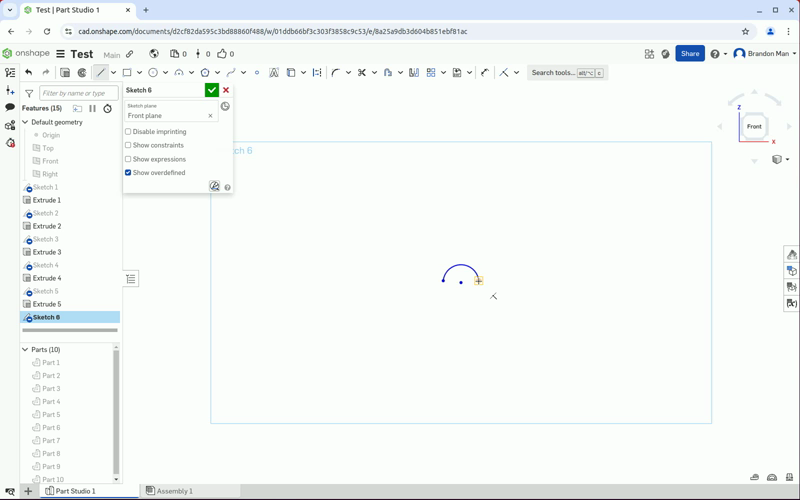
mouse_move(508, 280)
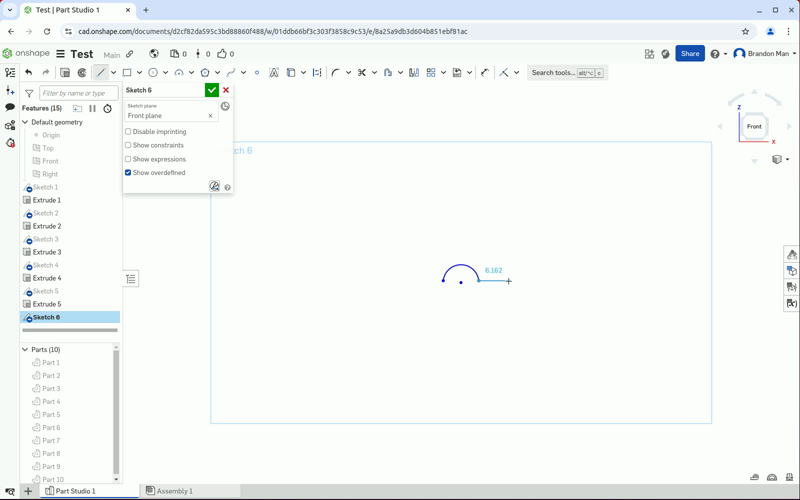
mouse_move(471, 224)
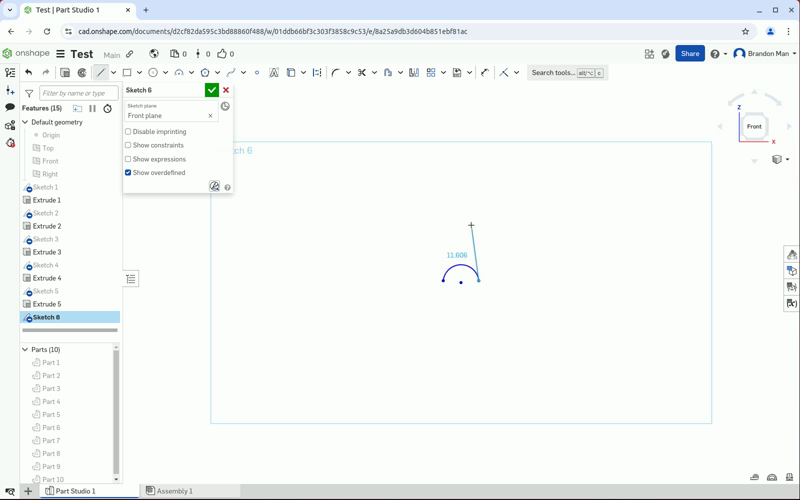
click(471, 224)
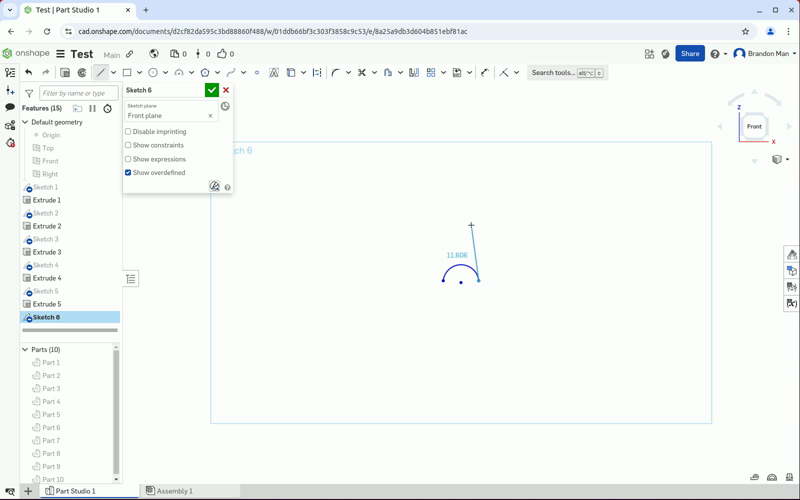
key_up(shift)
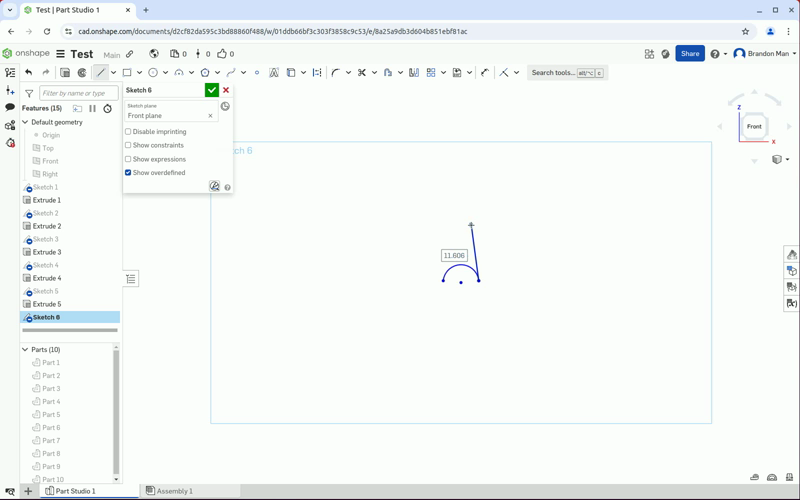
key(esc)
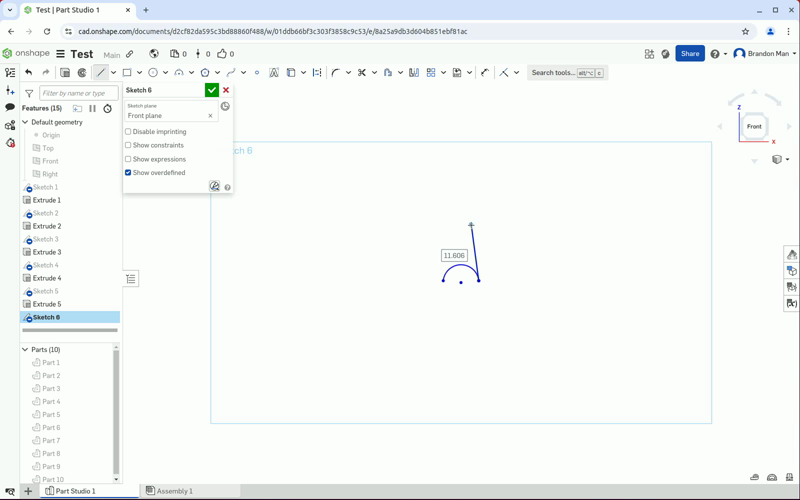
key(a)
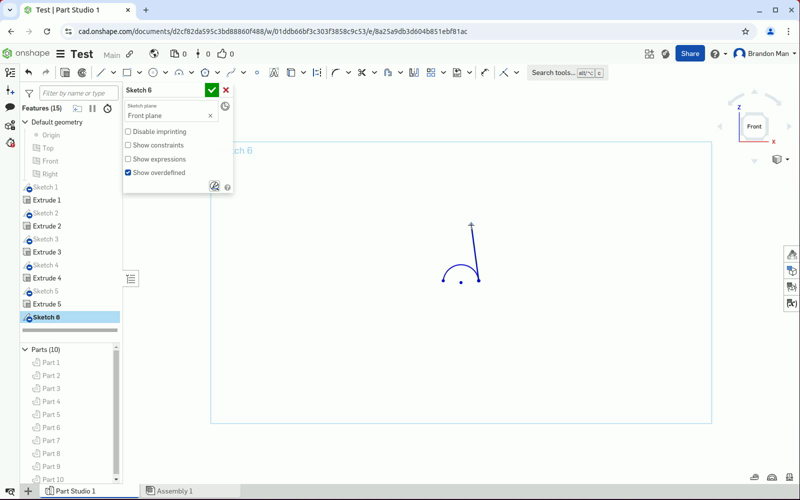
mouse_move(471, 224)
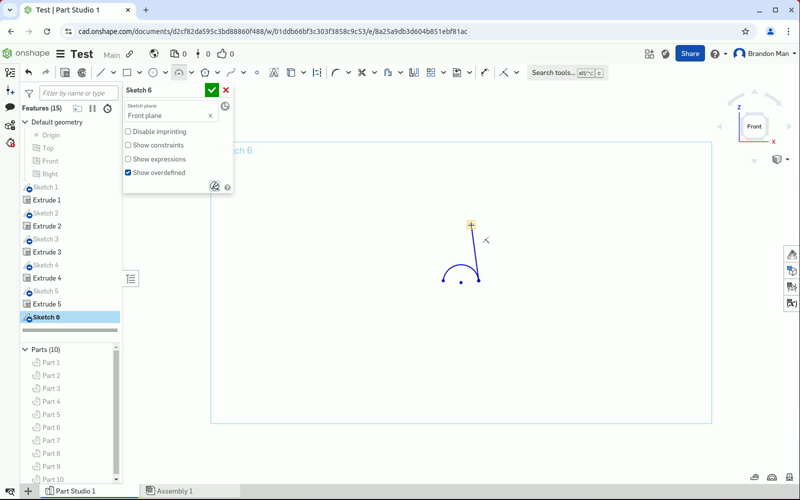
click(471, 224)
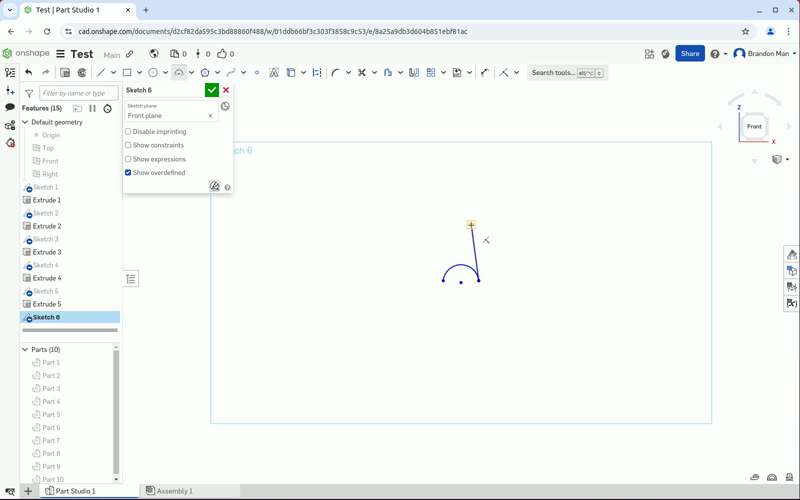
key_down(shift)
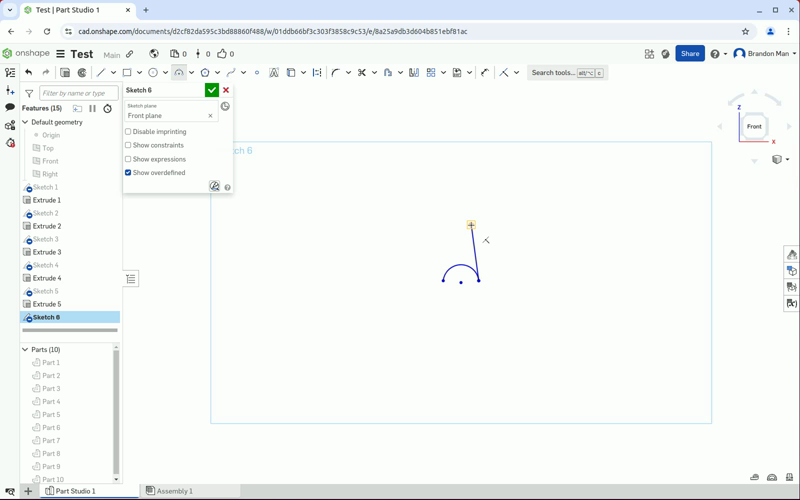
mouse_move(450, 224)
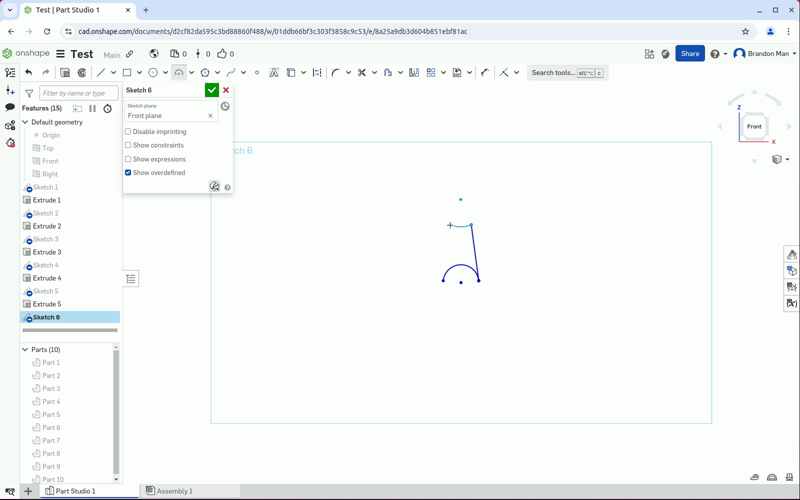
click(450, 224)
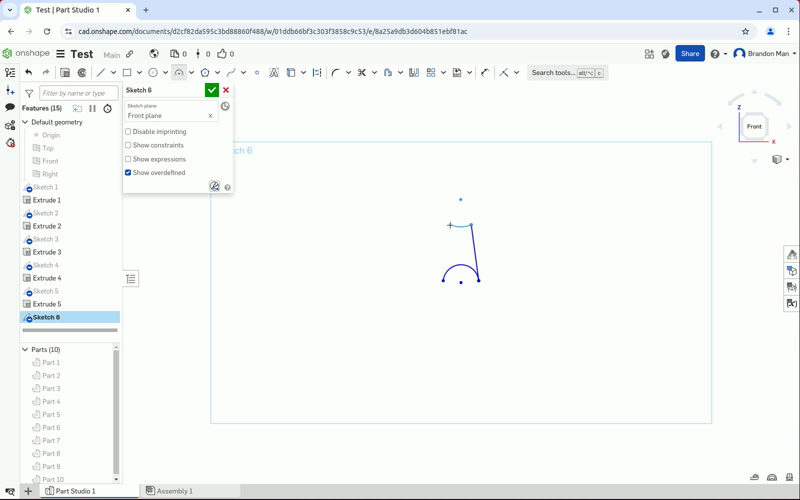
mouse_move(460, 236)
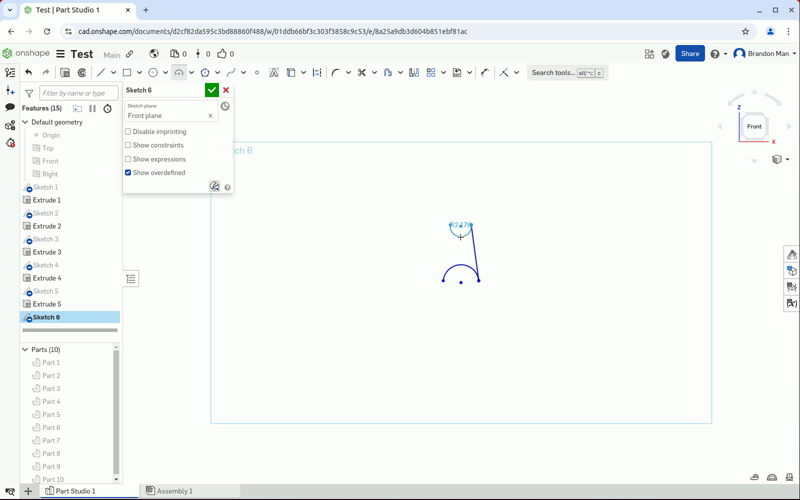
click(460, 236)
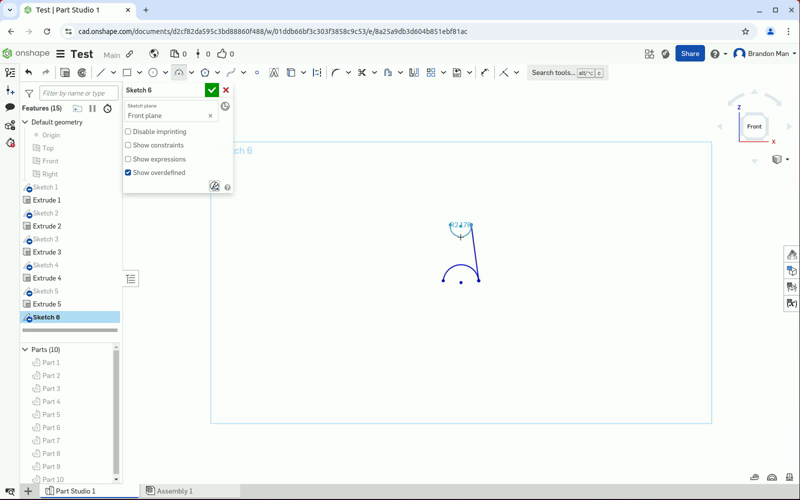
key_up(shift)
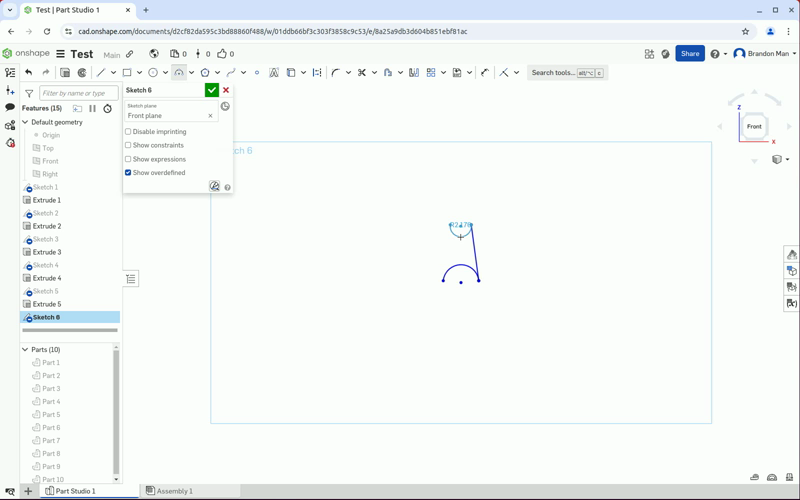
key(esc)
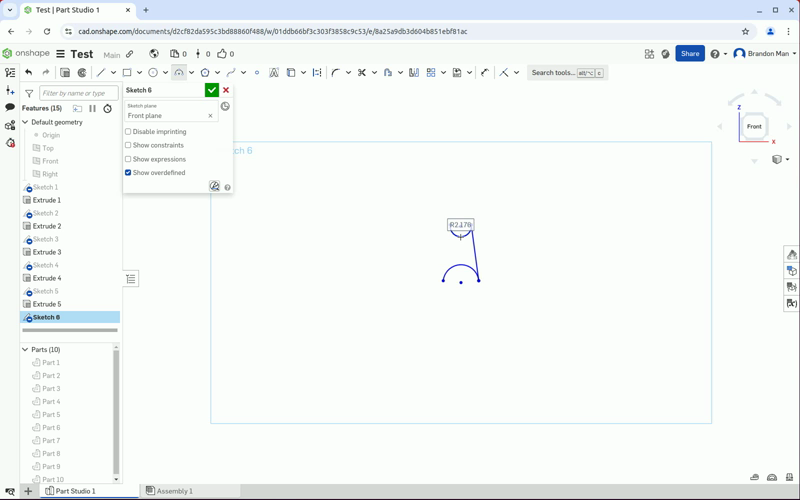
key(l)
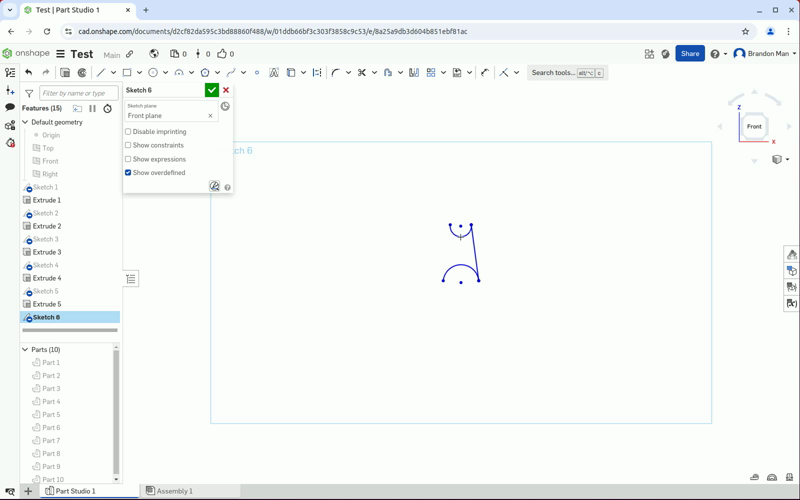
mouse_move(450, 224)
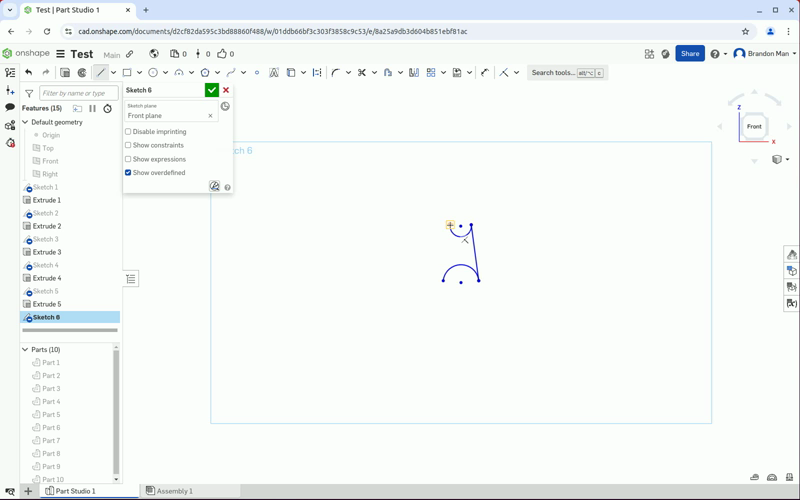
click(450, 224)
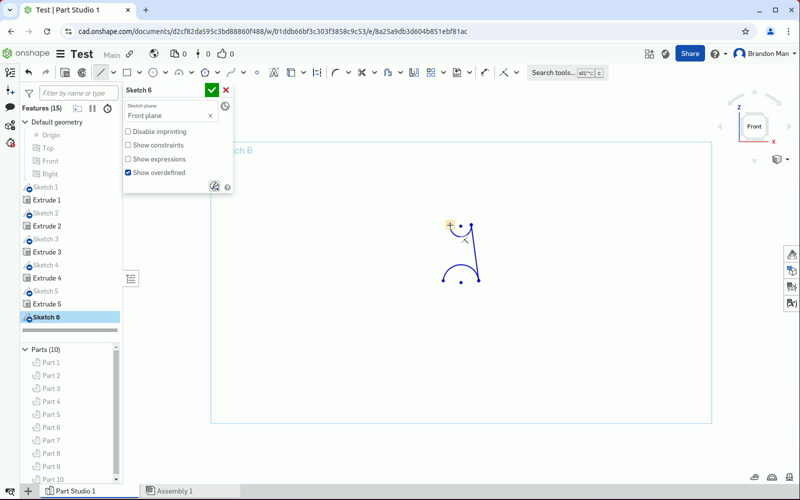
mouse_move(480, 224)
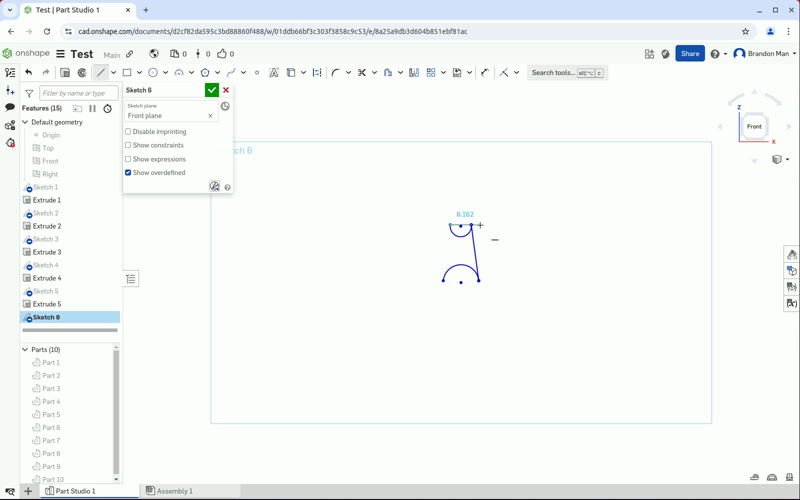
key_down(shift)
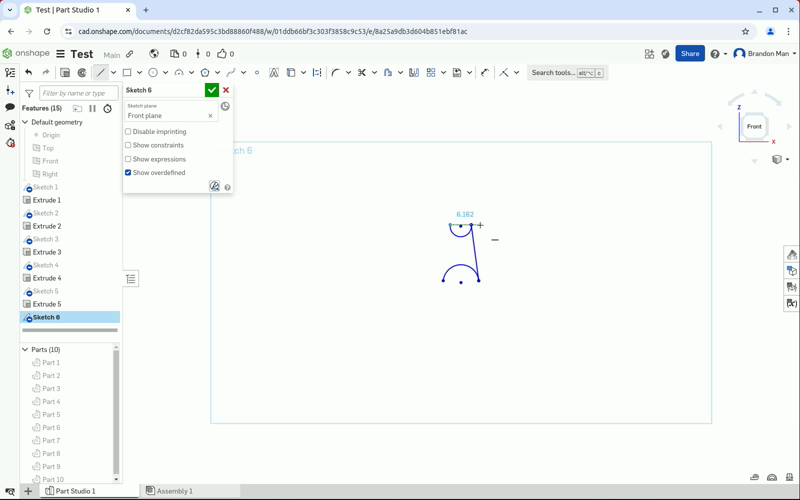
mouse_move(443, 280)
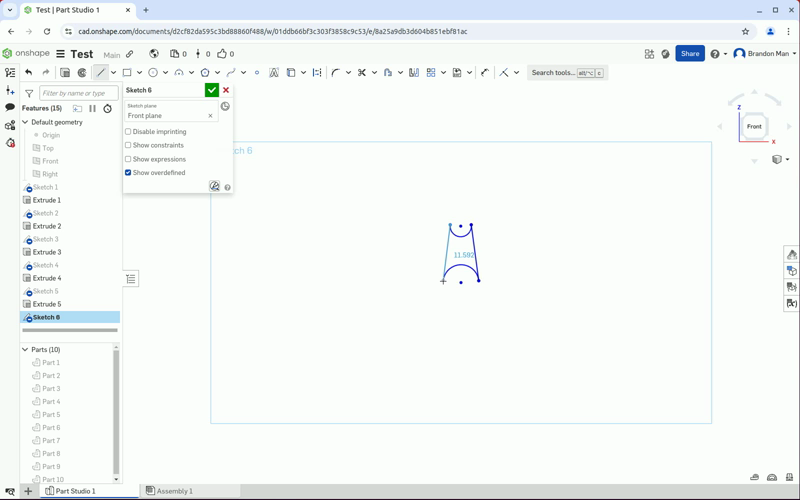
key_up(shift)
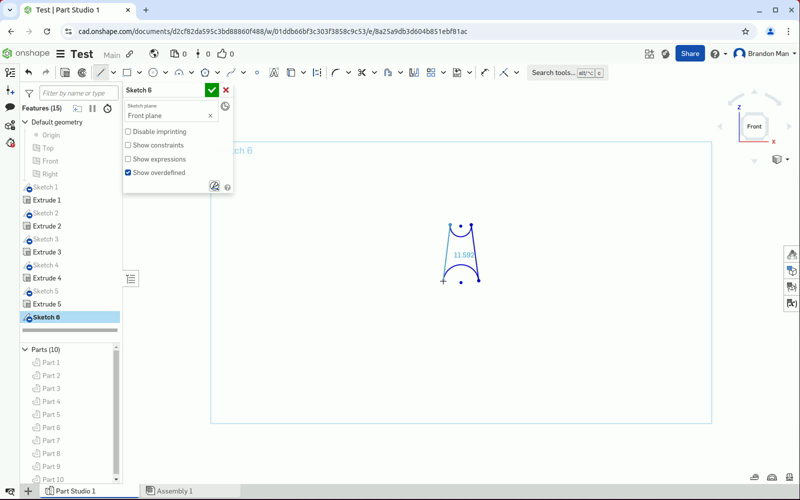
click(443, 280)
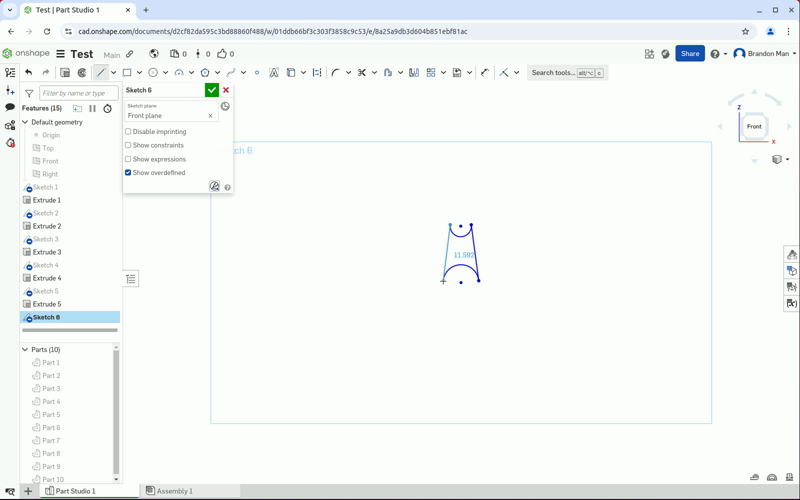
key(esc)
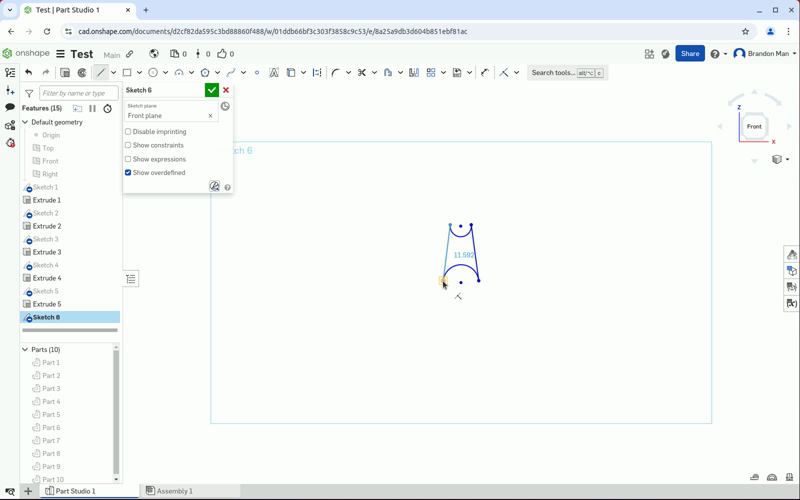
key(c)
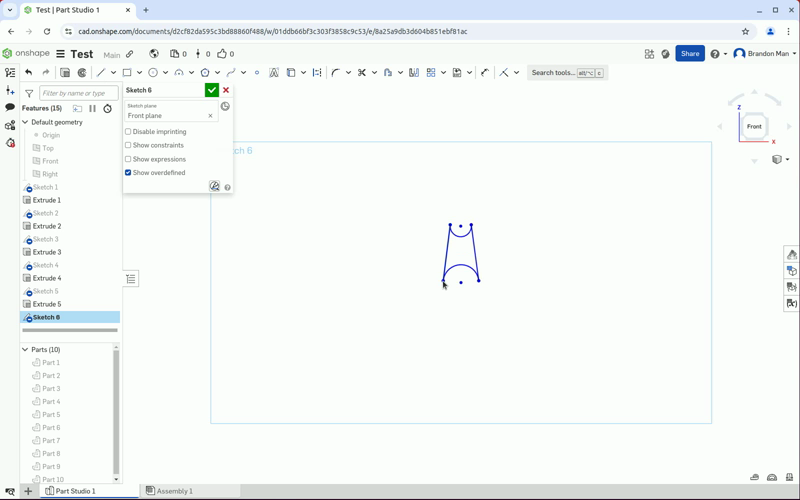
key_down(shift)
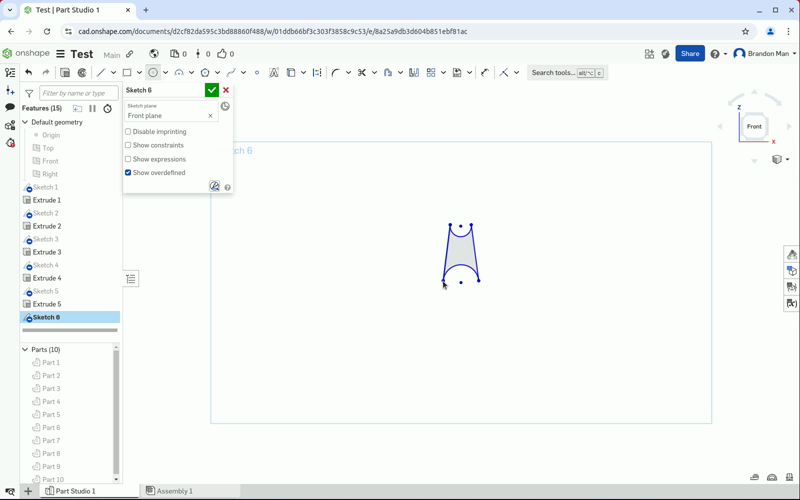
mouse_move(457, 241)
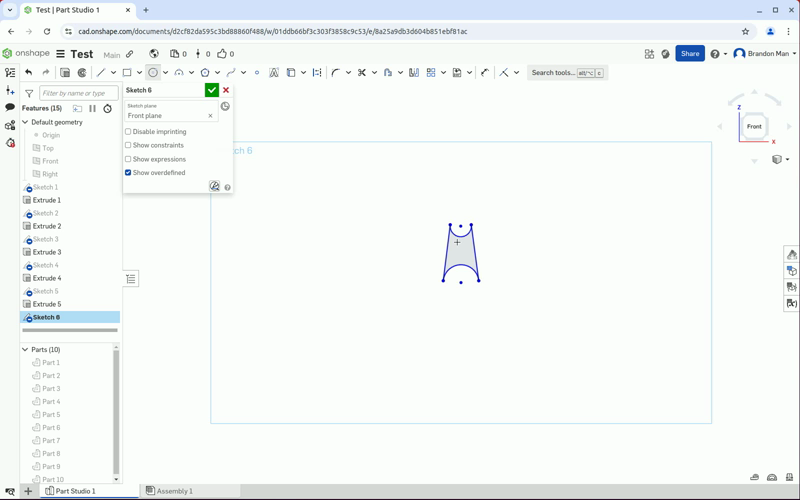
click(457, 241)
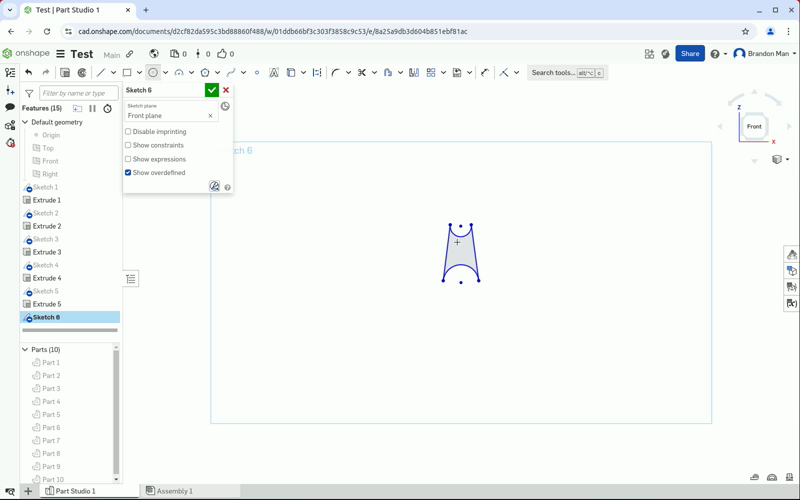
key_up(shift)
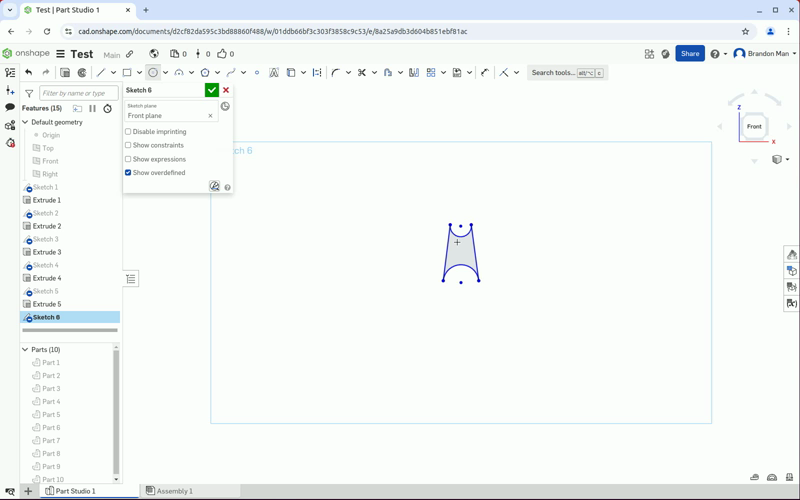
mouse_move(460, 241)
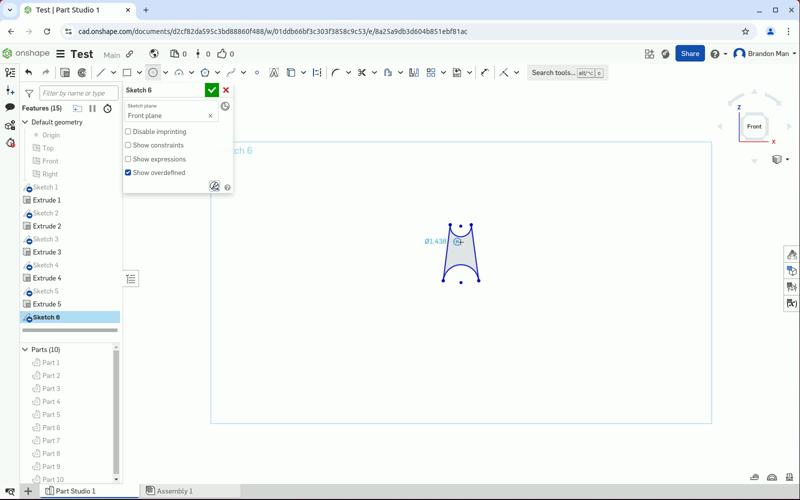
click(460, 241)
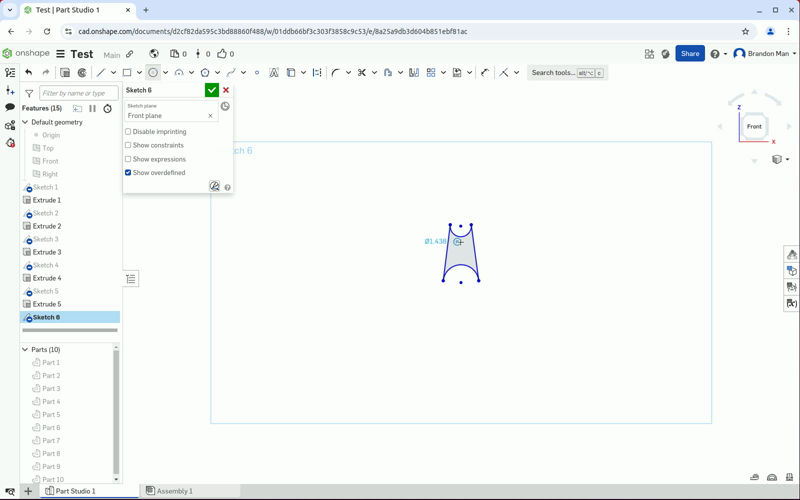
key(esc)
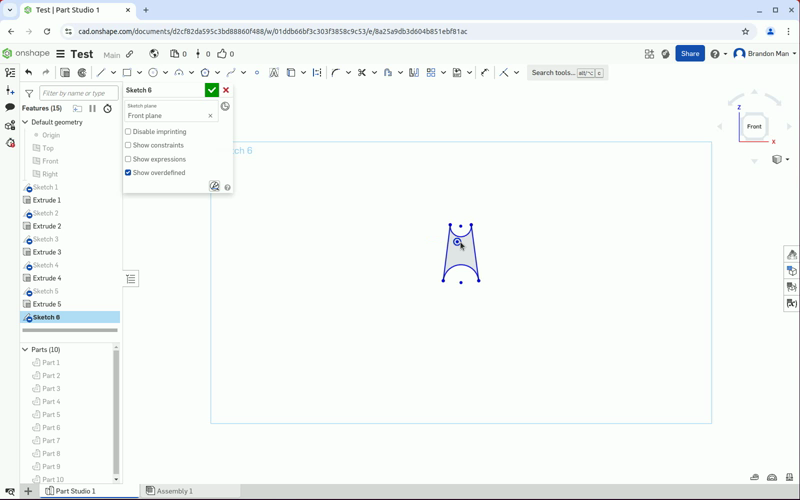
mouse_move(474, 256)
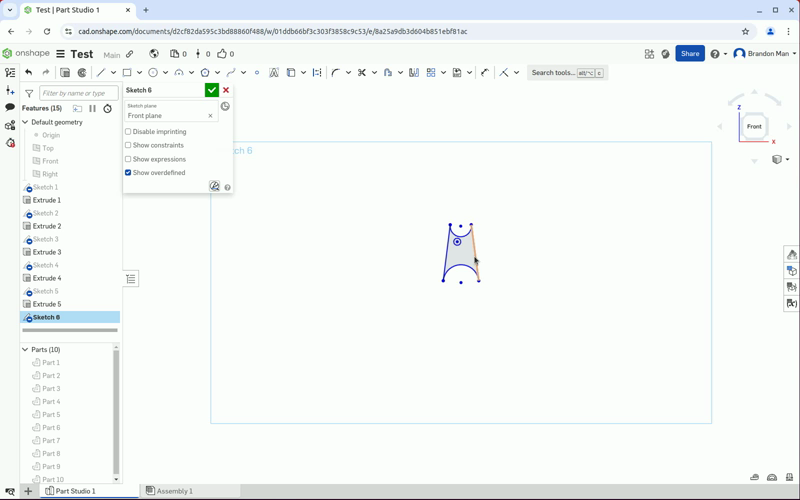
scroll(6)
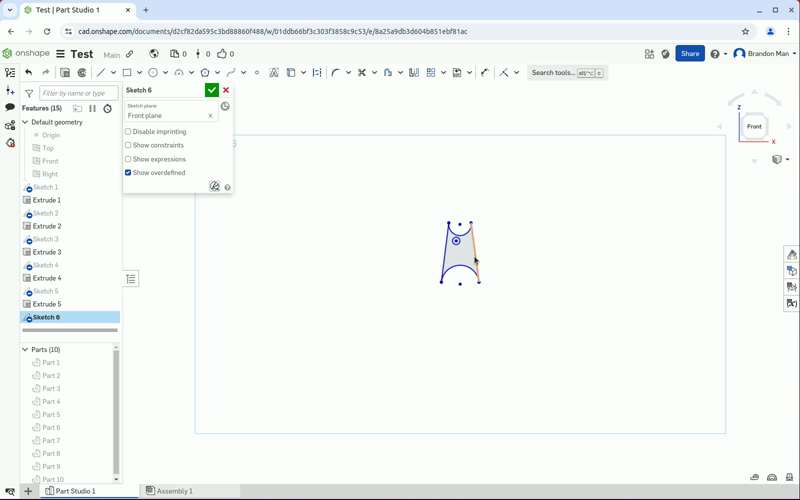
scroll(6)
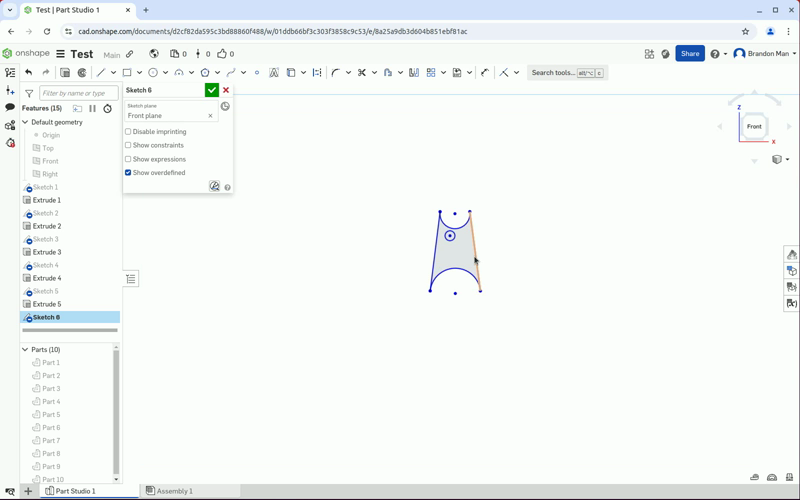
scroll(6)
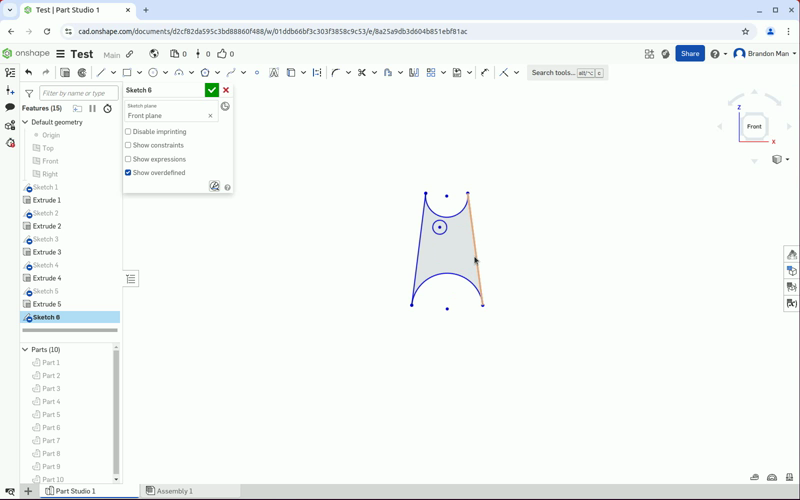
scroll(6)
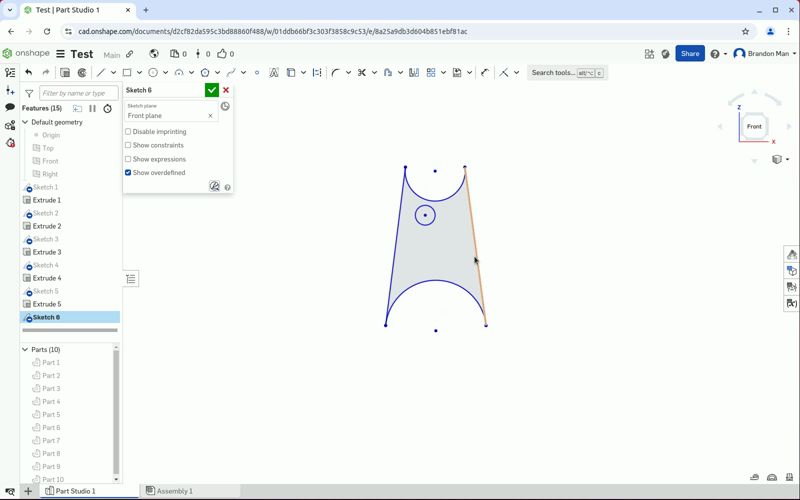
scroll(6)
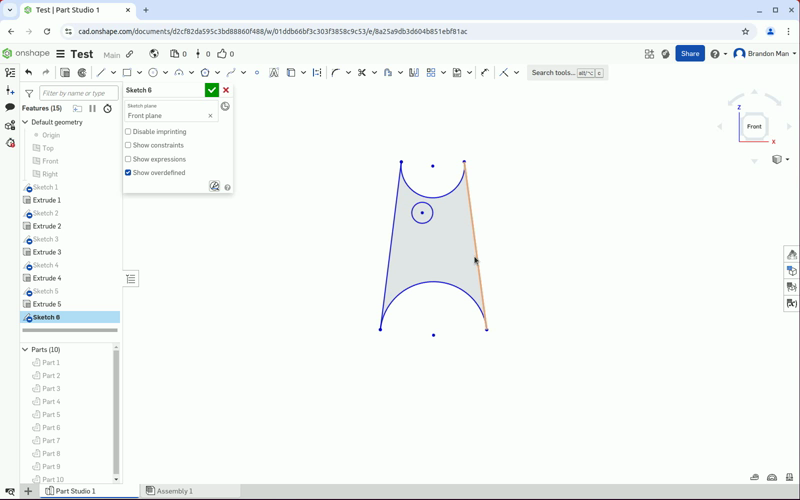
scroll(6)
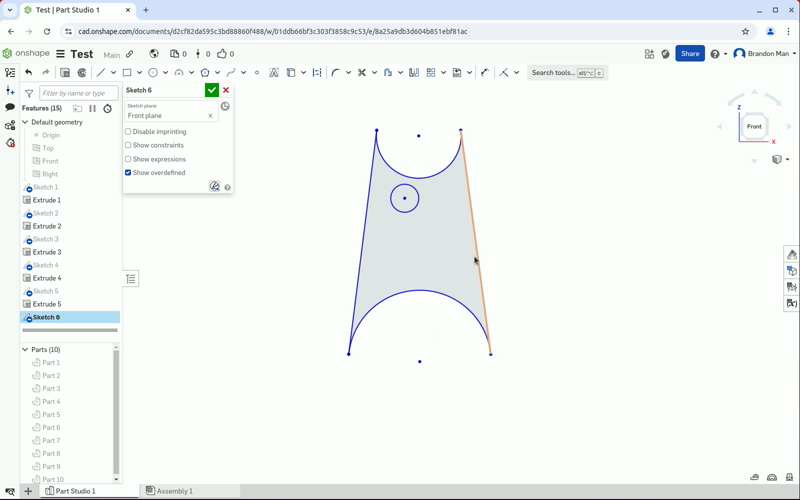
scroll(6)
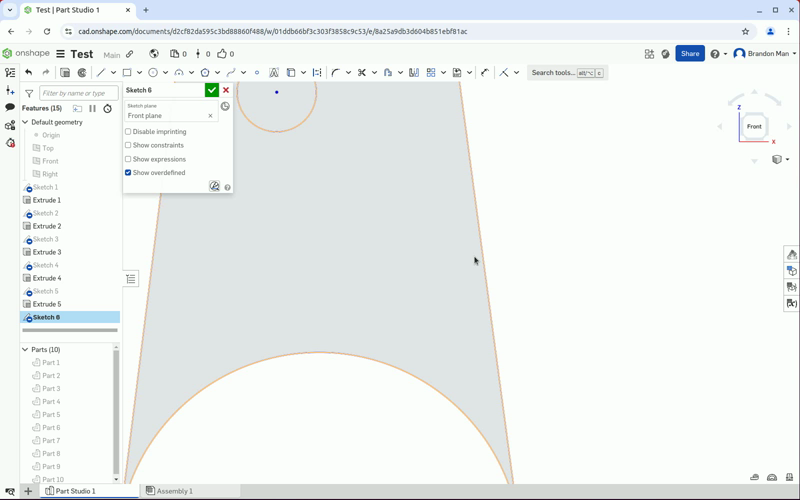
click(474, 256)
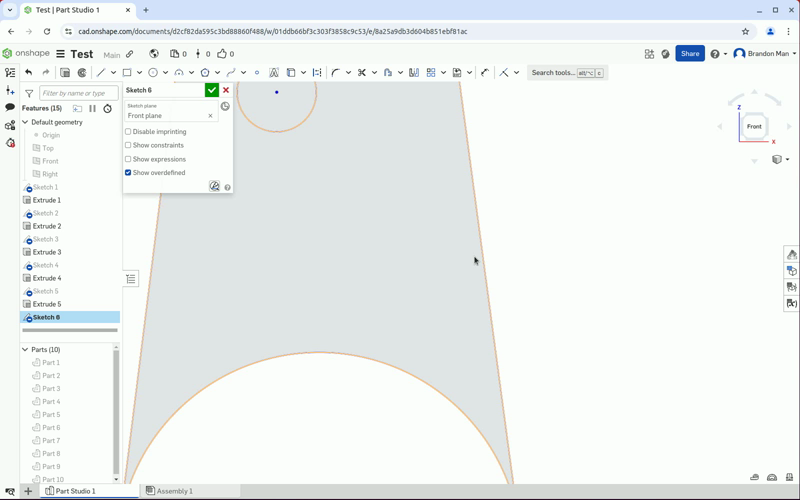
scroll(-6)
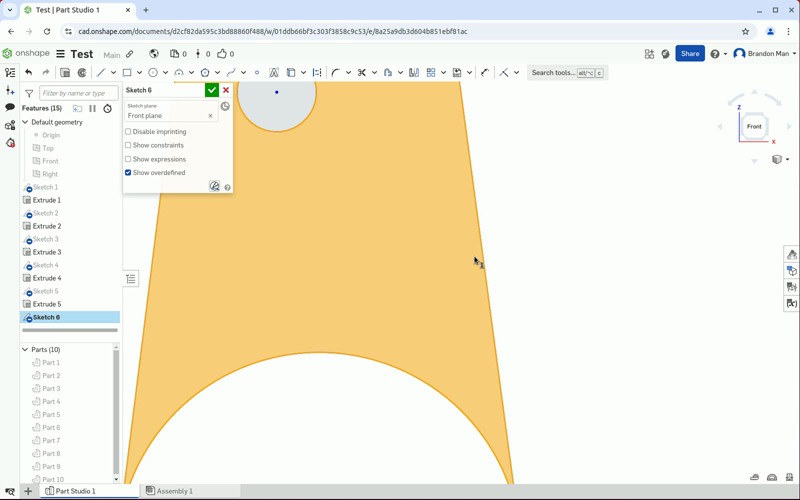
scroll(-6)
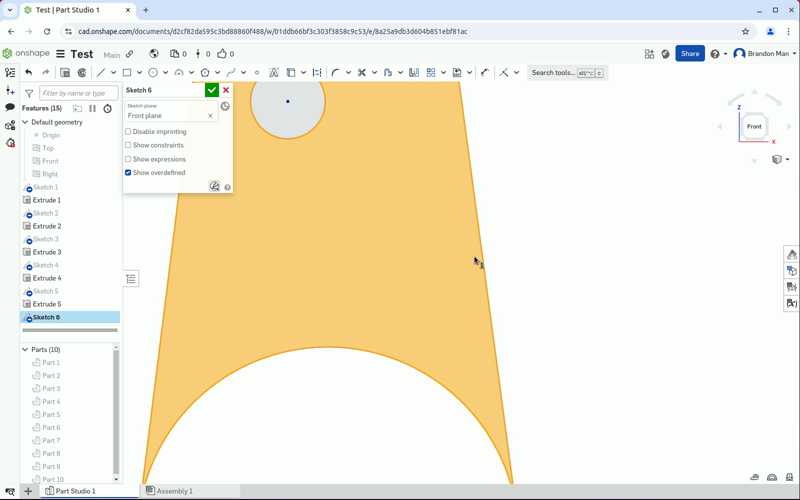
scroll(-6)
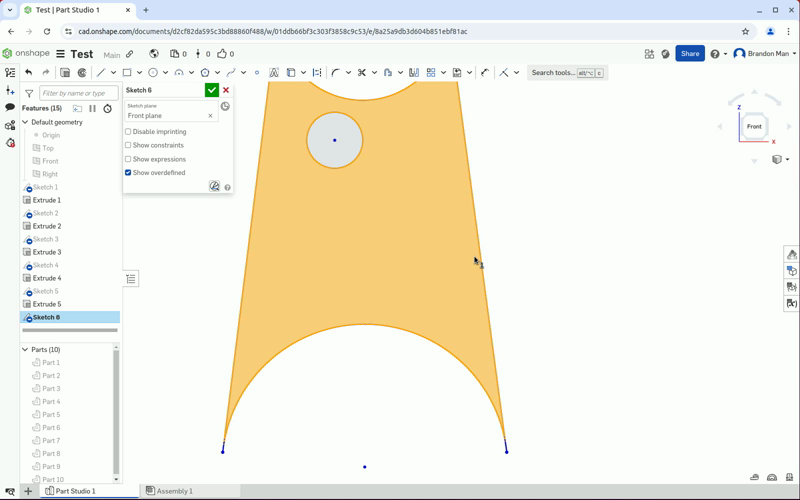
scroll(-6)
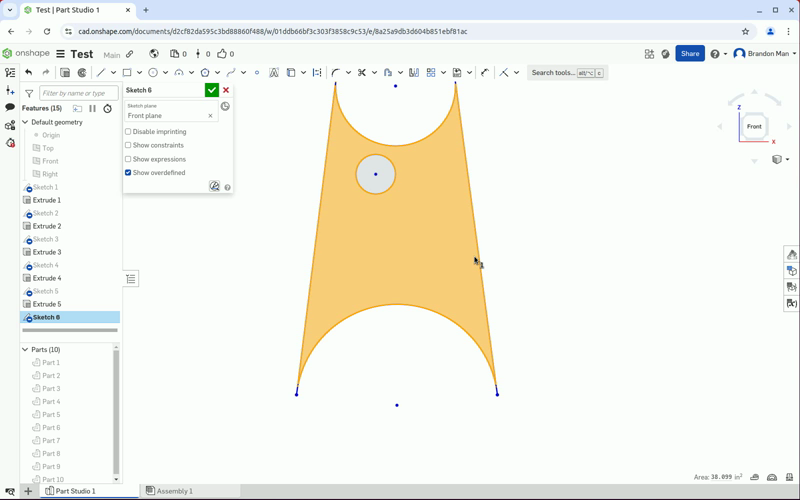
scroll(-6)
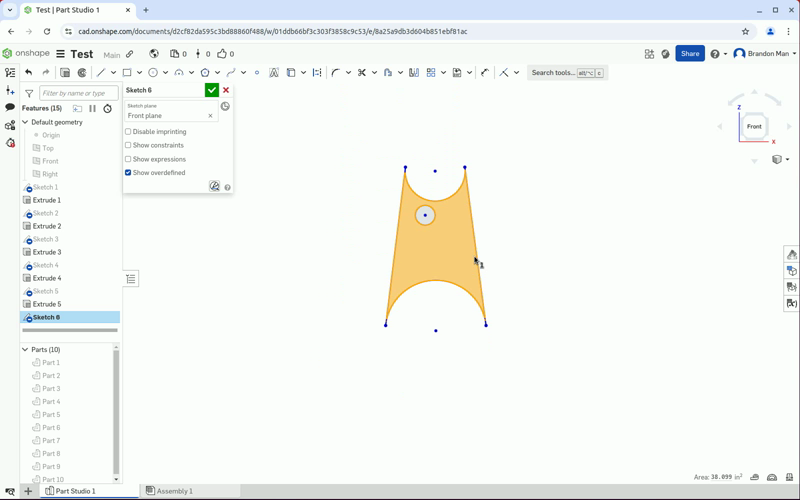
scroll(-6)
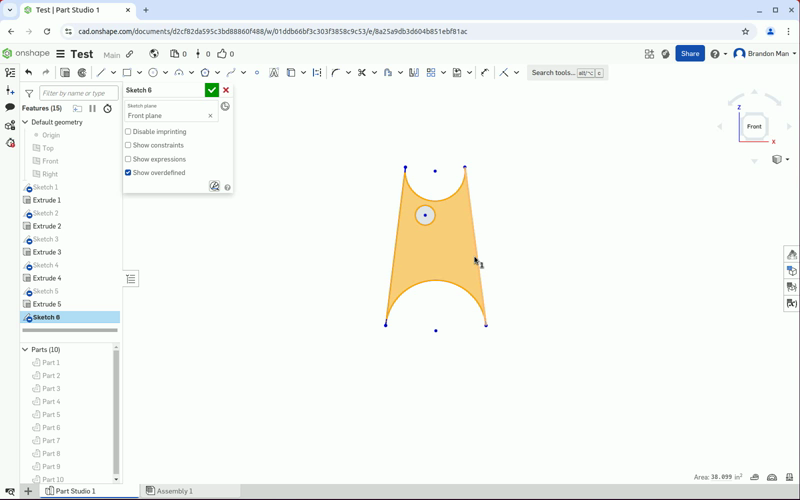
scroll(-6)
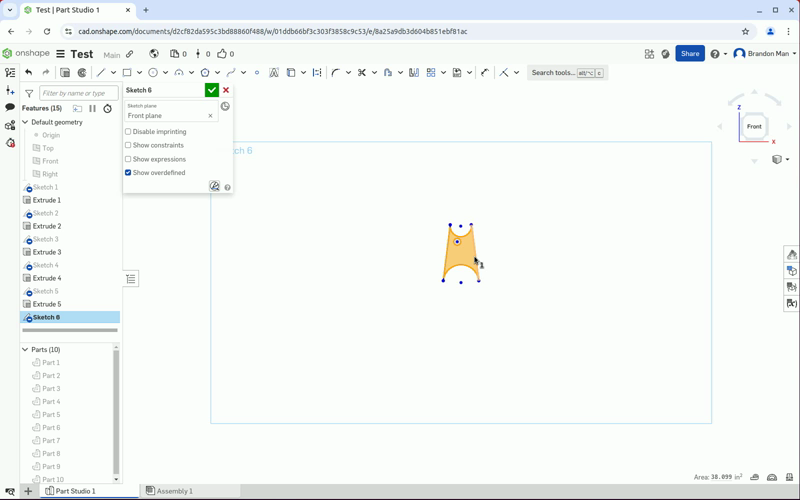
mouse_move(69, 352)
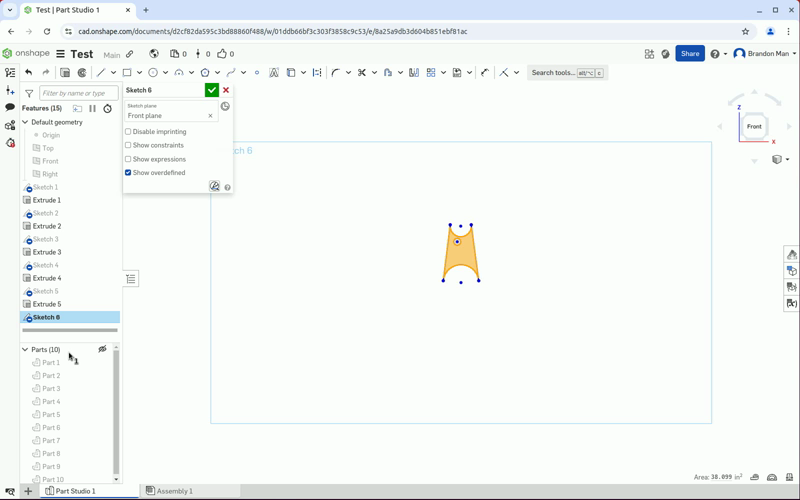
key(shift+y)
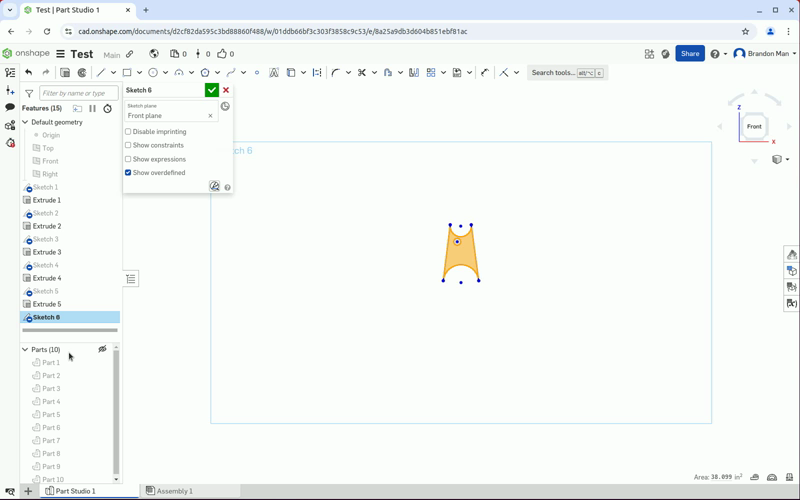
key(shift+e)
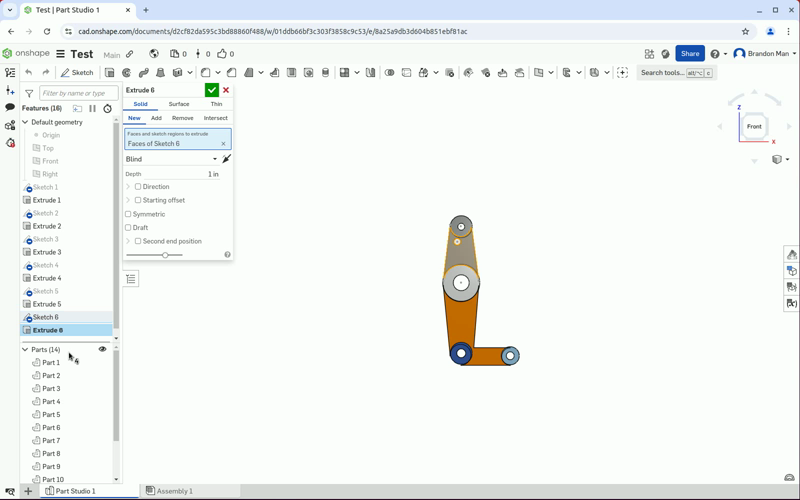
mouse_move(143, 106)
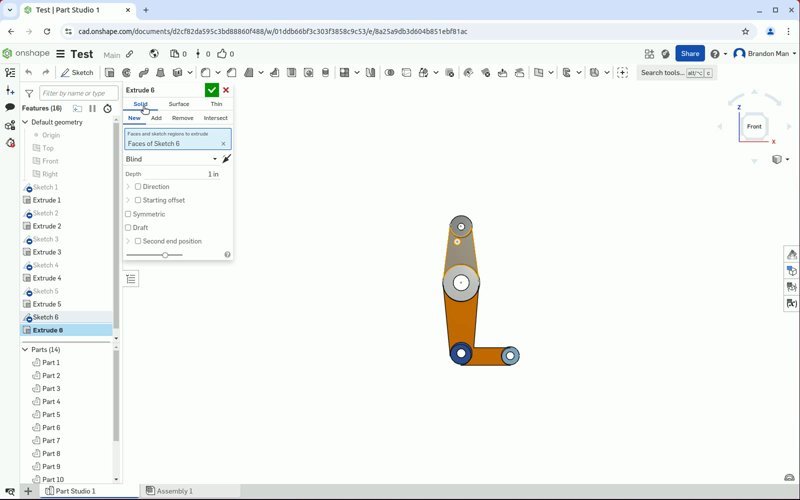
click(143, 106)
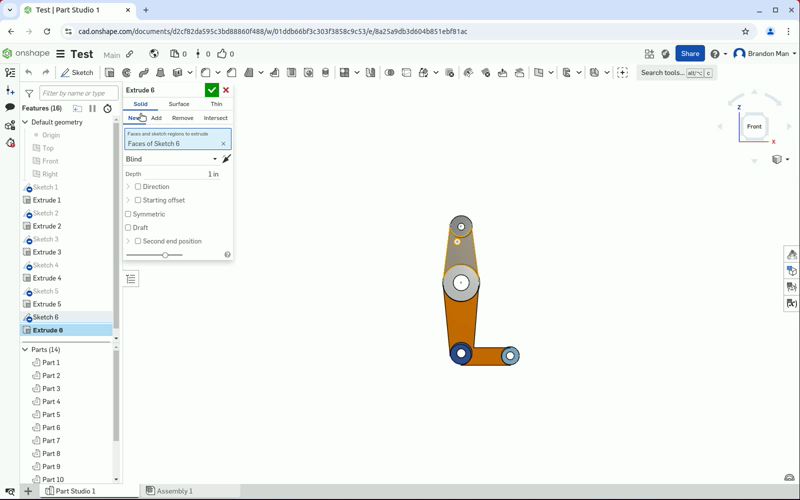
mouse_move(137, 120)
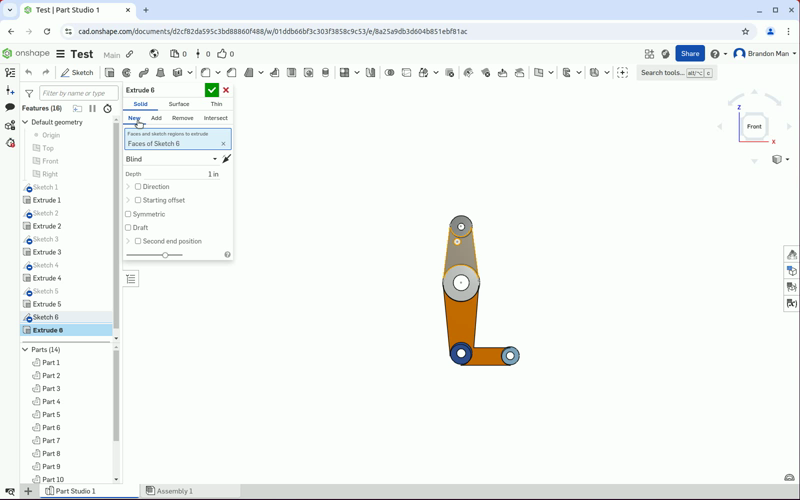
click(137, 120)
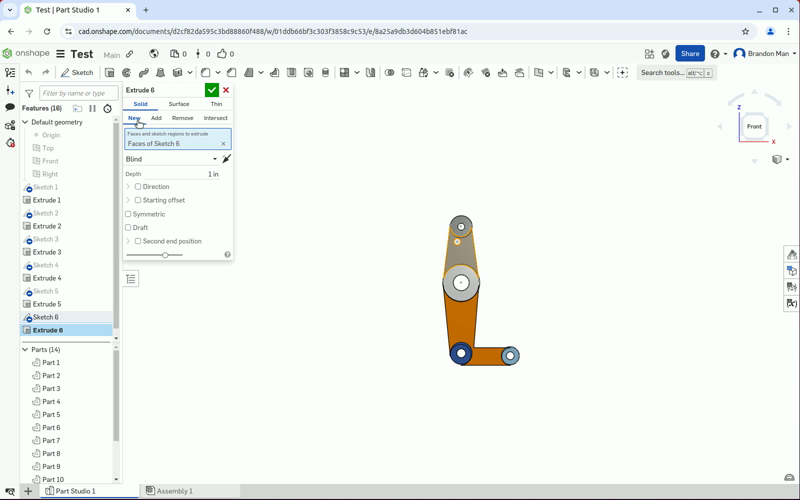
key(tab, 4)
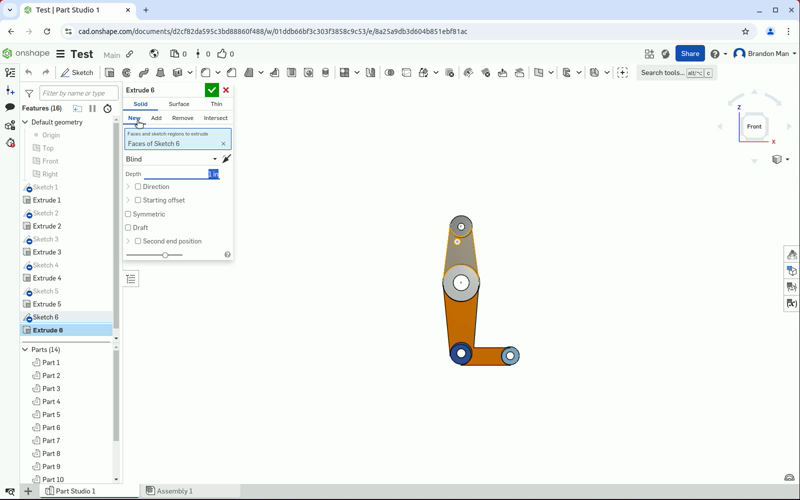
text(23.108)
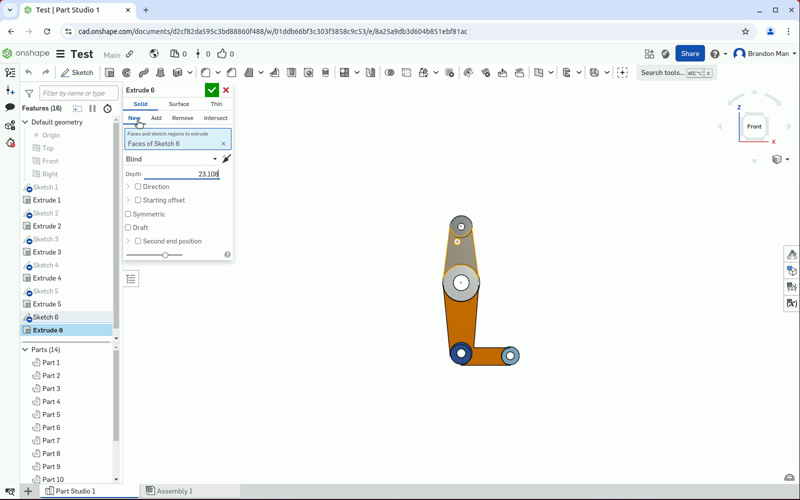
key(enter)
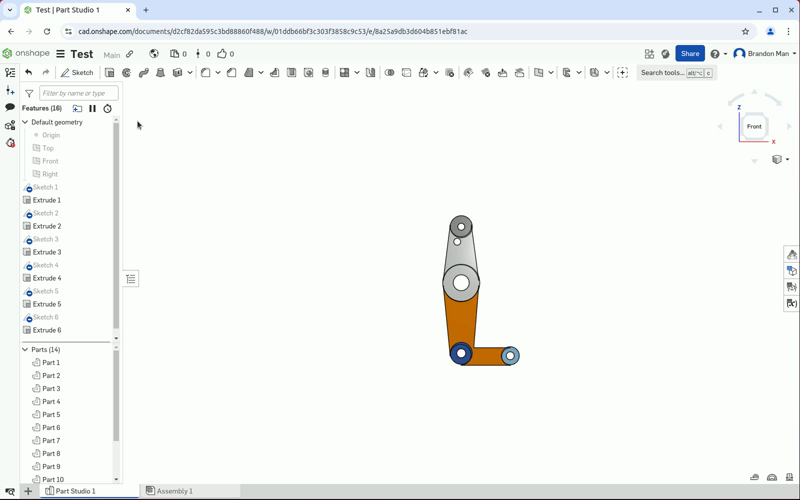
key(shift+h)
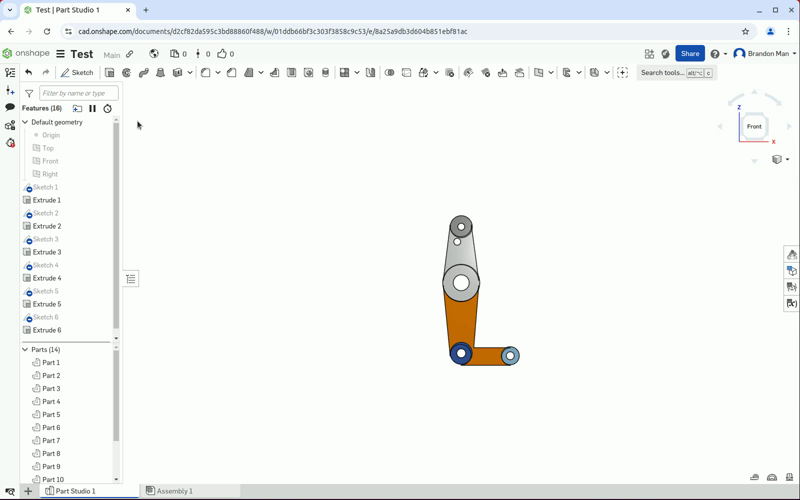
key(shift+h)
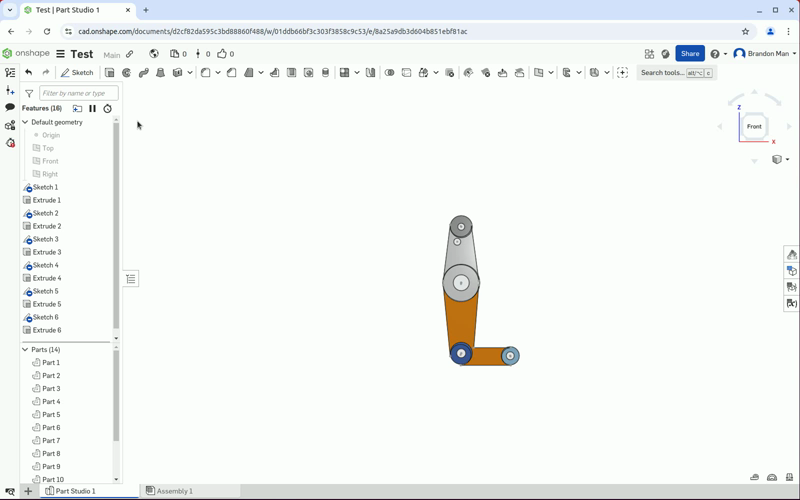
key(shift+7)
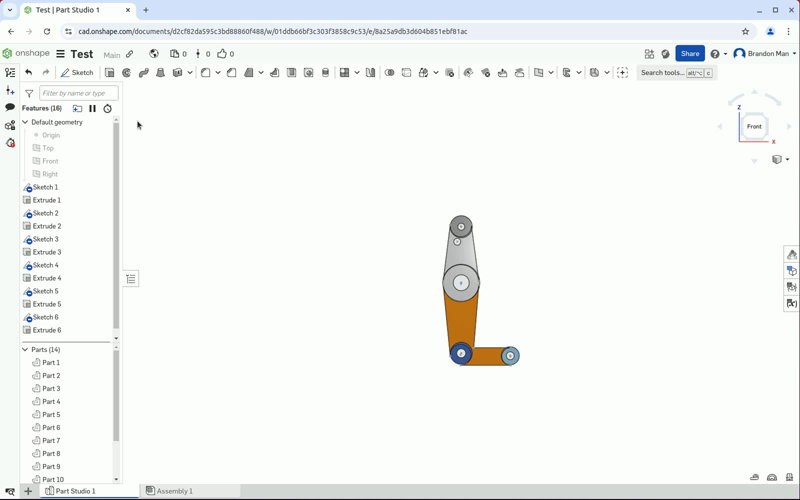
key(left, 2)
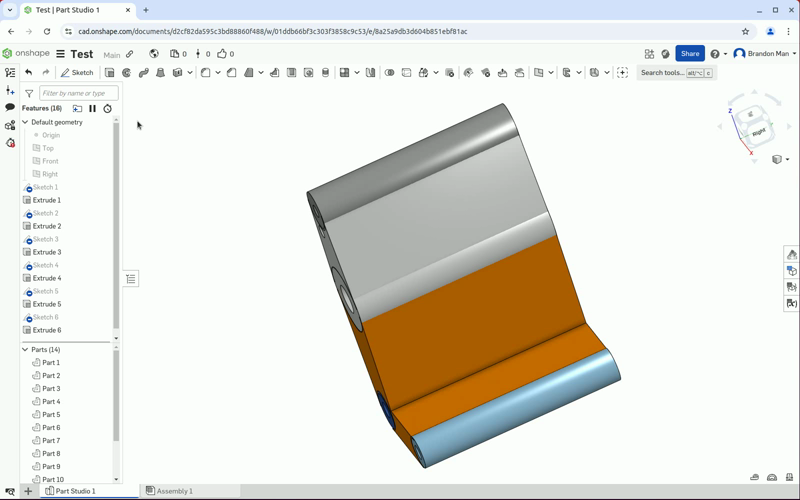
key(down, 2)
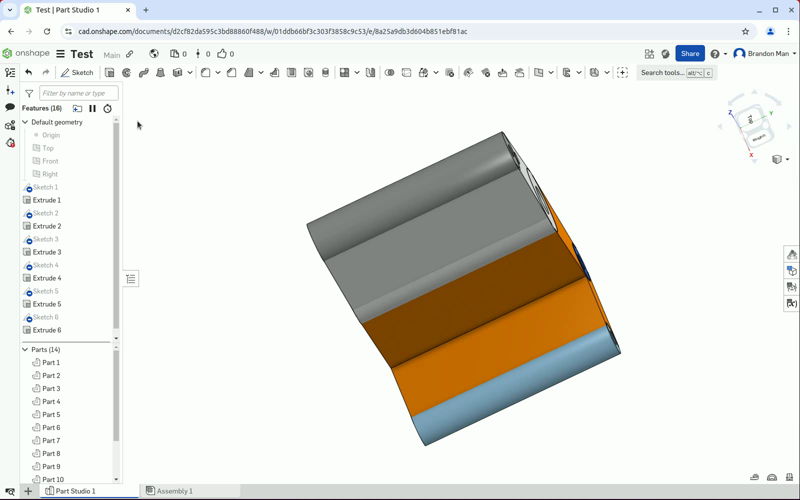
key(up, 2)
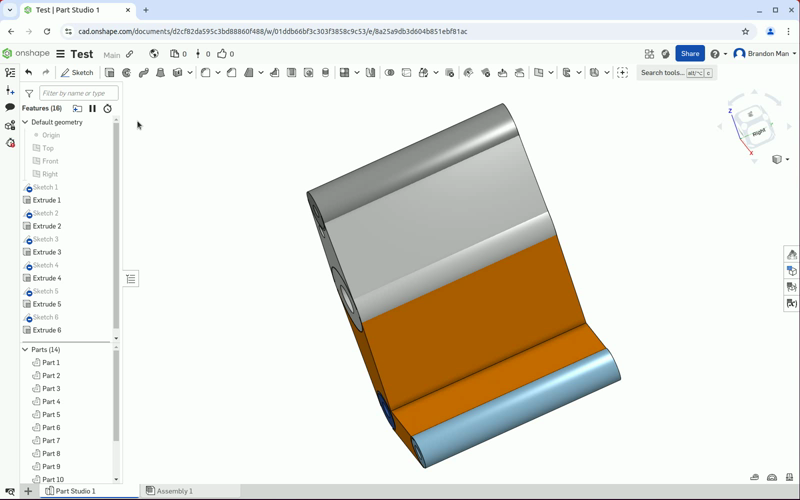
key(right, 2)
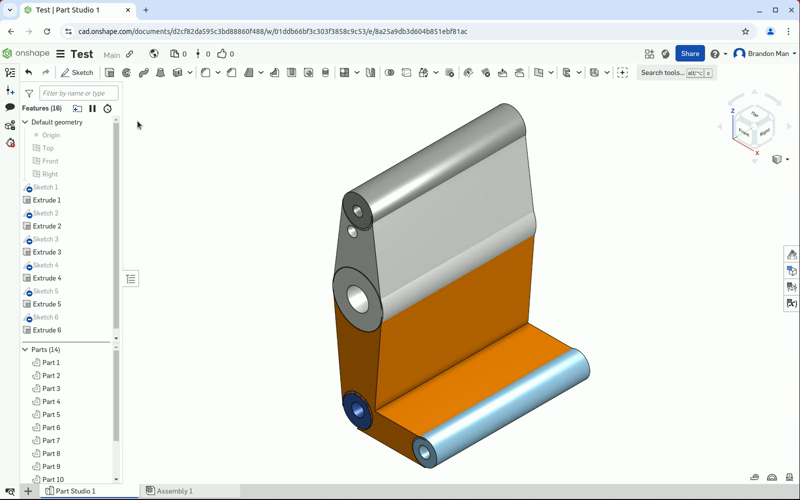
mouse_move(69, 189)
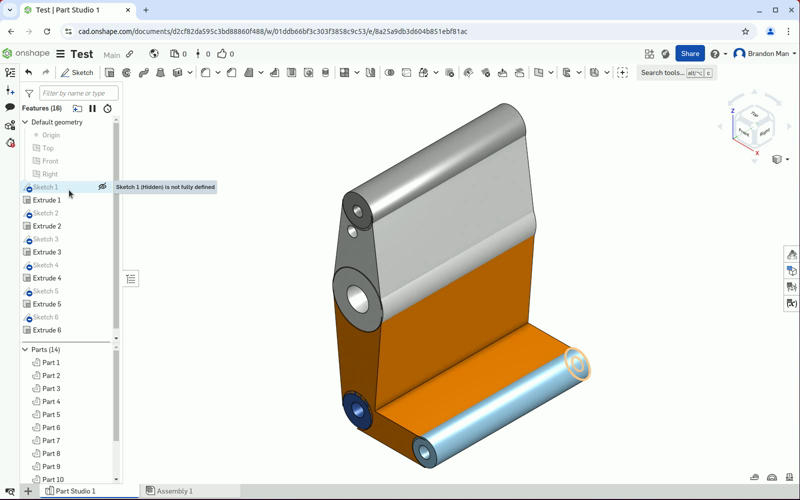
click(69, 189)